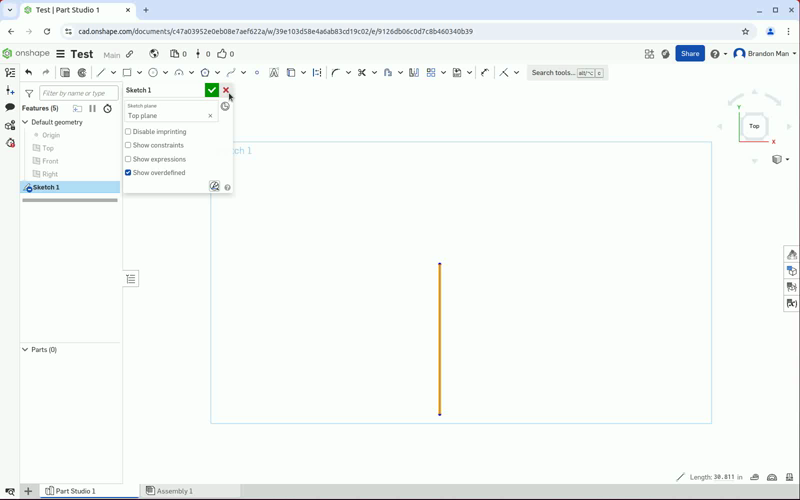
key(shift+h)
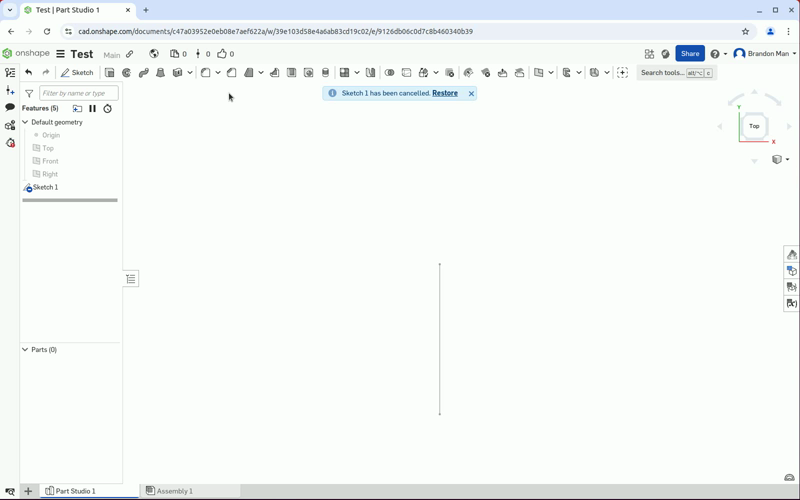
mouse_move(73, 352)
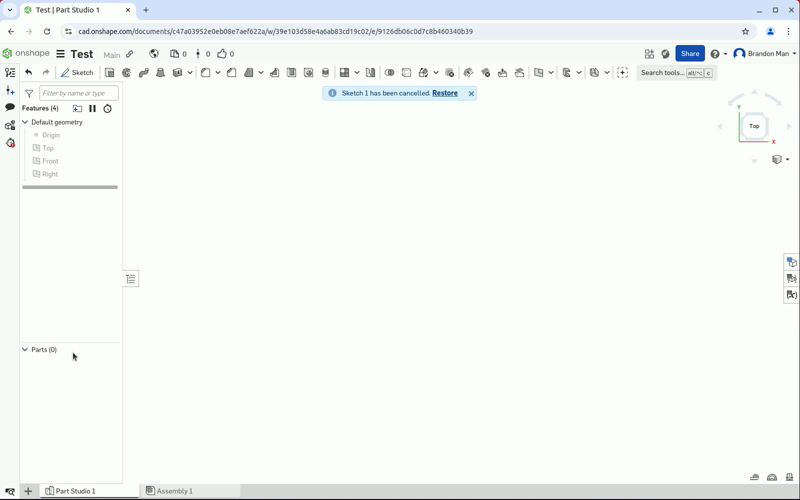
key(y)
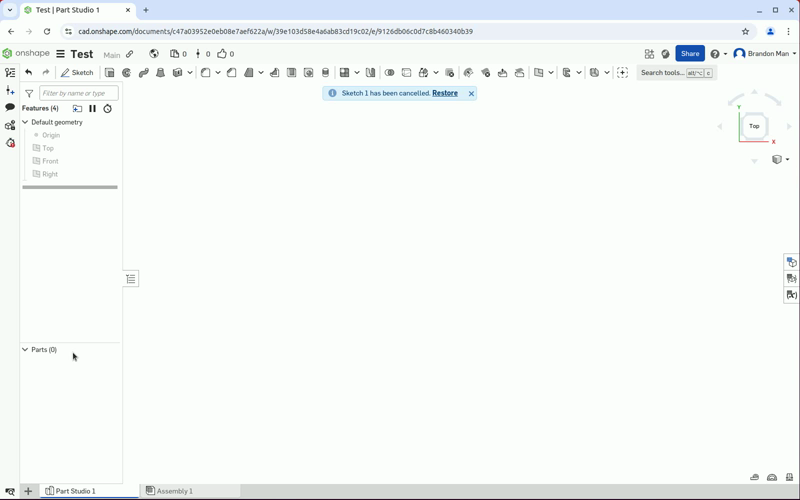
key(shift+p)
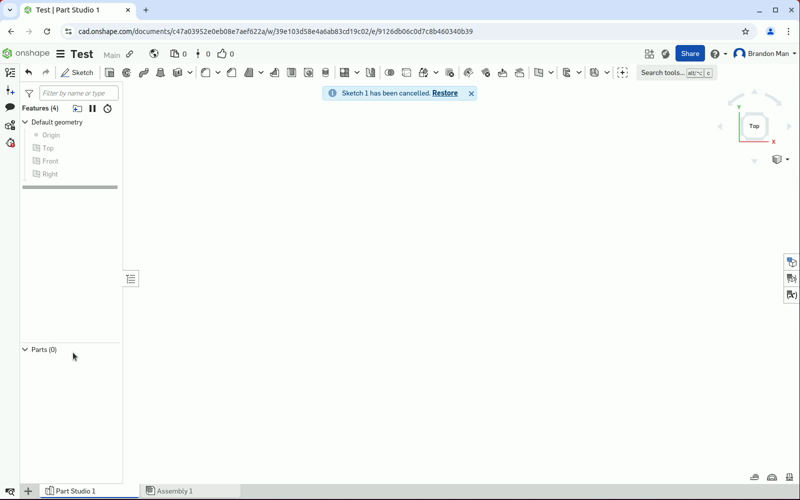
key(space)
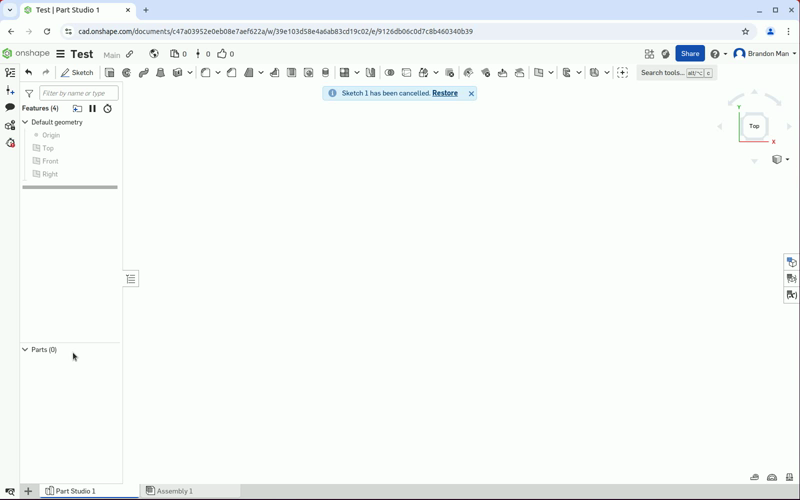
key_down(shift)
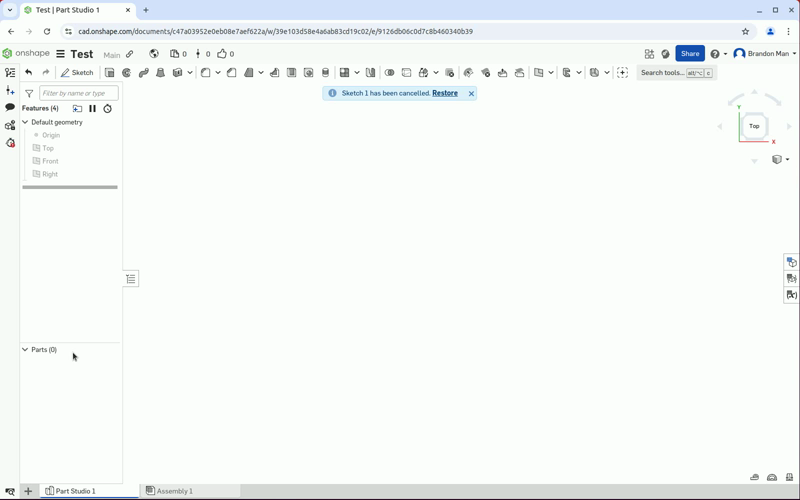
key(up)
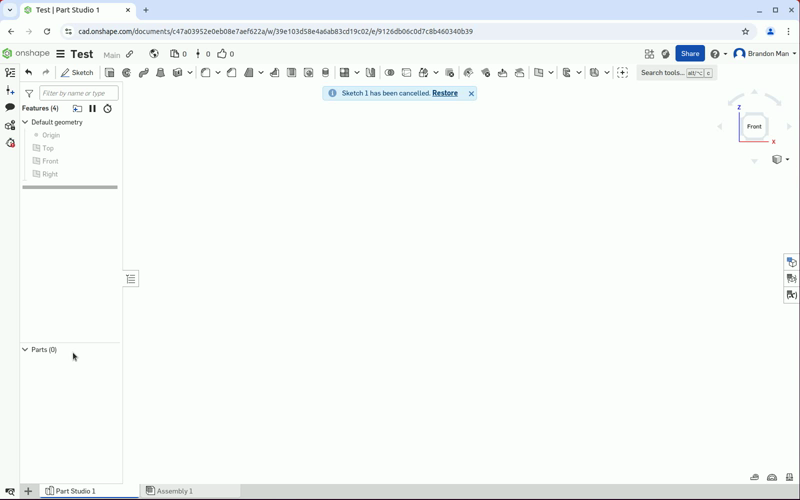
key_up(shift)
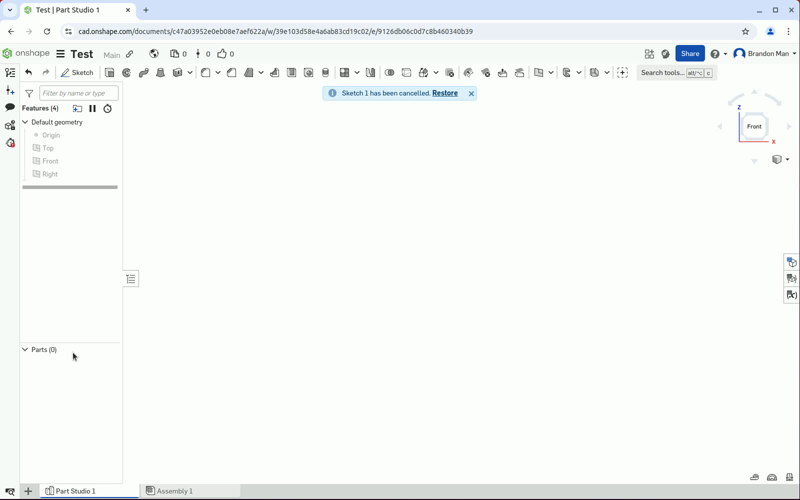
mouse_move(73, 352)
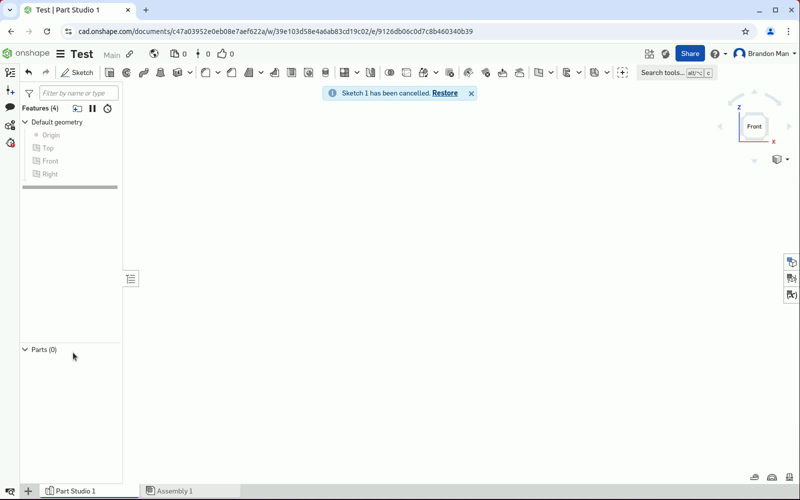
key(shift+y)
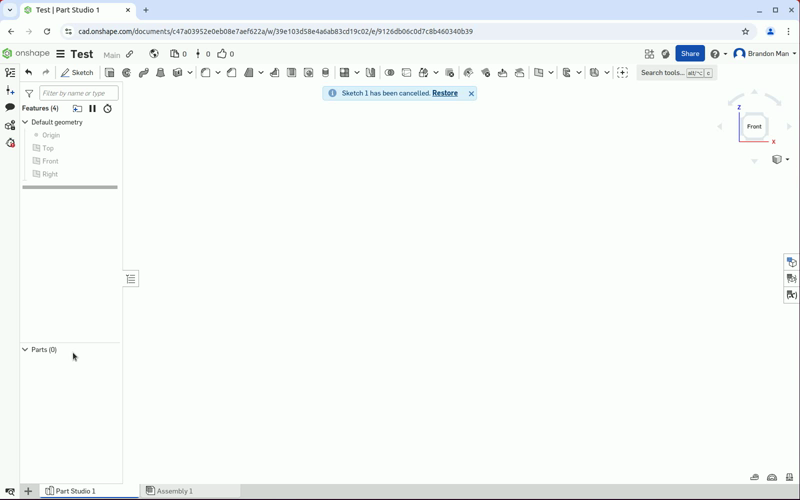
key(shift+s)
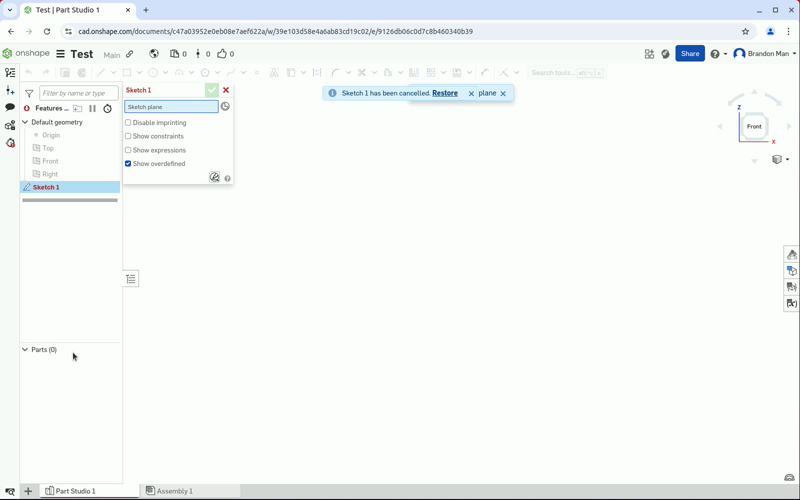
mouse_move(73, 163)
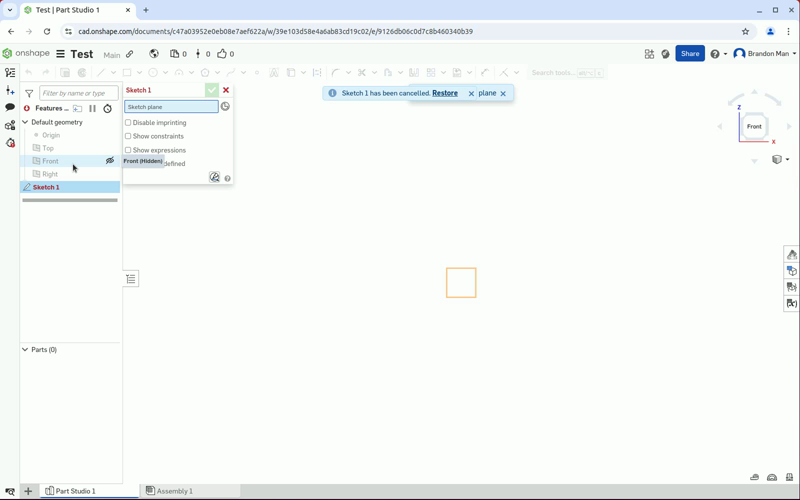
click(73, 163)
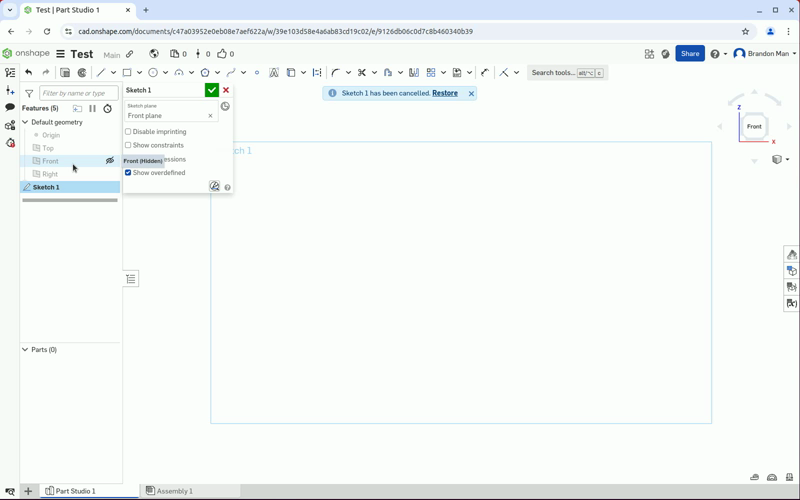
mouse_move(73, 352)
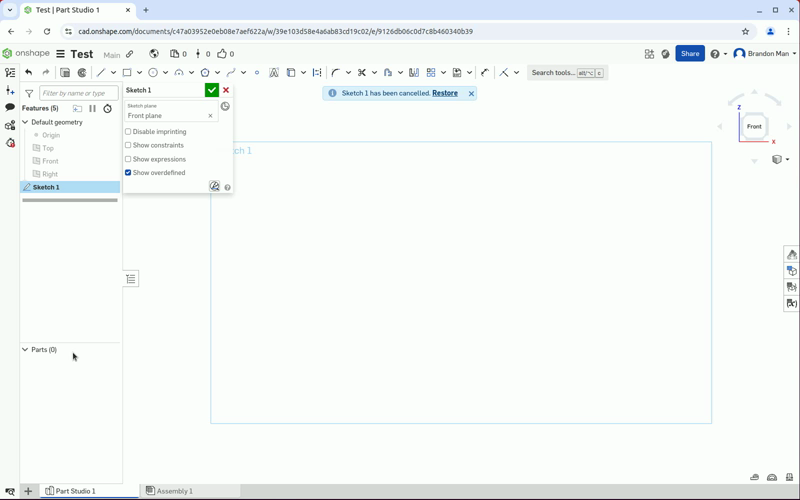
key(y)
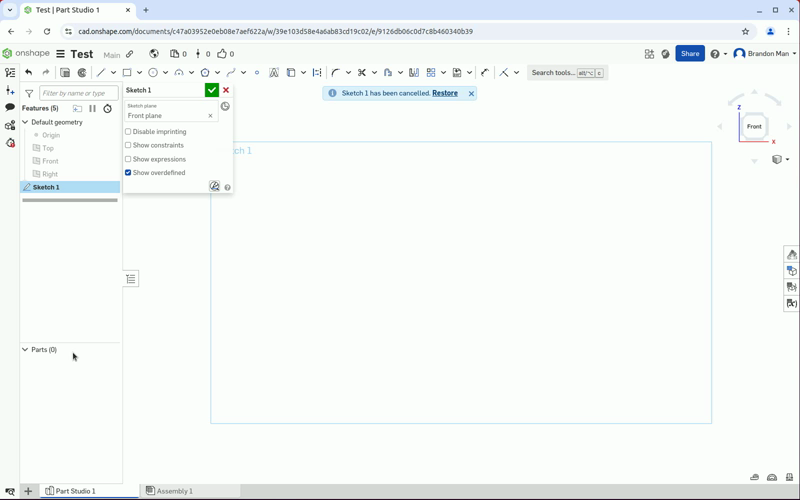
key(a)
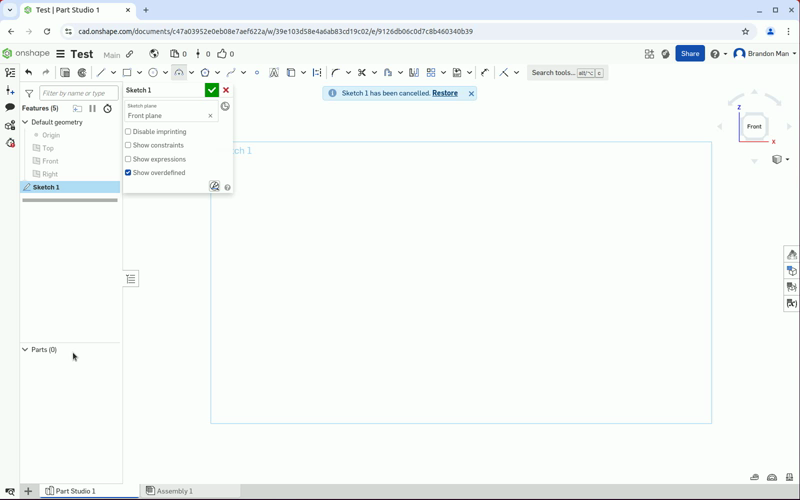
key_down(shift)
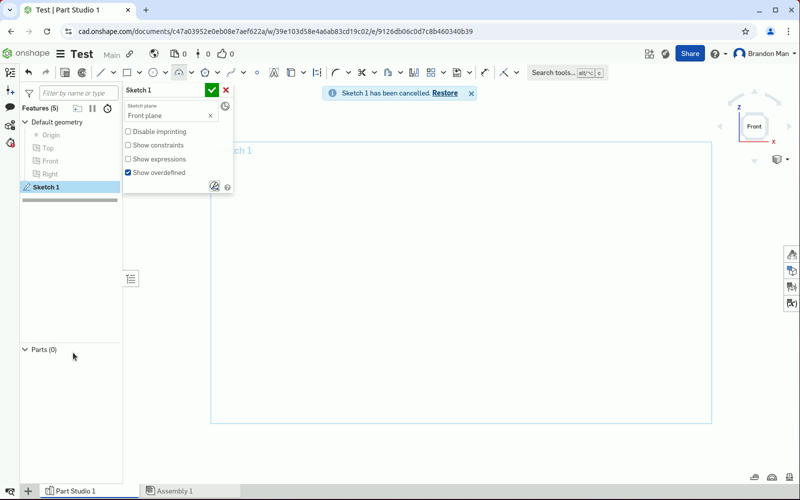
mouse_move(348, 360)
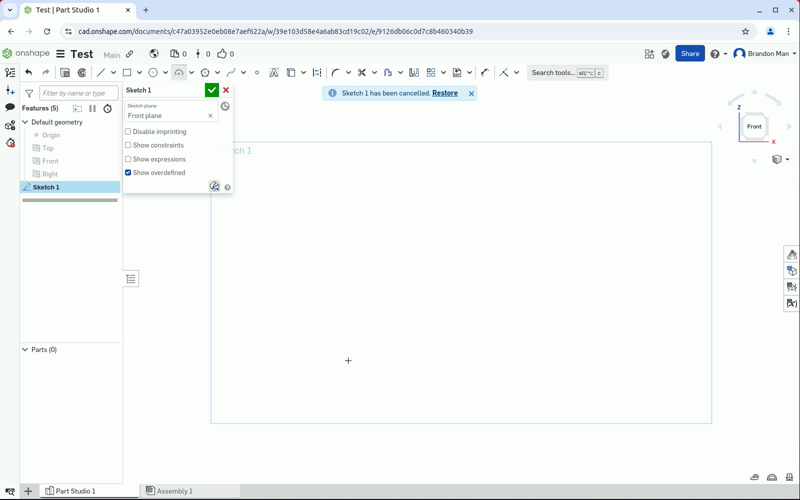
click(348, 360)
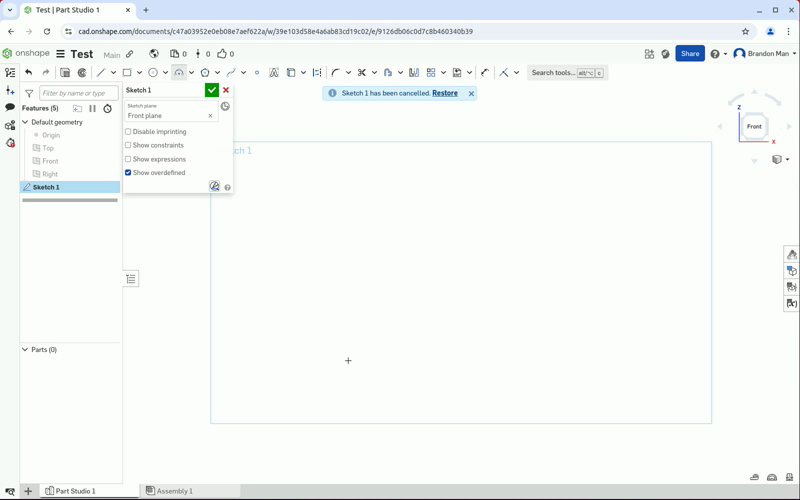
key_up(shift)
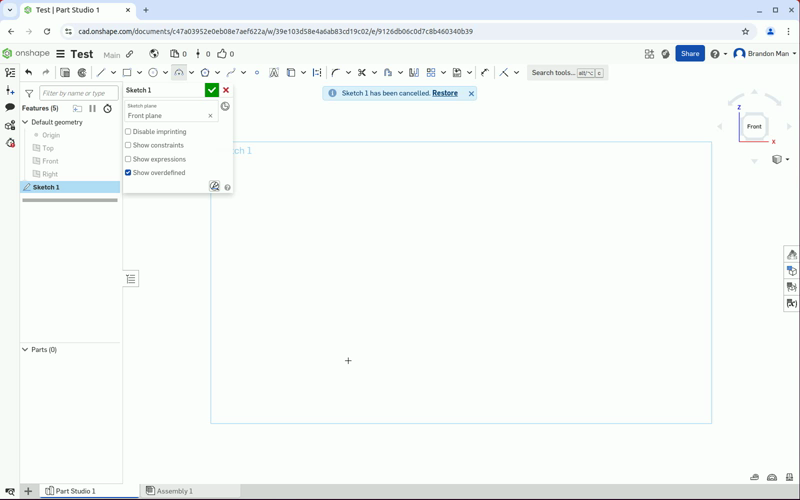
key_down(shift)
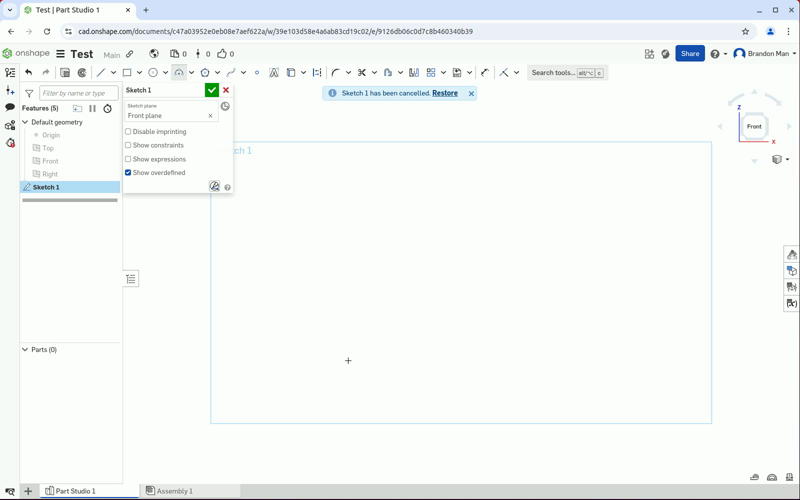
mouse_move(355, 367)
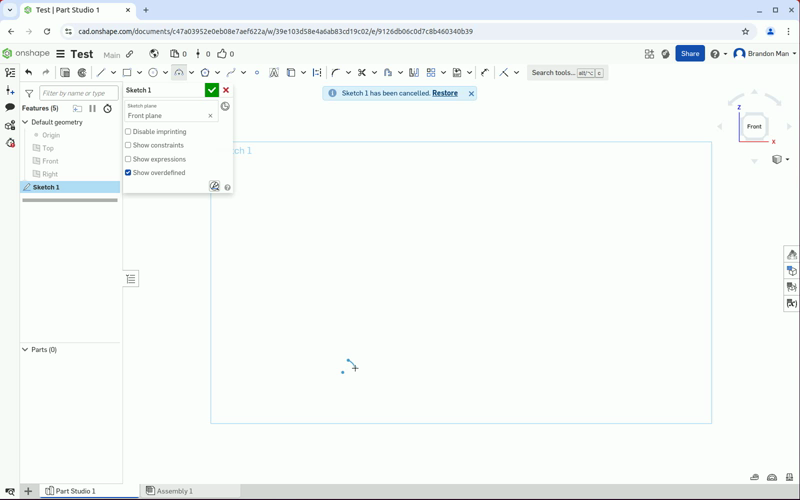
click(355, 367)
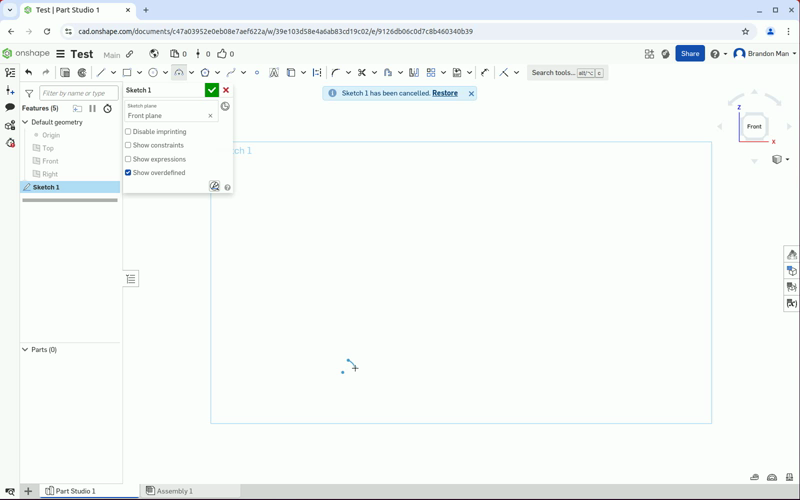
mouse_move(350, 365)
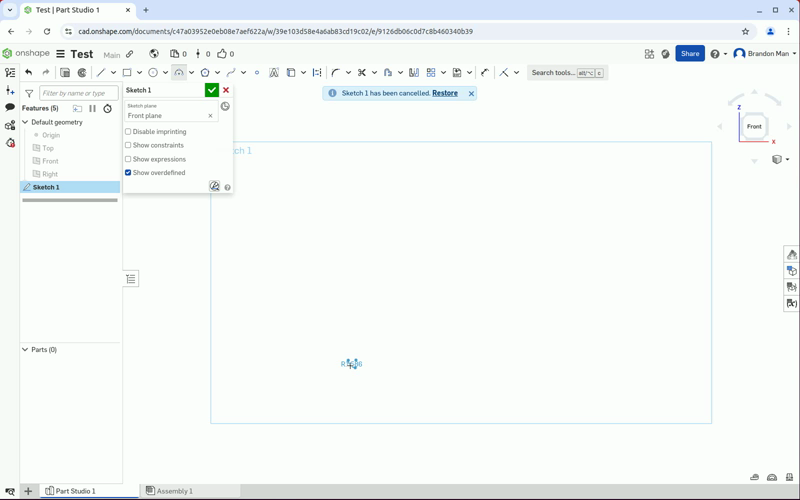
click(350, 365)
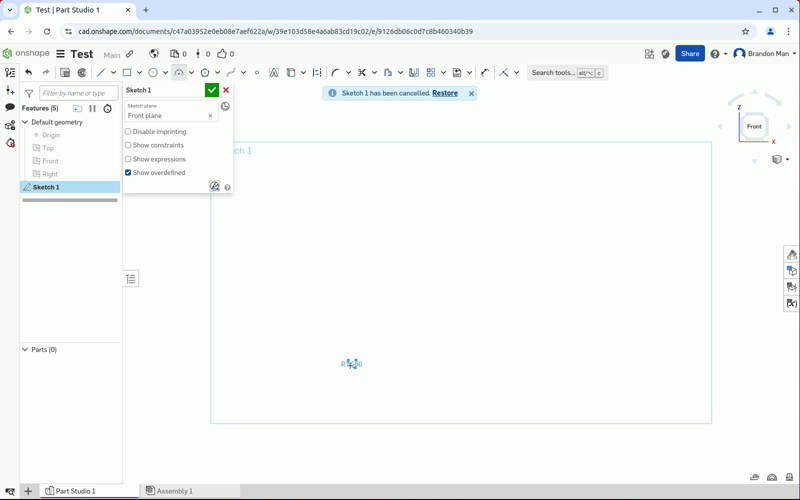
key_up(shift)
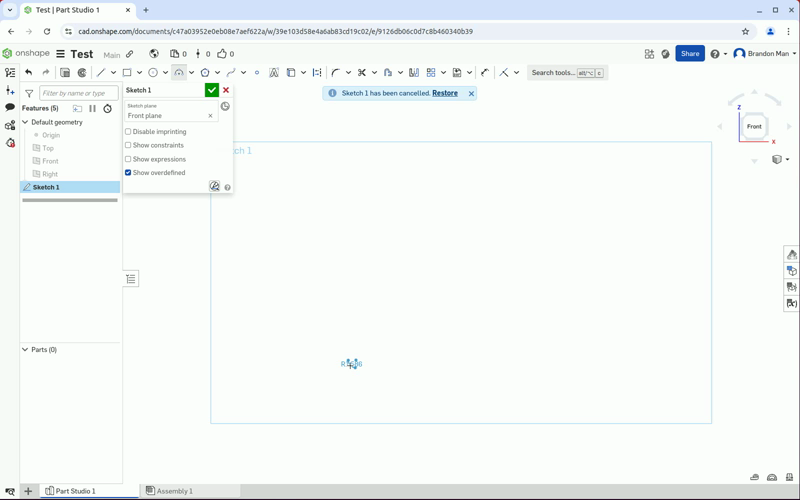
key(esc)
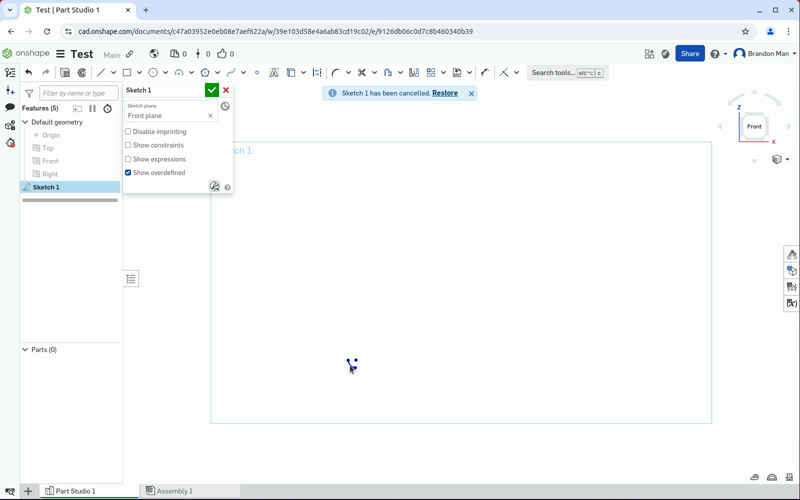
key(l)
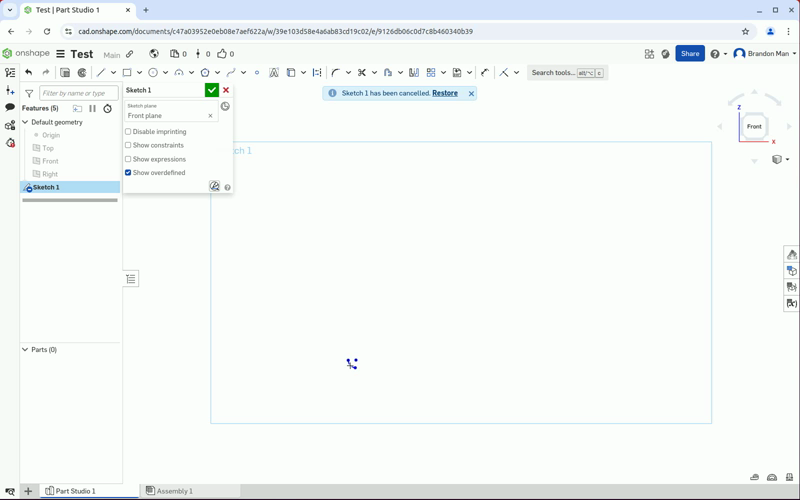
mouse_move(355, 367)
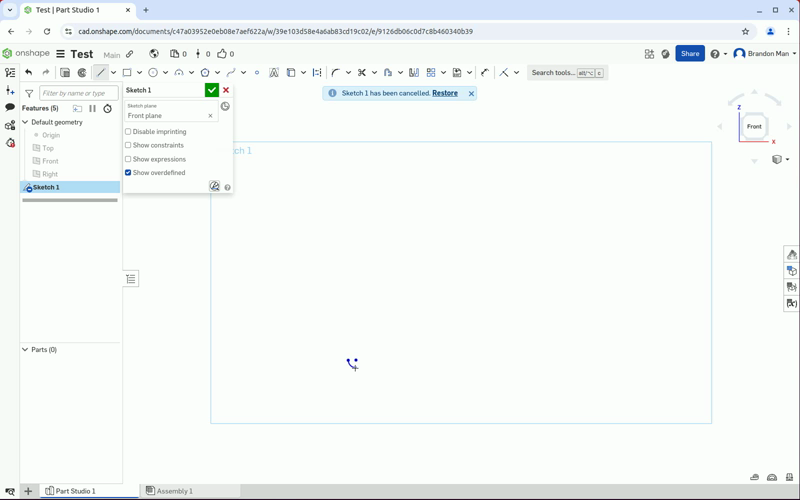
click(355, 367)
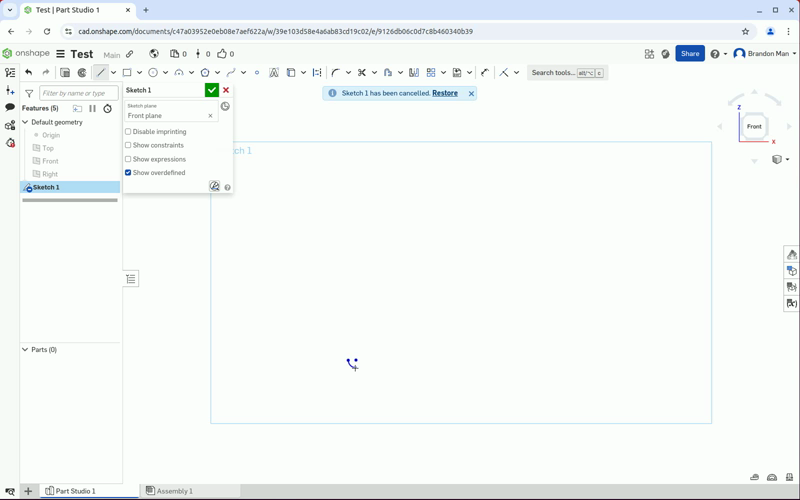
key_down(shift)
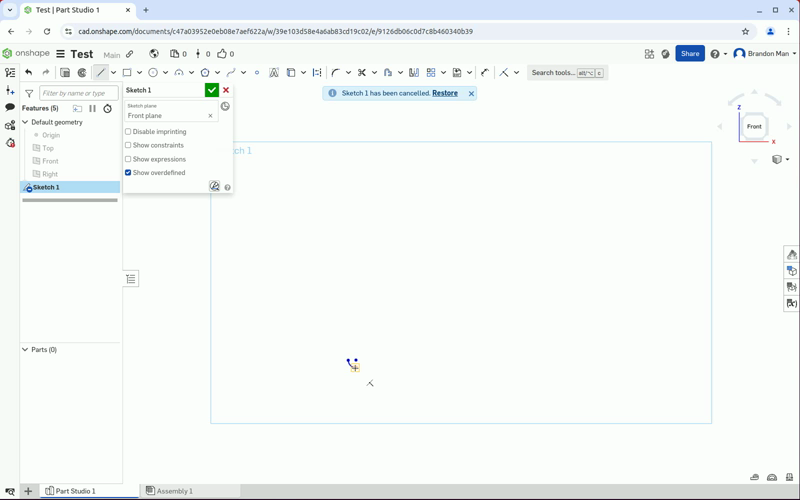
mouse_move(564, 367)
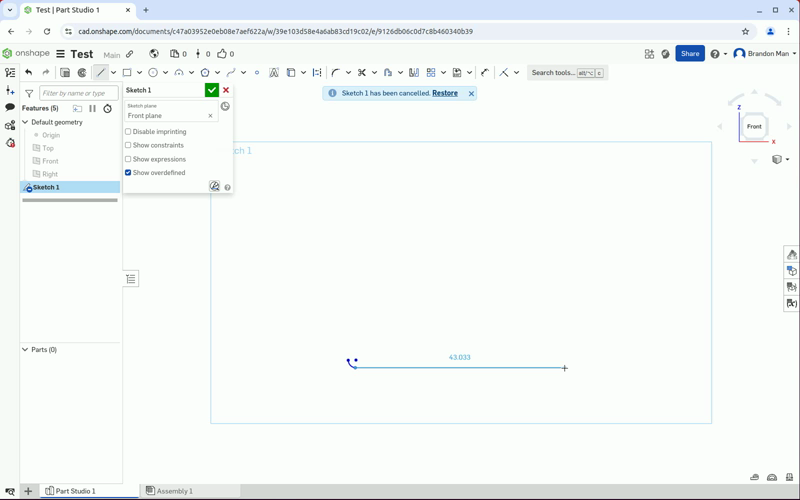
click(564, 367)
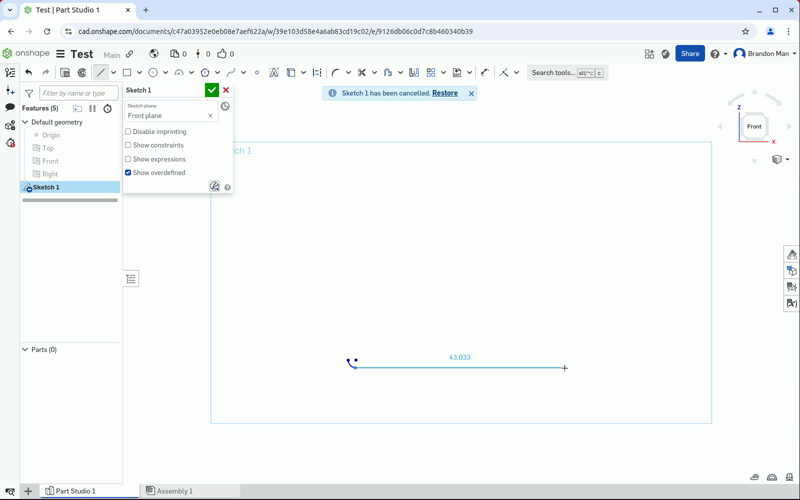
key_up(shift)
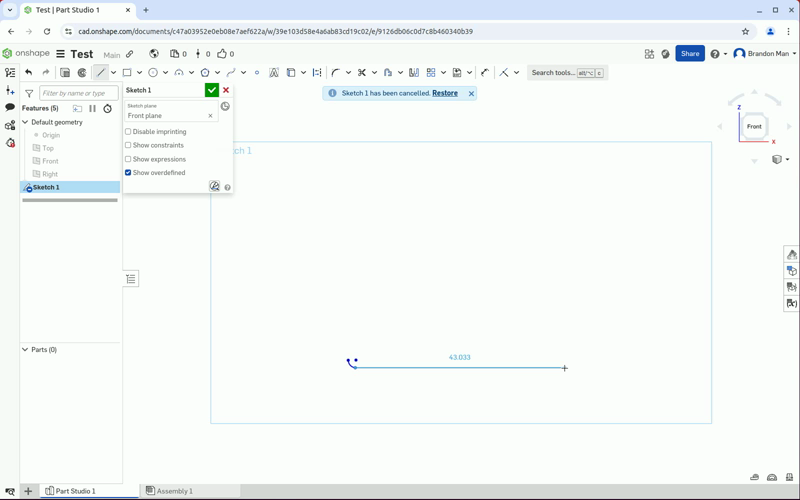
key(esc)
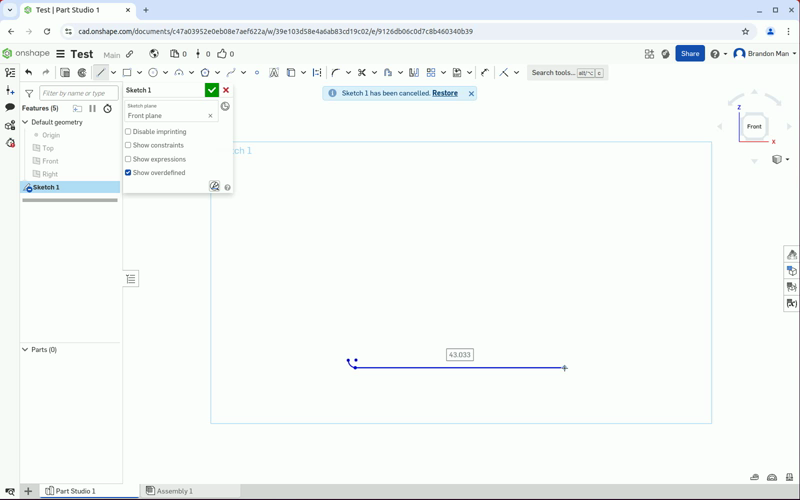
key(a)
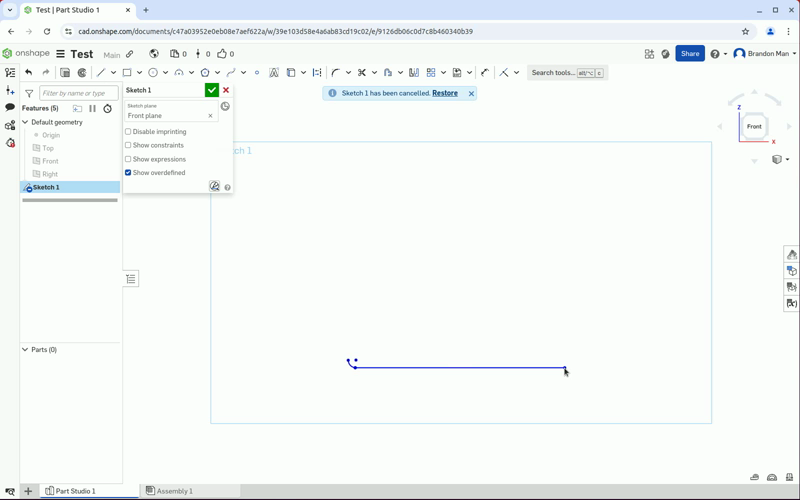
mouse_move(564, 367)
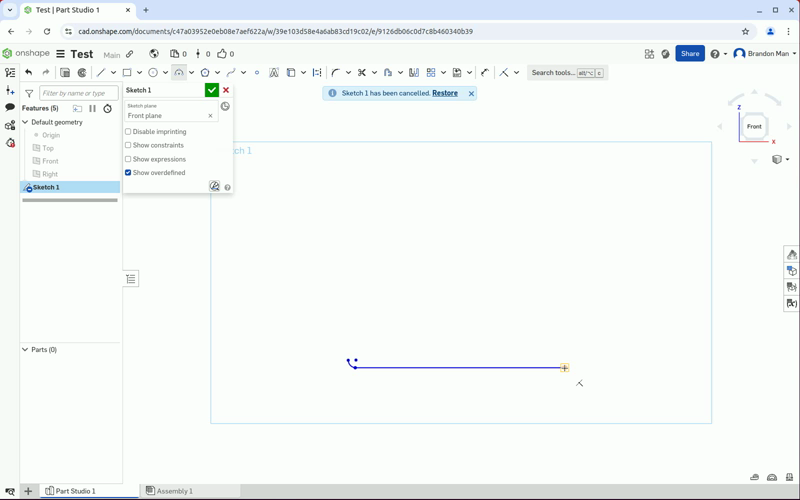
click(564, 367)
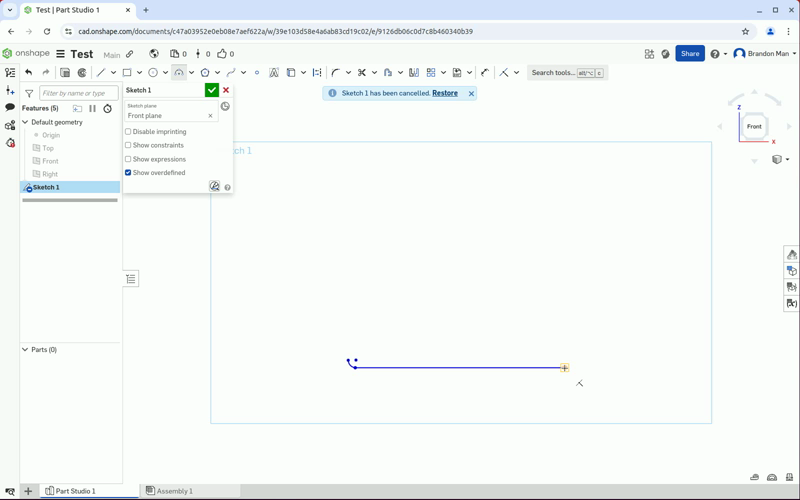
key_down(shift)
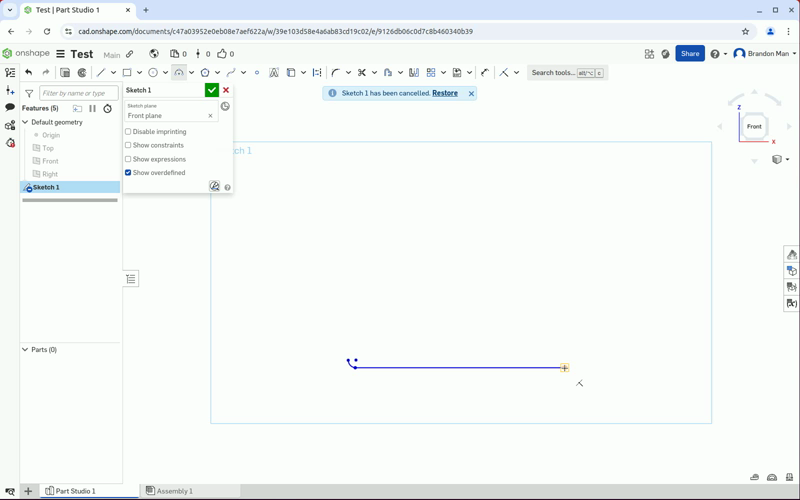
mouse_move(572, 360)
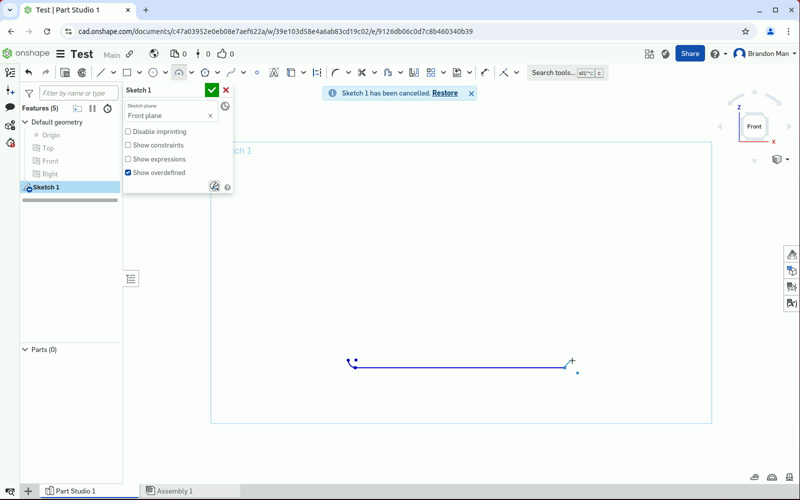
click(572, 360)
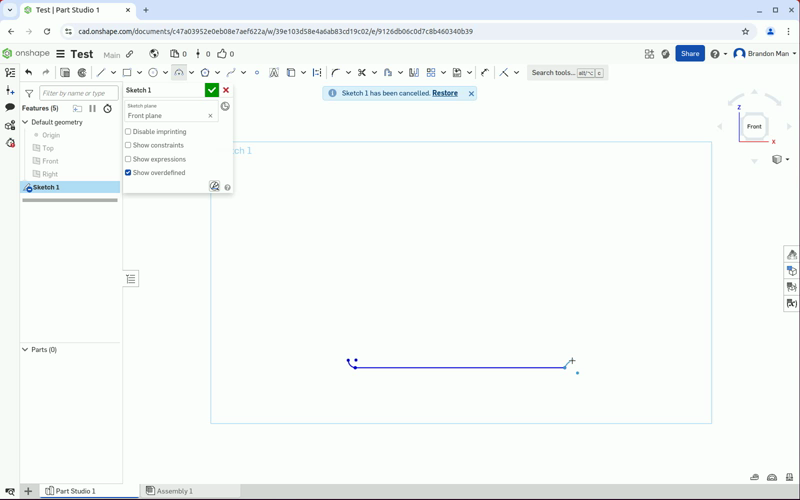
mouse_move(570, 365)
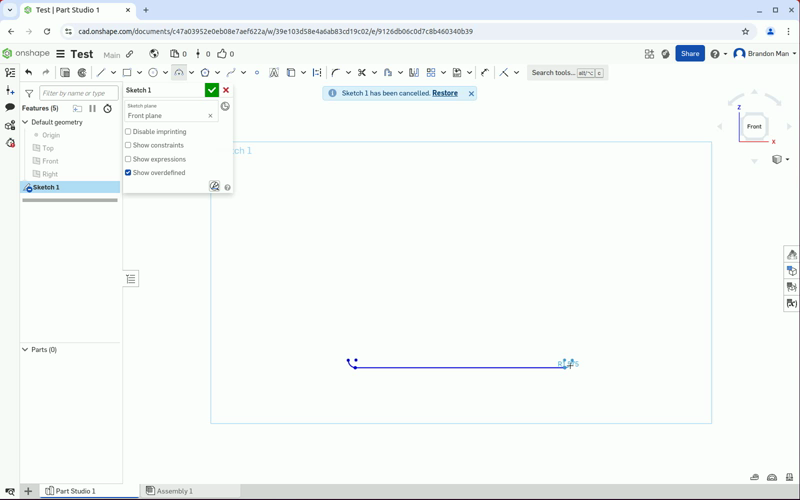
click(570, 365)
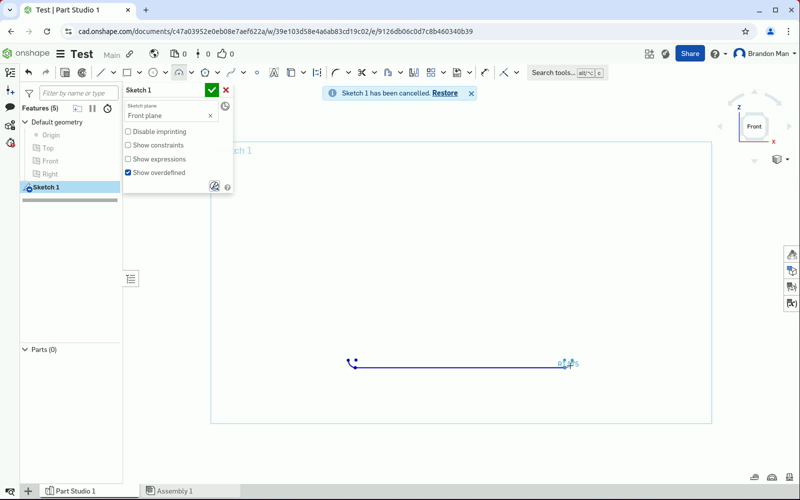
key_up(shift)
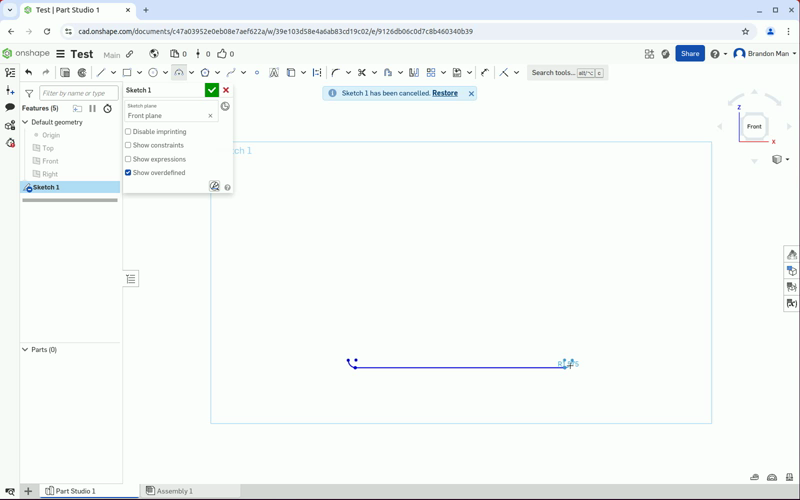
key(esc)
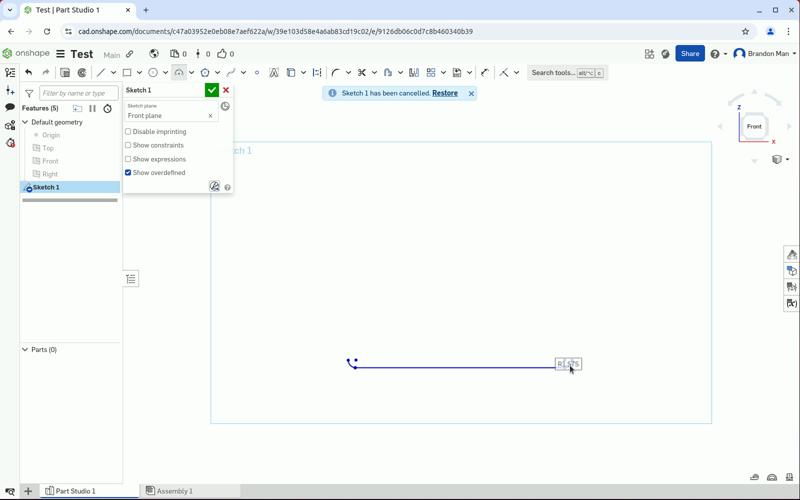
key(l)
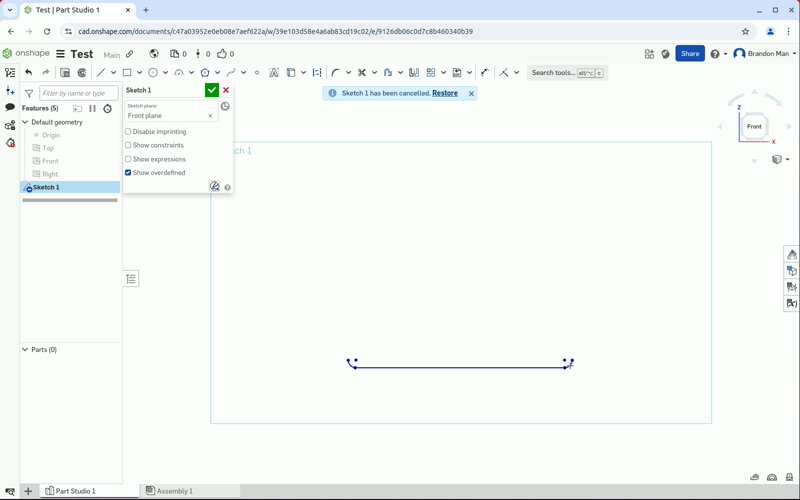
mouse_move(572, 360)
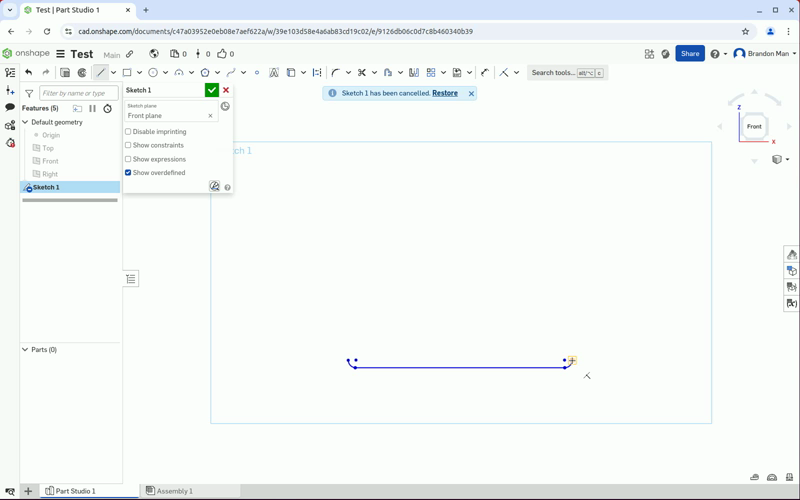
click(572, 360)
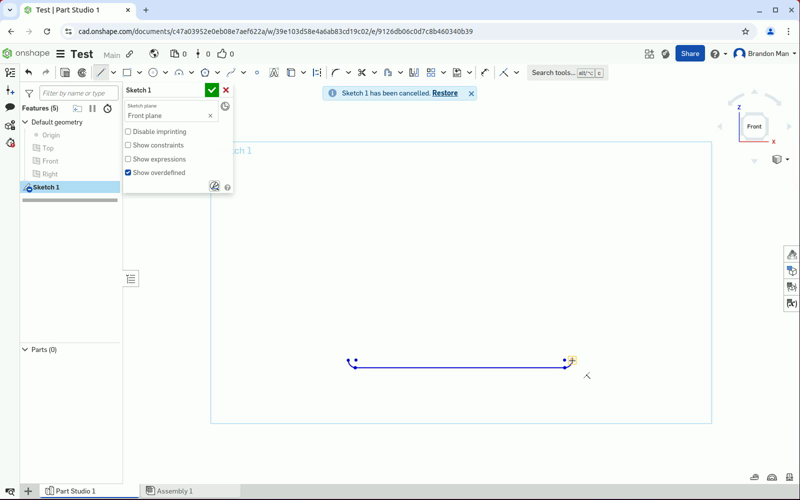
key_down(shift)
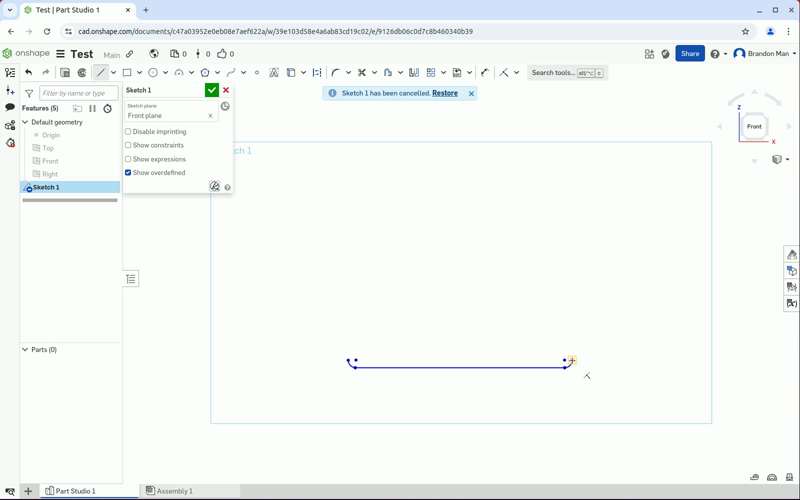
mouse_move(572, 207)
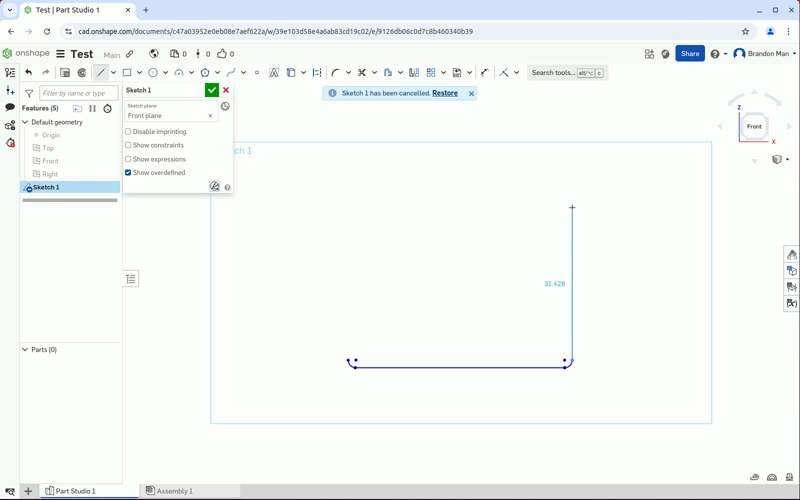
click(572, 207)
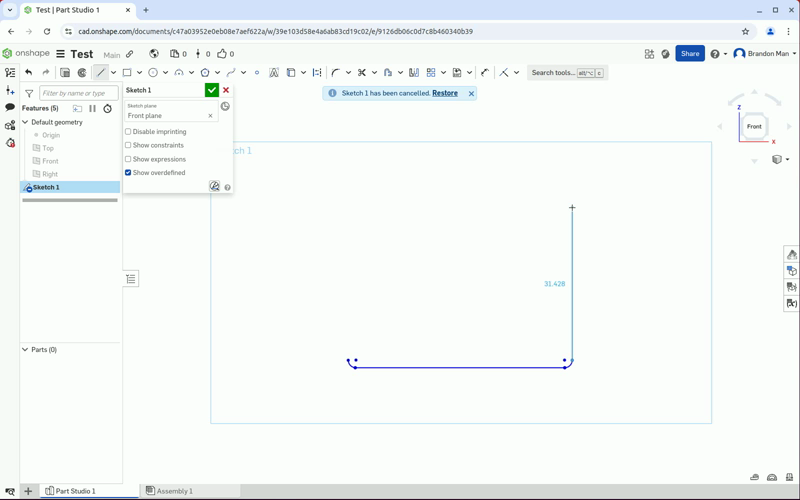
key_up(shift)
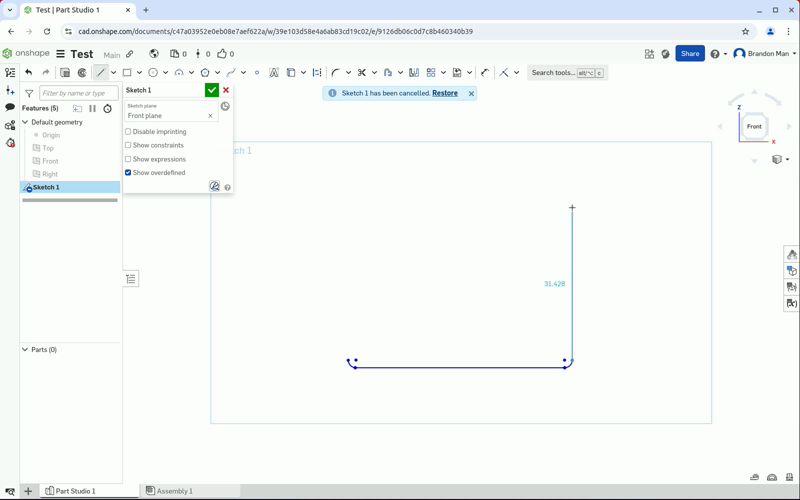
key(esc)
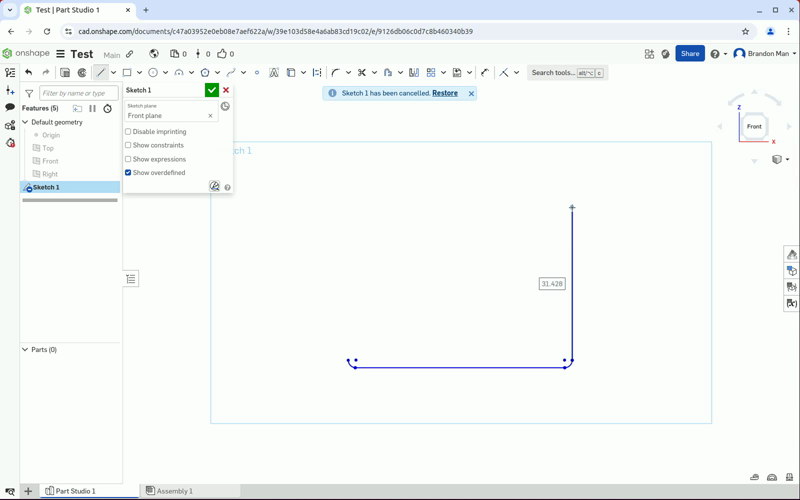
key(a)
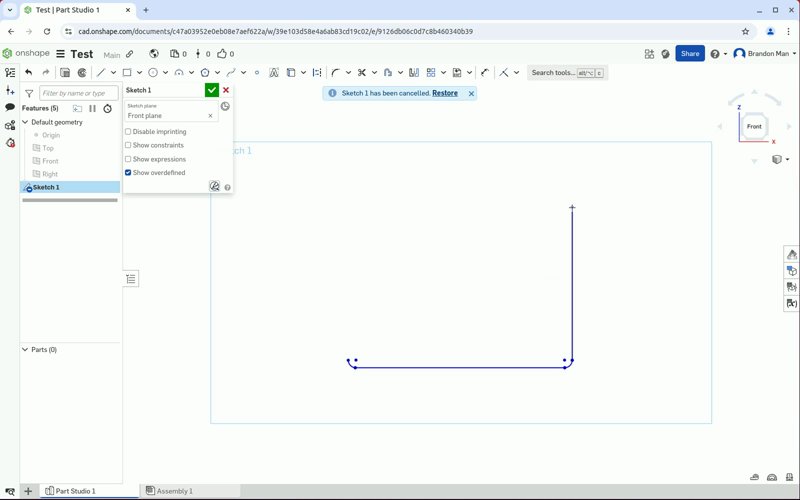
mouse_move(572, 207)
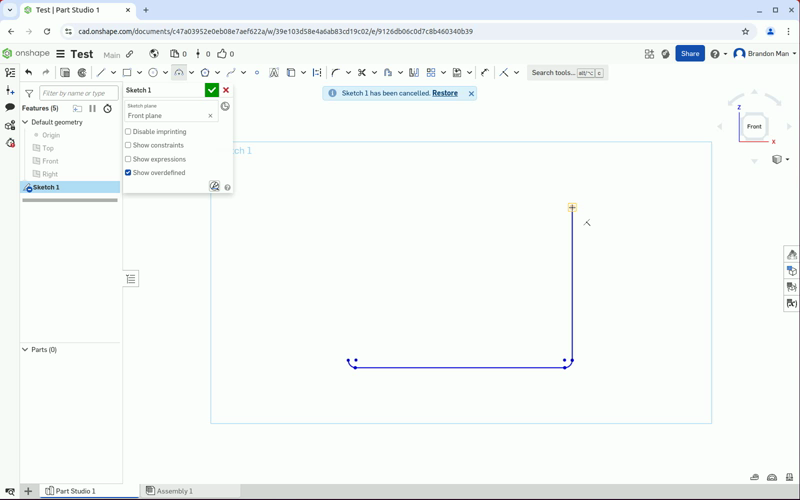
click(572, 207)
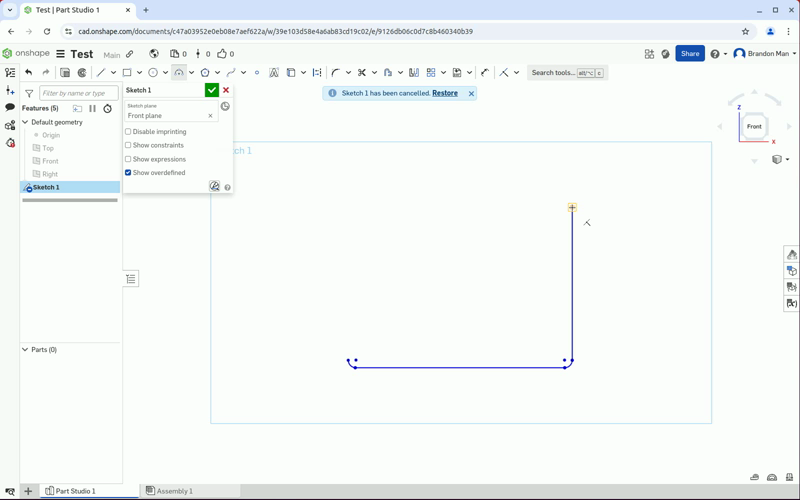
key_down(shift)
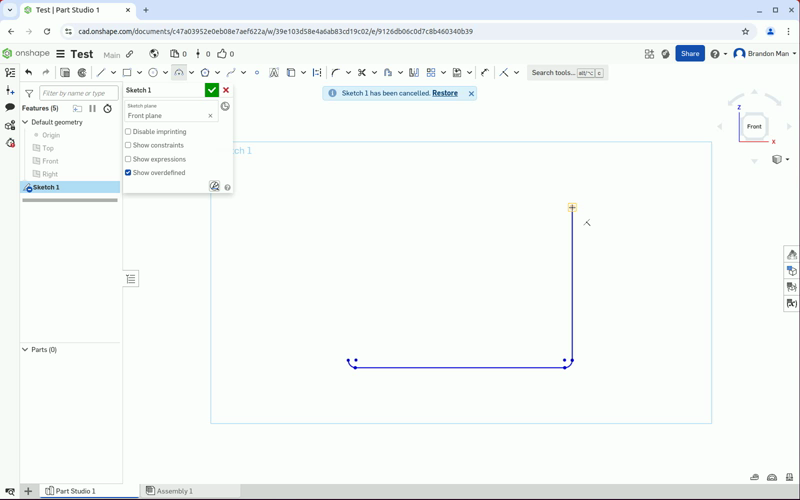
mouse_move(564, 200)
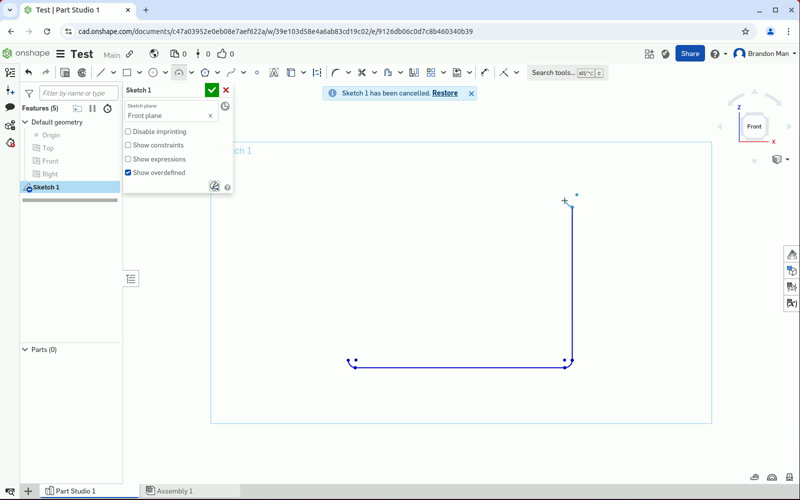
click(564, 200)
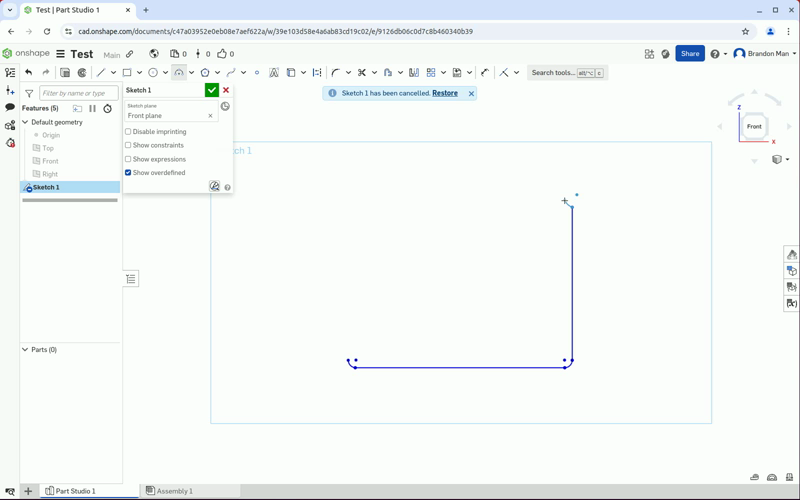
mouse_move(570, 202)
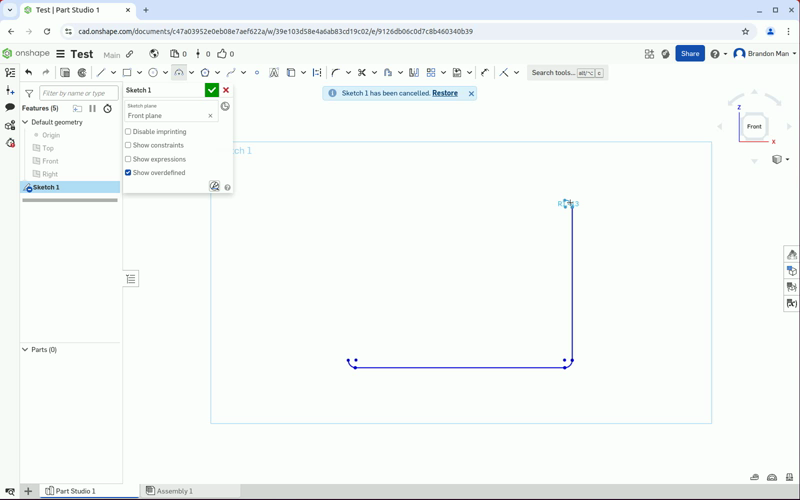
click(570, 202)
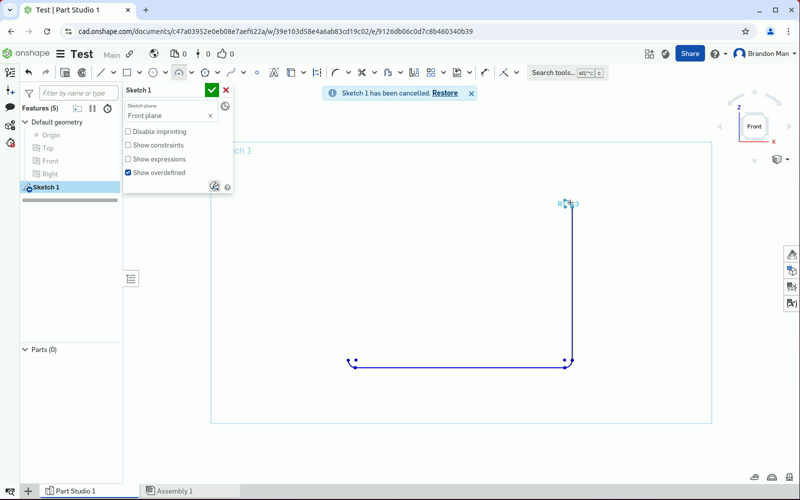
key_up(shift)
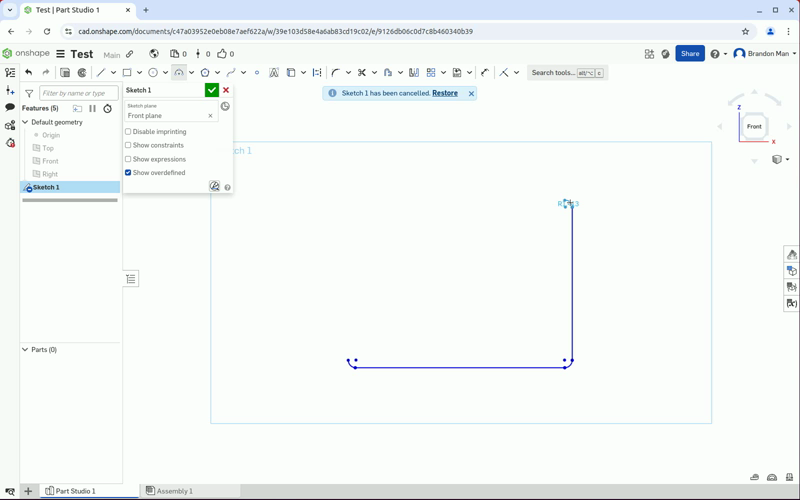
key(esc)
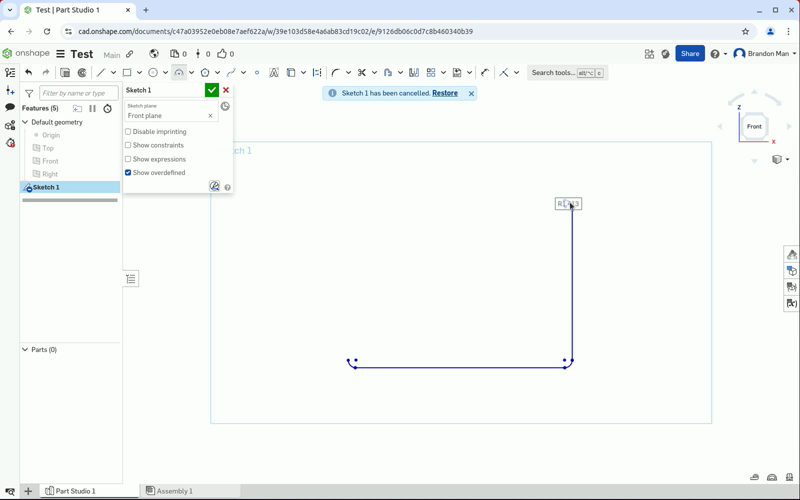
key(l)
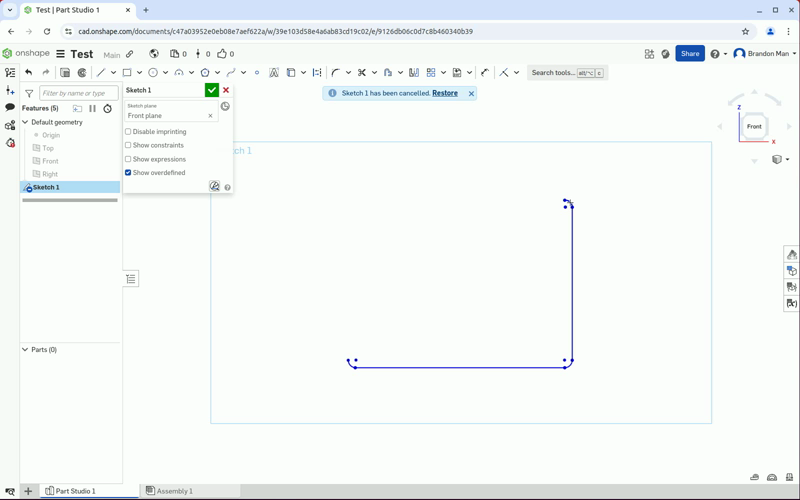
mouse_move(564, 200)
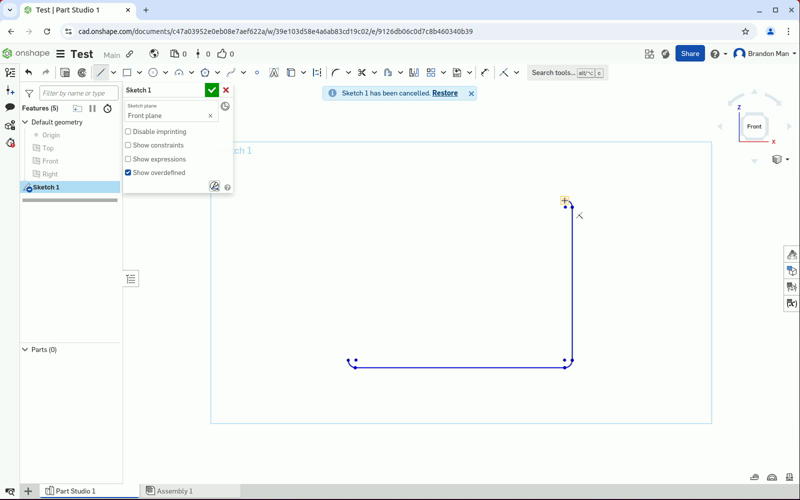
click(564, 200)
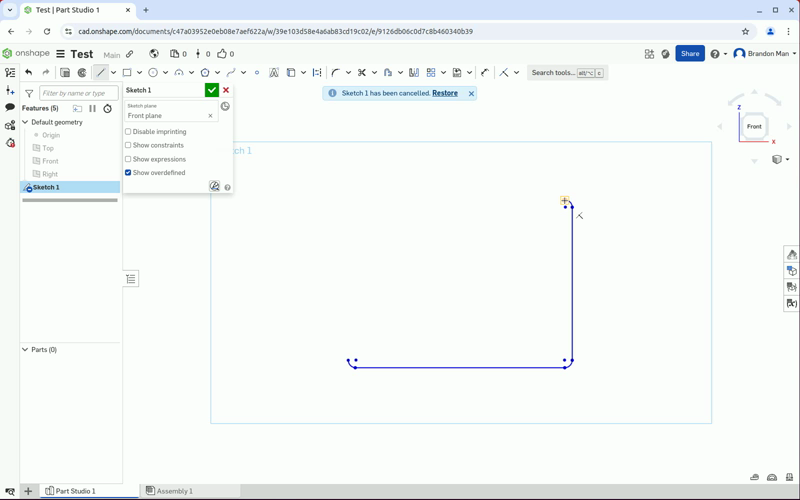
key_down(shift)
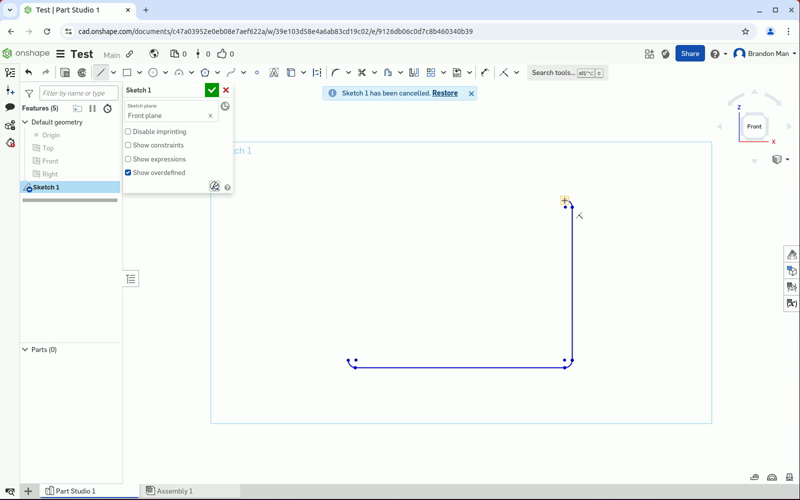
mouse_move(355, 200)
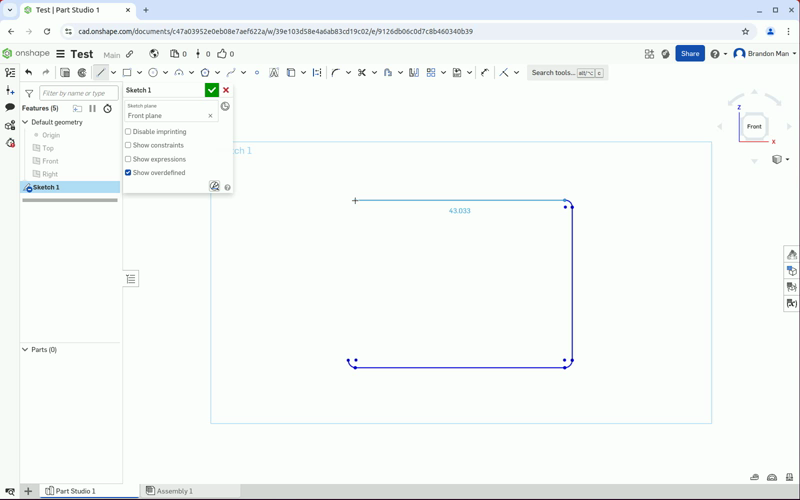
click(355, 200)
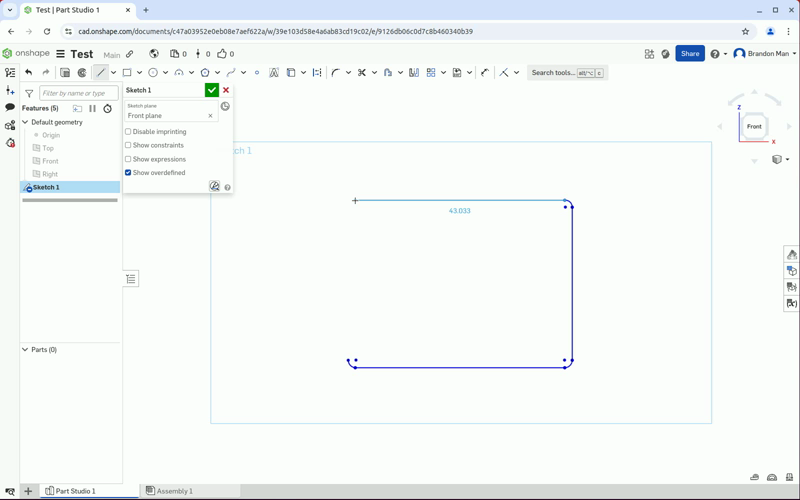
key_up(shift)
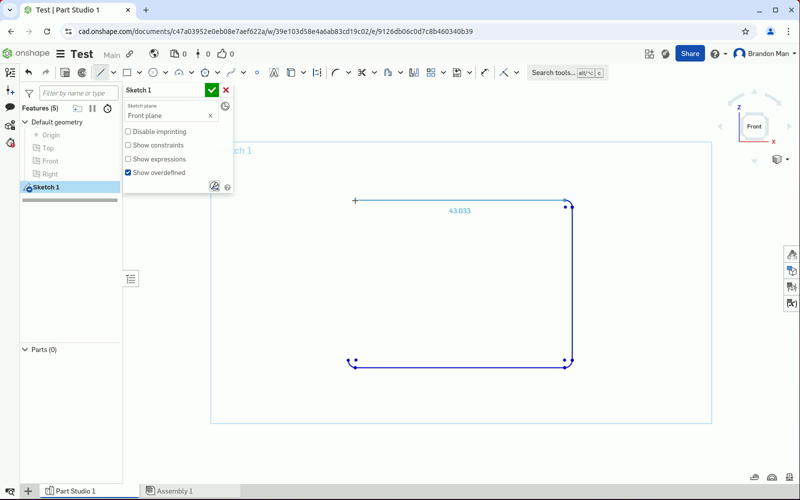
key(esc)
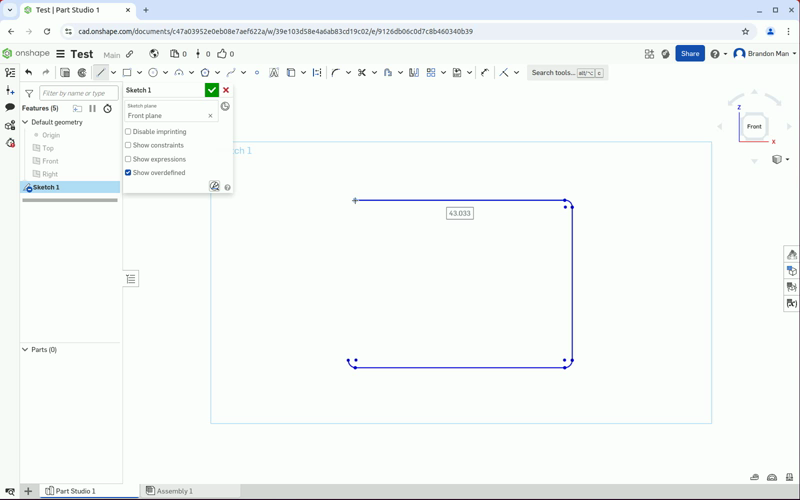
key(a)
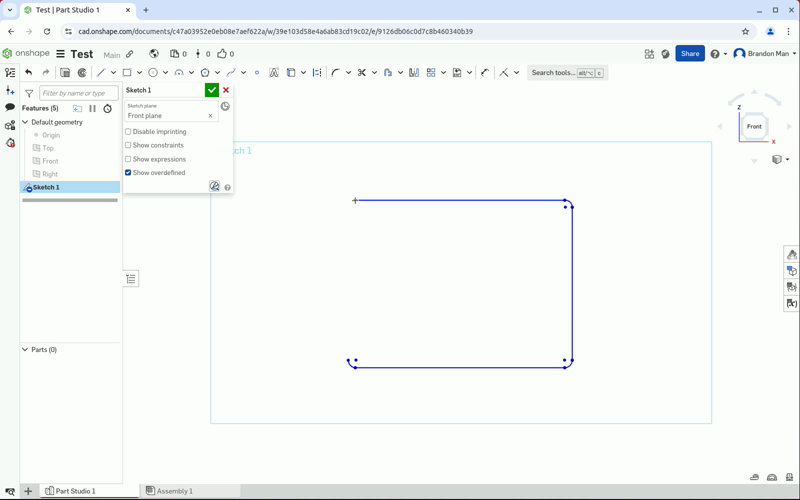
mouse_move(355, 200)
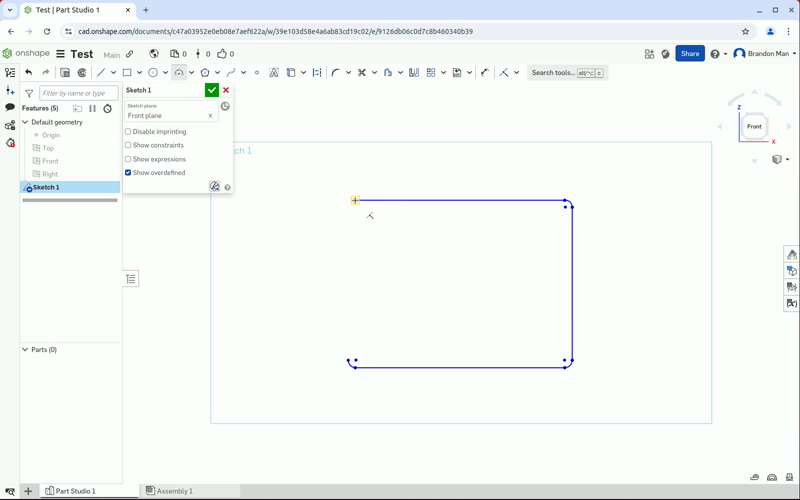
click(355, 200)
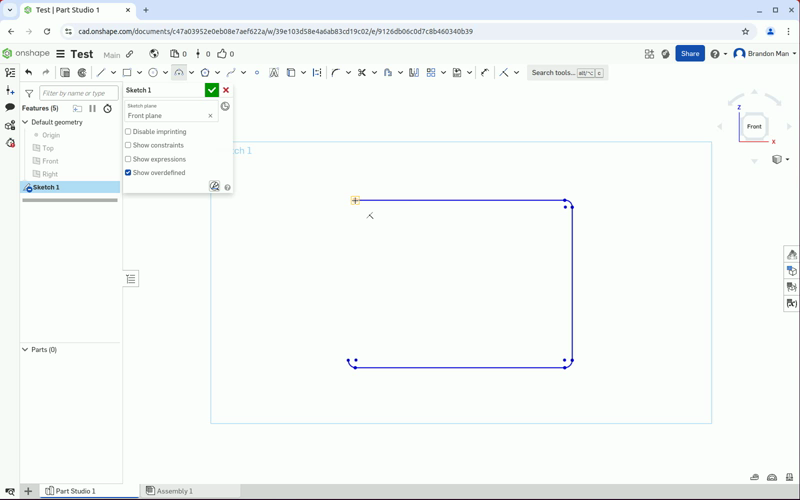
key_down(shift)
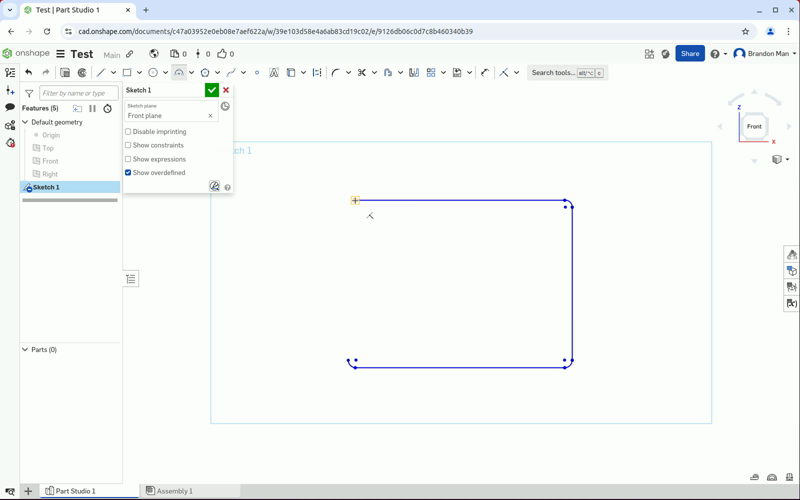
mouse_move(348, 207)
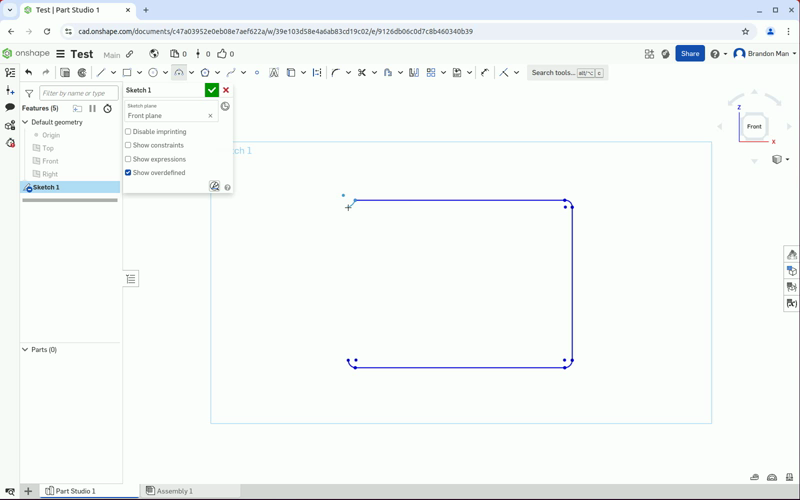
click(348, 207)
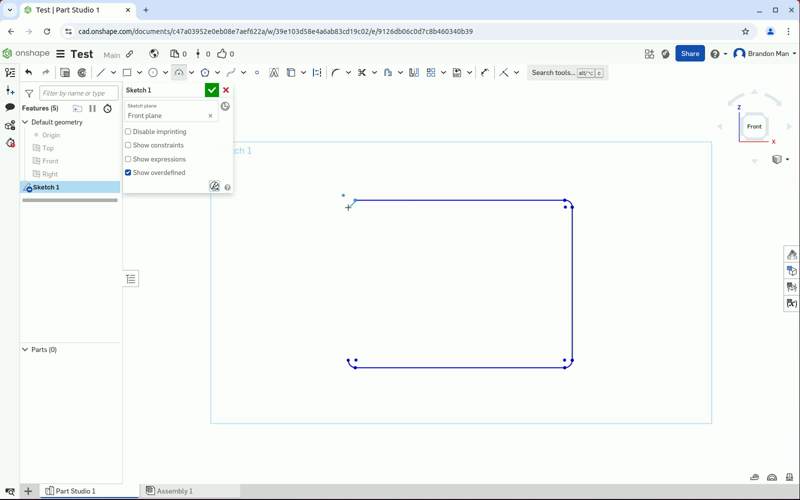
mouse_move(350, 202)
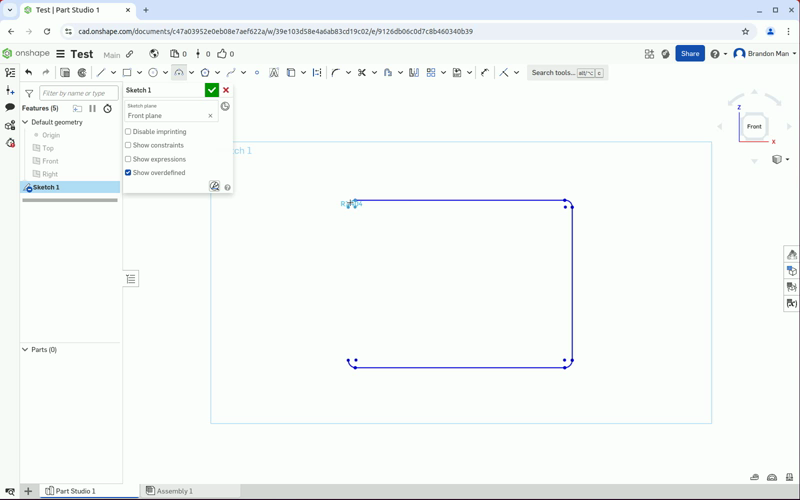
click(350, 202)
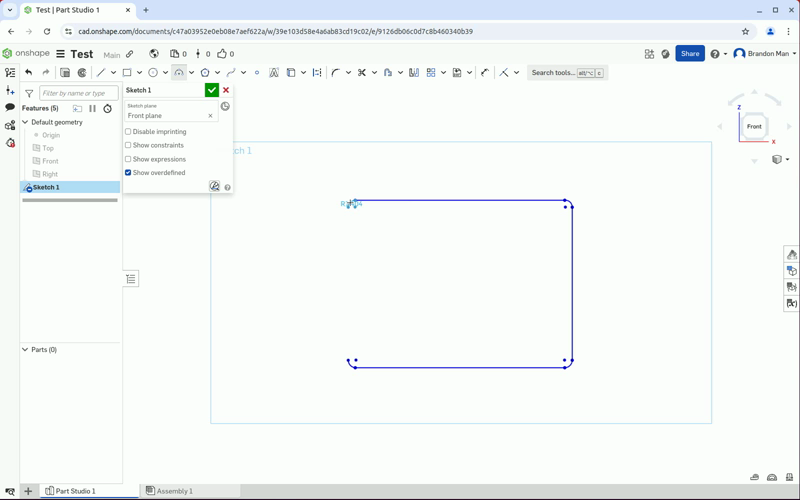
key_up(shift)
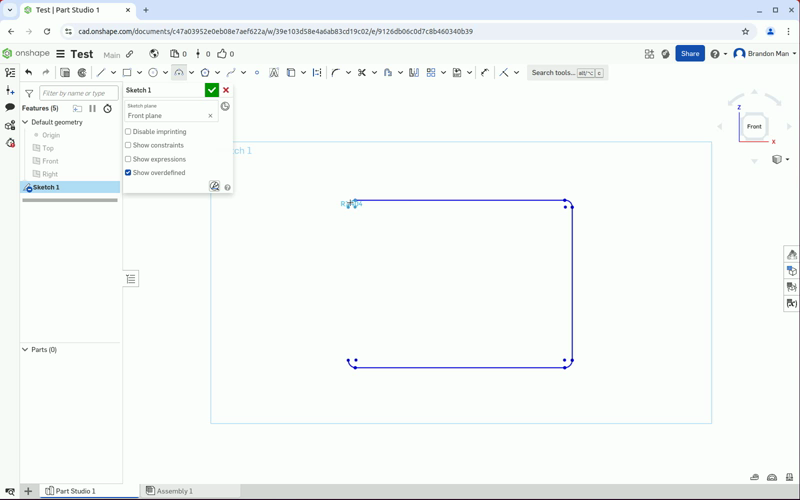
key(esc)
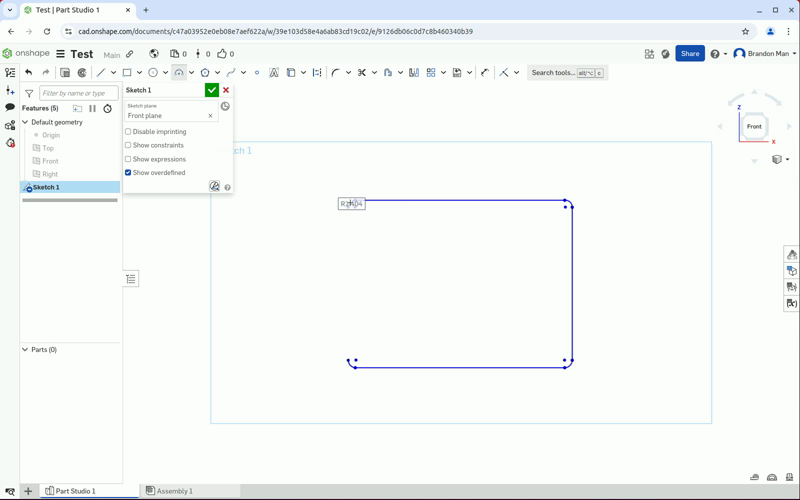
key(l)
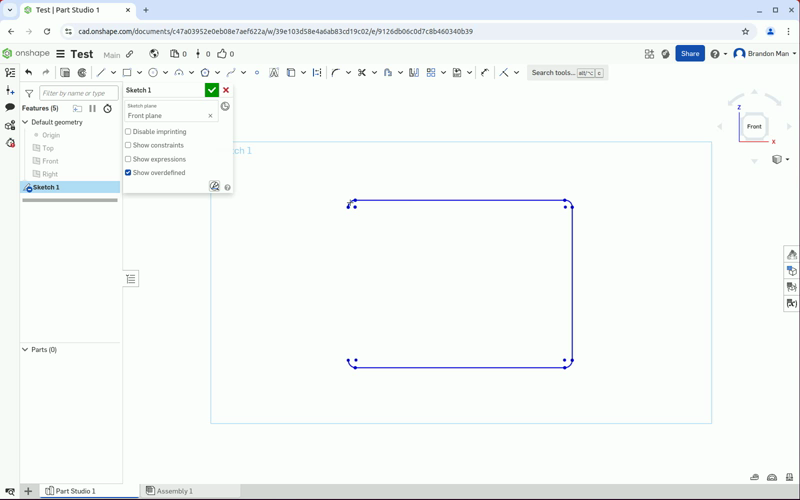
mouse_move(348, 207)
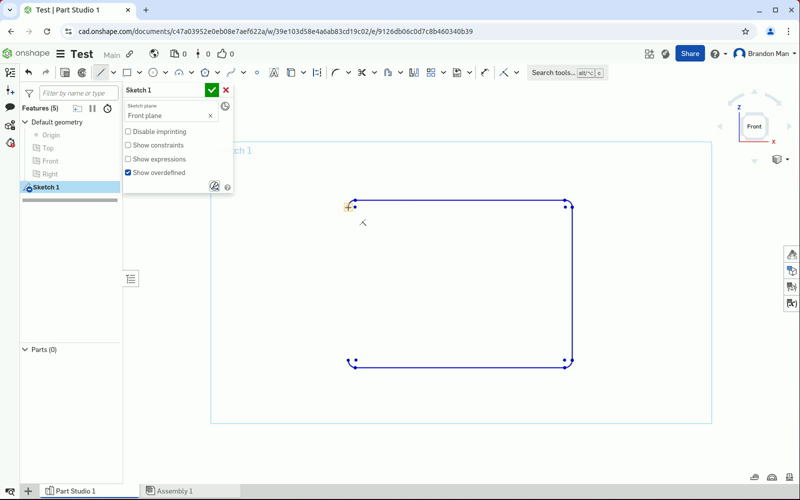
click(348, 207)
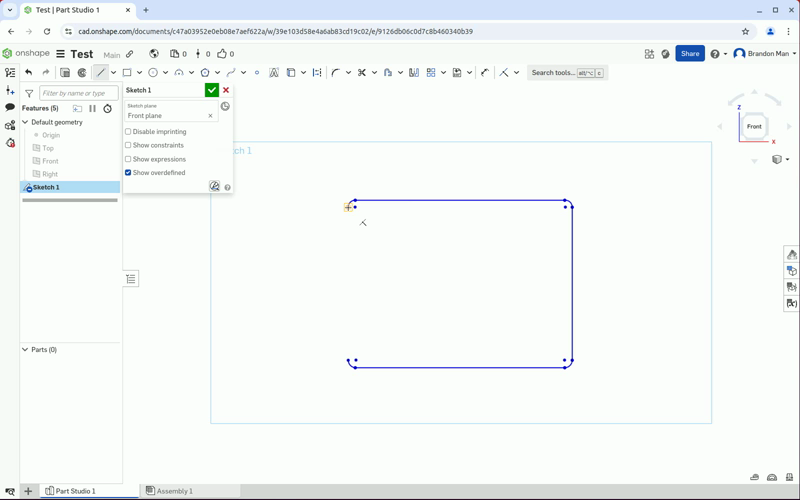
key_down(shift)
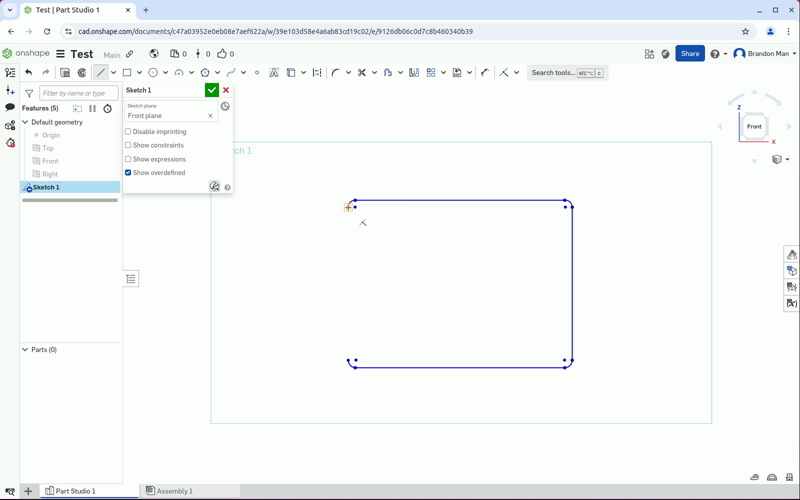
mouse_move(348, 360)
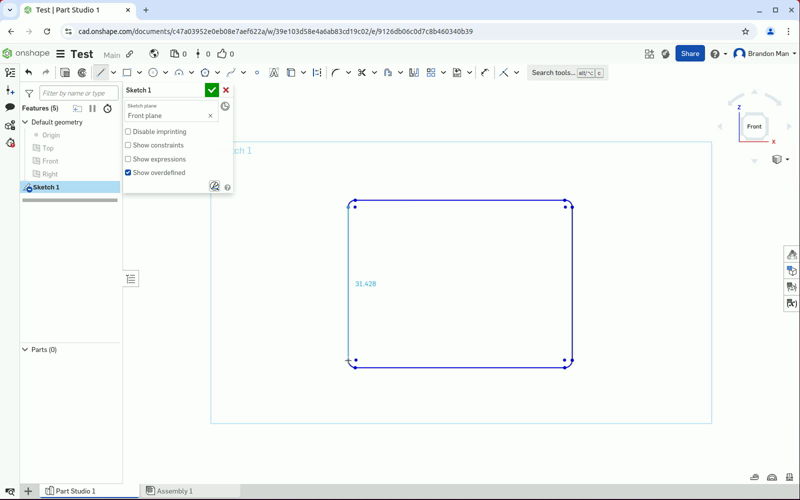
key_up(shift)
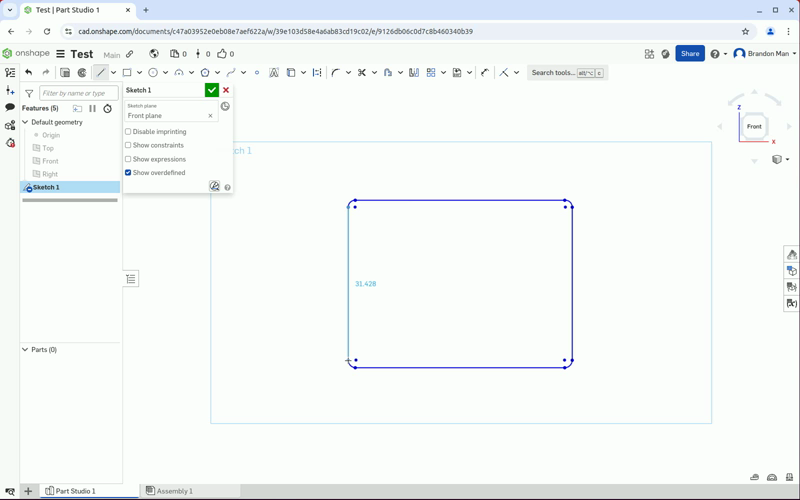
click(348, 360)
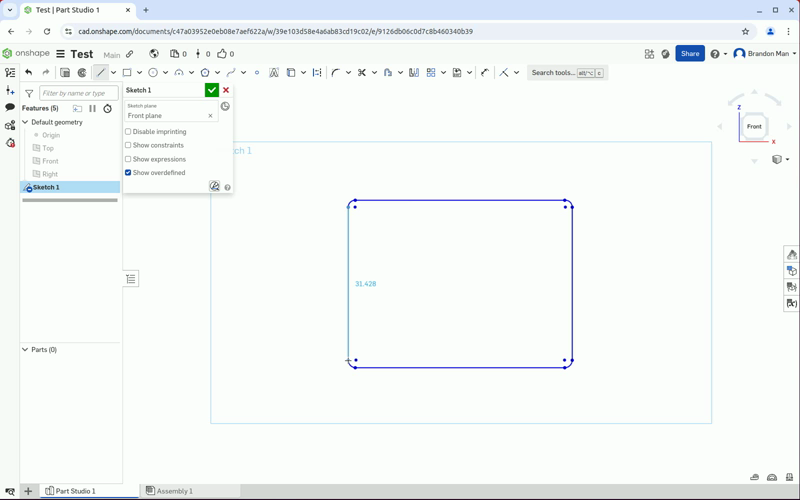
key(esc)
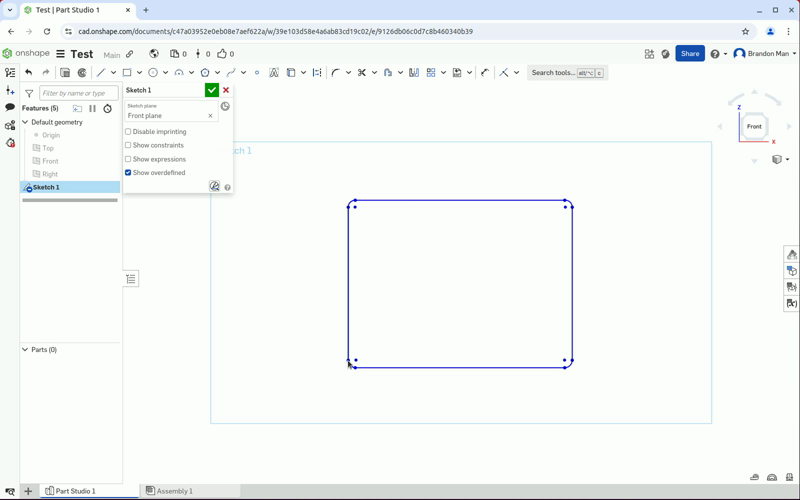
mouse_move(444, 263)
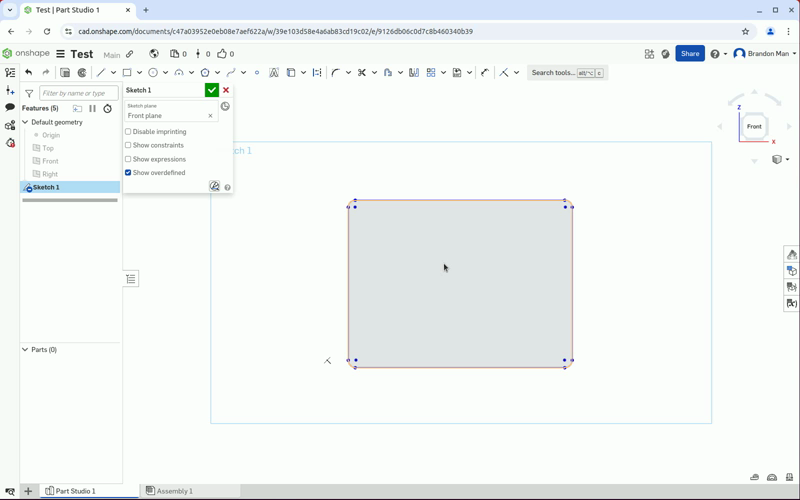
click(444, 263)
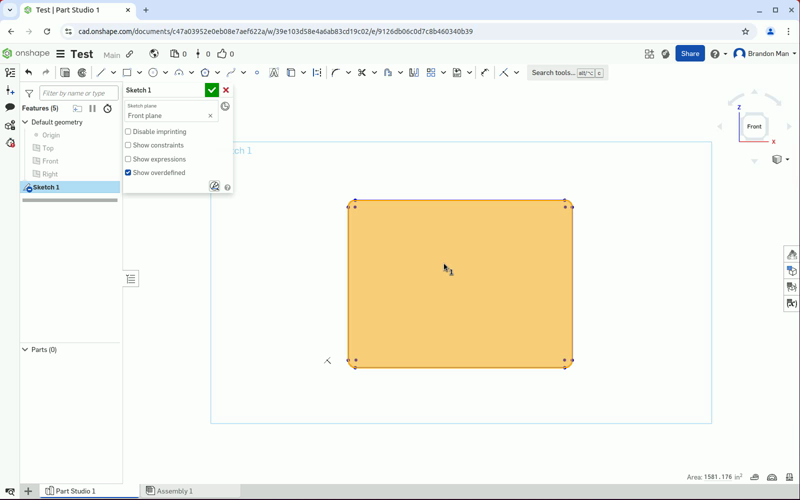
mouse_move(73, 352)
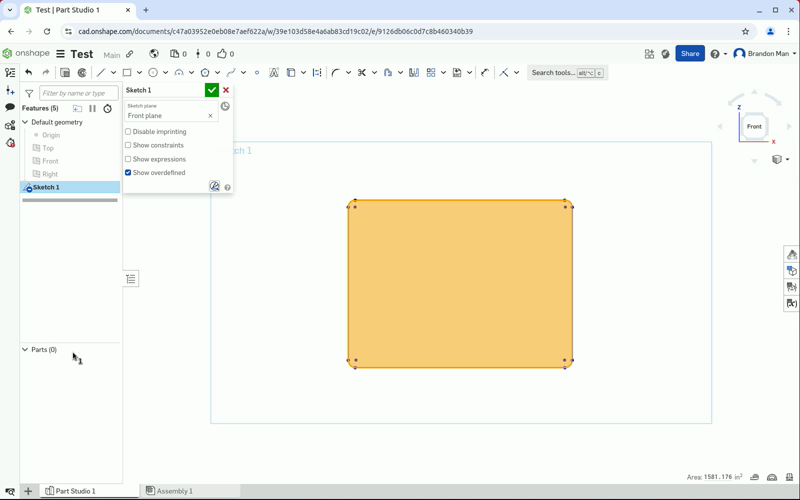
key(shift+y)
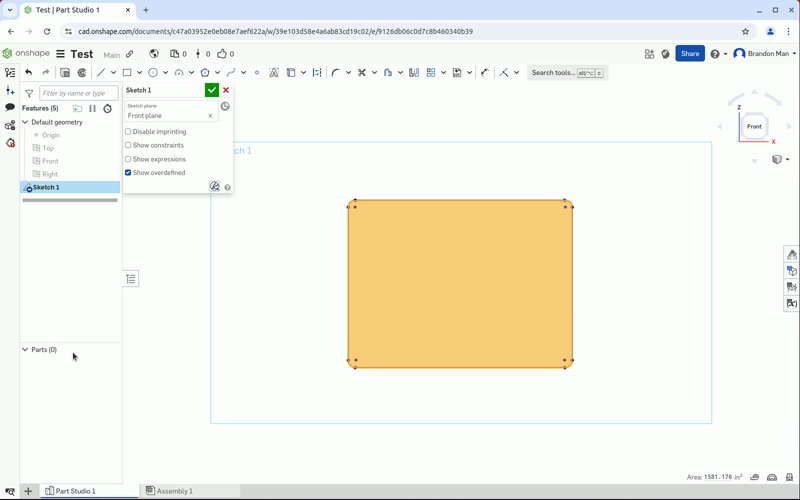
key(shift+e)
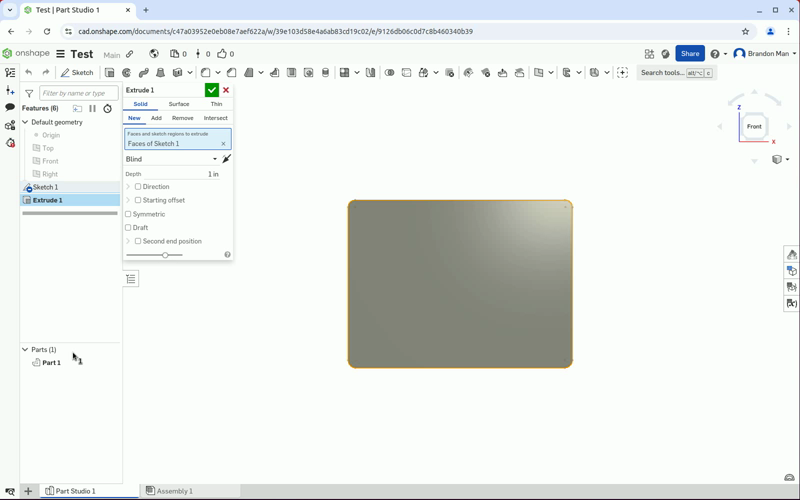
mouse_move(143, 106)
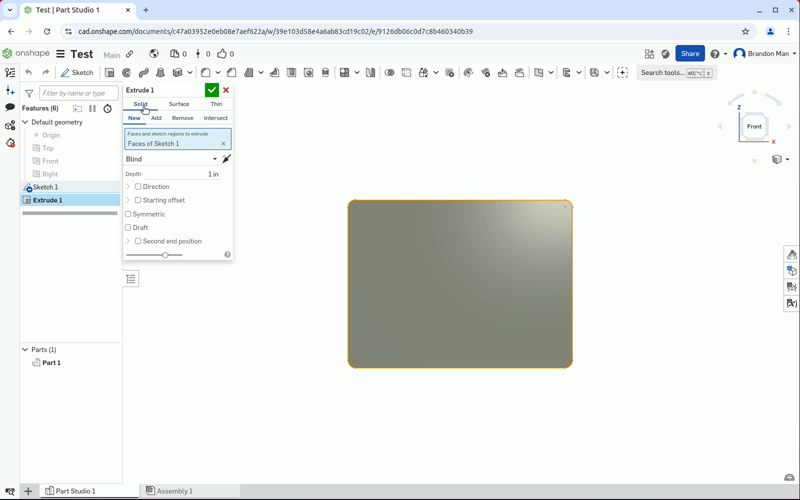
click(143, 106)
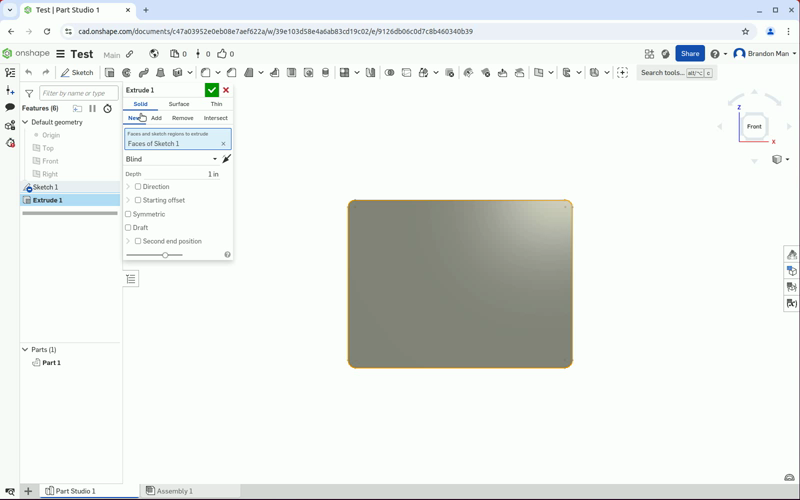
mouse_move(137, 120)
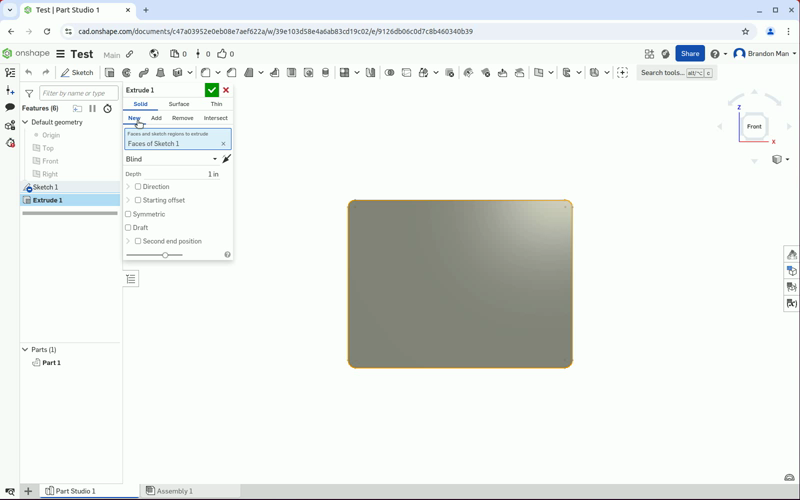
click(137, 120)
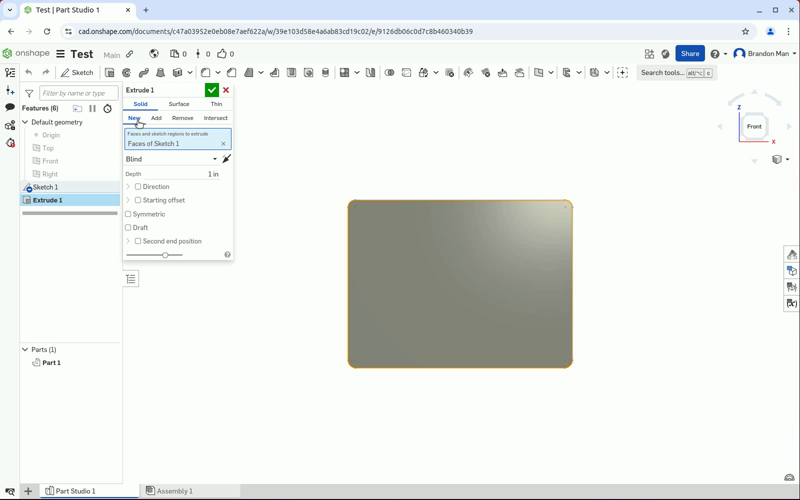
key(tab, 4)
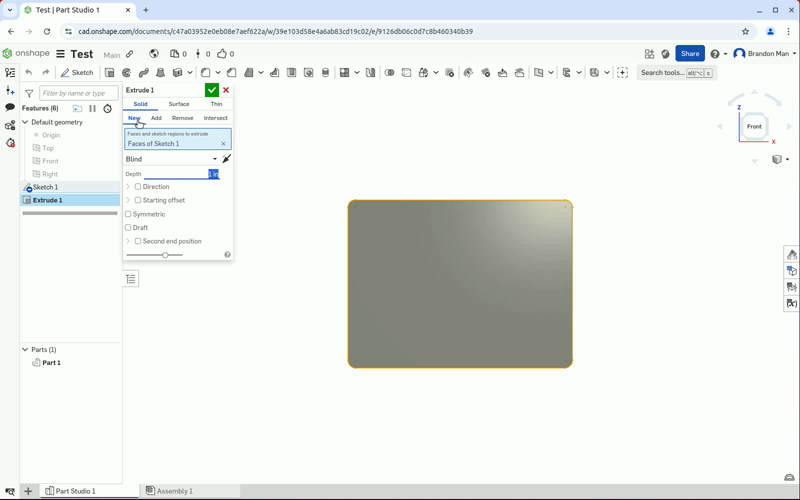
text(0.963)
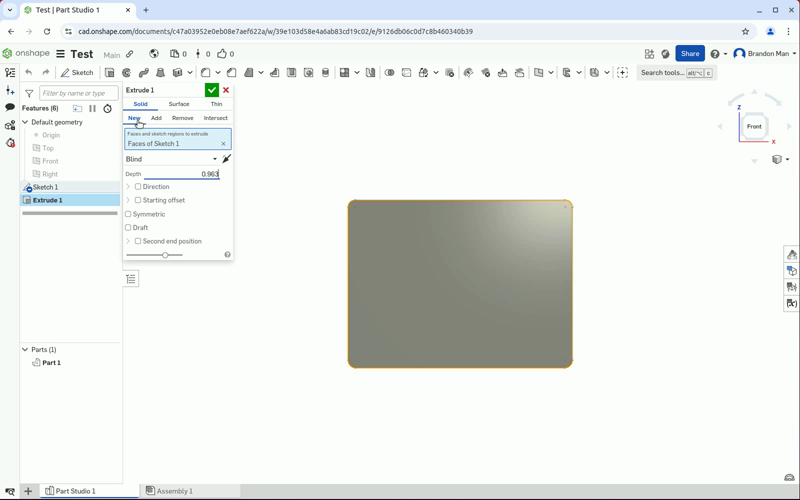
key(enter)
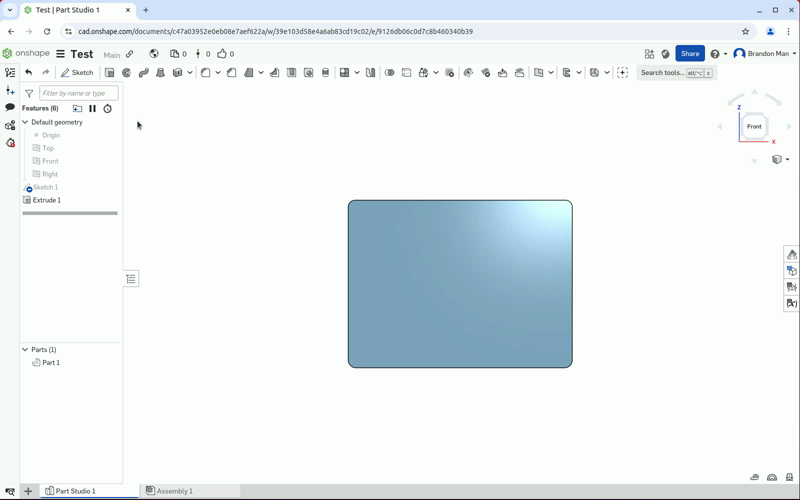
key(shift+h)
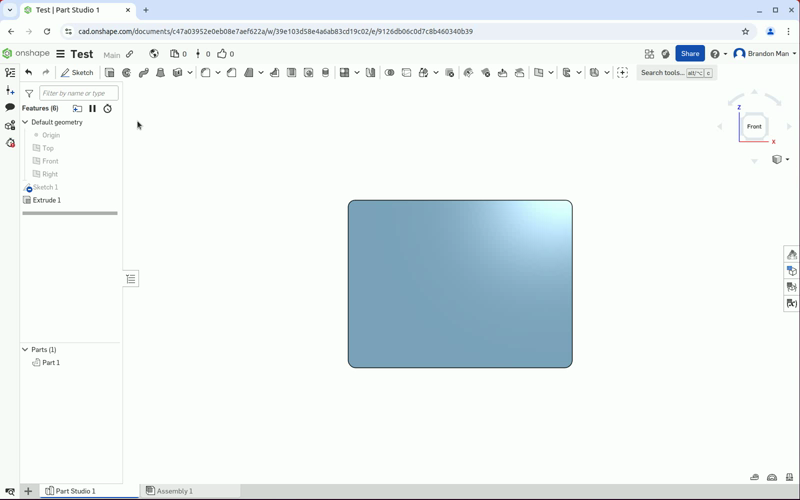
key(shift+h)
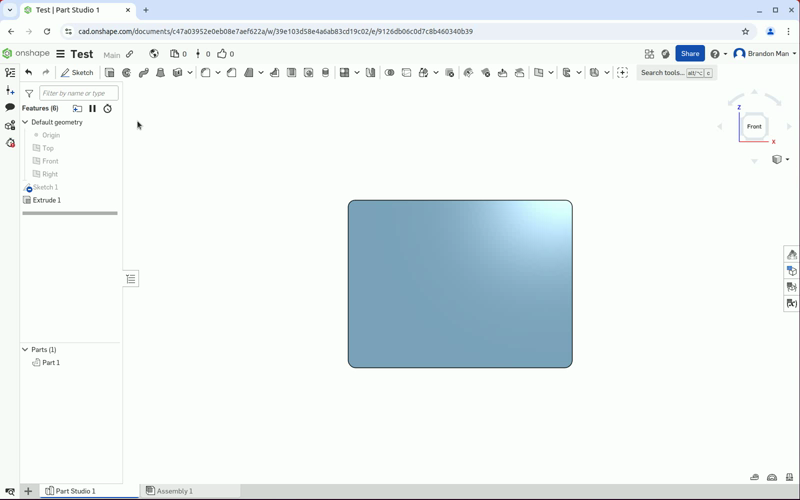
mouse_move(73, 189)
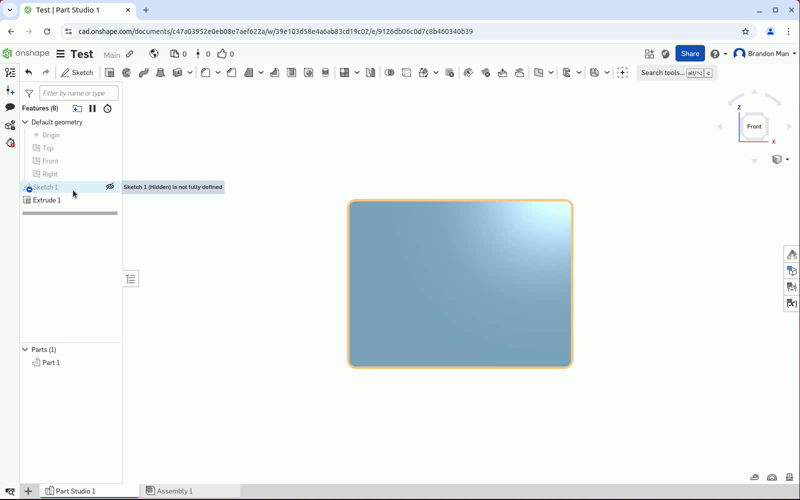
click(73, 189)
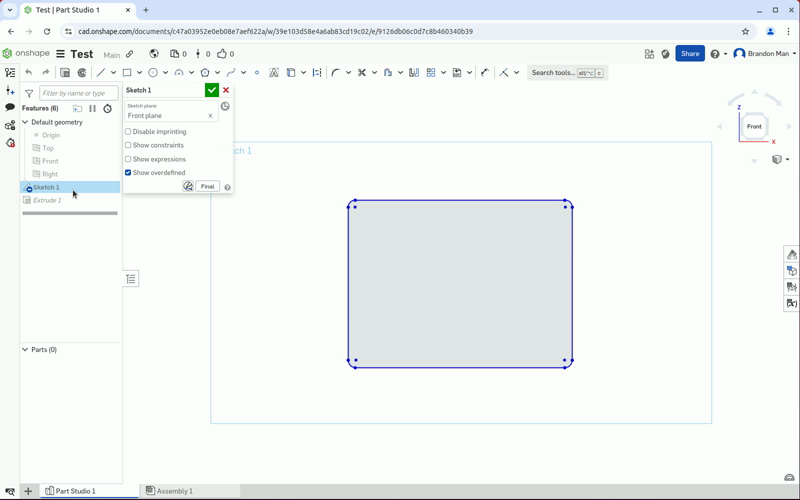
mouse_move(229, 92)
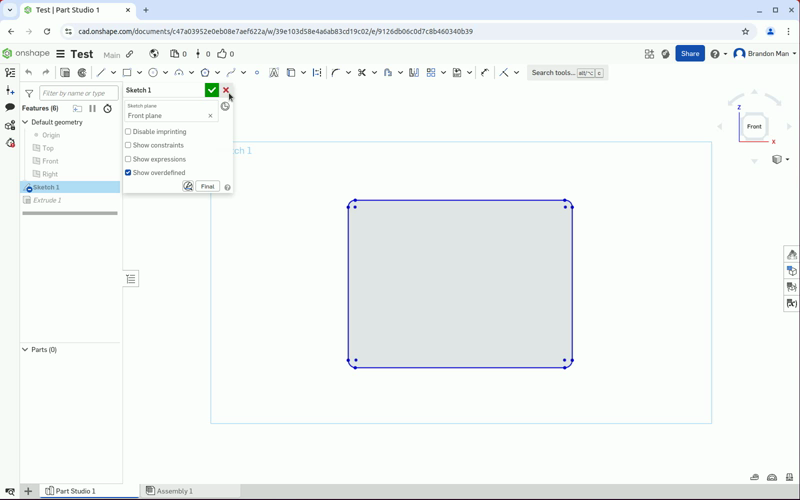
click(229, 92)
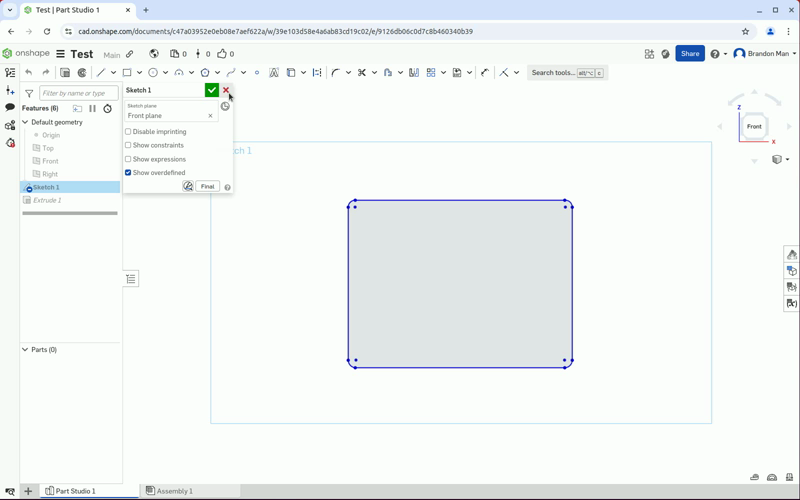
key(shift+s)
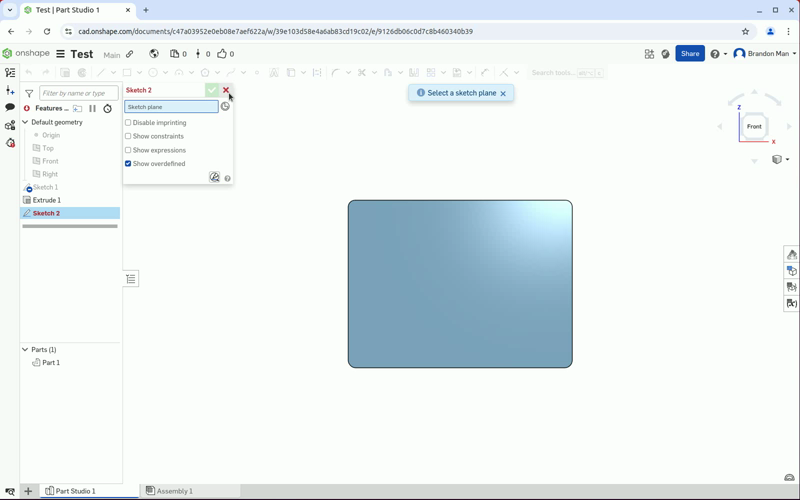
mouse_move(73, 163)
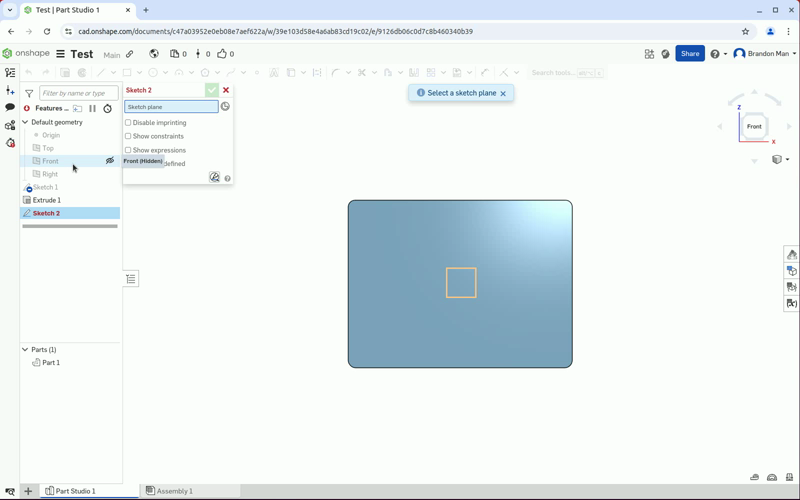
click(73, 163)
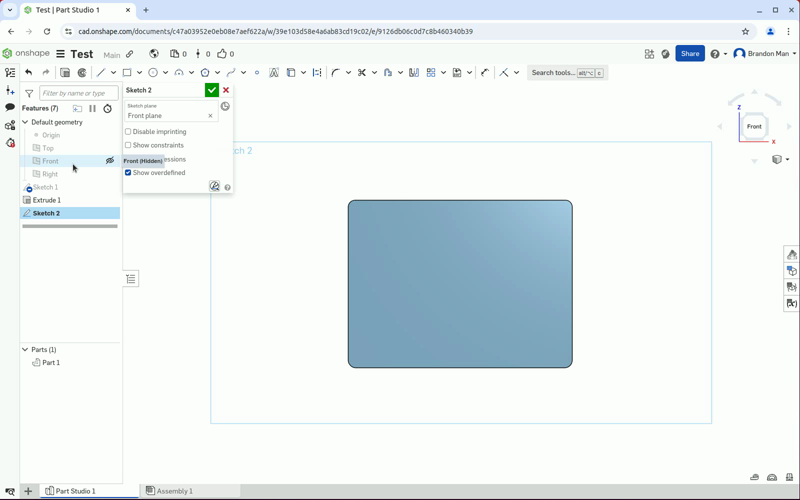
mouse_move(73, 352)
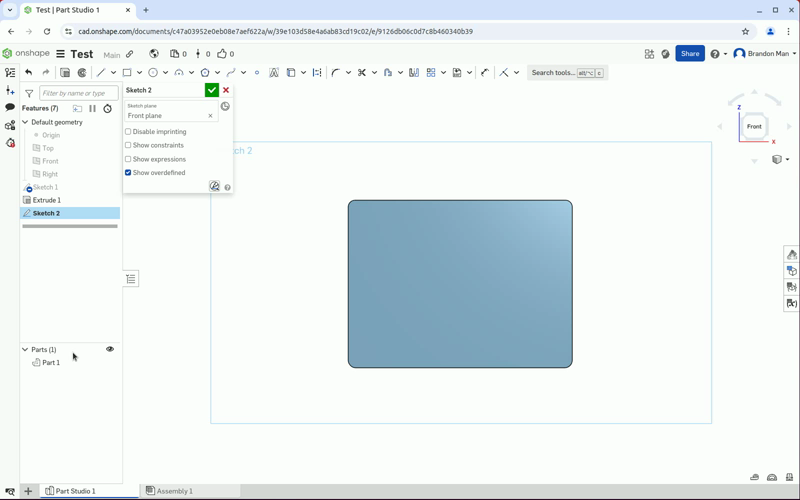
key(y)
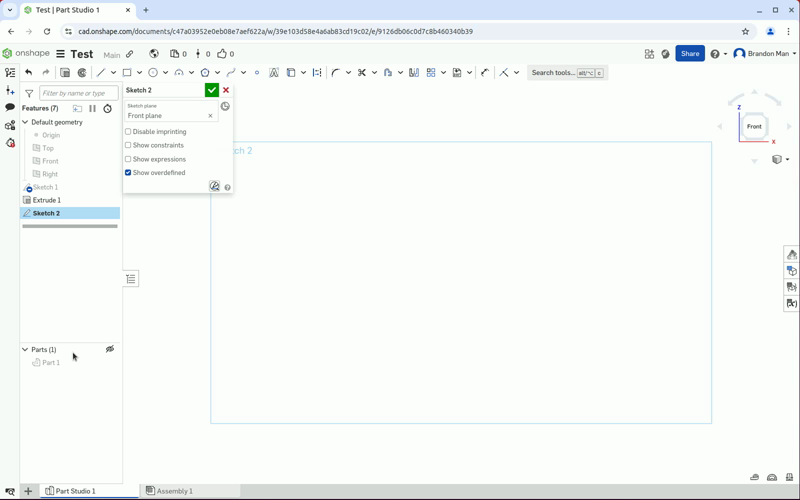
key(c)
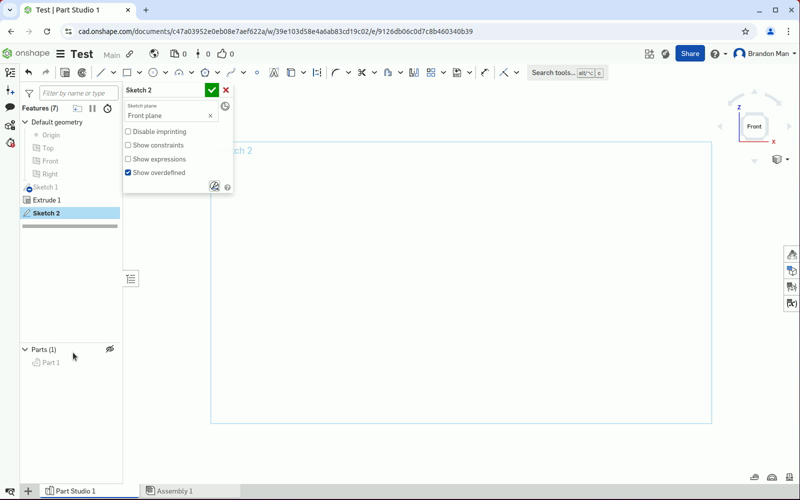
key_down(shift)
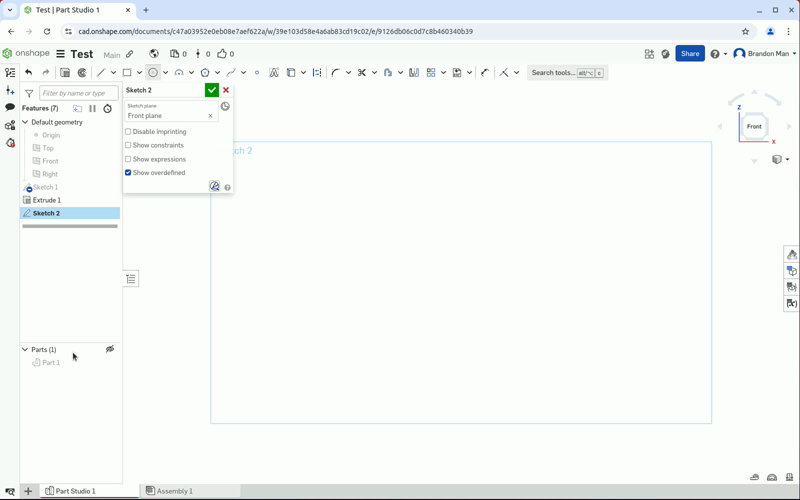
mouse_move(355, 205)
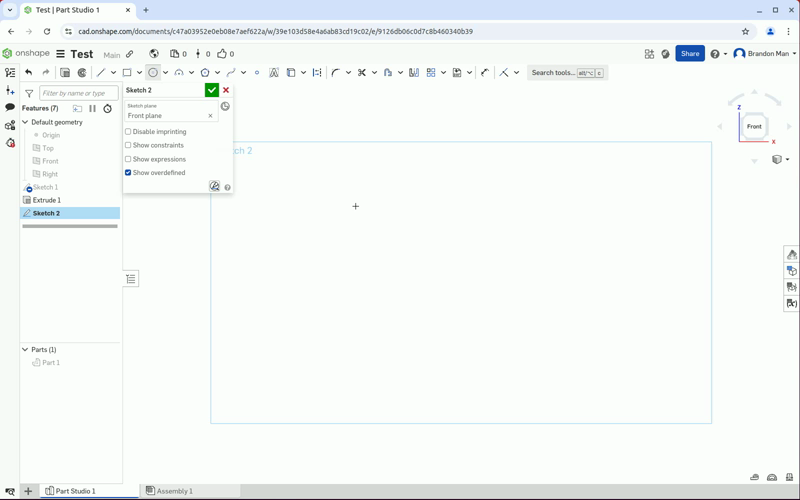
click(355, 205)
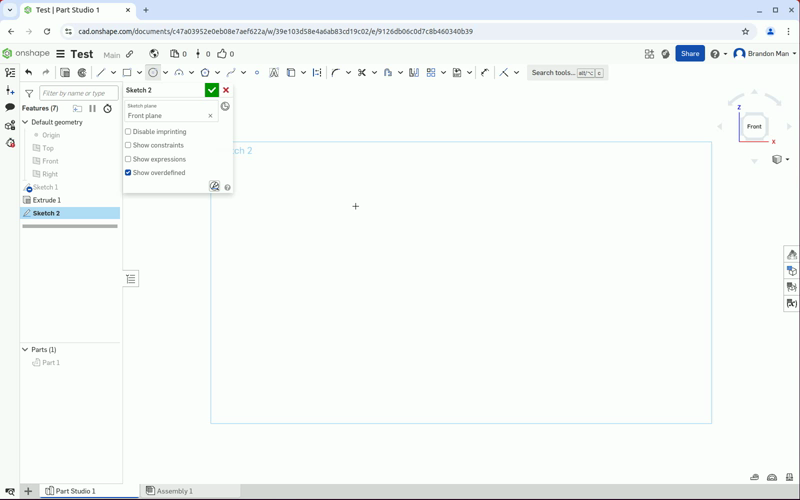
key_up(shift)
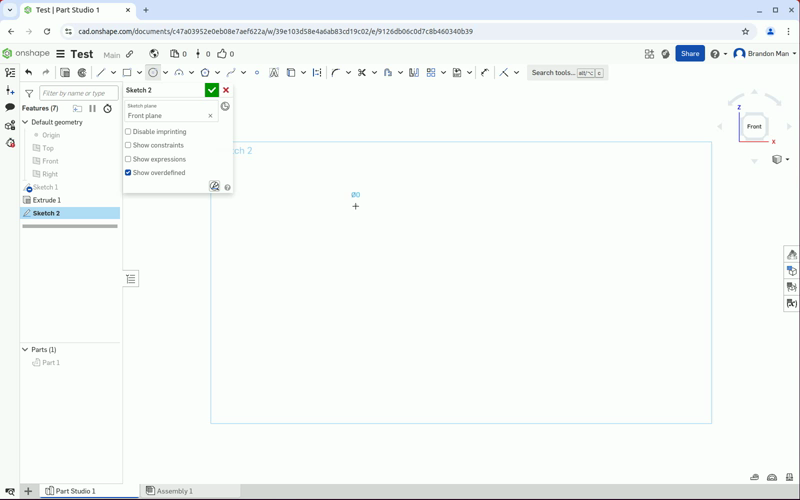
mouse_move(358, 205)
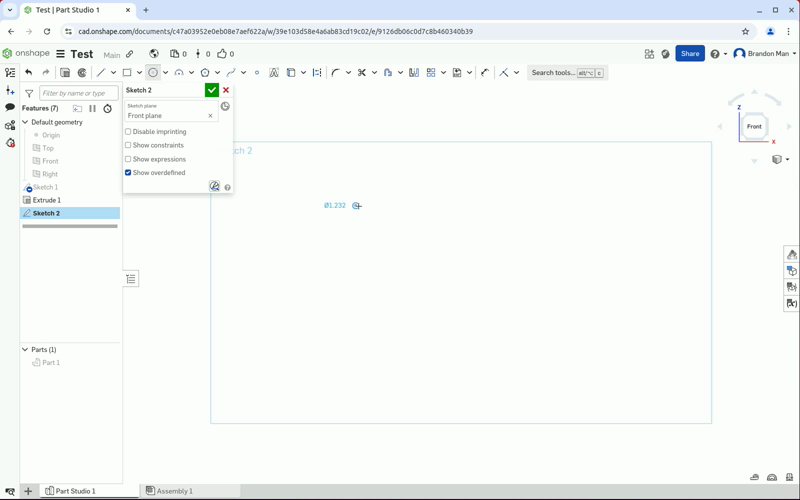
click(358, 205)
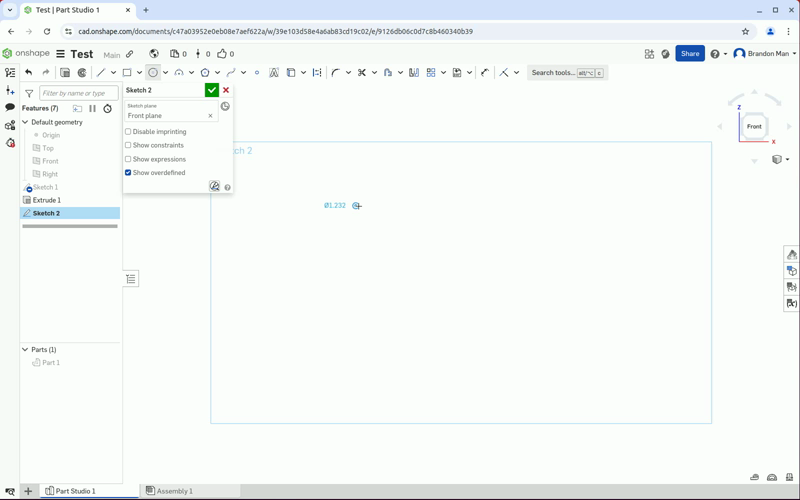
key(esc)
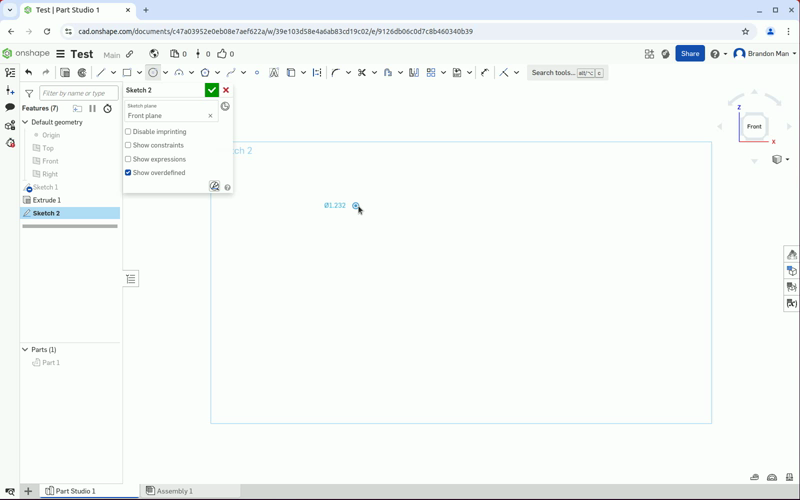
mouse_move(357, 204)
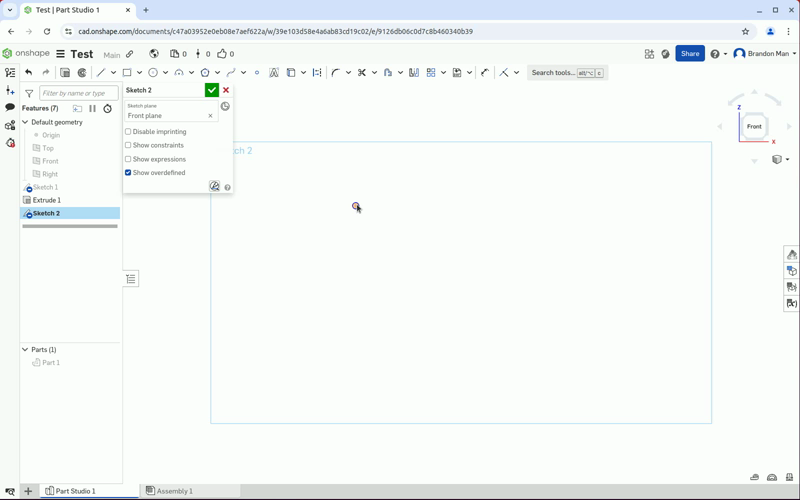
scroll(6)
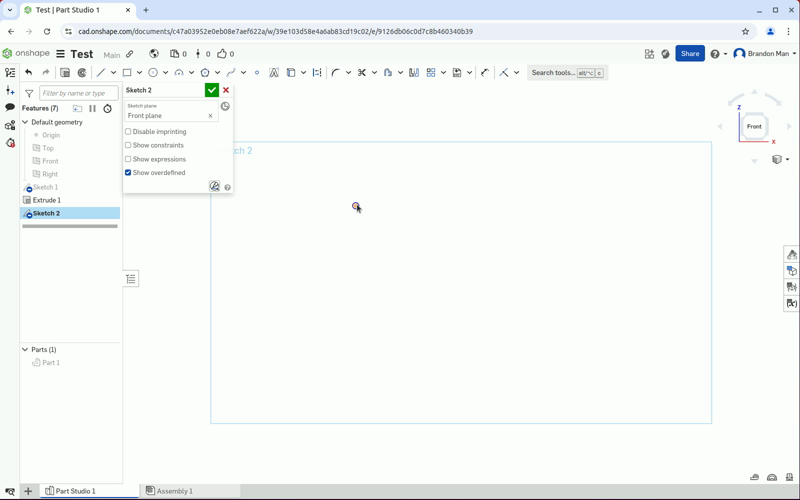
scroll(6)
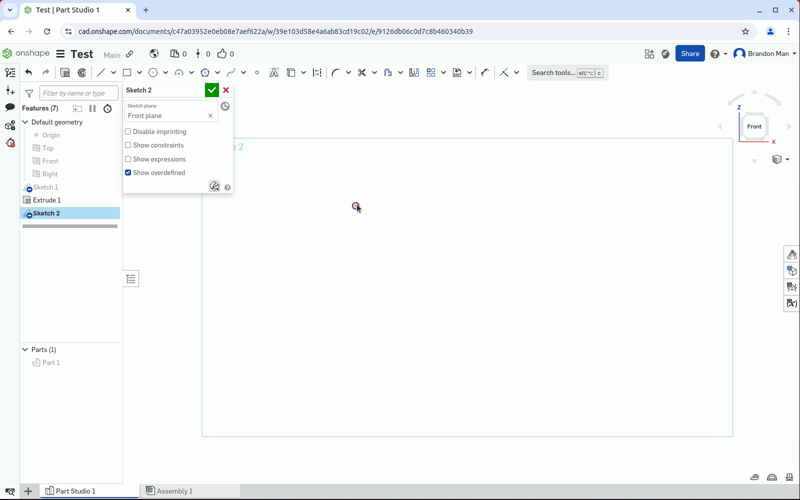
scroll(6)
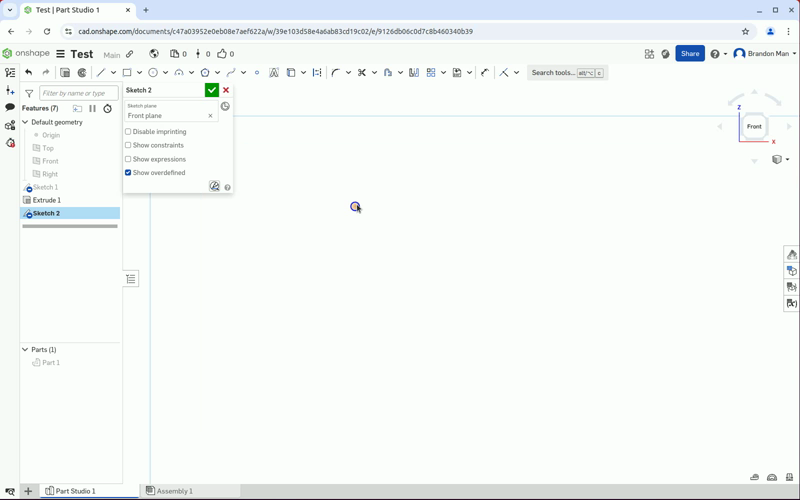
scroll(6)
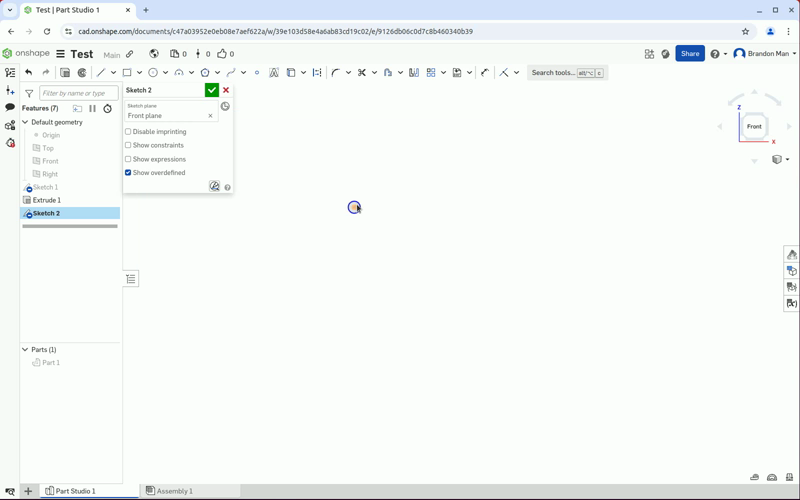
scroll(6)
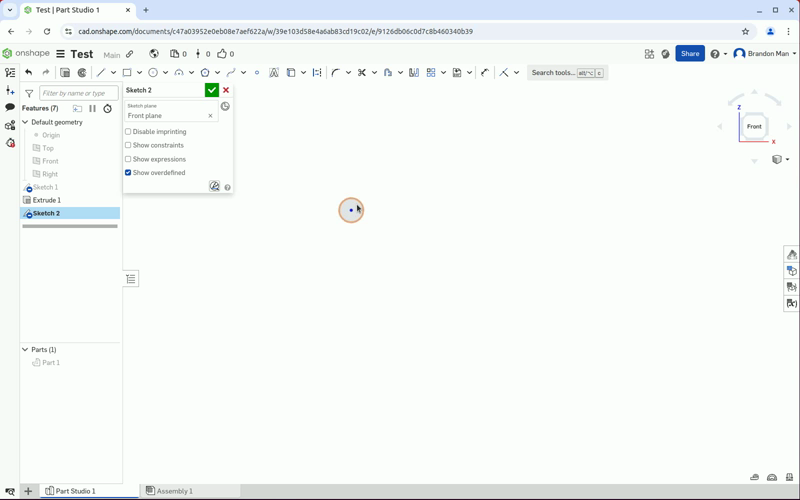
scroll(6)
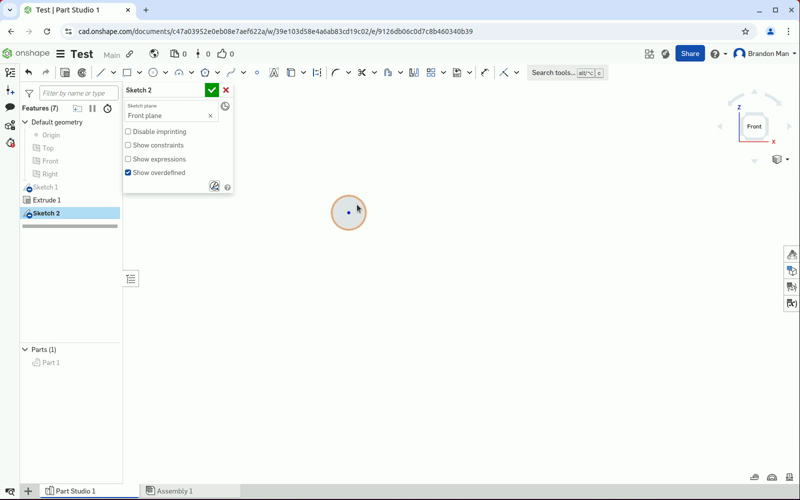
scroll(6)
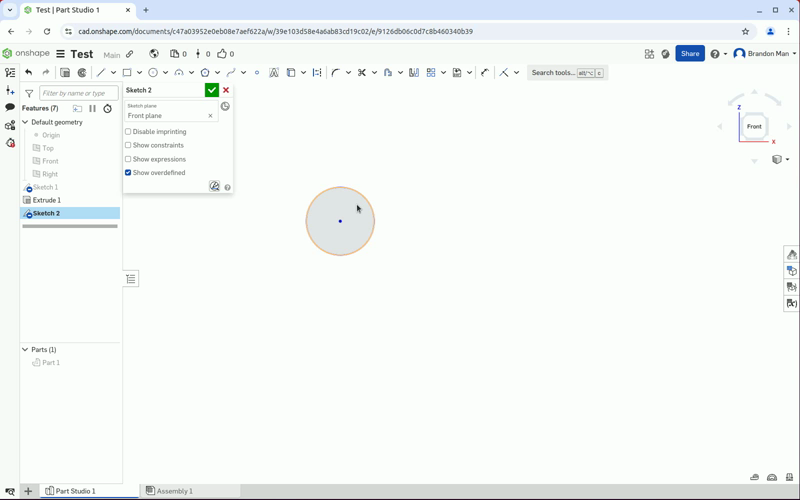
click(357, 204)
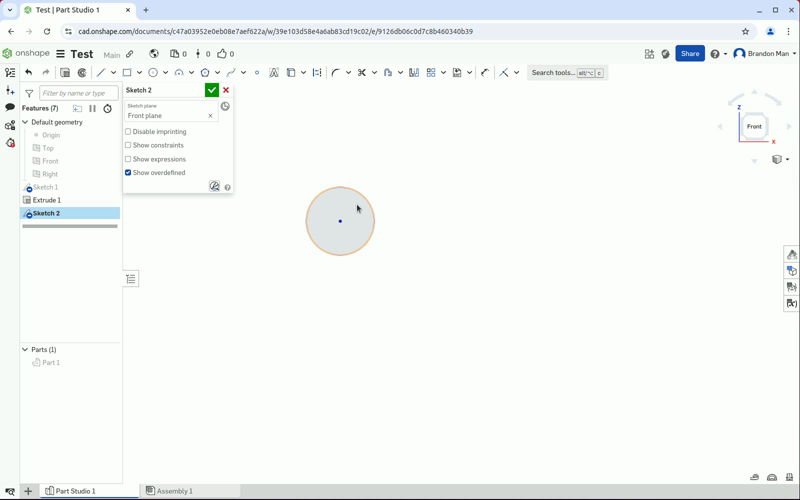
scroll(-6)
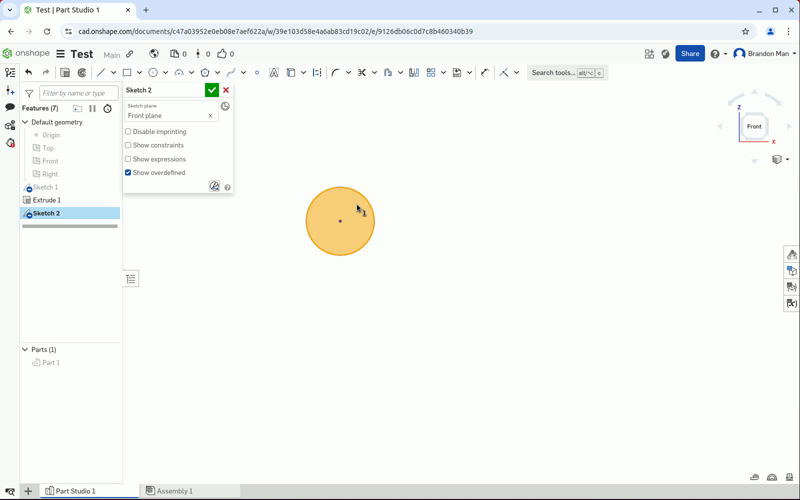
scroll(-6)
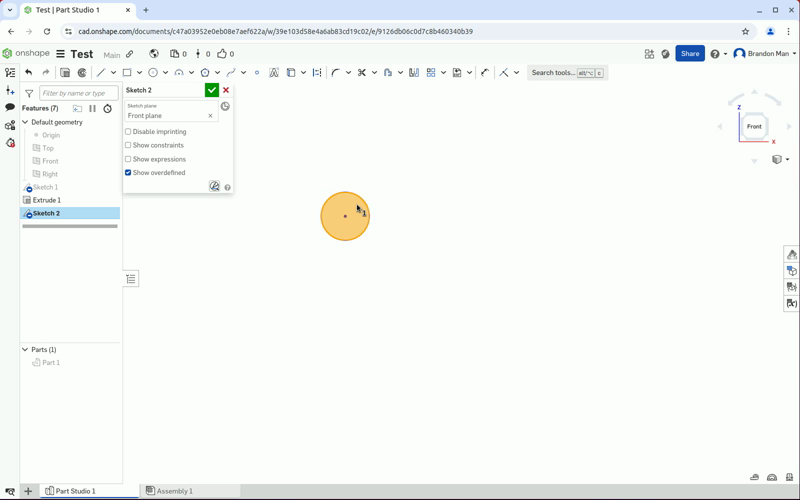
scroll(-6)
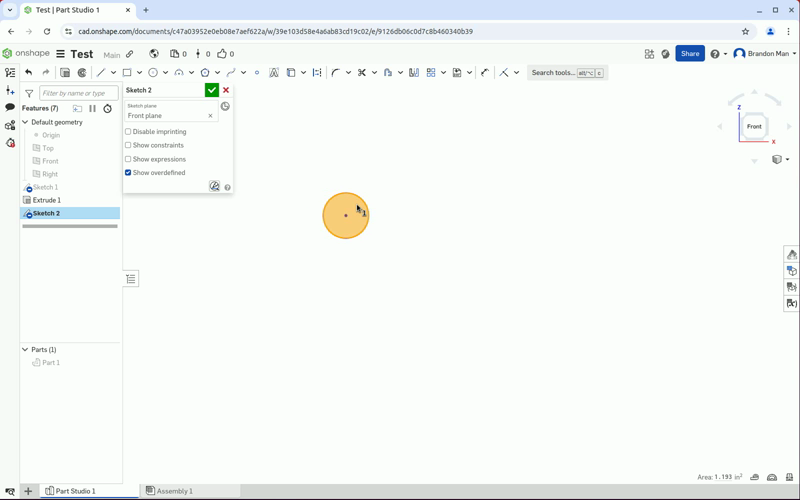
scroll(-6)
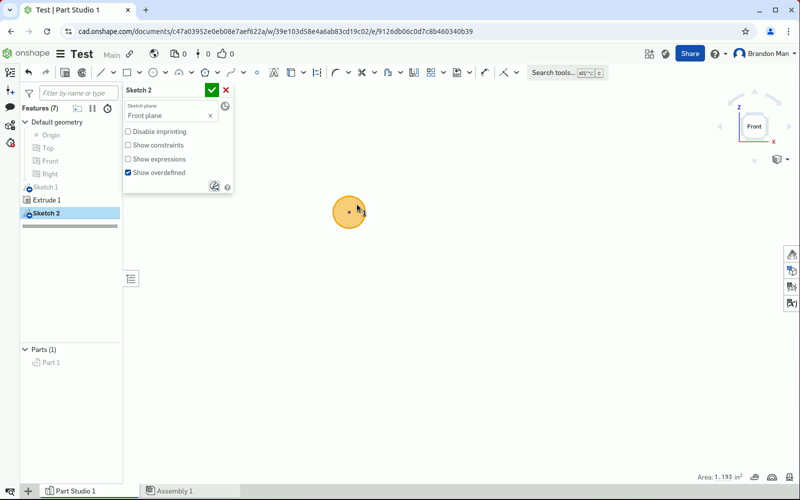
scroll(-6)
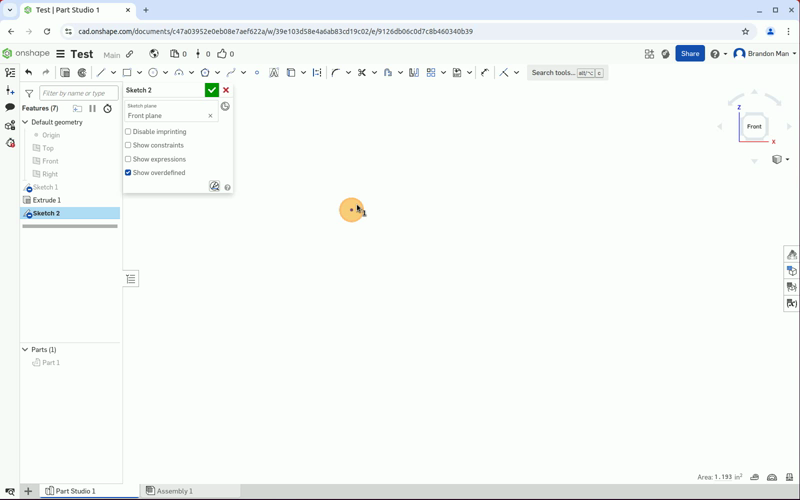
scroll(-6)
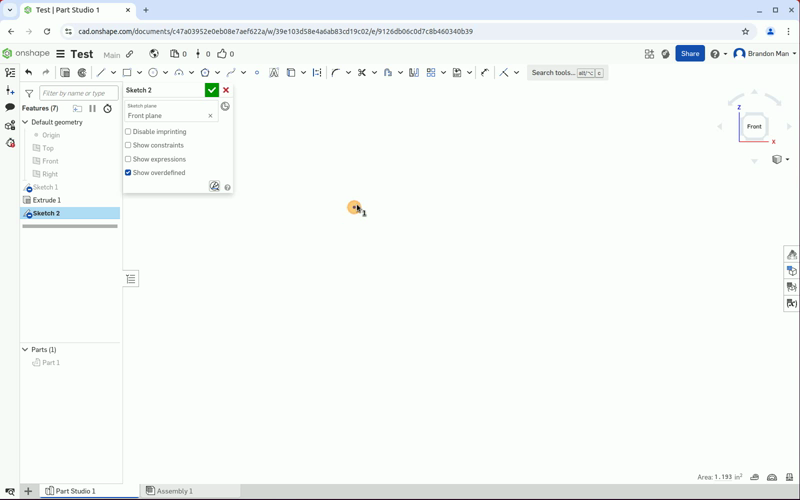
scroll(-6)
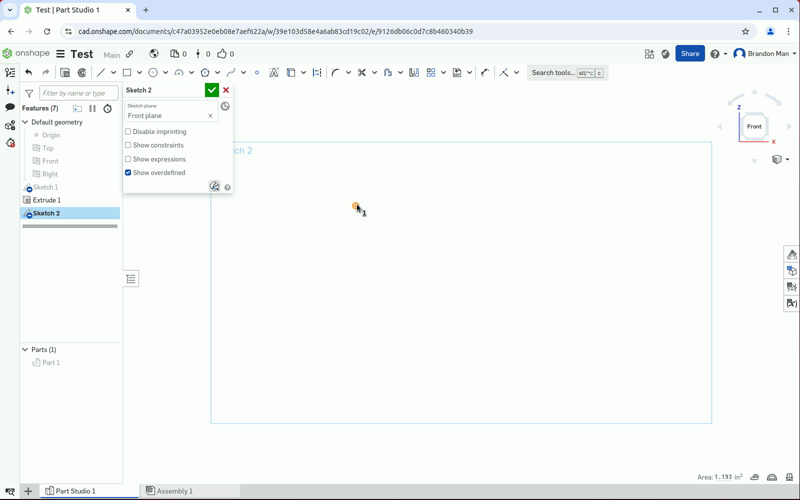
mouse_move(73, 352)
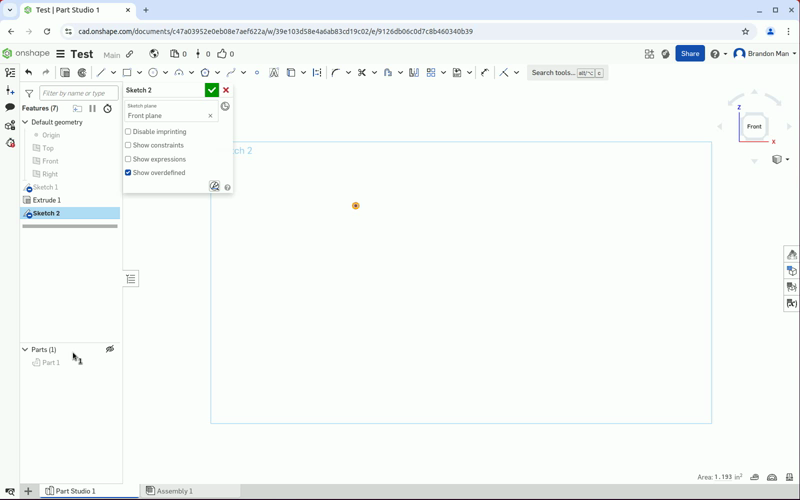
key(shift+y)
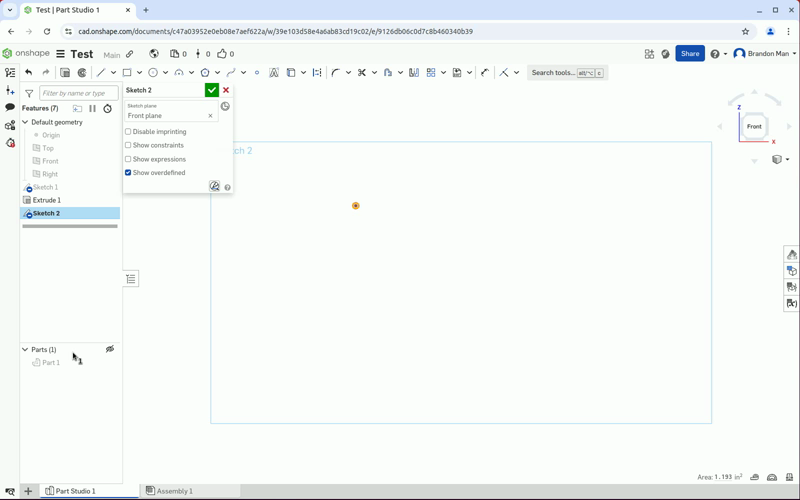
key(shift+e)
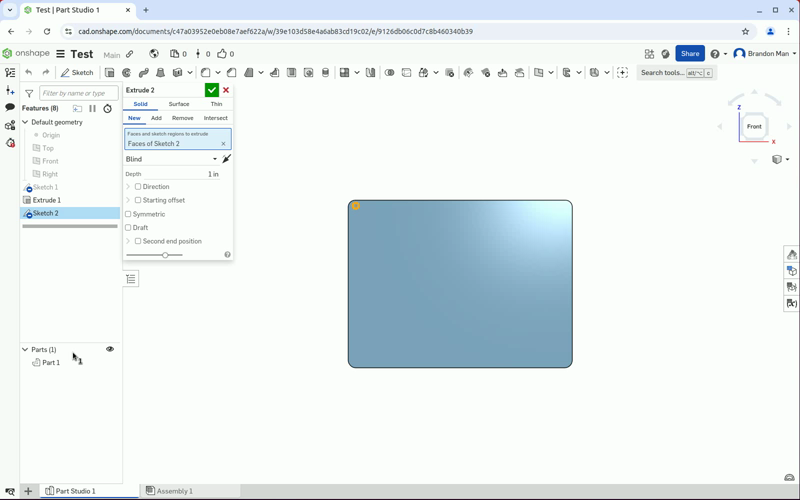
mouse_move(143, 106)
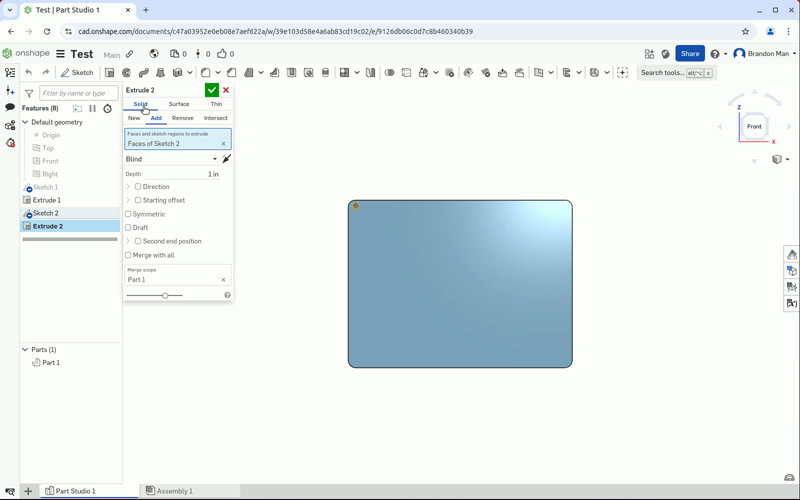
click(143, 106)
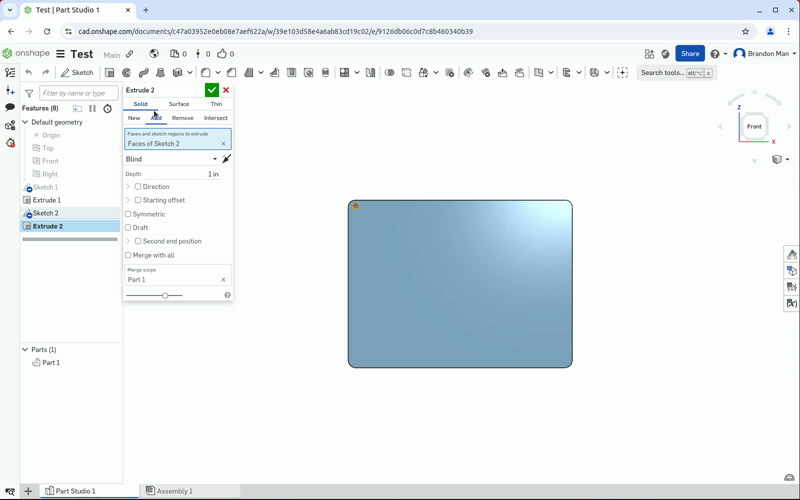
mouse_move(186, 120)
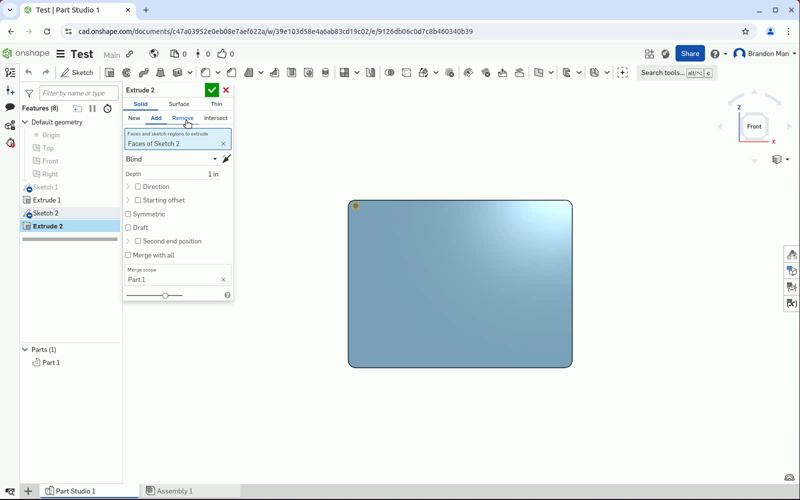
click(186, 120)
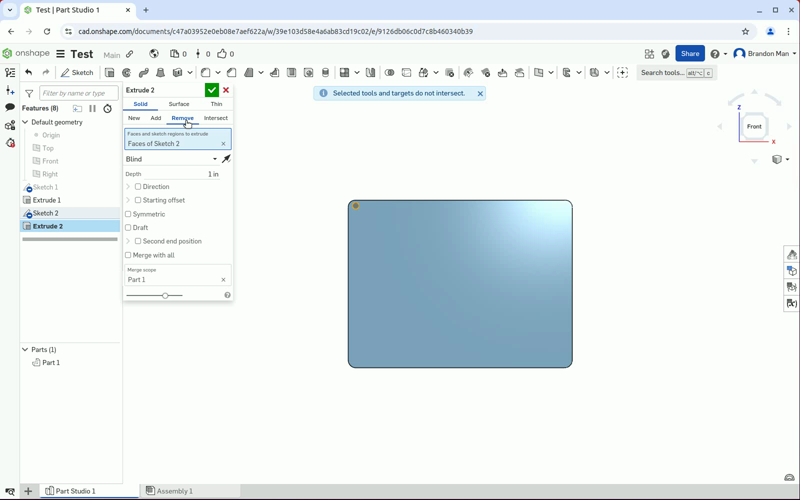
key(tab, 4)
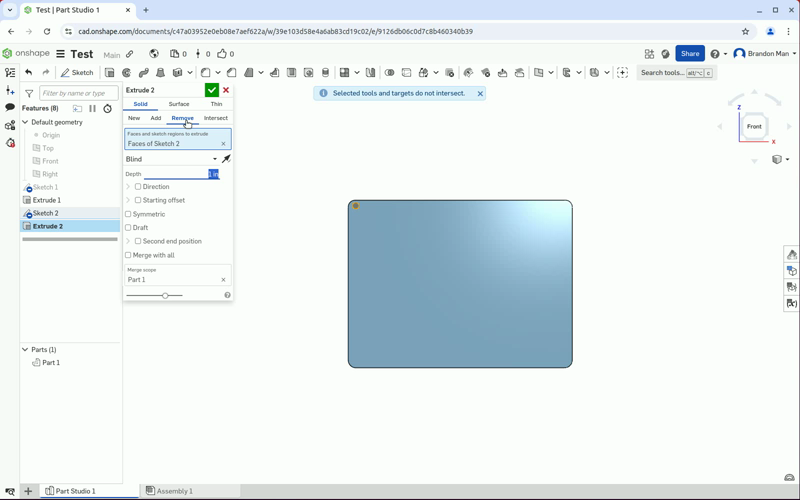
text(-7.221)
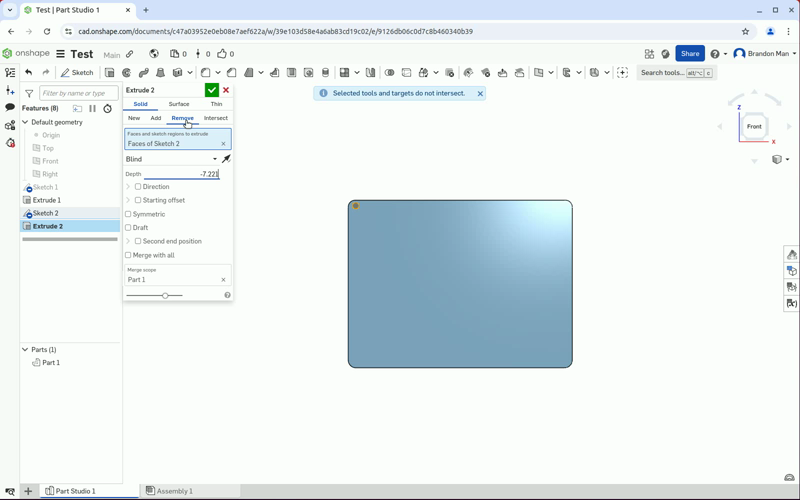
key(tab, 6)
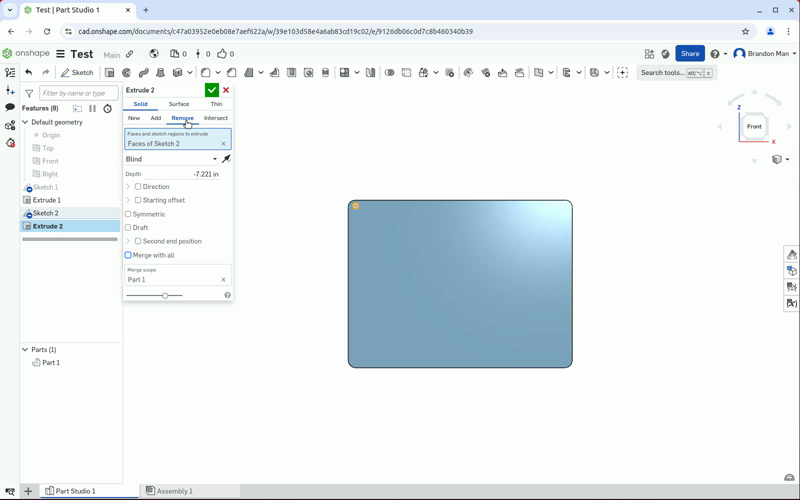
key(space)
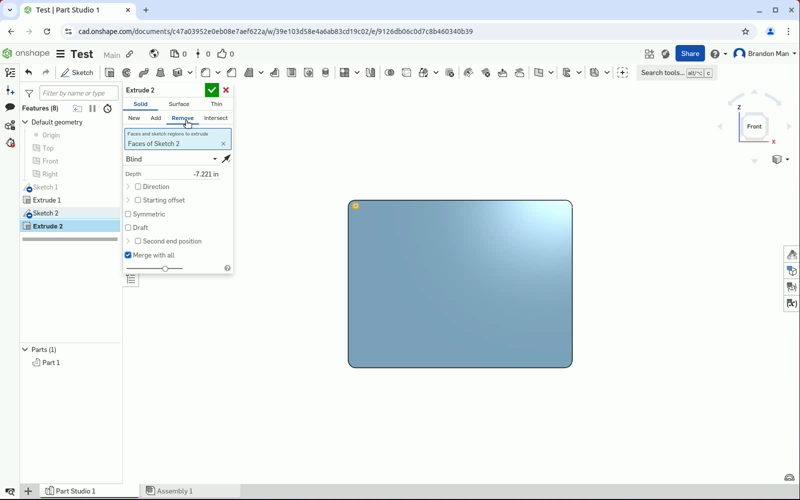
key(enter)
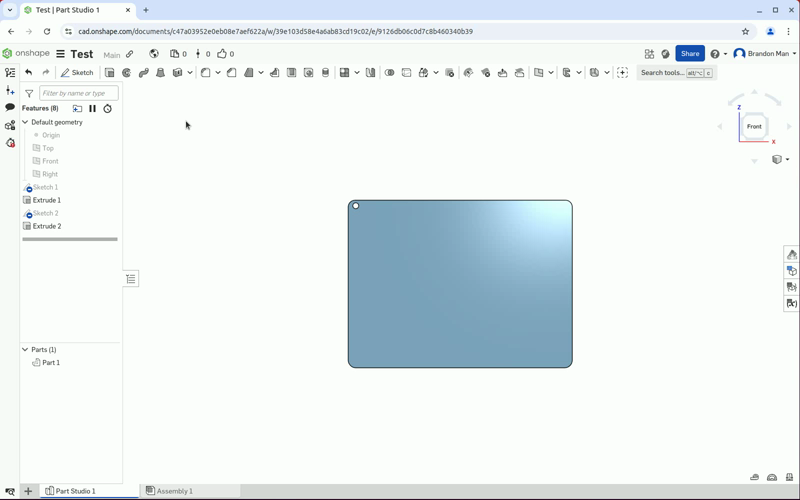
key(shift+h)
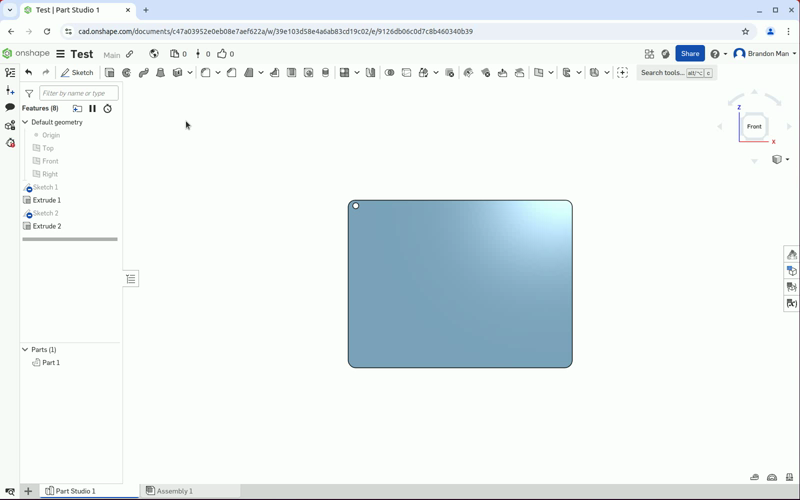
key(shift+h)
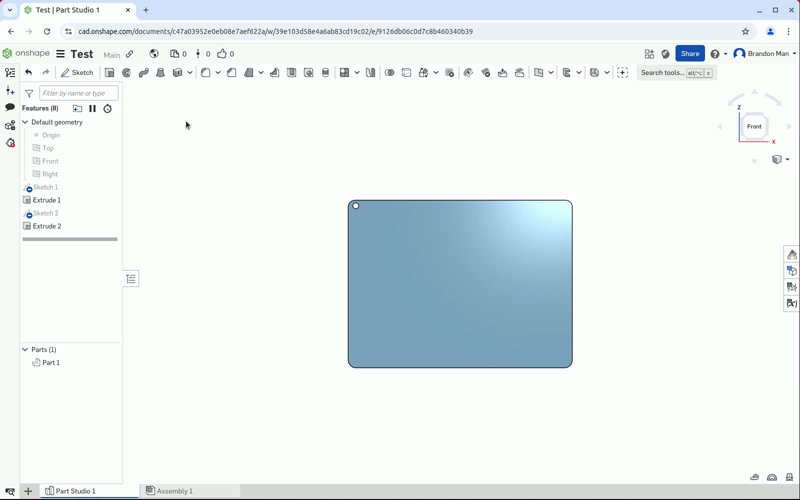
mouse_move(73, 189)
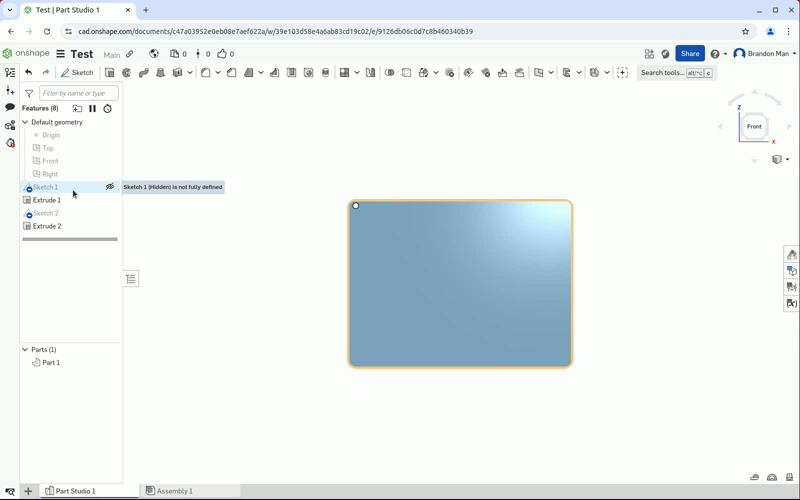
click(73, 189)
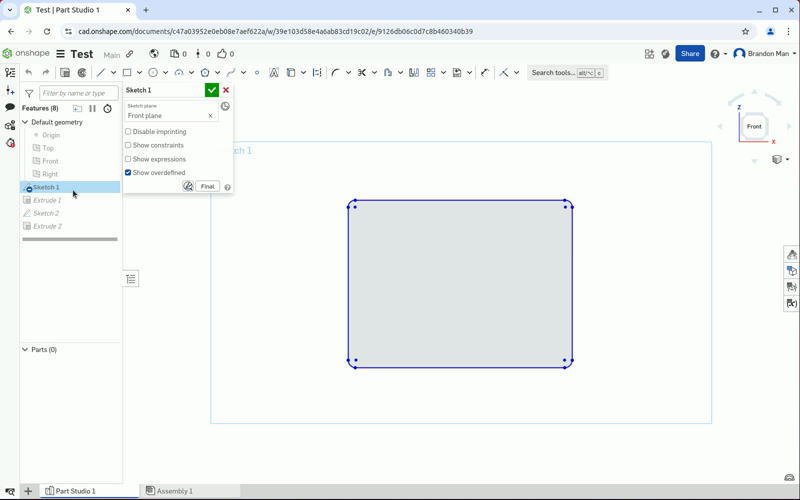
mouse_move(229, 92)
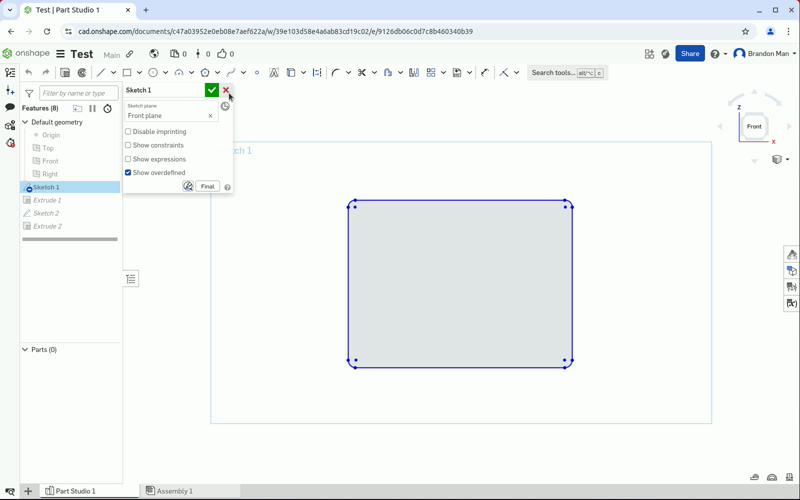
click(229, 92)
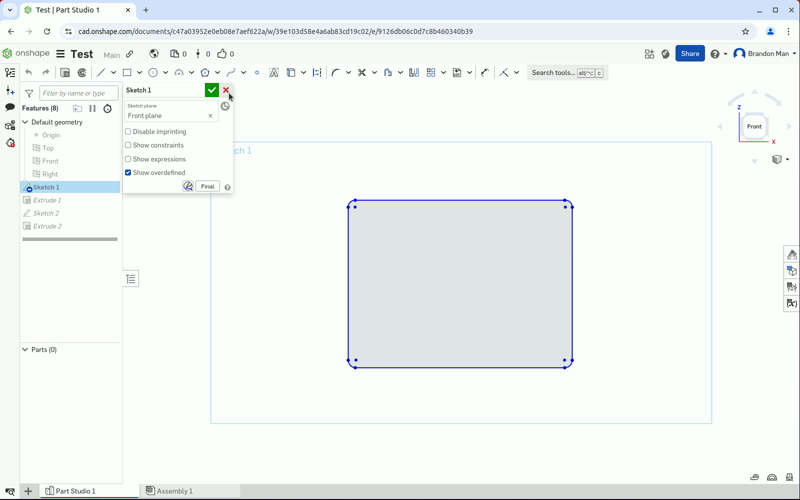
key(shift+s)
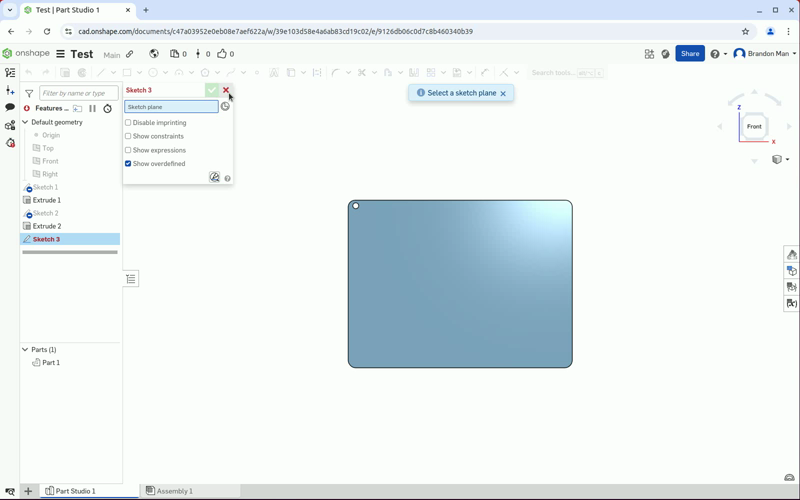
mouse_move(73, 163)
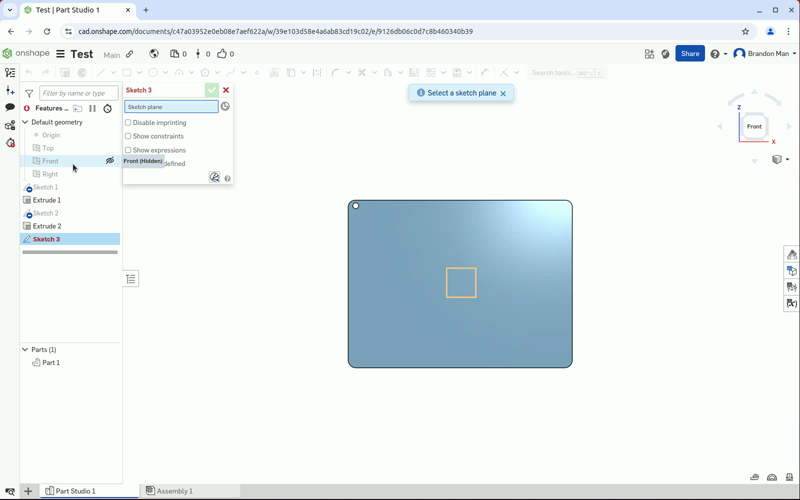
click(73, 163)
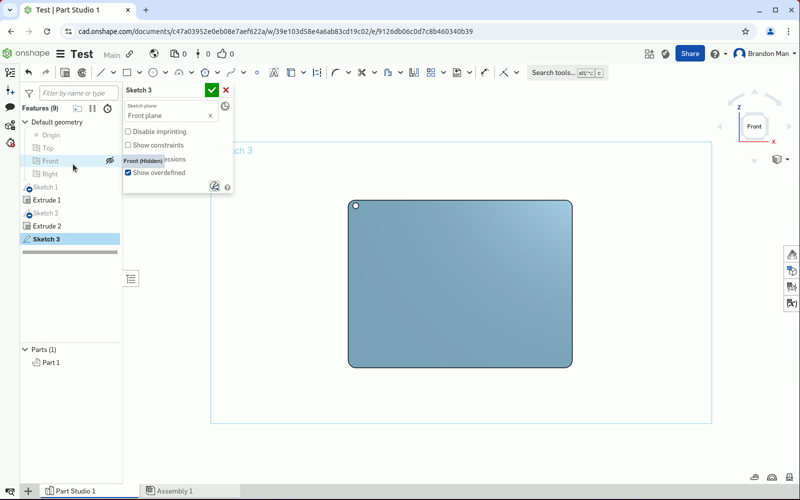
mouse_move(73, 352)
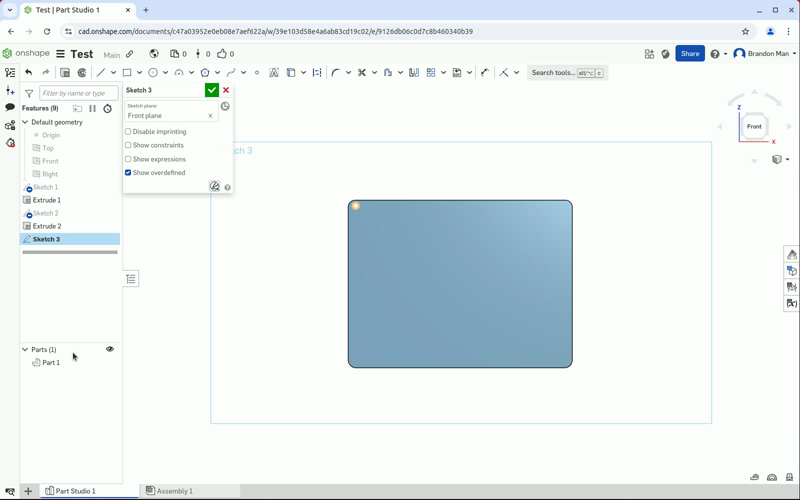
key(y)
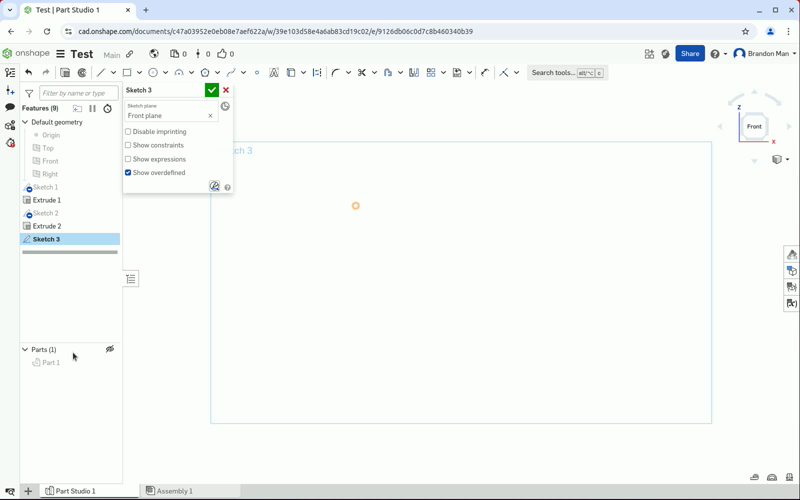
key(c)
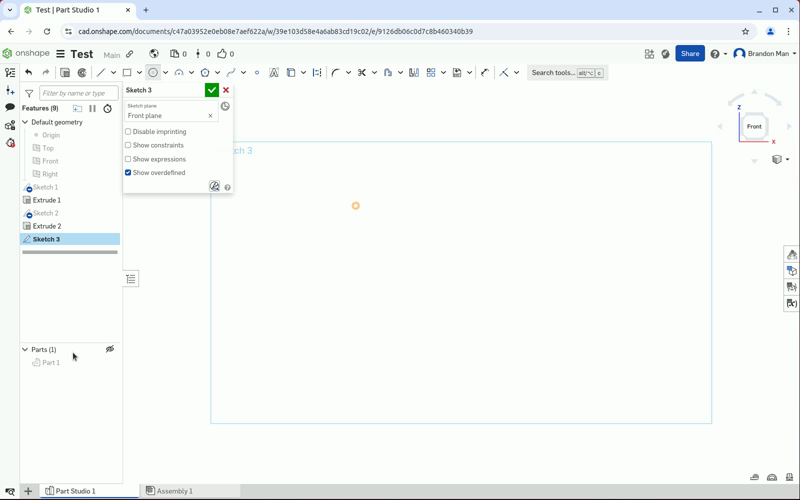
key_down(shift)
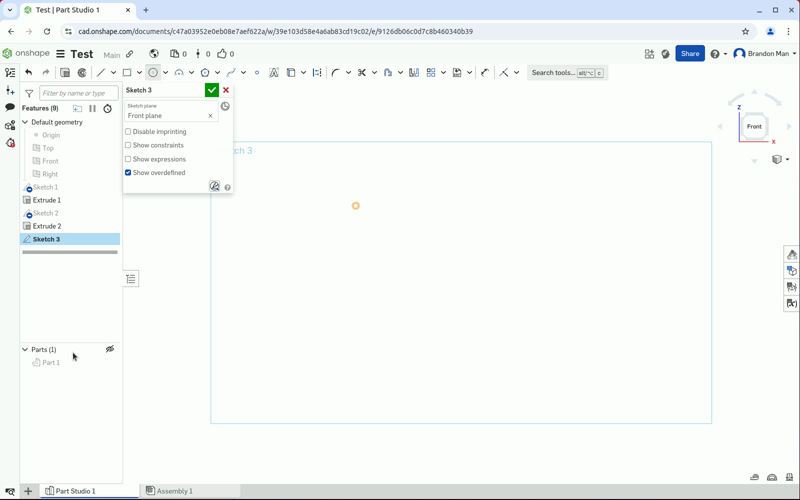
mouse_move(567, 205)
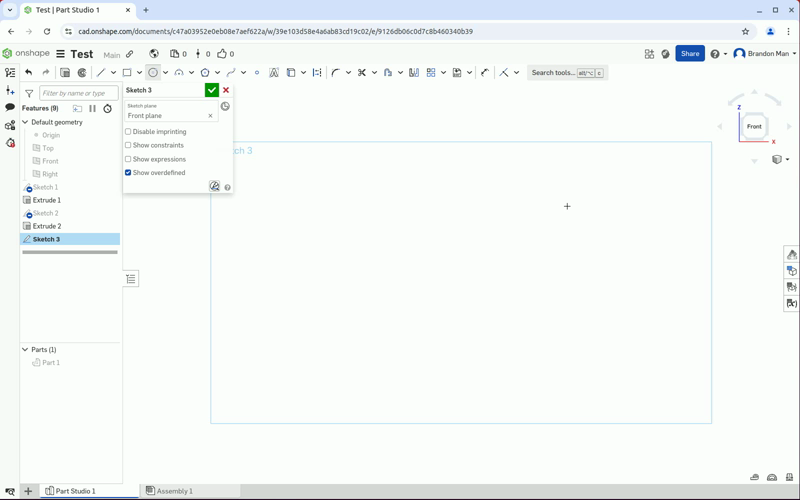
click(567, 205)
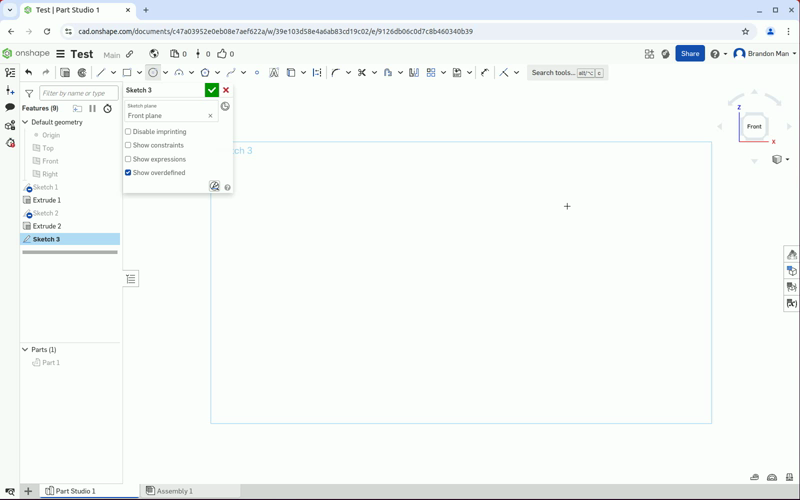
key_up(shift)
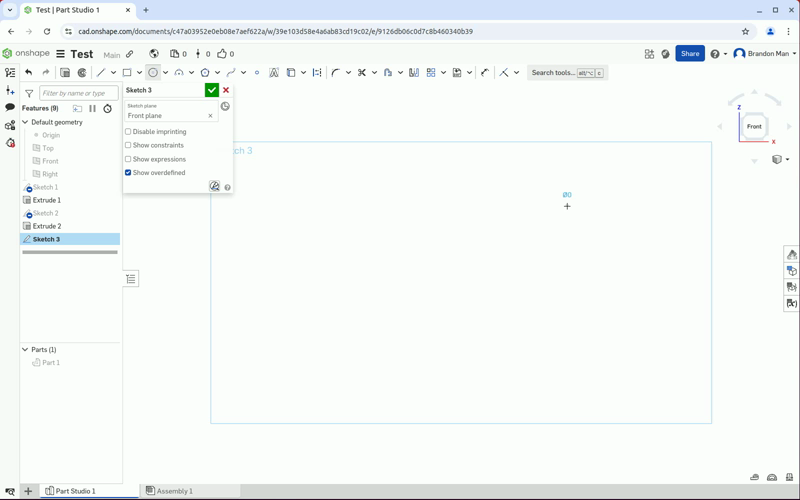
mouse_move(570, 205)
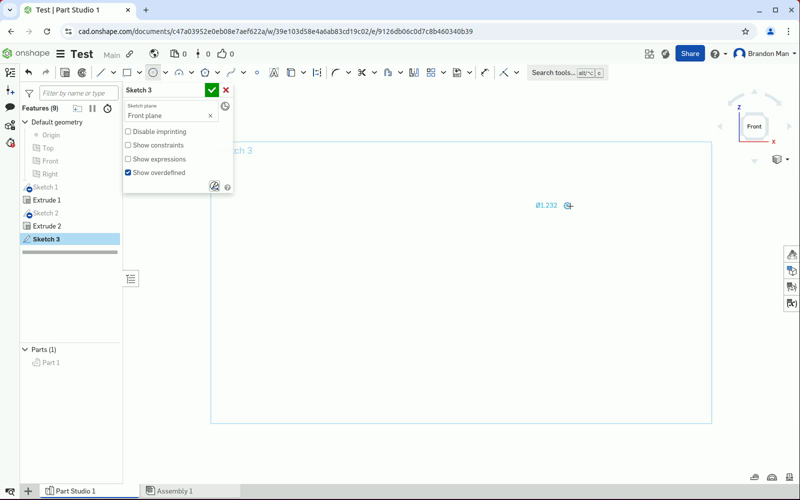
click(570, 205)
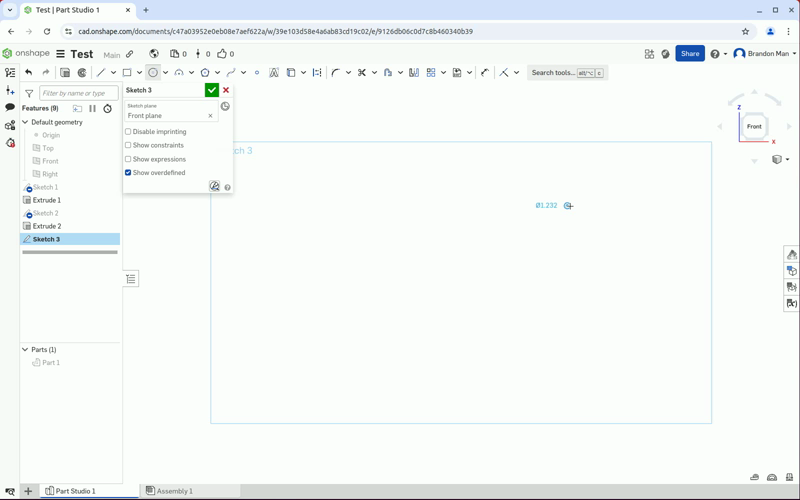
key(esc)
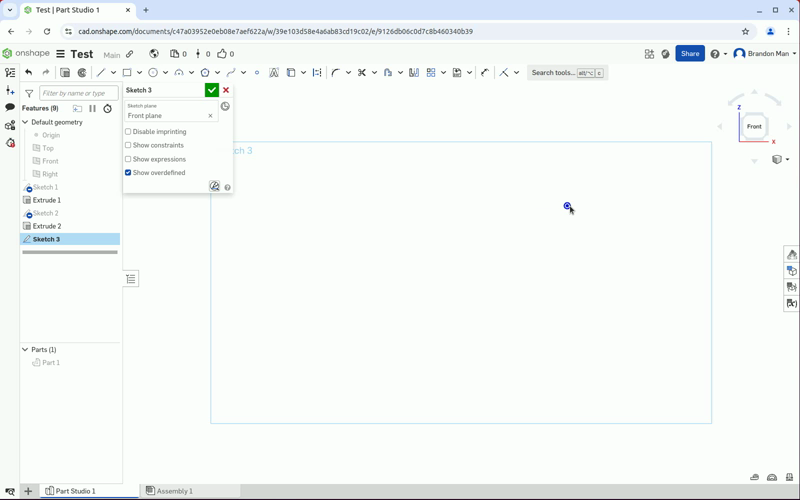
mouse_move(567, 204)
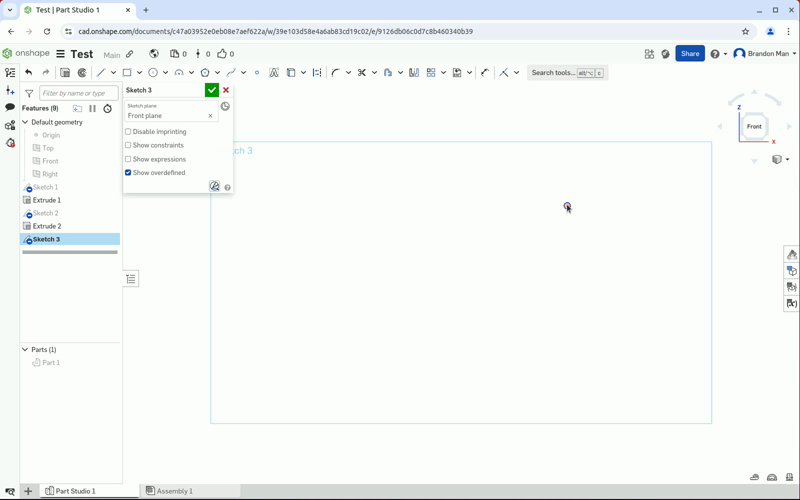
scroll(6)
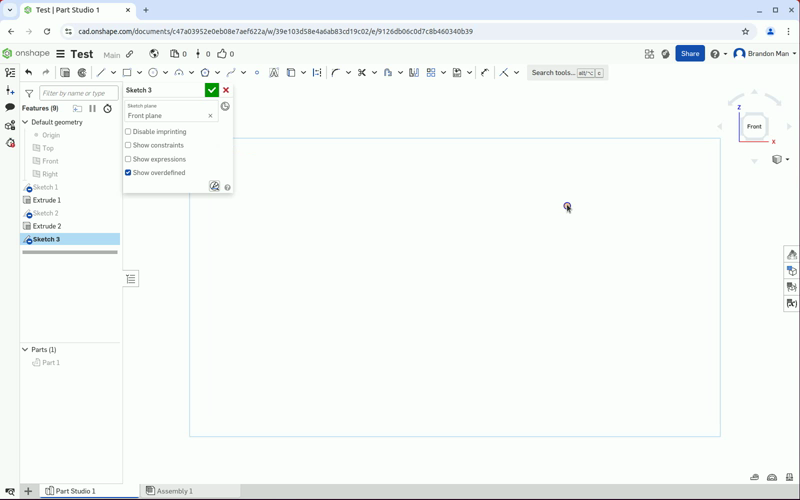
scroll(6)
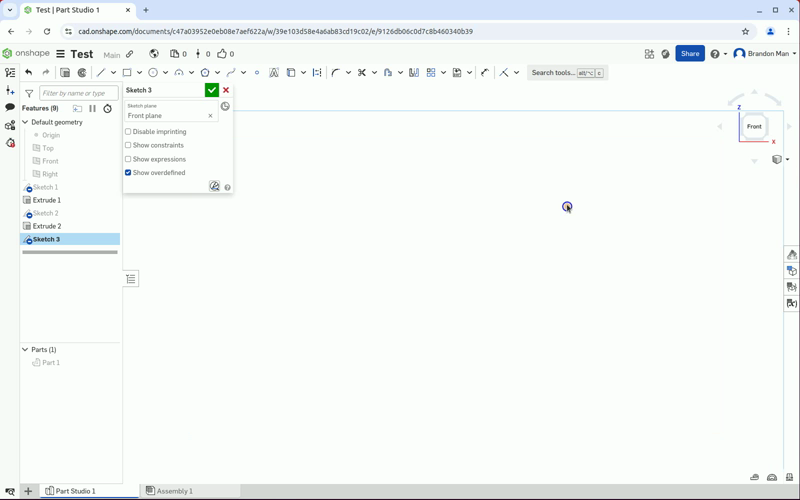
scroll(6)
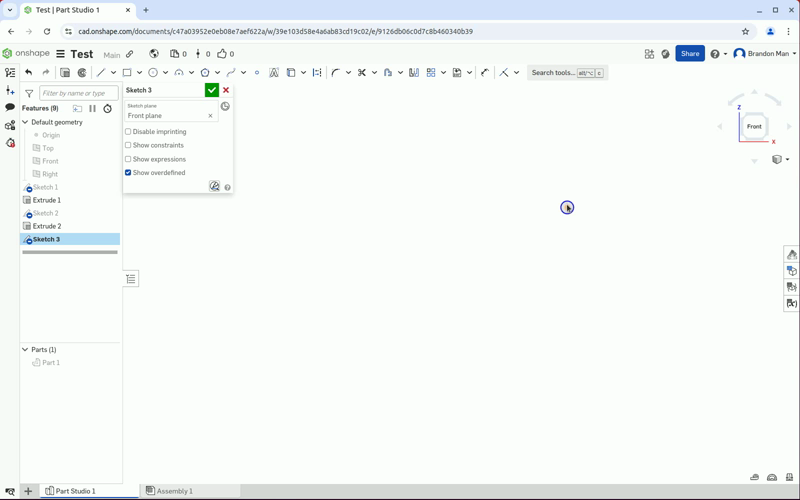
scroll(6)
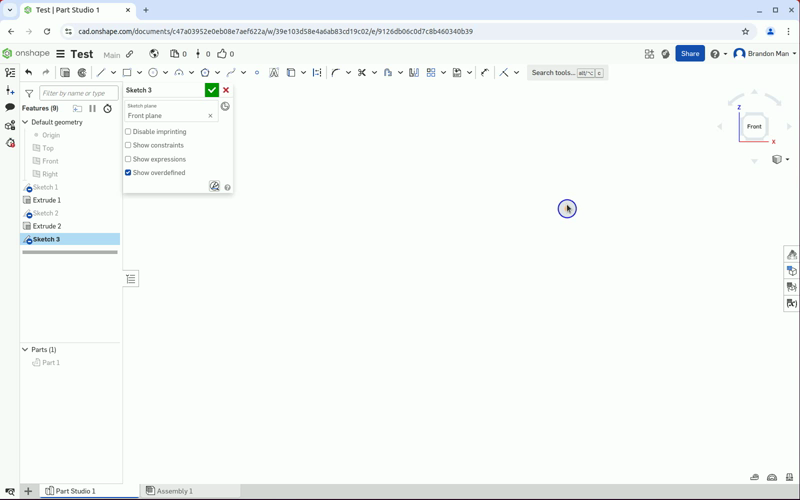
scroll(6)
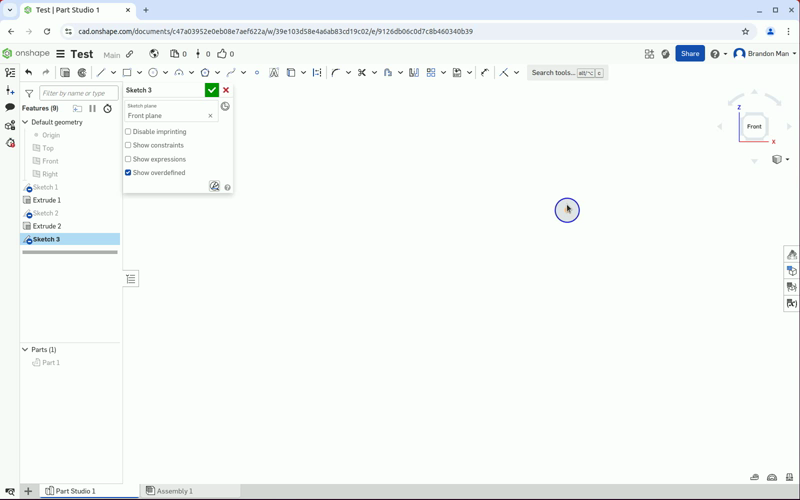
scroll(6)
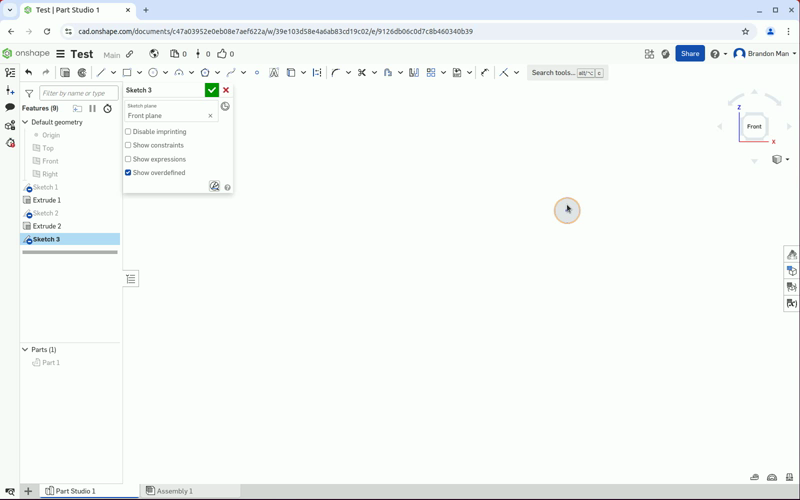
scroll(6)
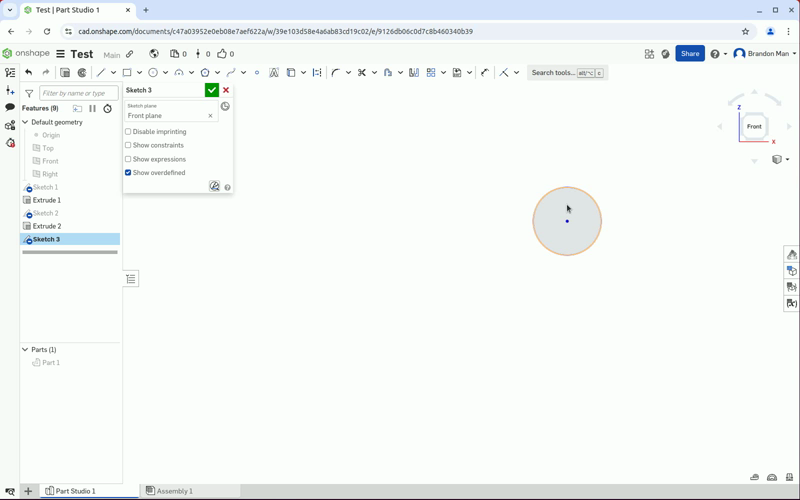
click(567, 204)
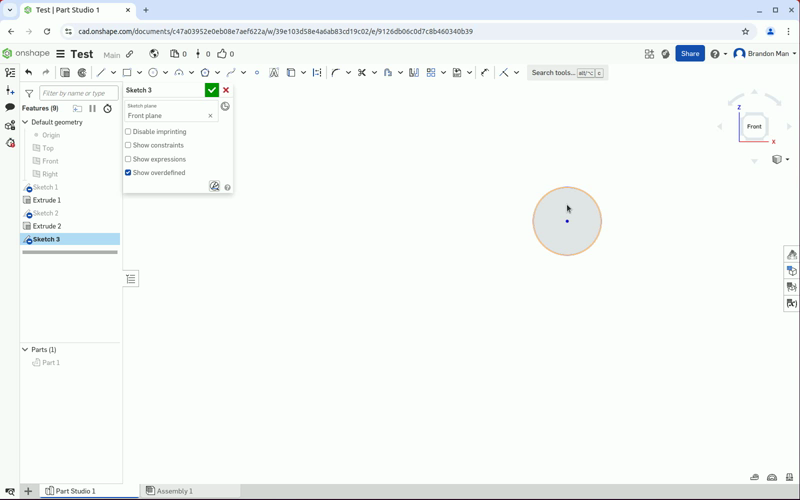
scroll(-6)
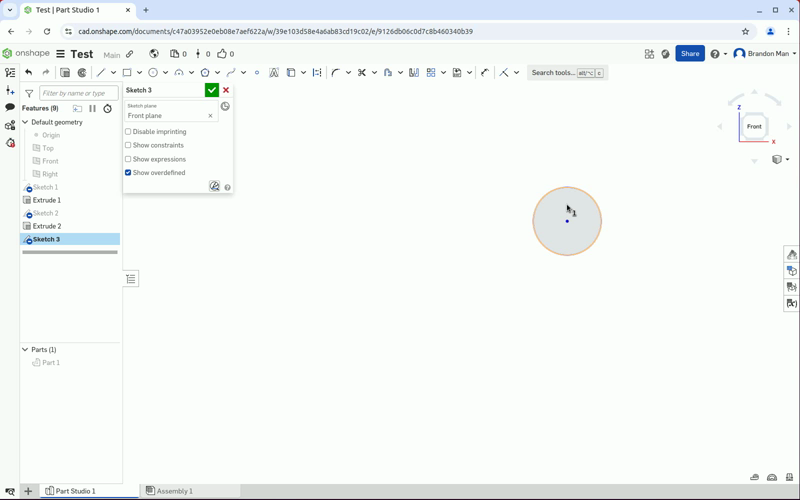
scroll(-6)
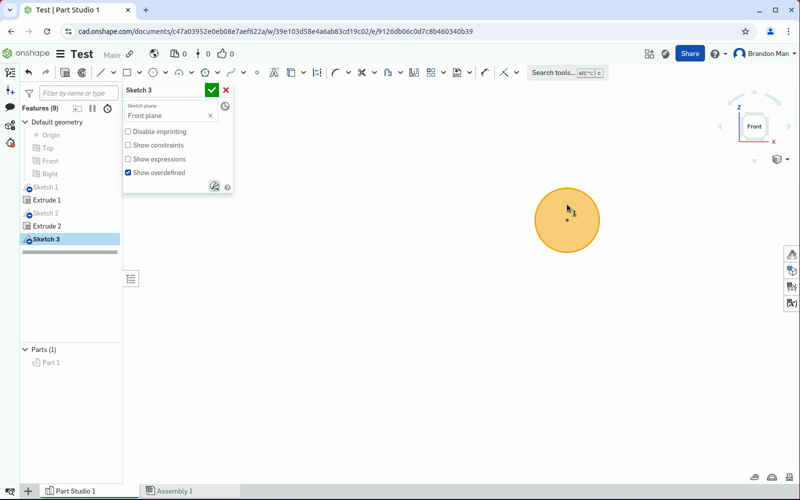
scroll(-6)
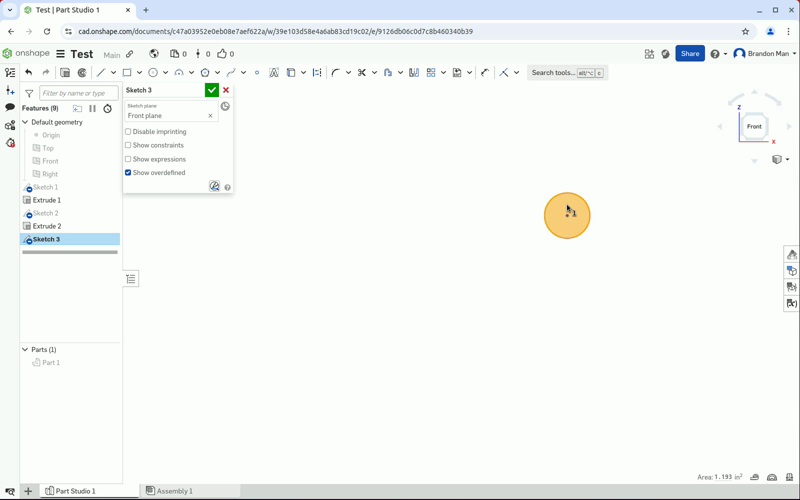
scroll(-6)
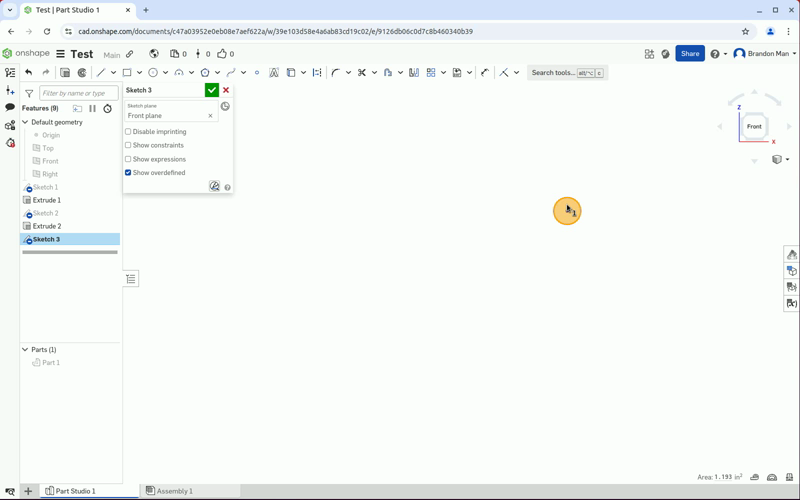
scroll(-6)
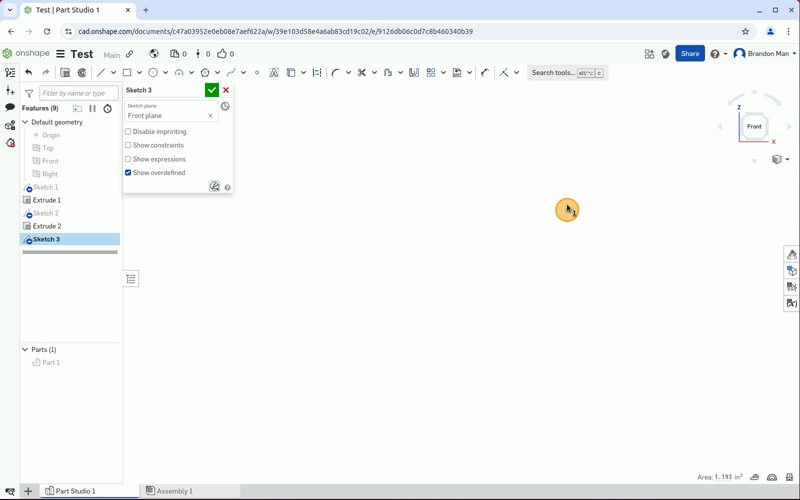
scroll(-6)
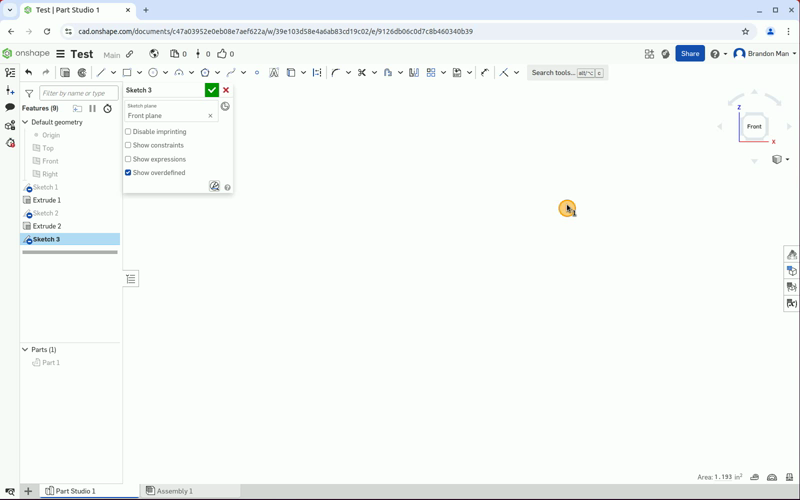
scroll(-6)
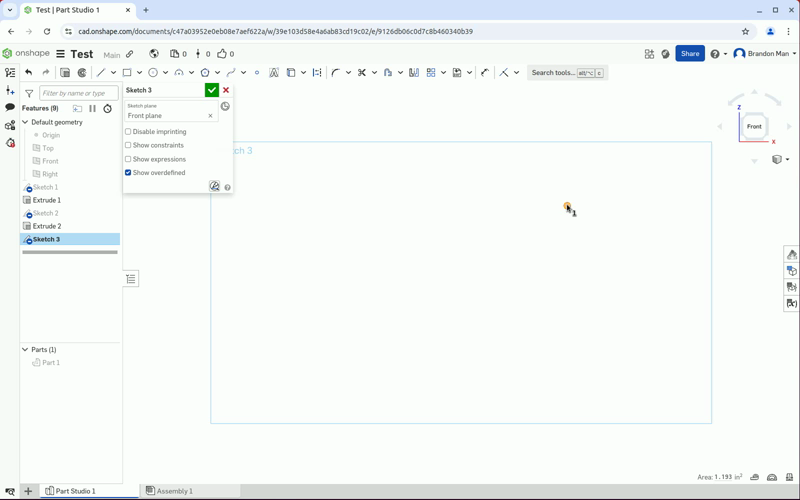
mouse_move(73, 352)
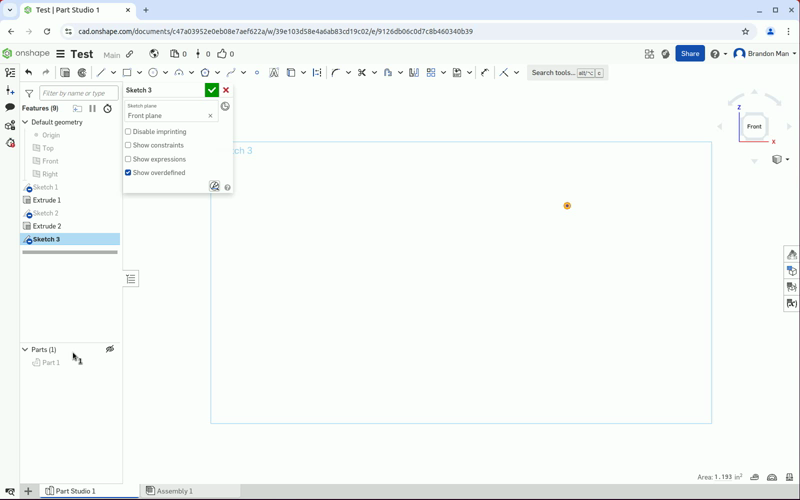
key(shift+y)
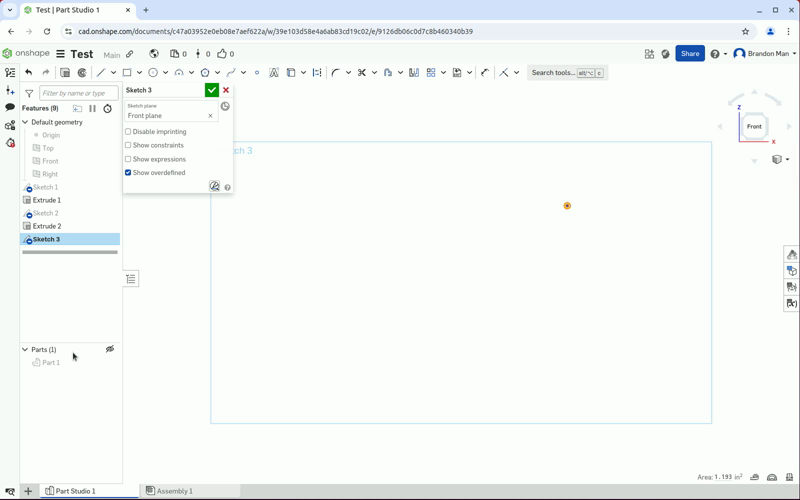
key(shift+e)
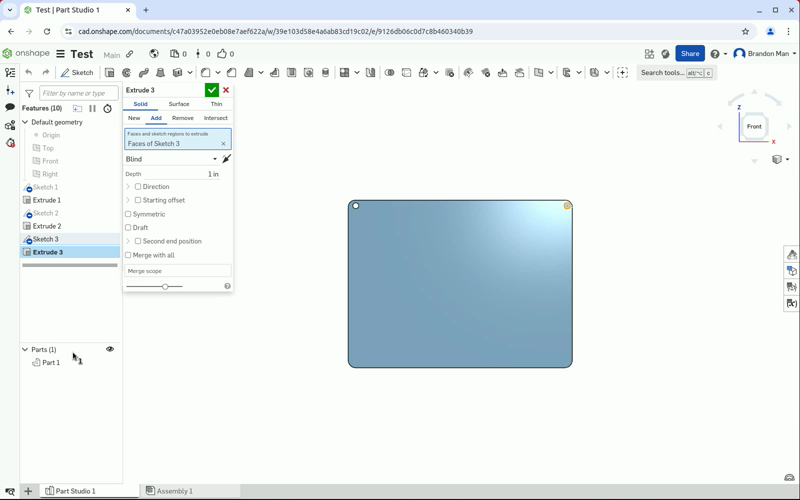
mouse_move(143, 106)
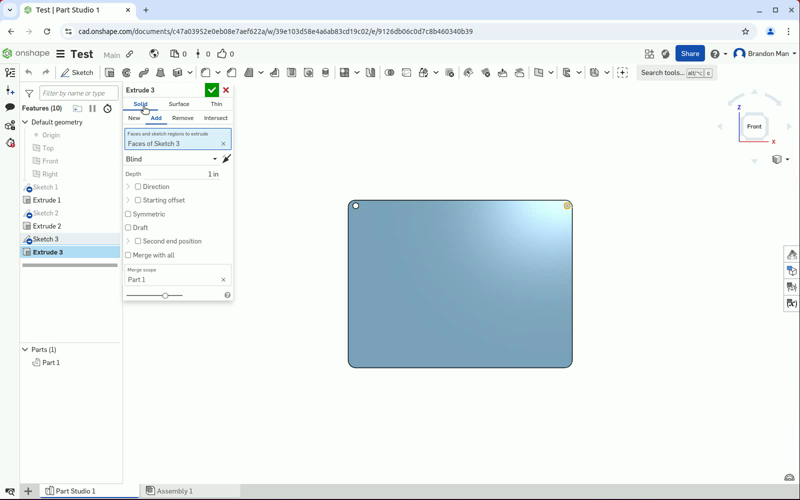
click(143, 106)
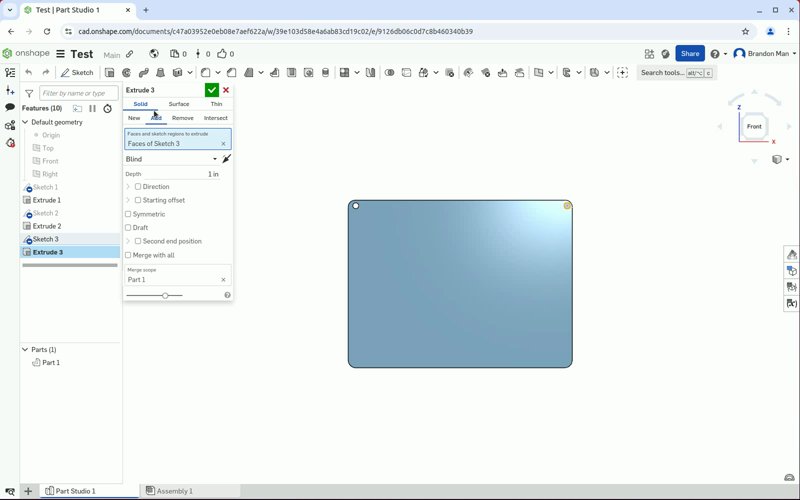
mouse_move(186, 120)
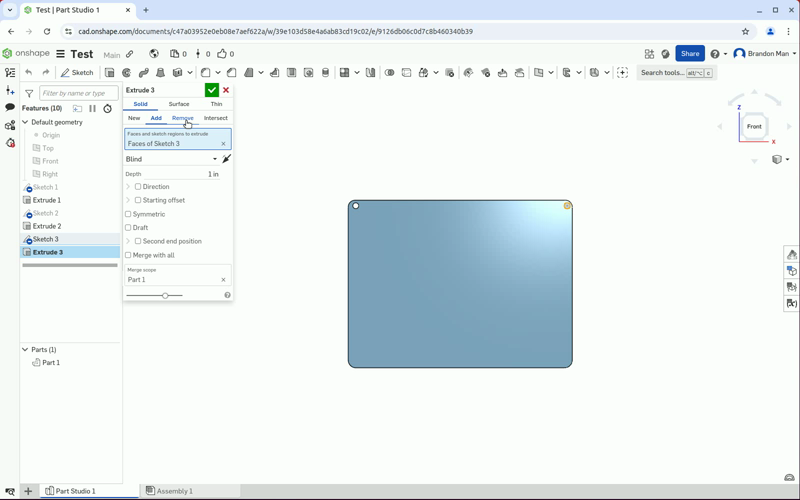
click(186, 120)
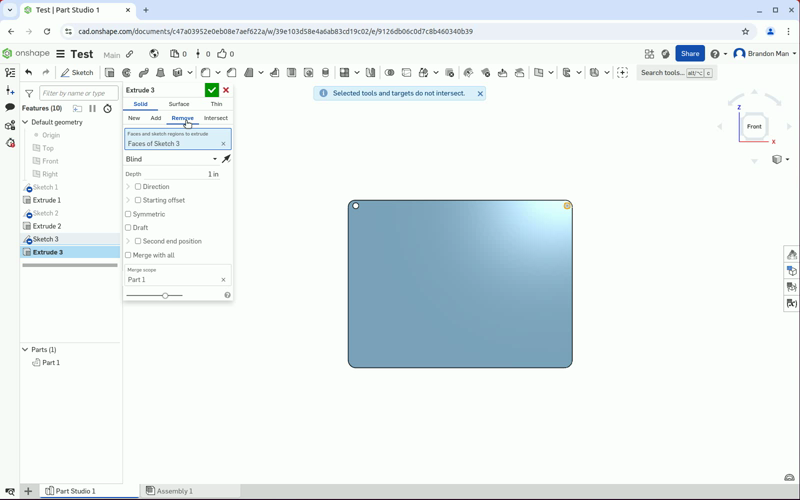
key(tab, 4)
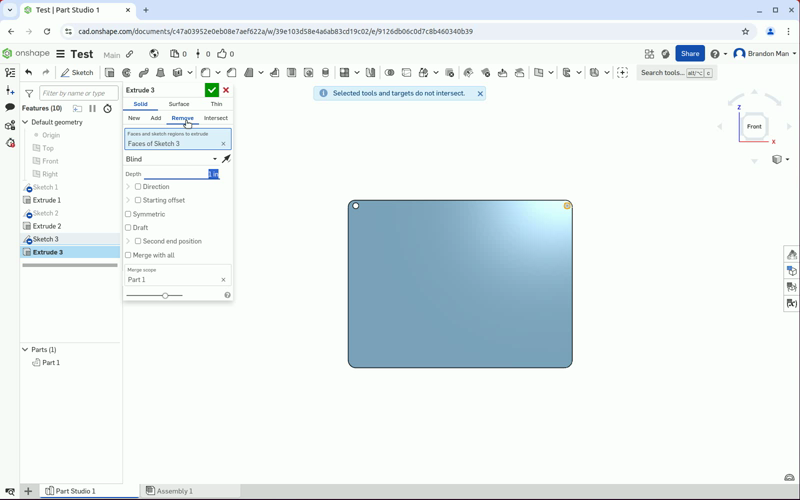
text(-7.221)
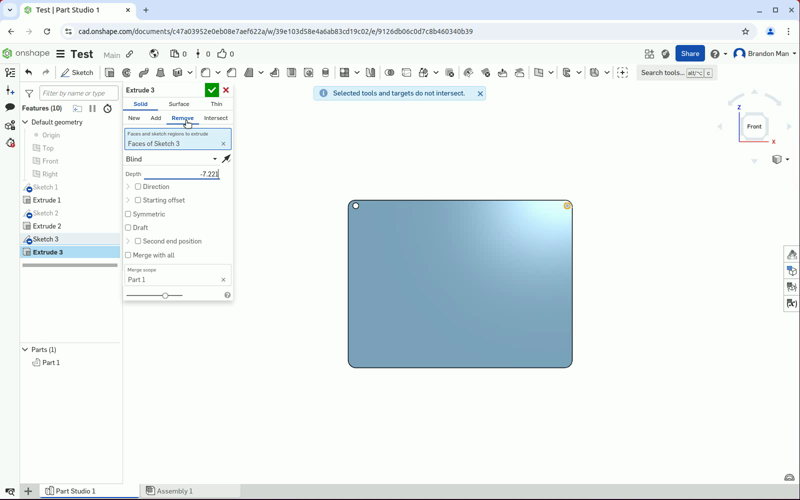
key(tab, 6)
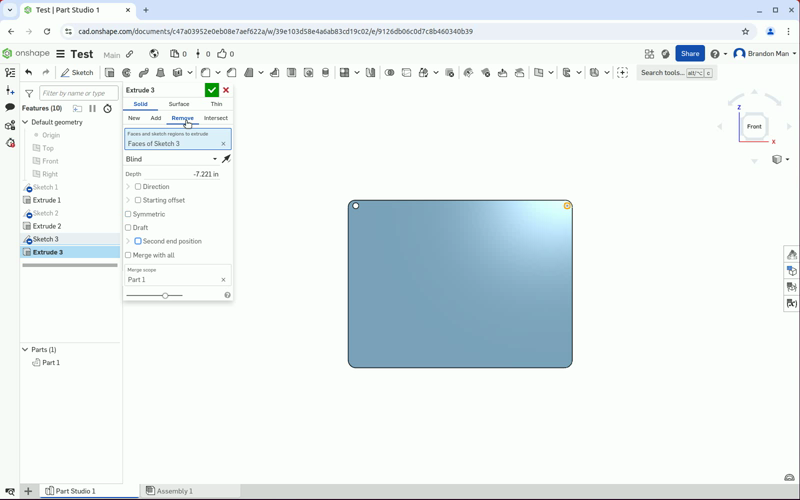
key(space)
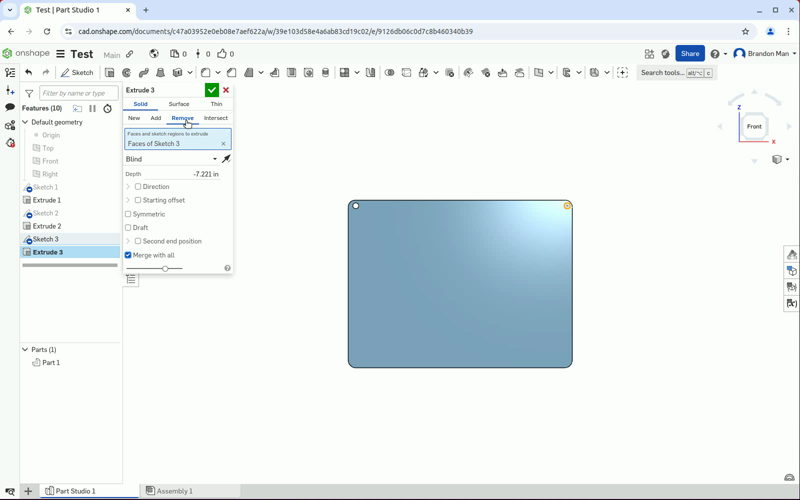
key(enter)
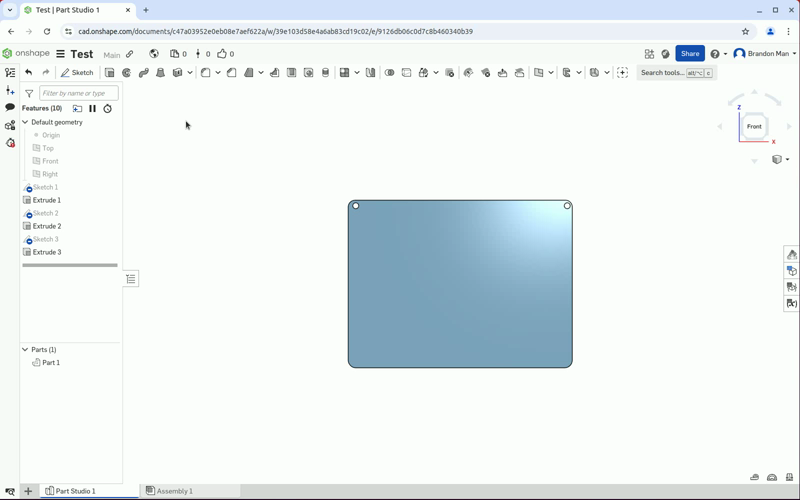
key(shift+h)
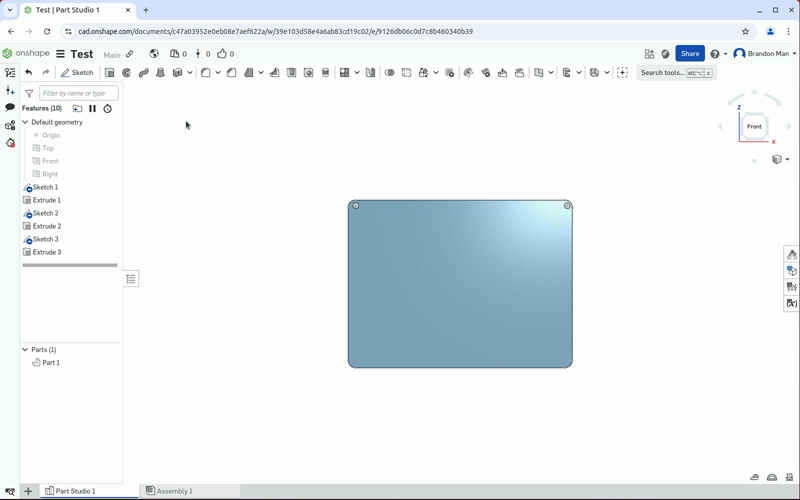
key(shift+h)
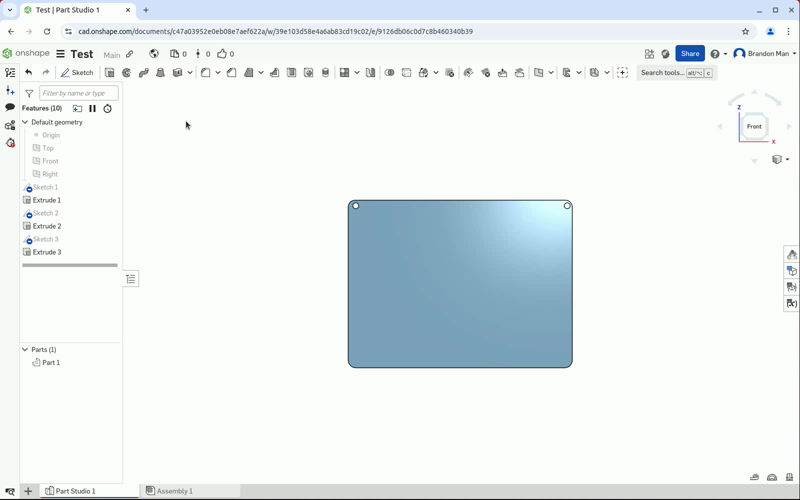
mouse_move(73, 189)
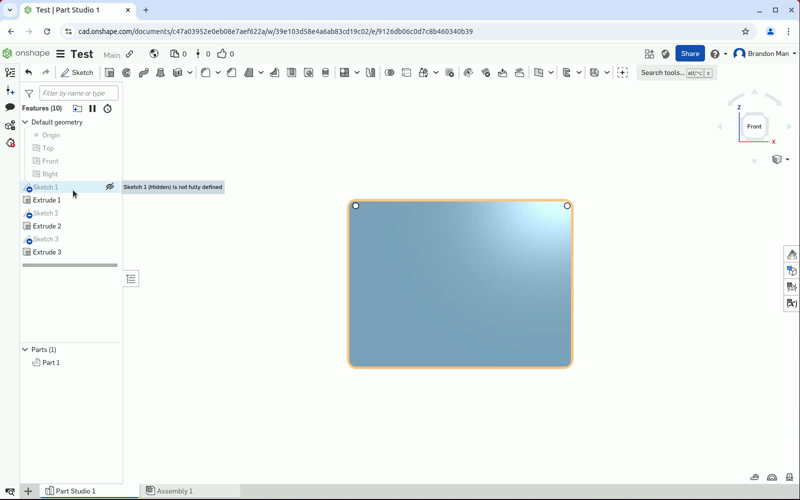
click(73, 189)
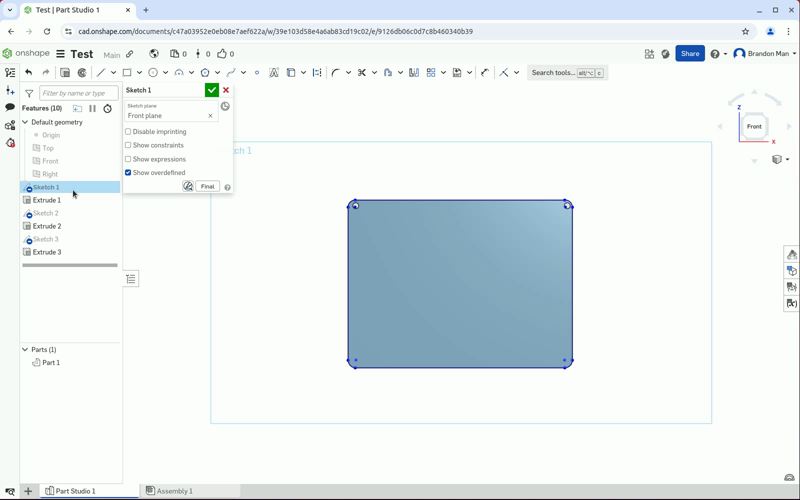
mouse_move(229, 92)
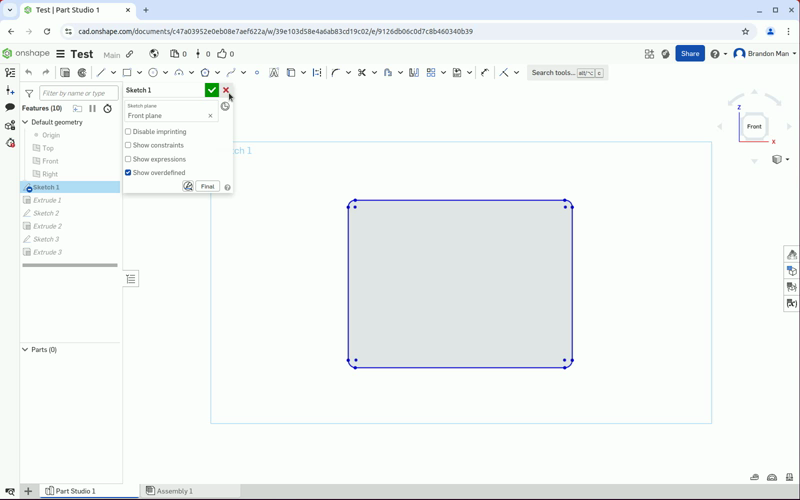
click(229, 92)
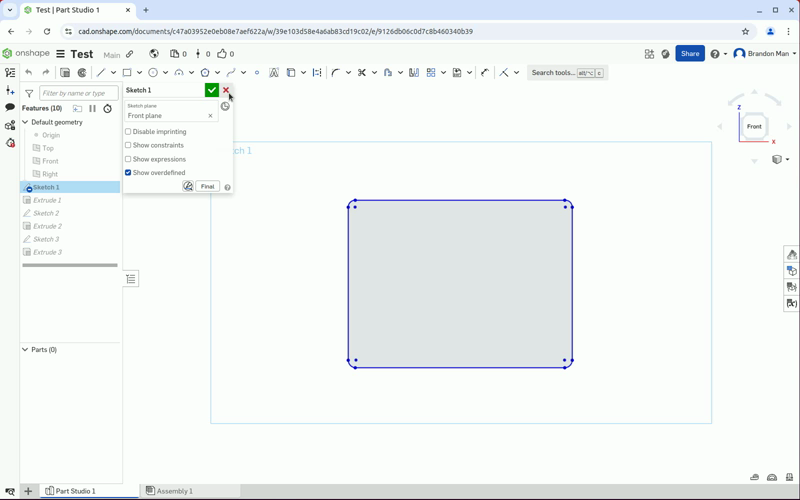
key(shift+s)
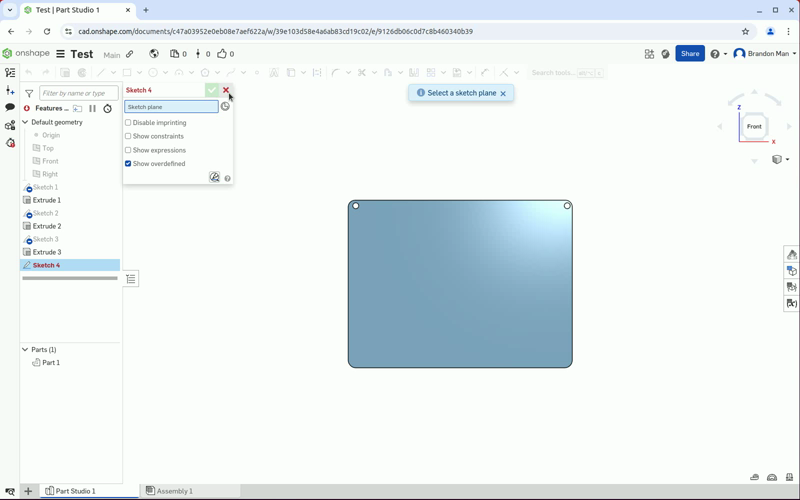
mouse_move(73, 163)
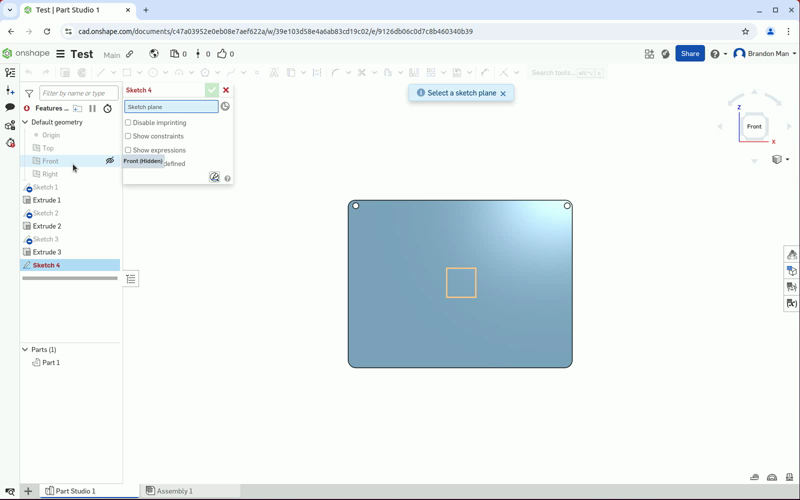
click(73, 163)
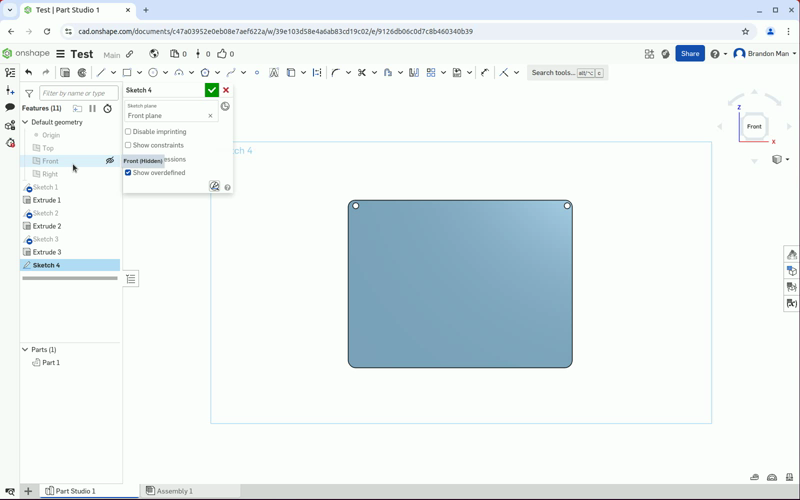
mouse_move(73, 352)
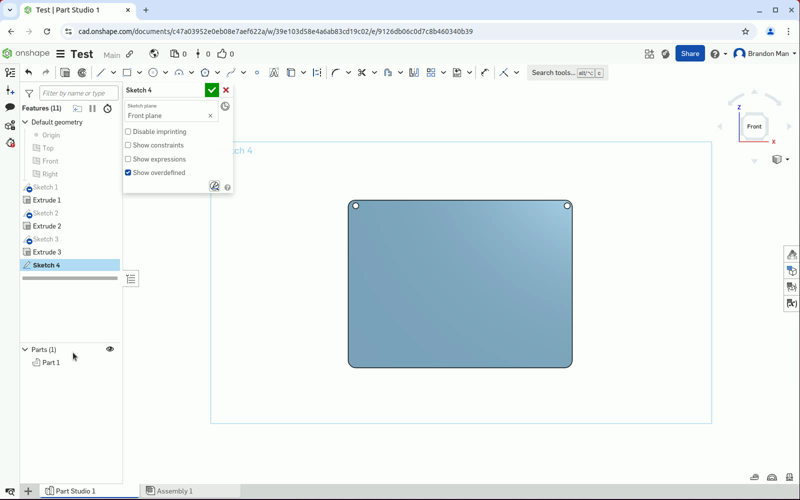
key(y)
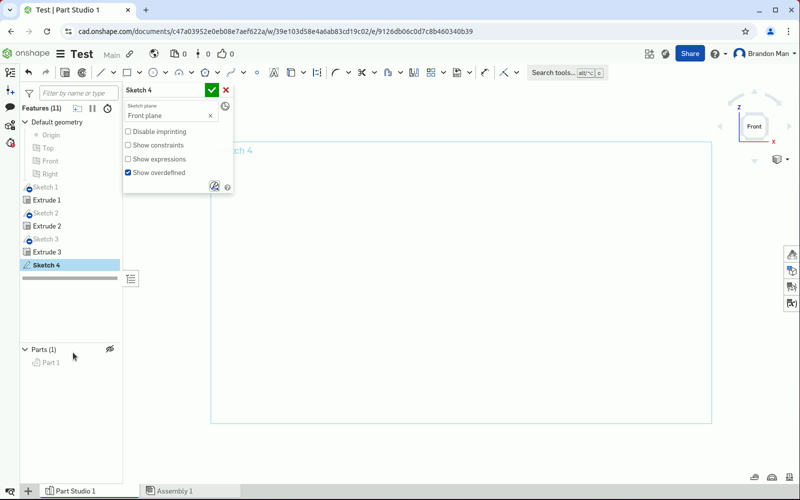
key(c)
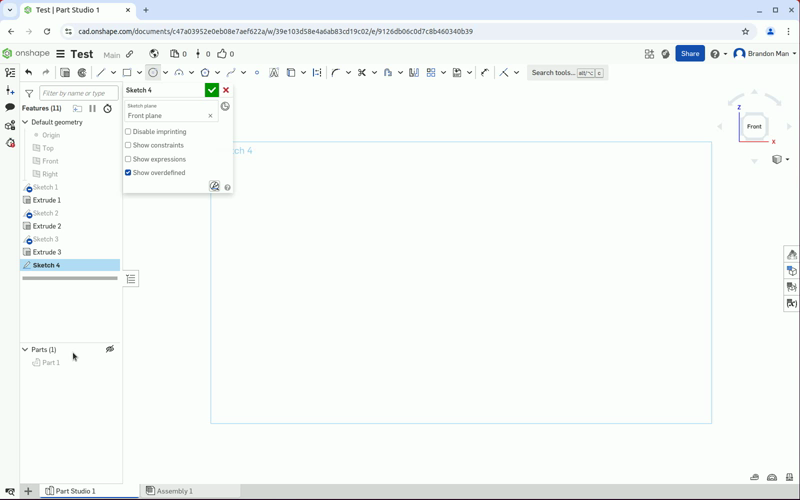
key_down(shift)
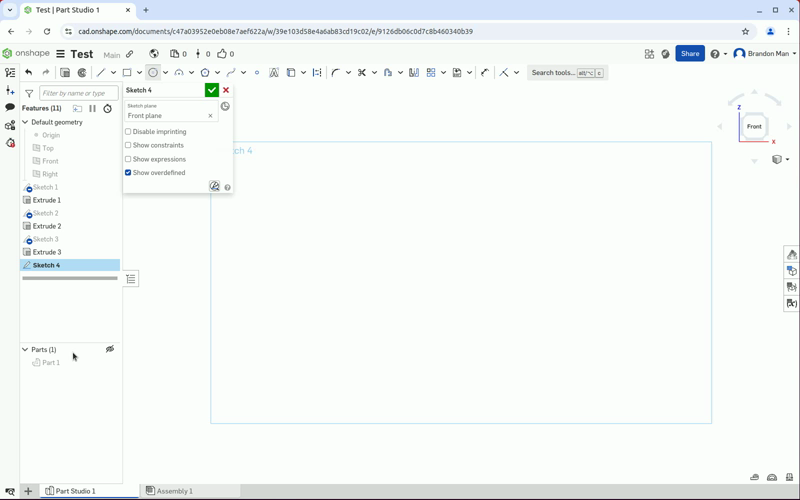
mouse_move(567, 360)
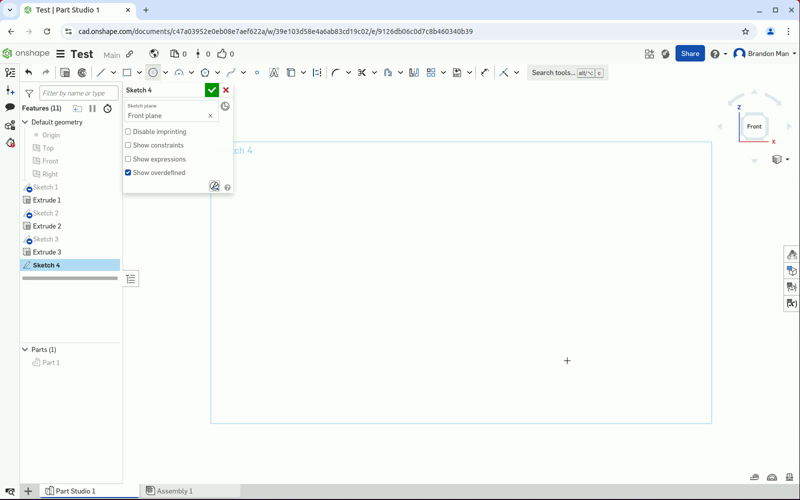
click(567, 360)
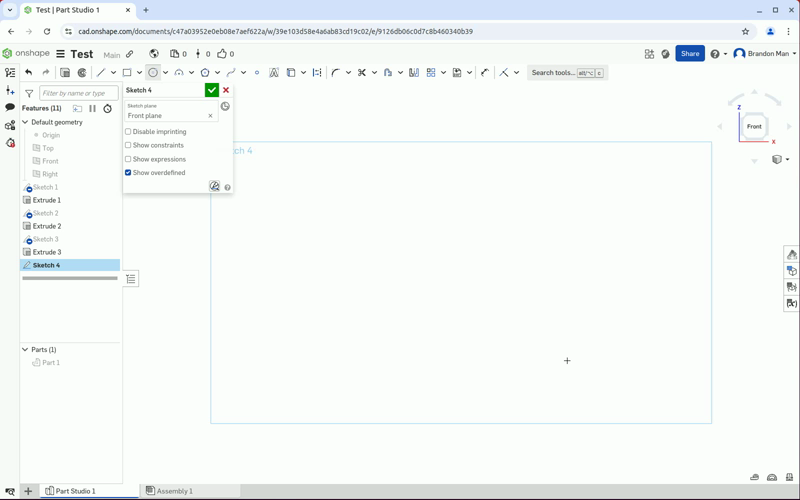
key_up(shift)
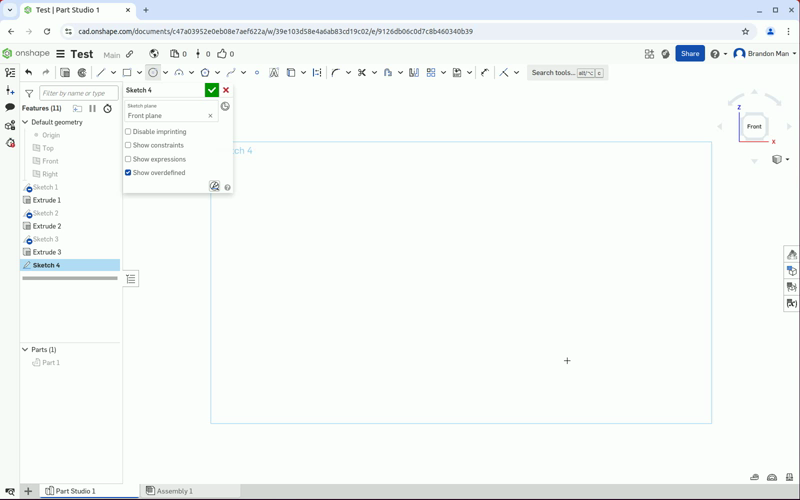
mouse_move(570, 360)
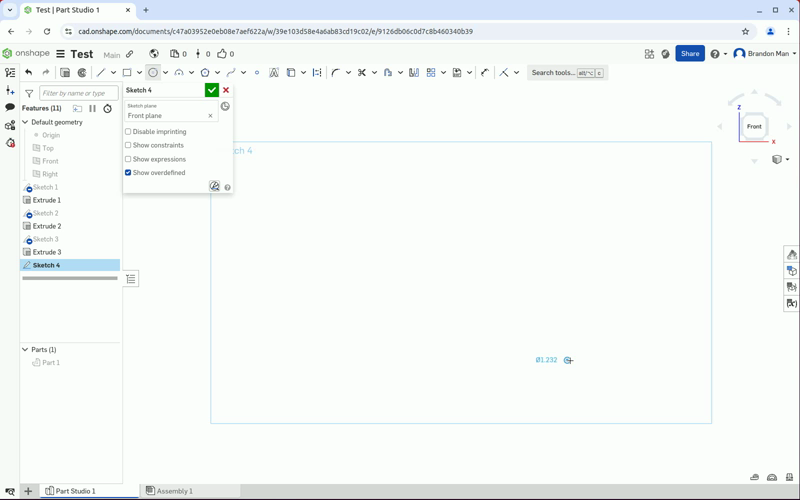
click(570, 360)
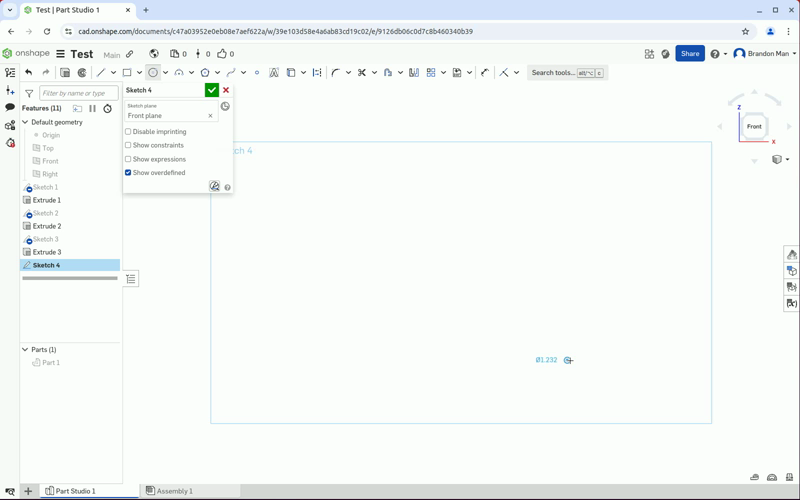
key(esc)
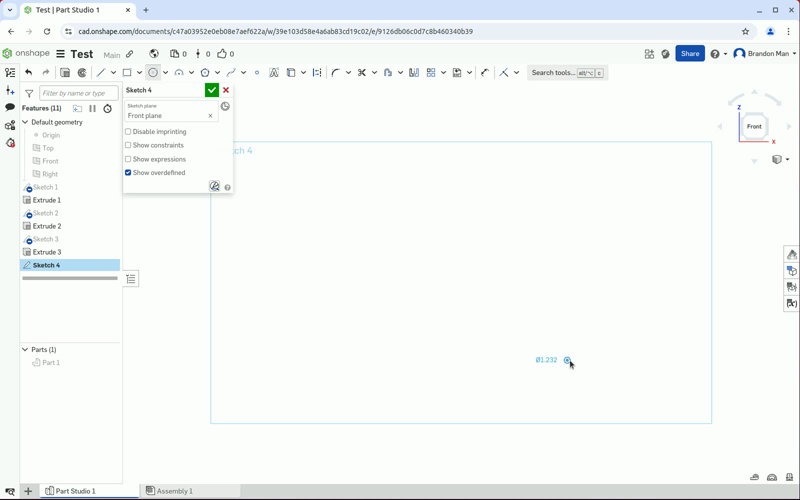
mouse_move(569, 361)
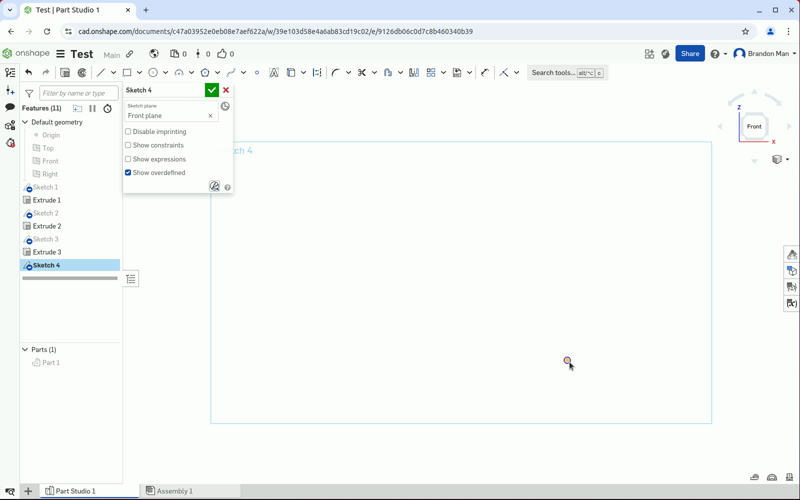
scroll(6)
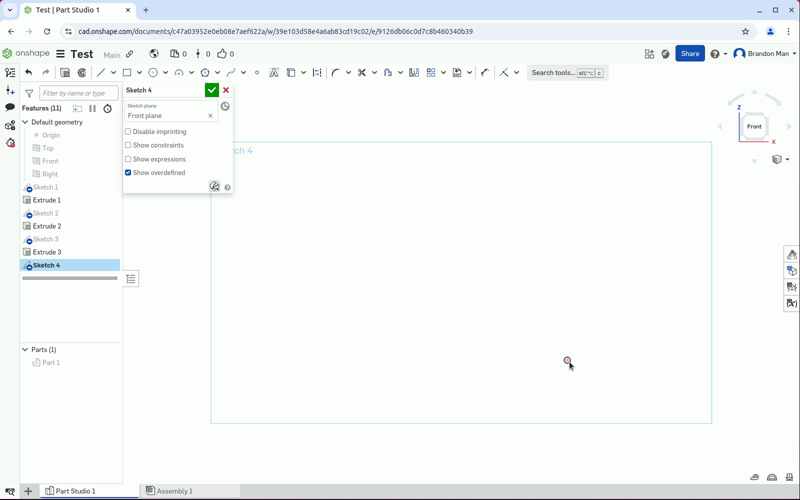
scroll(6)
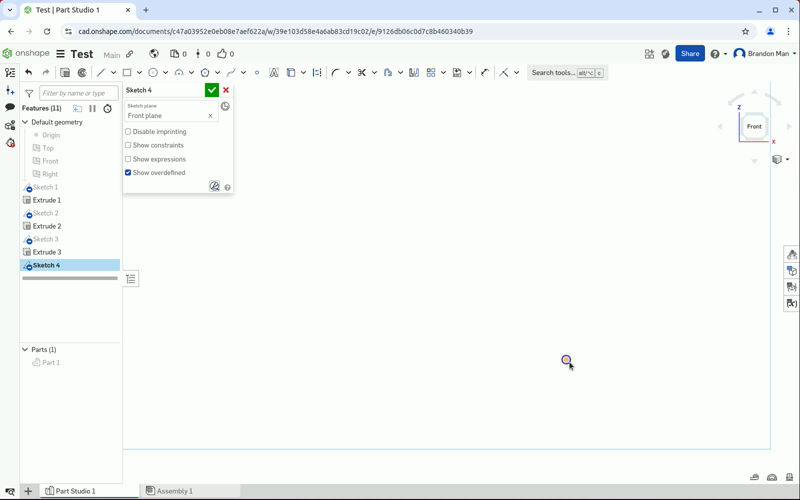
scroll(6)
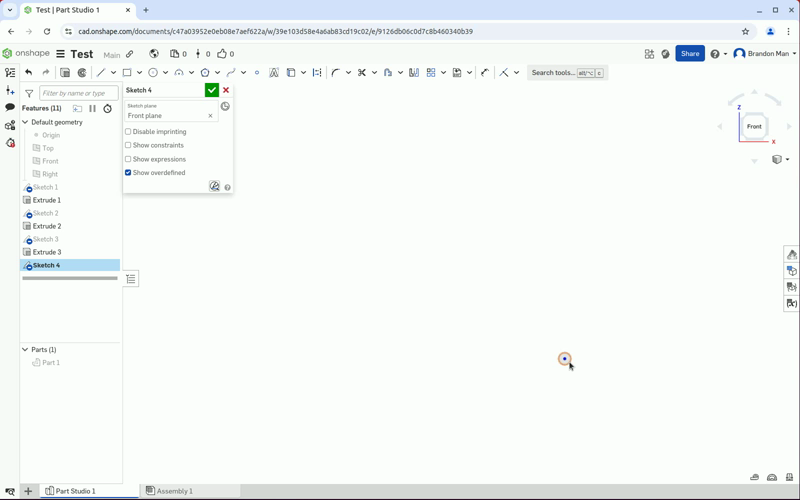
scroll(6)
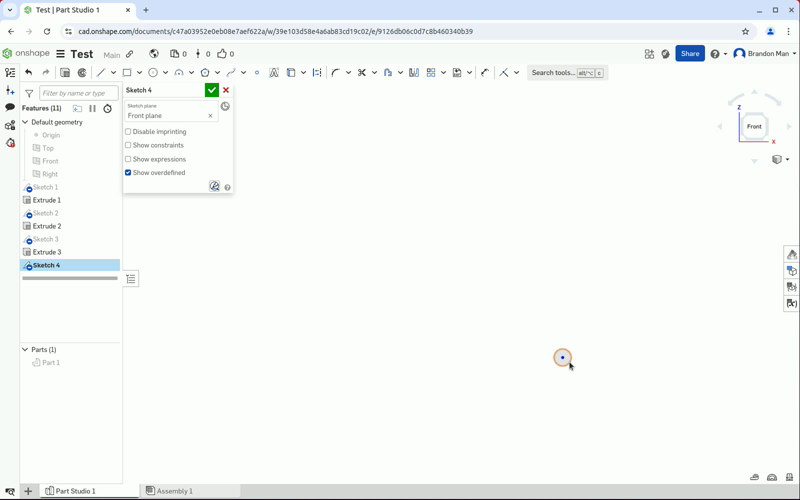
scroll(6)
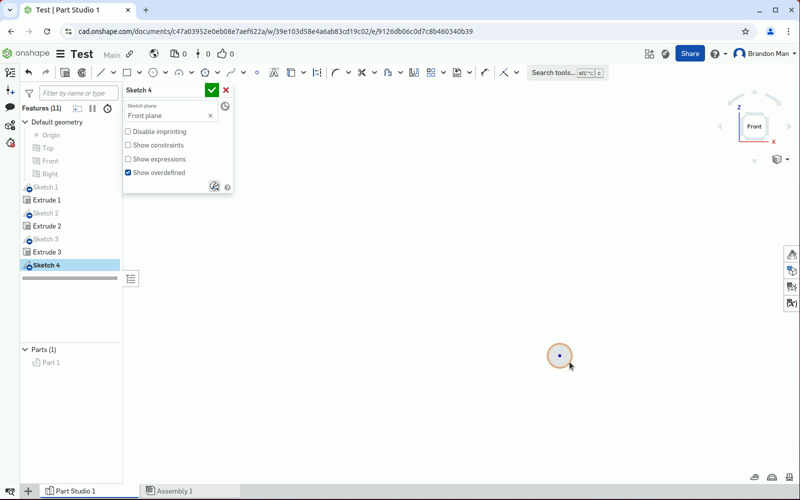
scroll(6)
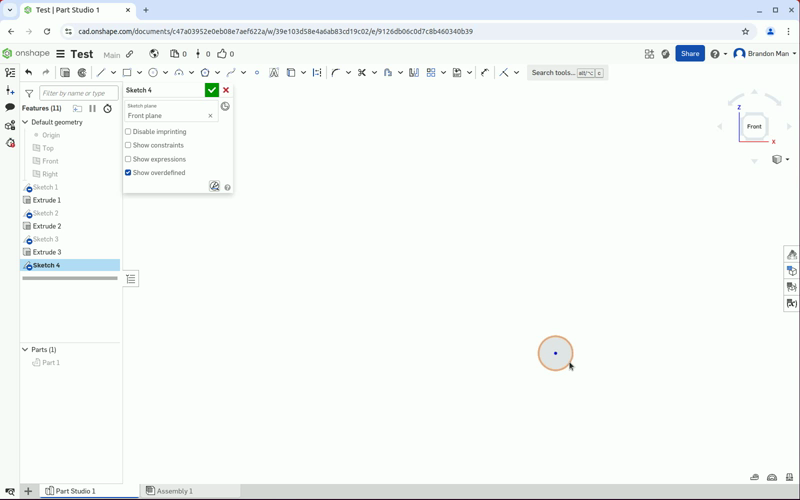
scroll(6)
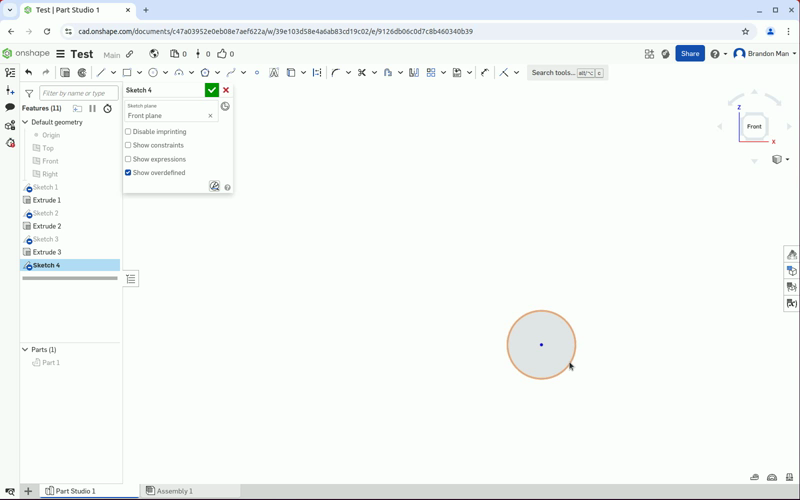
click(569, 361)
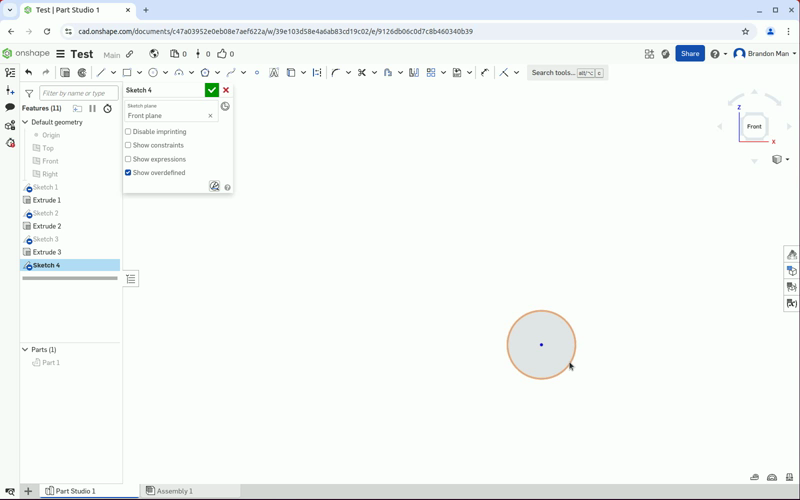
scroll(-6)
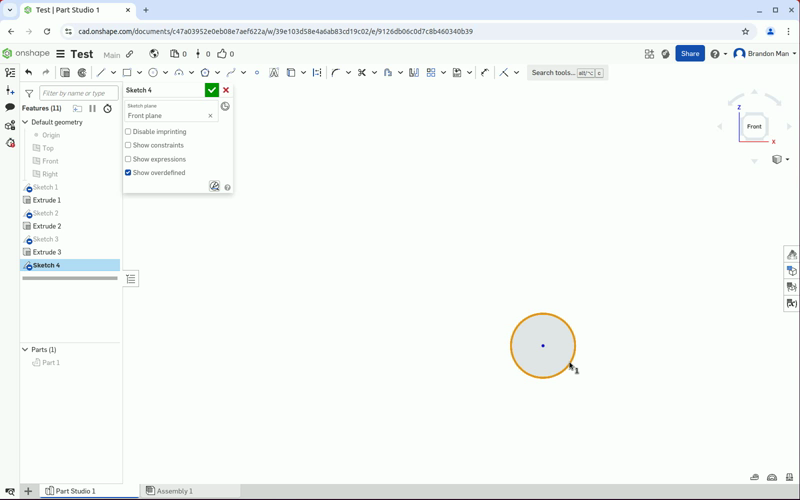
scroll(-6)
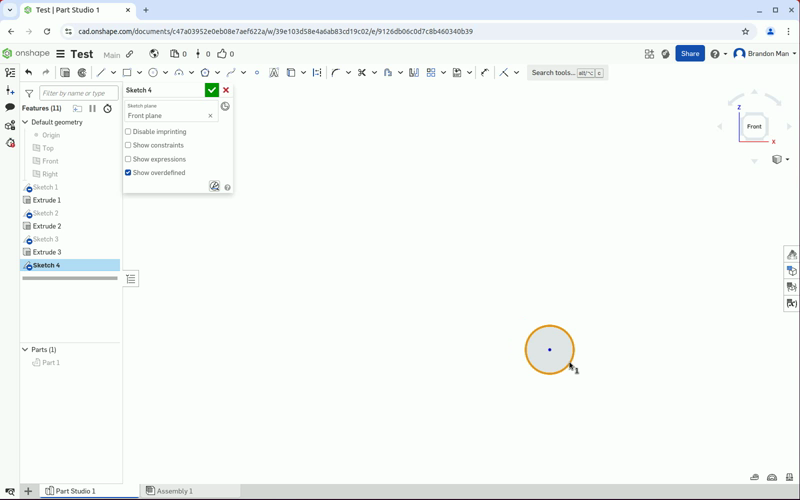
scroll(-6)
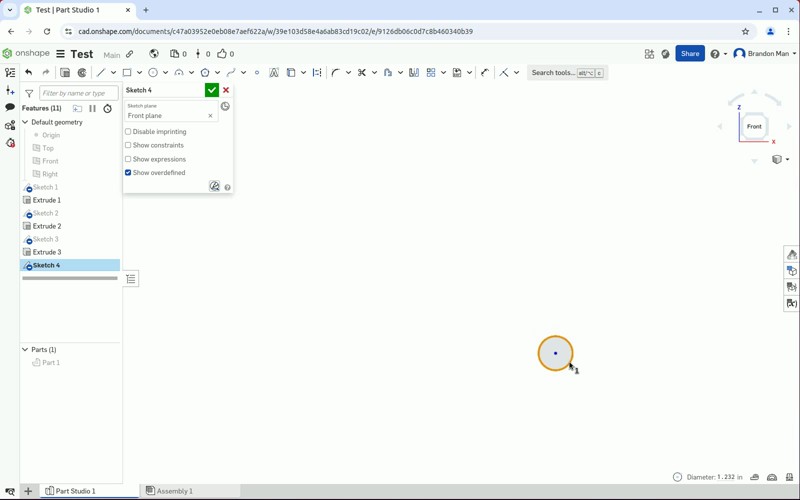
scroll(-6)
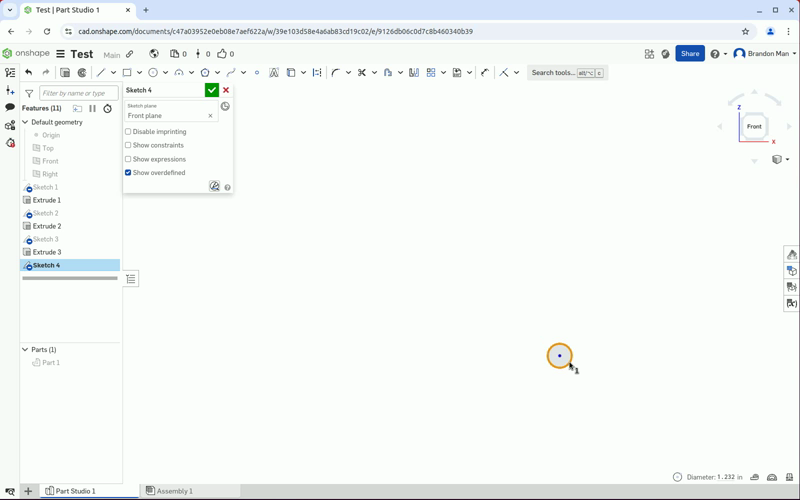
scroll(-6)
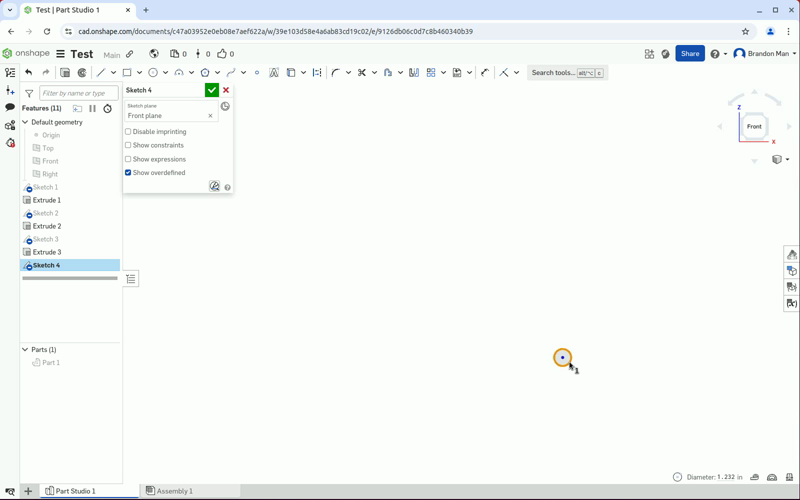
scroll(-6)
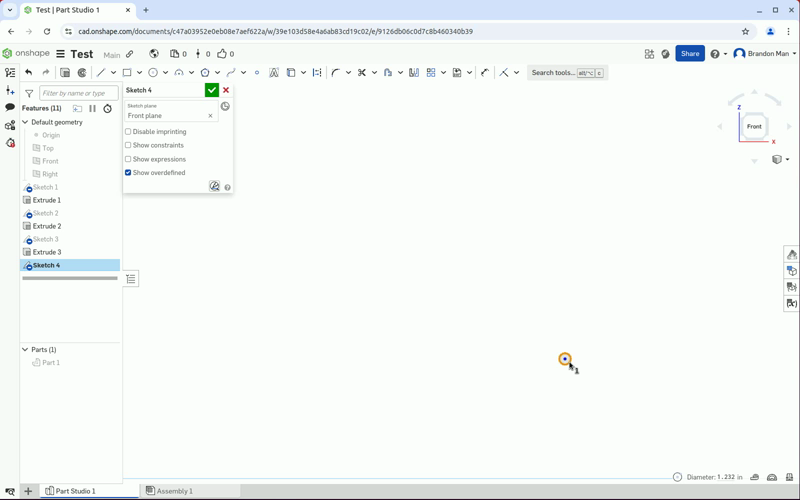
scroll(-6)
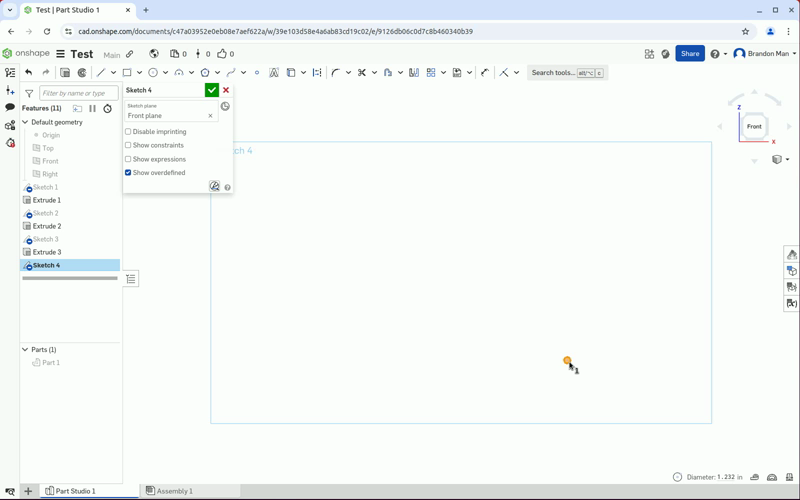
mouse_move(73, 352)
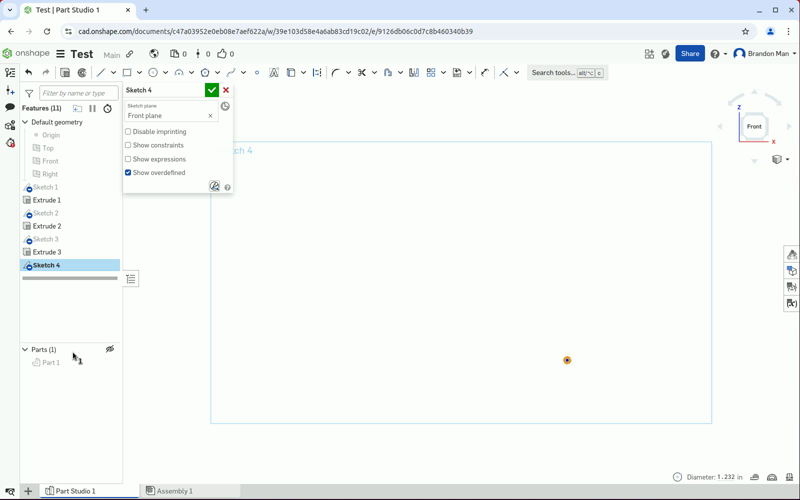
key(shift+y)
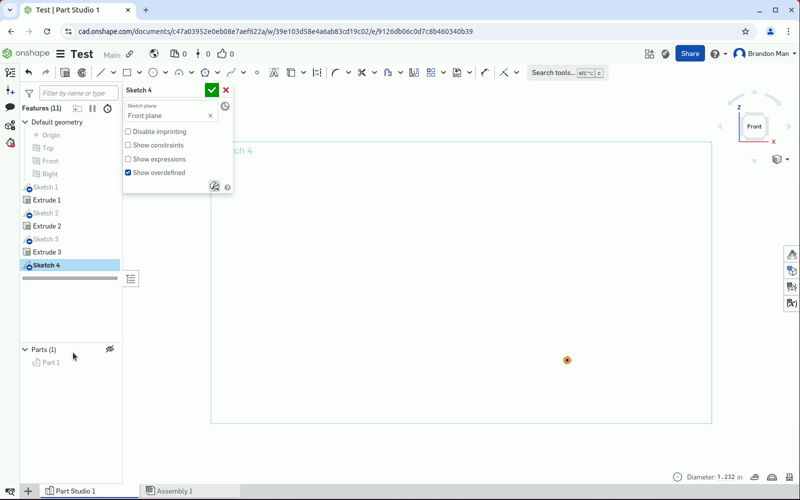
key(shift+e)
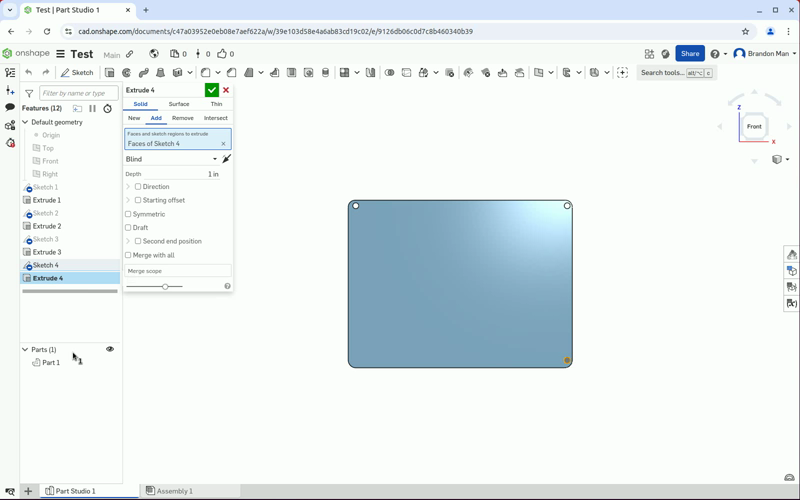
mouse_move(143, 106)
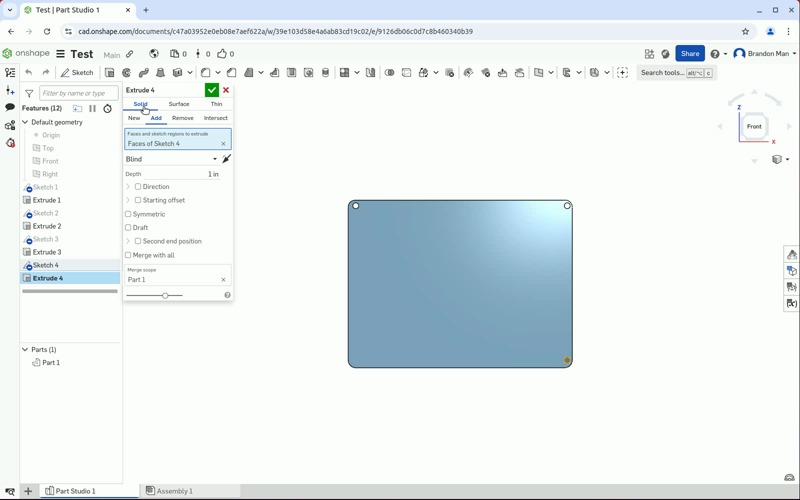
click(143, 106)
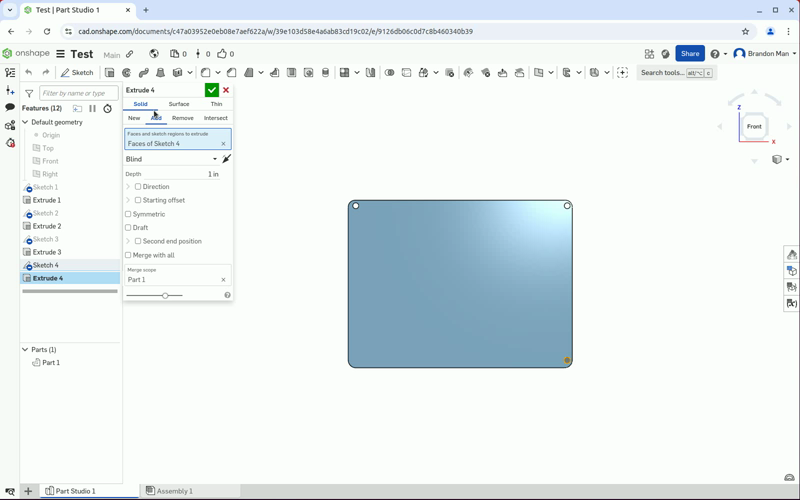
mouse_move(186, 120)
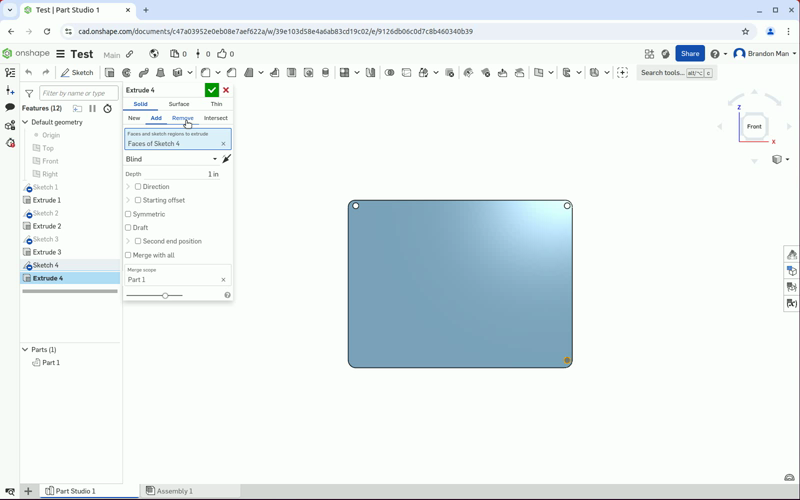
click(186, 120)
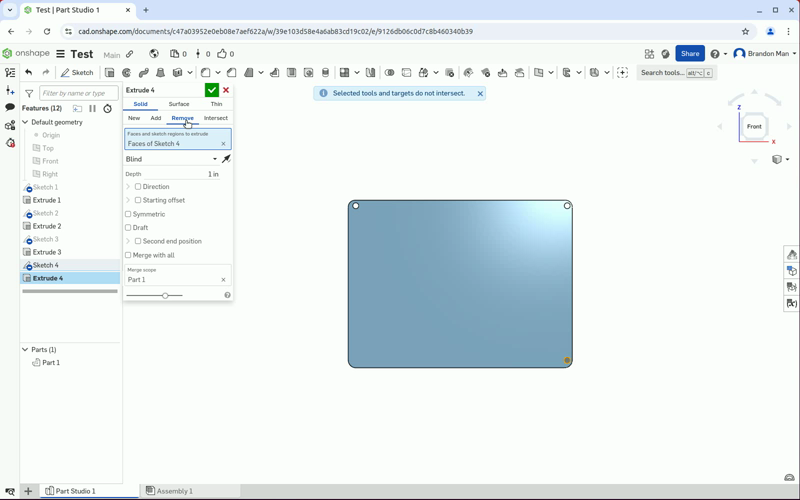
key(tab, 4)
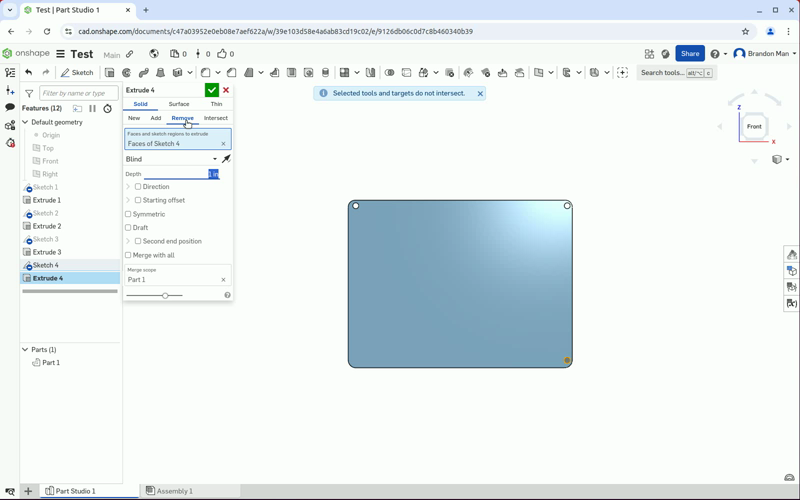
text(-7.221)
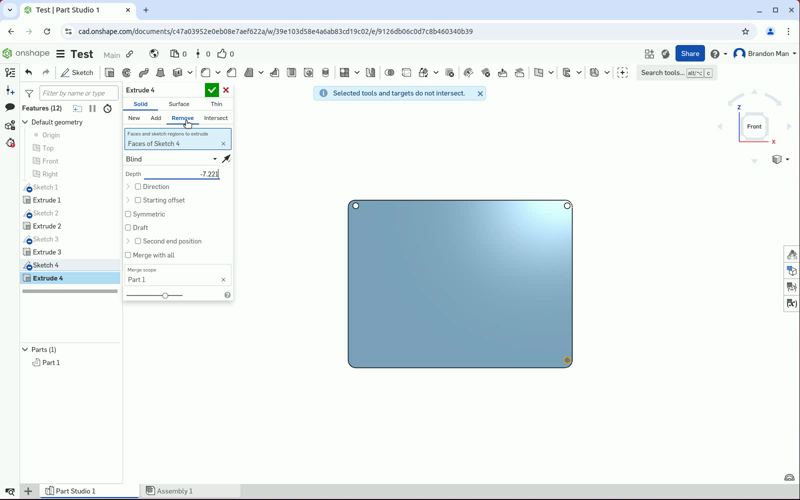
key(tab, 6)
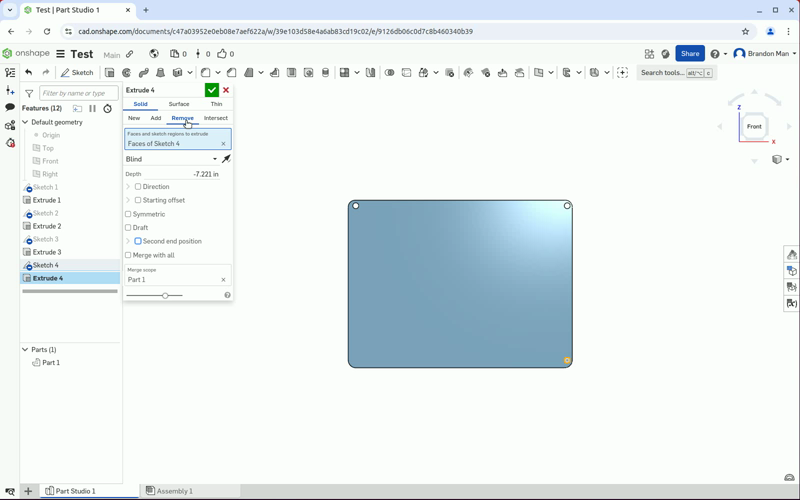
key(space)
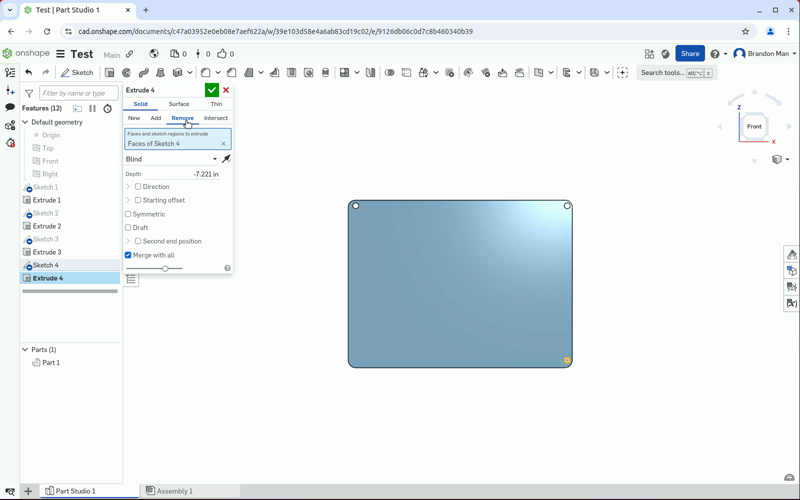
key(enter)
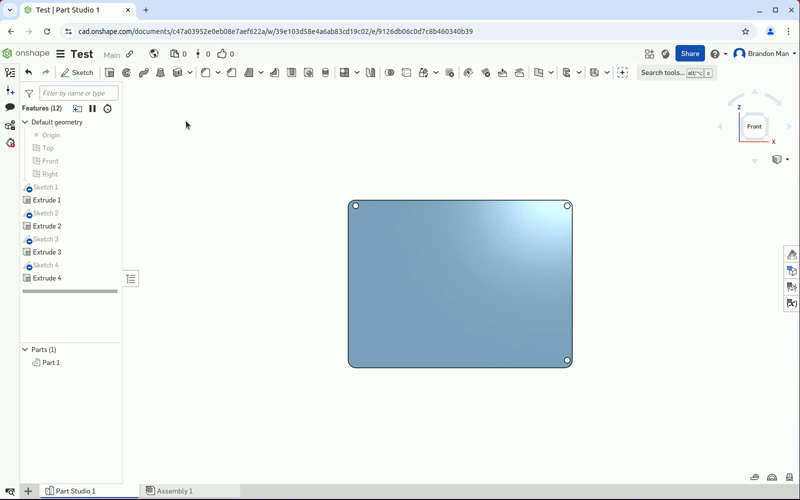
key(shift+h)
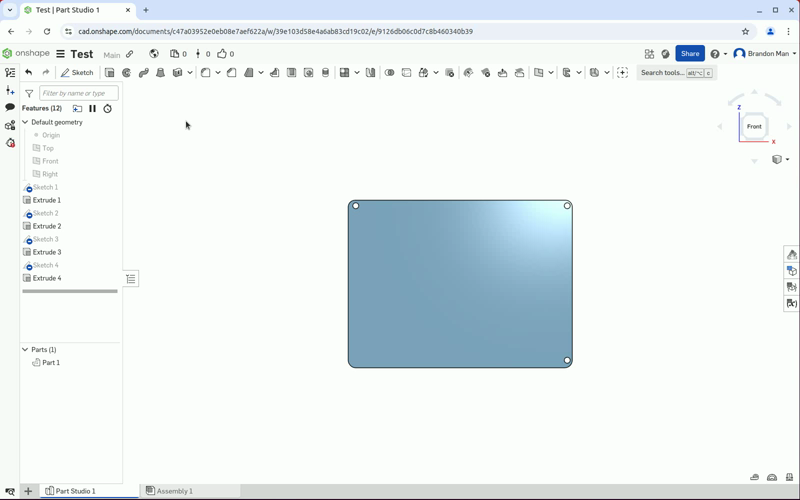
key(shift+h)
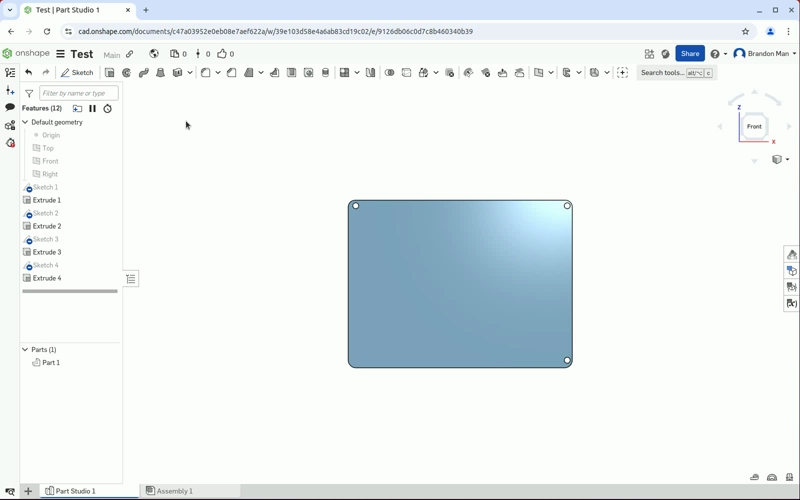
mouse_move(73, 189)
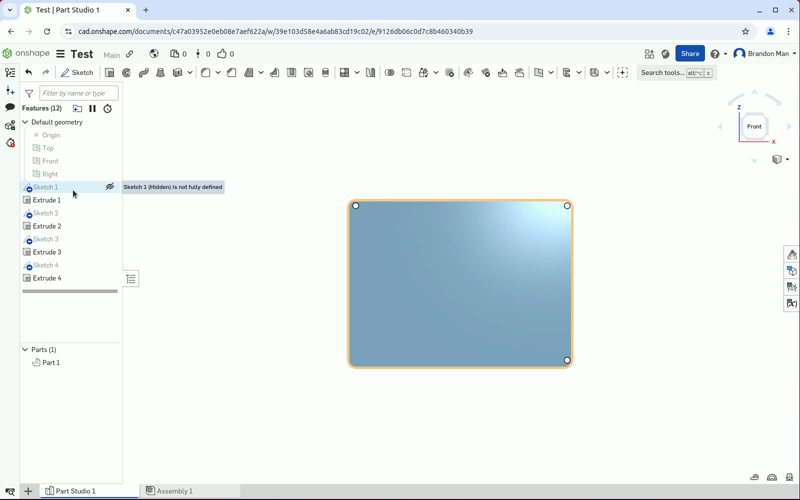
click(73, 189)
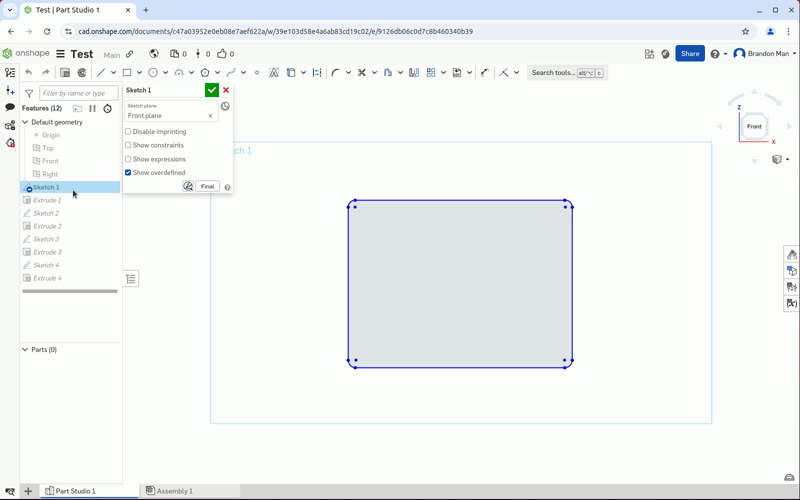
mouse_move(229, 92)
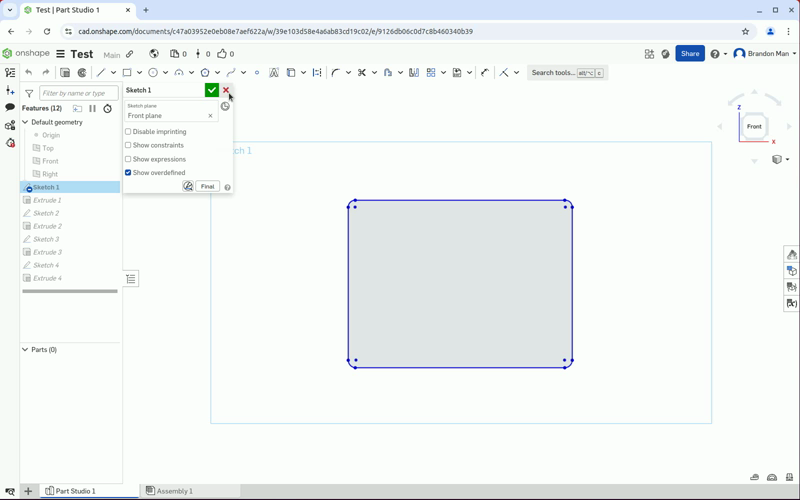
click(229, 92)
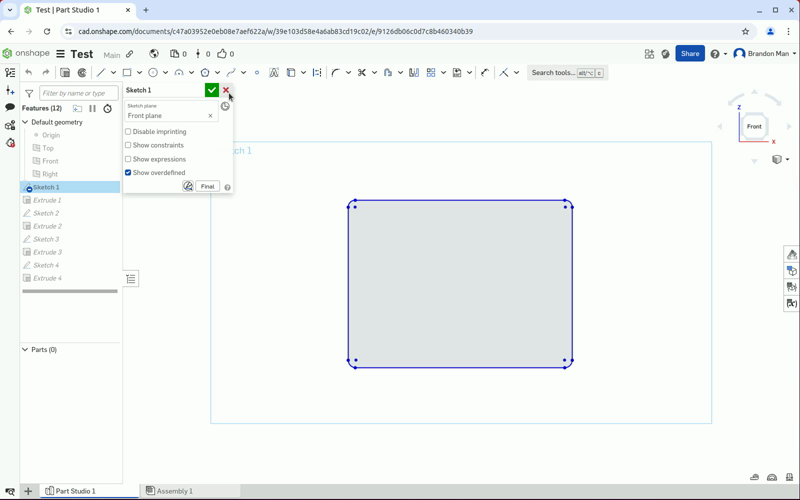
key(shift+s)
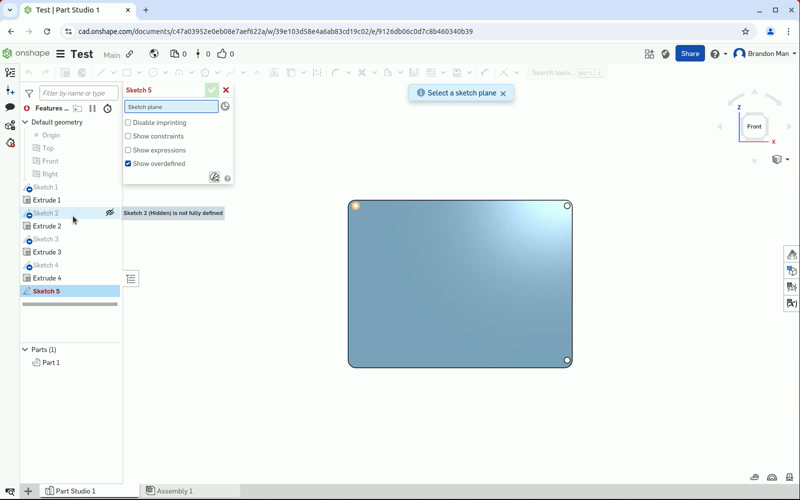
scroll(3)
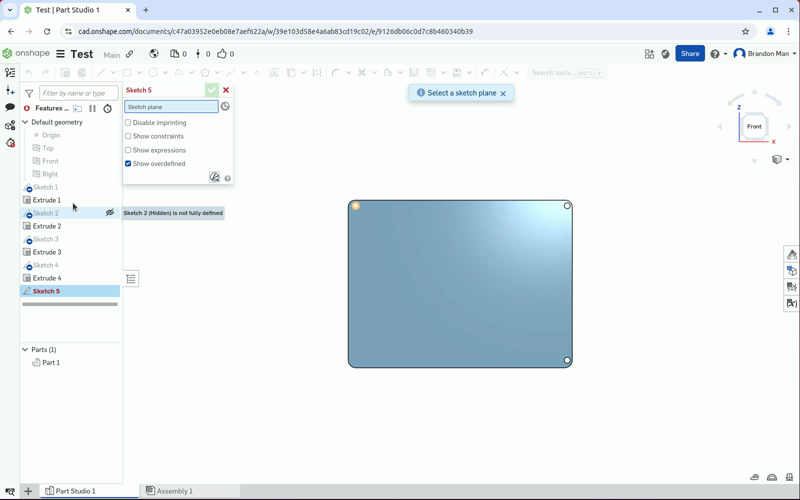
mouse_move(73, 163)
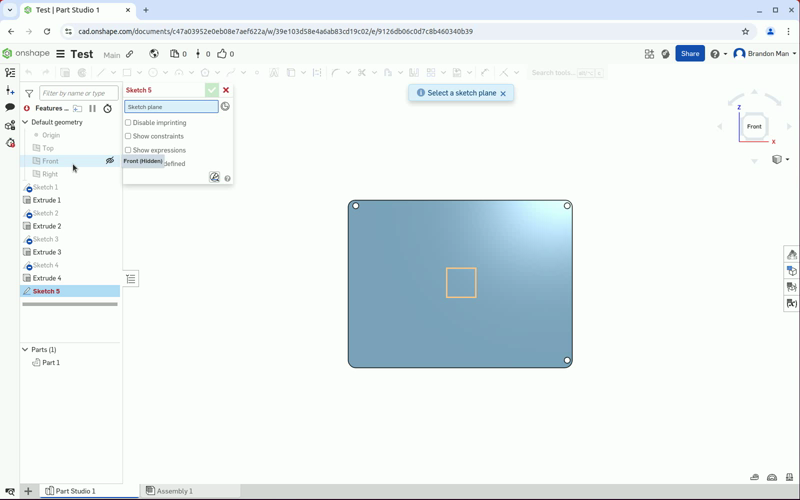
click(73, 163)
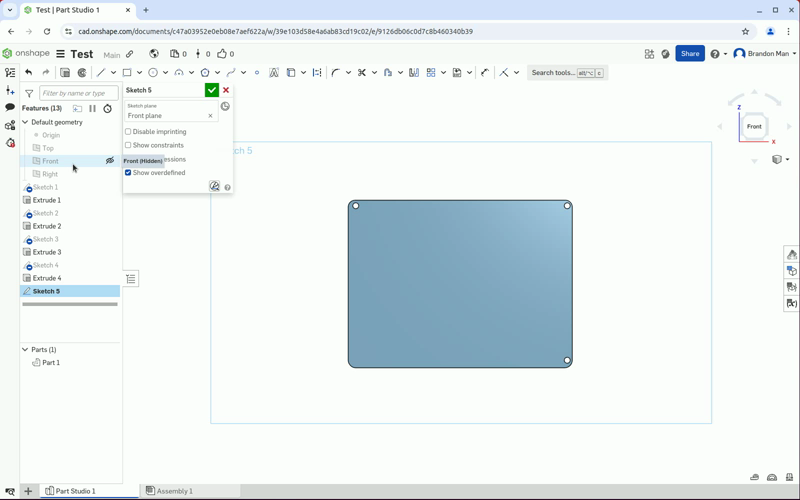
mouse_move(73, 352)
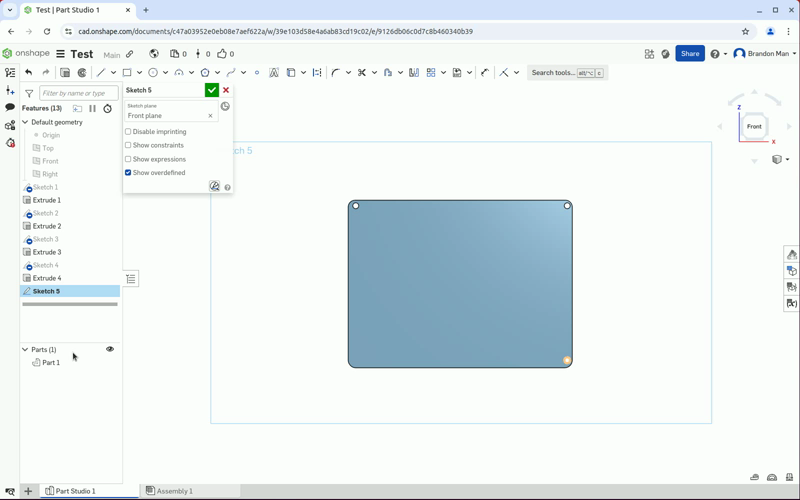
key(y)
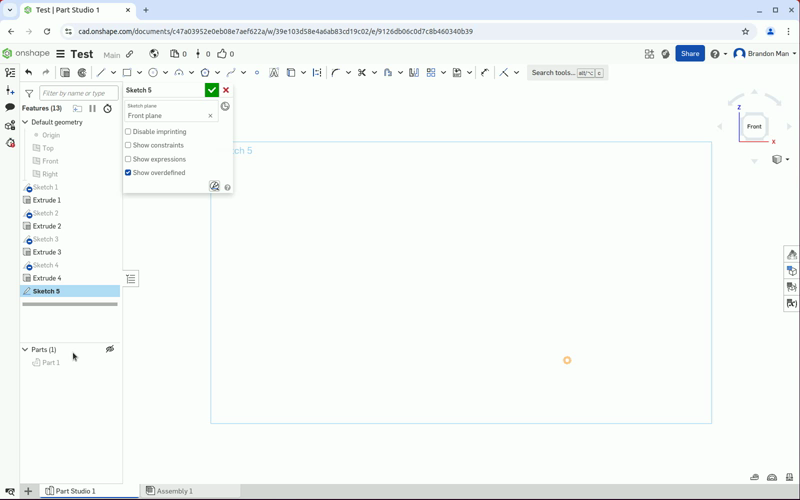
key(c)
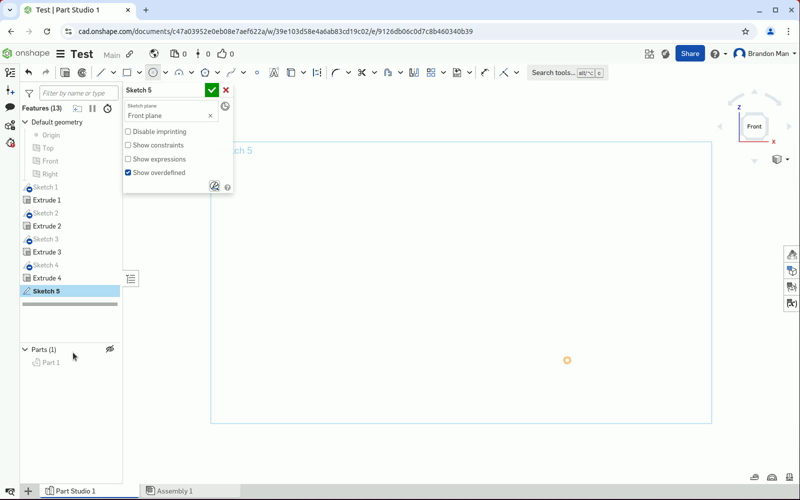
key_down(shift)
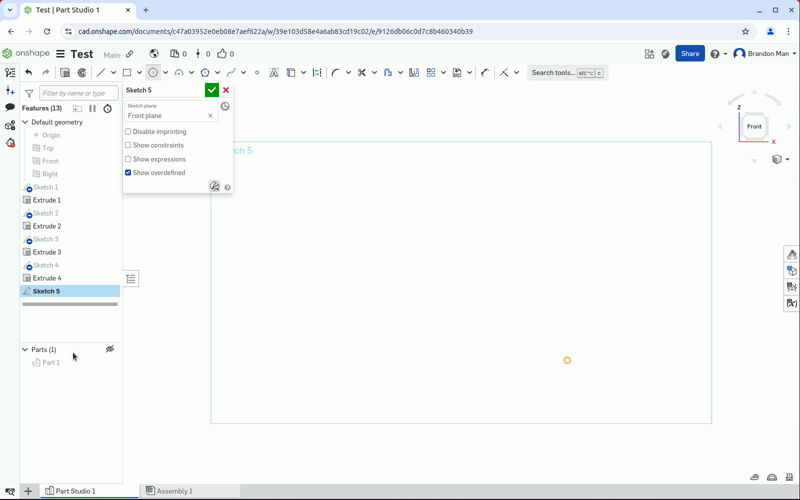
mouse_move(355, 360)
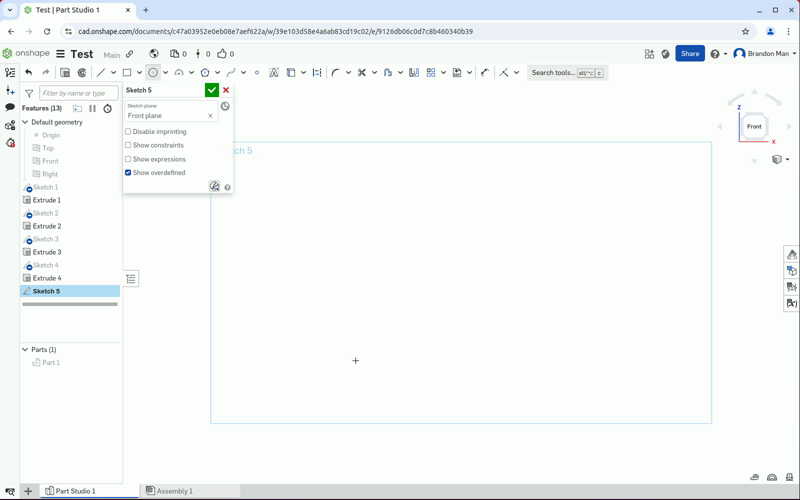
click(355, 360)
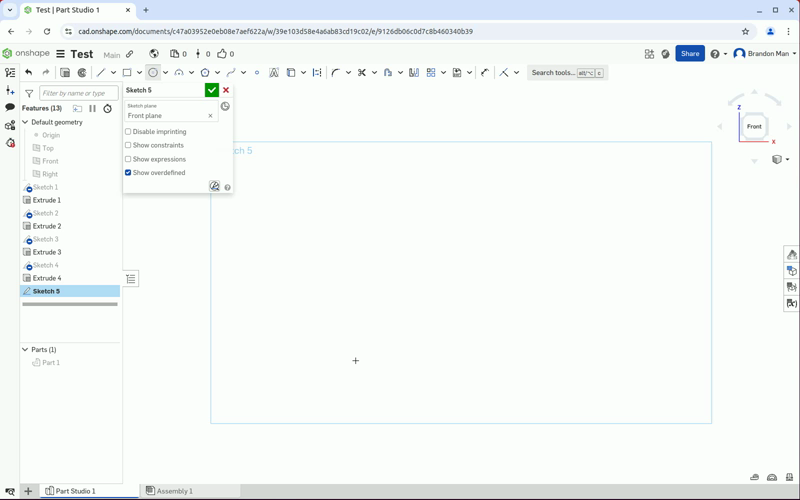
key_up(shift)
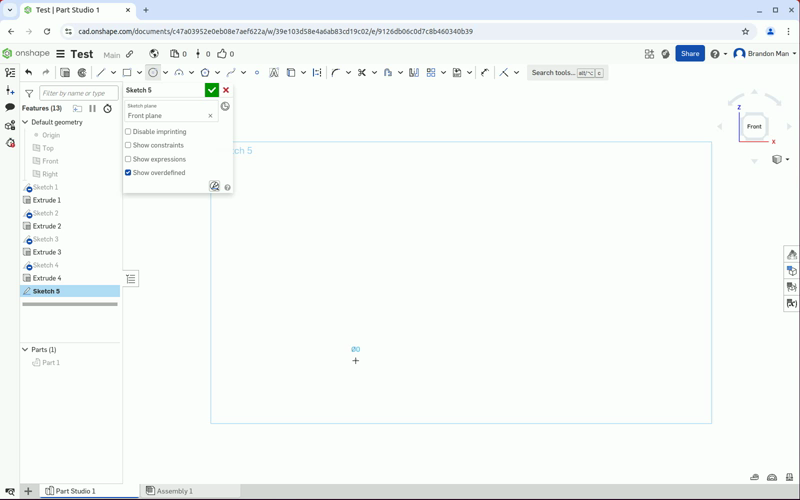
mouse_move(358, 360)
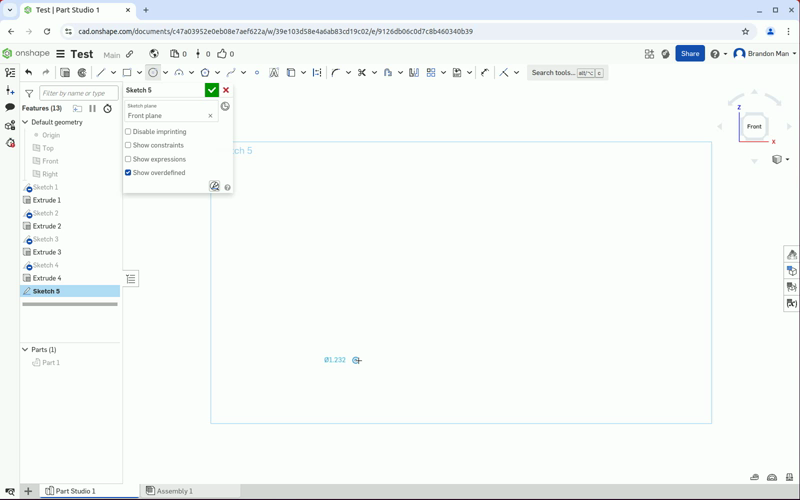
click(358, 360)
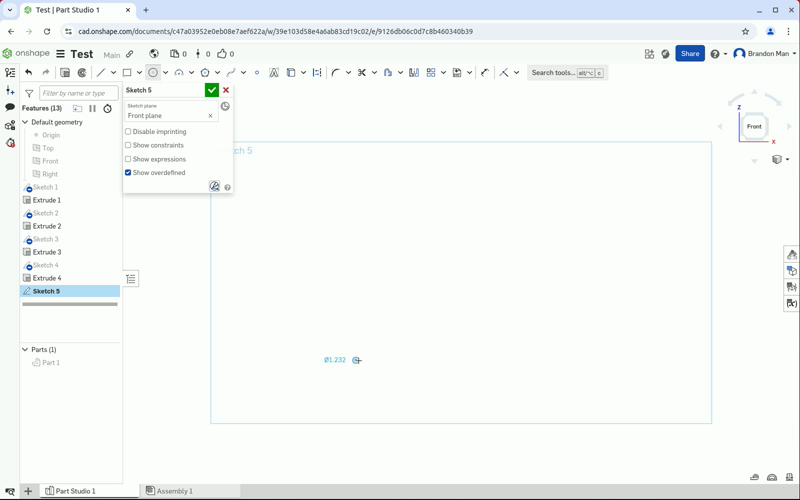
key(esc)
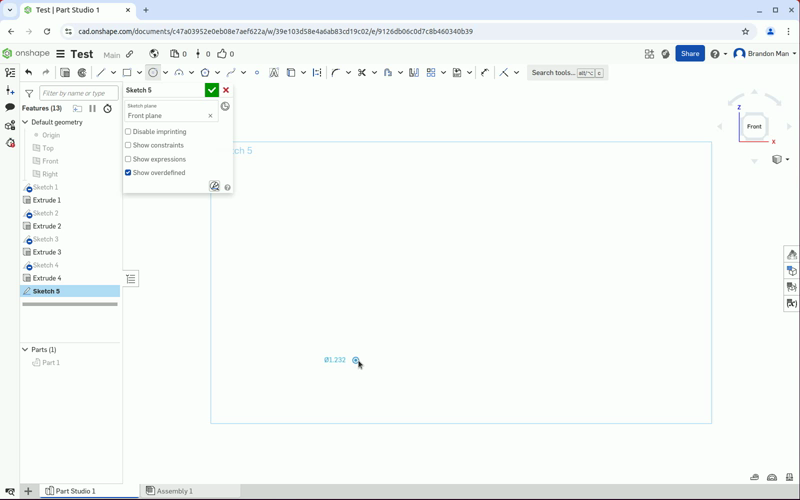
mouse_move(356, 362)
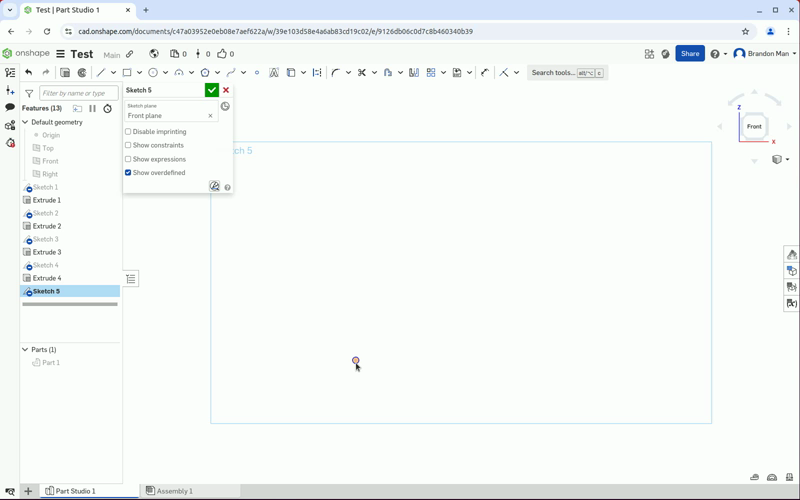
scroll(6)
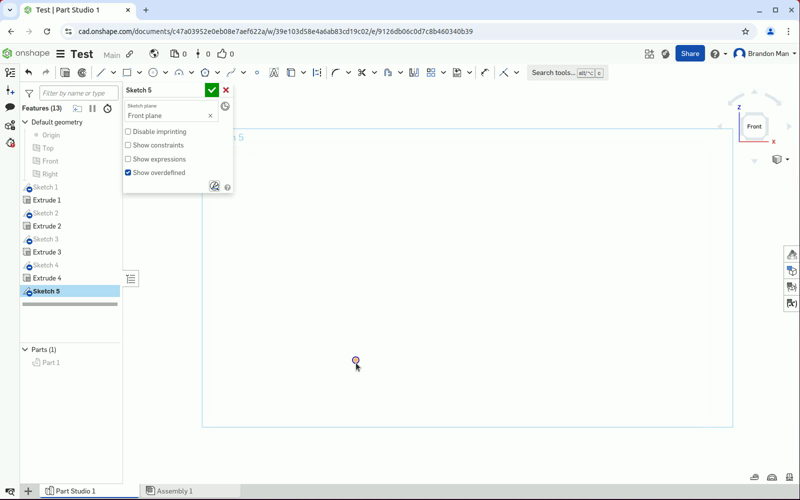
scroll(6)
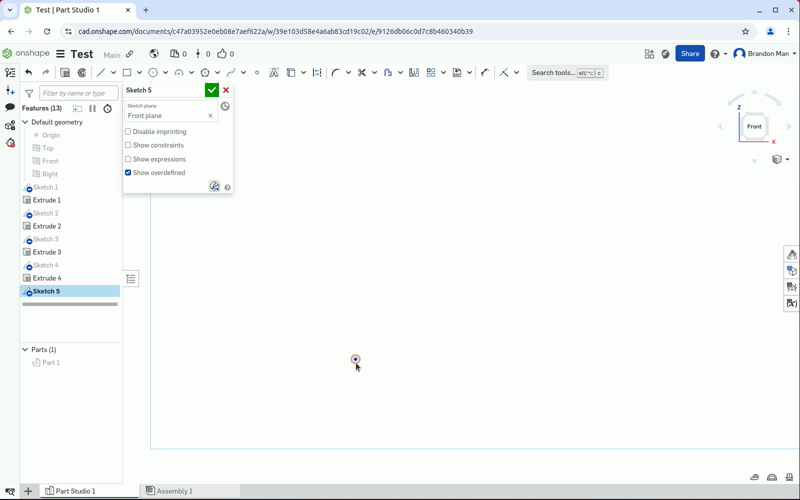
scroll(6)
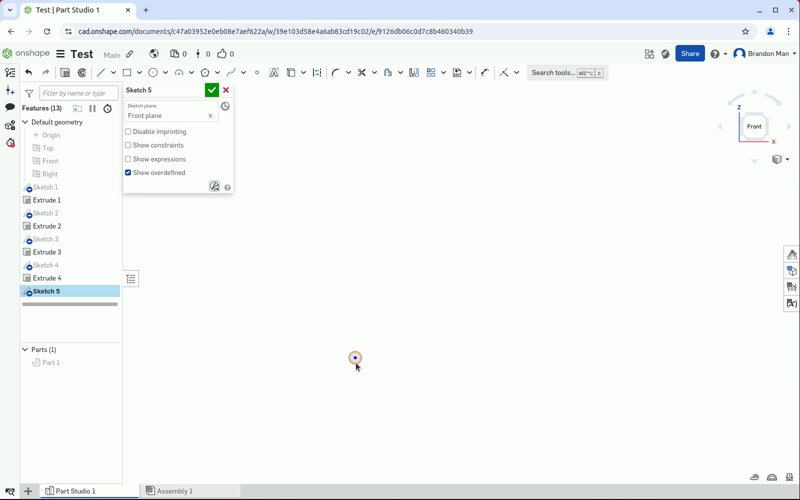
scroll(6)
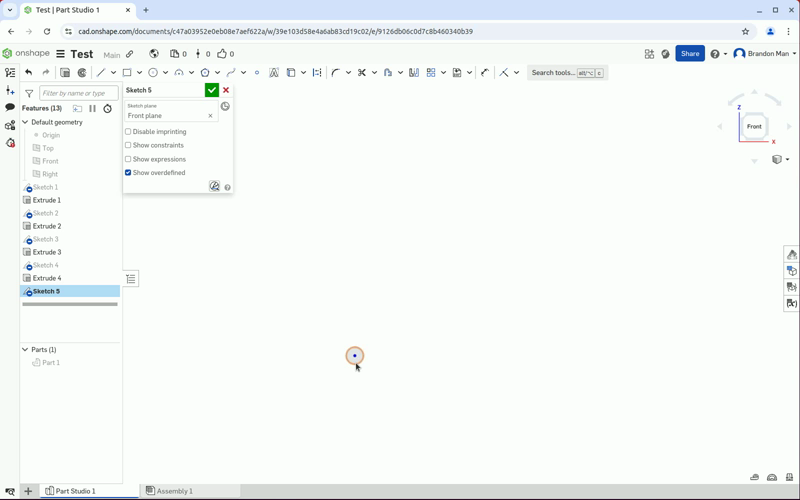
scroll(6)
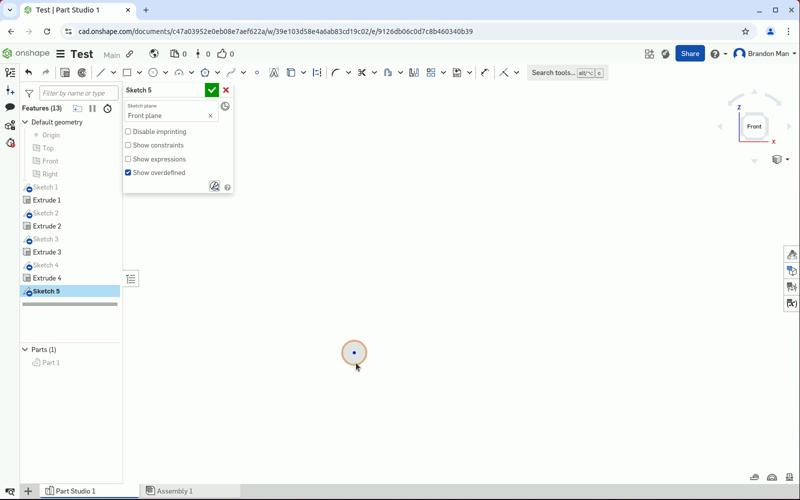
scroll(6)
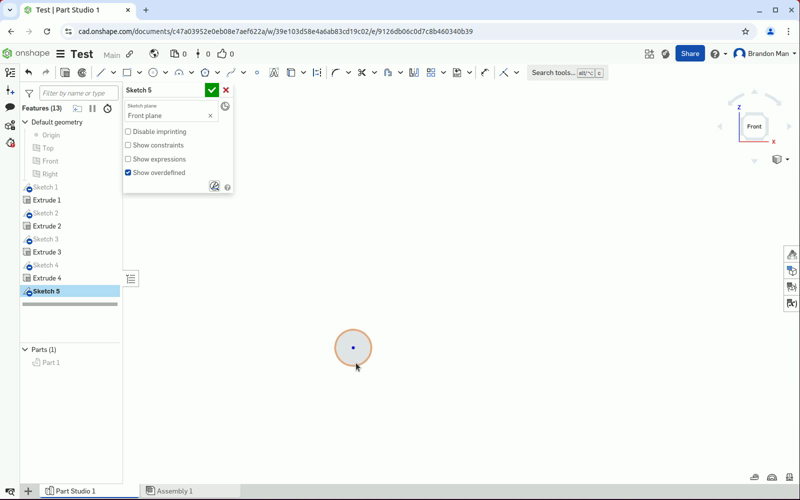
scroll(6)
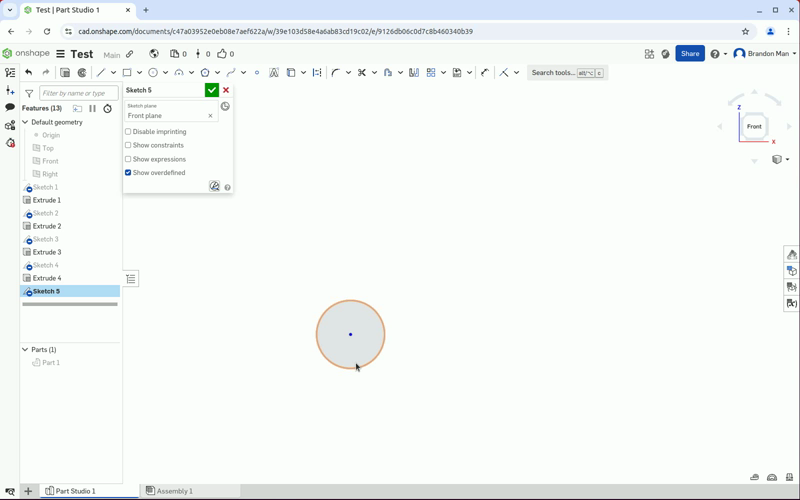
click(356, 362)
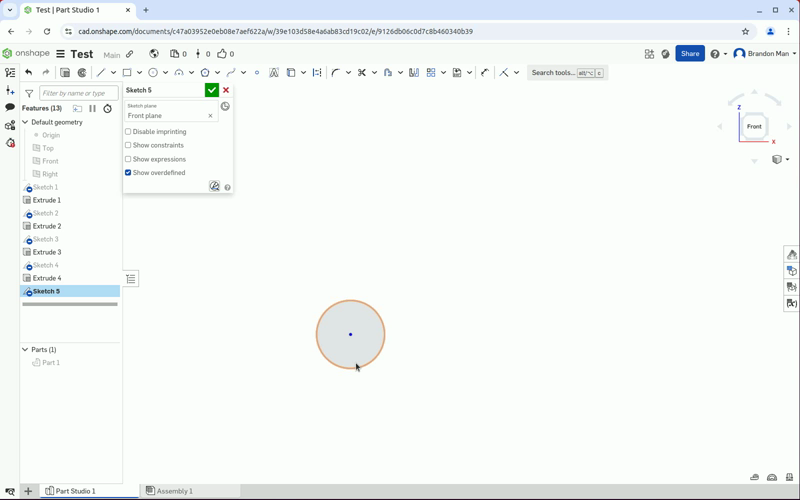
scroll(-6)
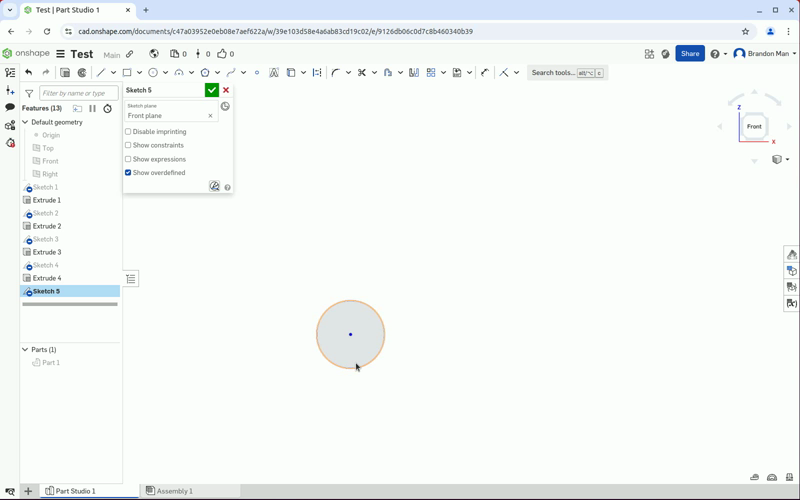
scroll(-6)
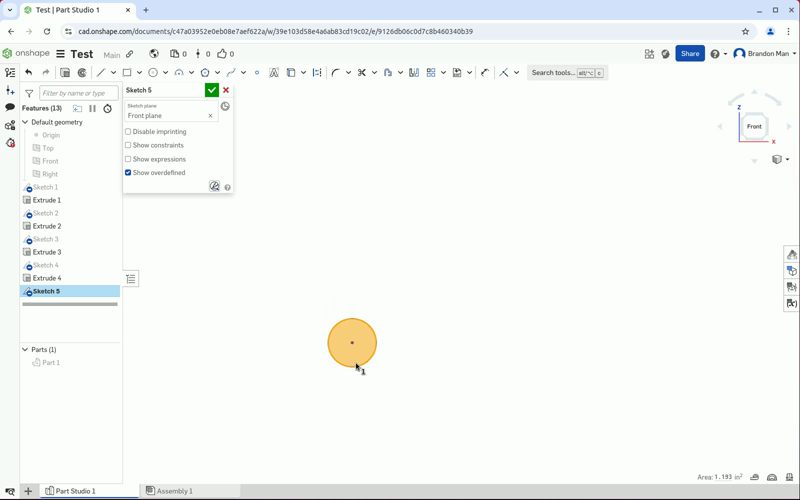
scroll(-6)
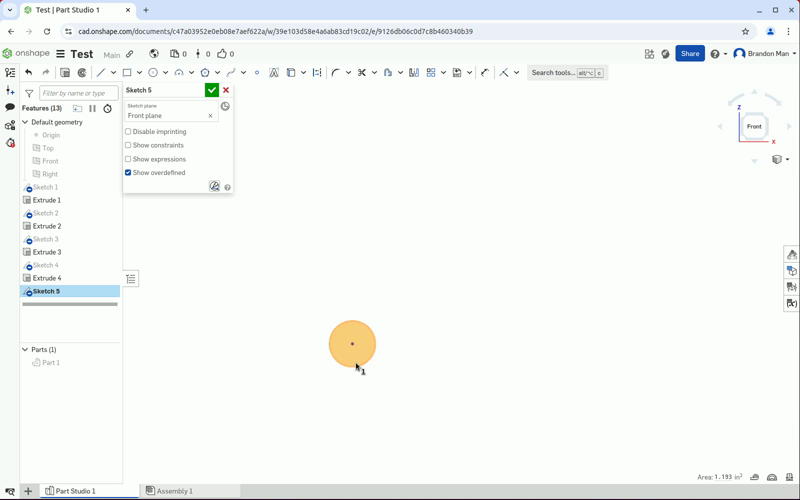
scroll(-6)
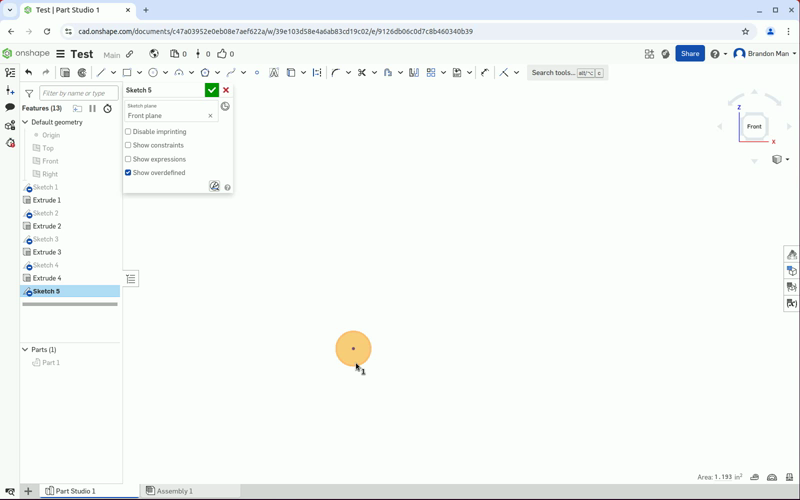
scroll(-6)
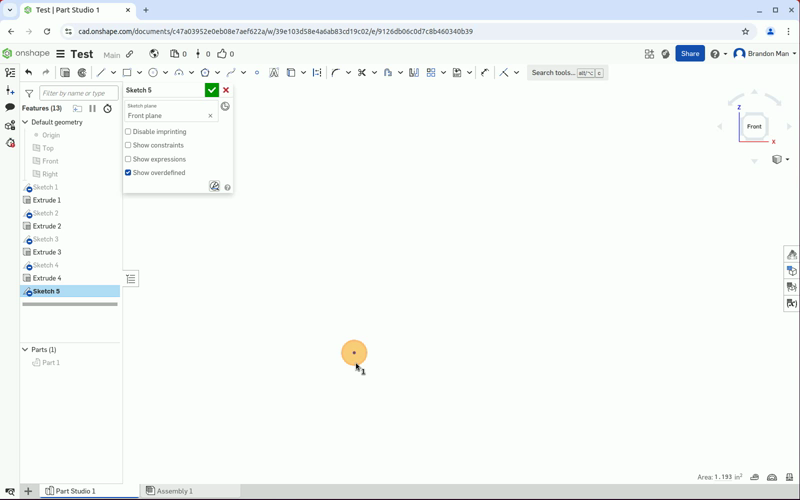
scroll(-6)
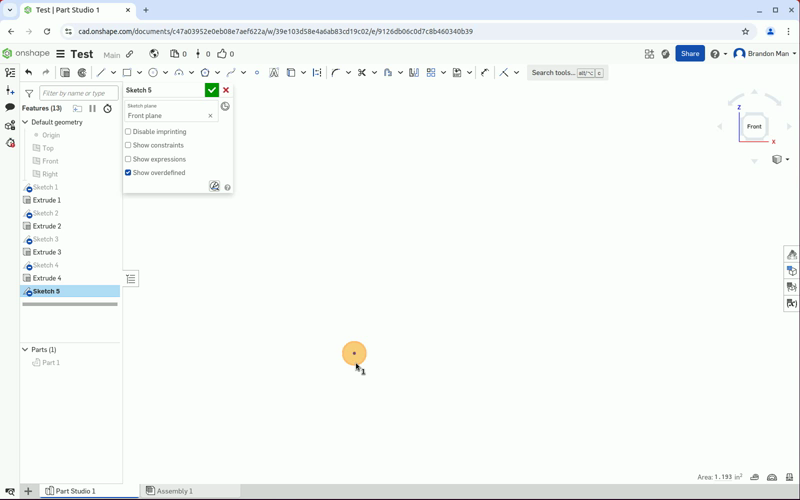
scroll(-6)
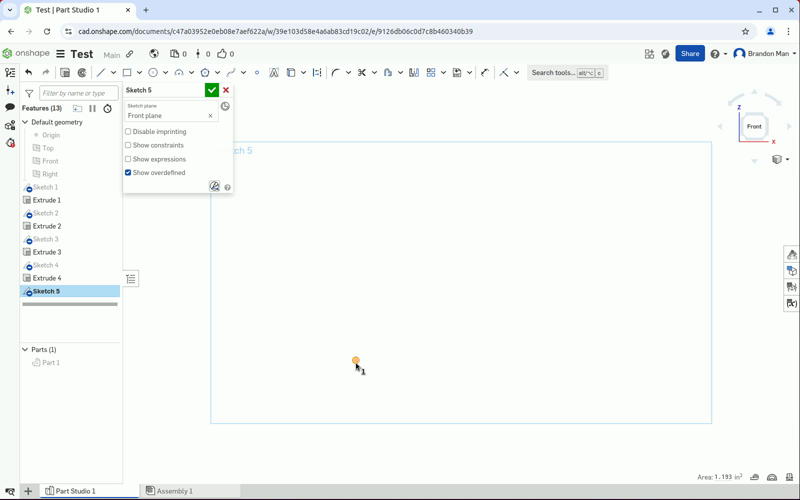
mouse_move(73, 352)
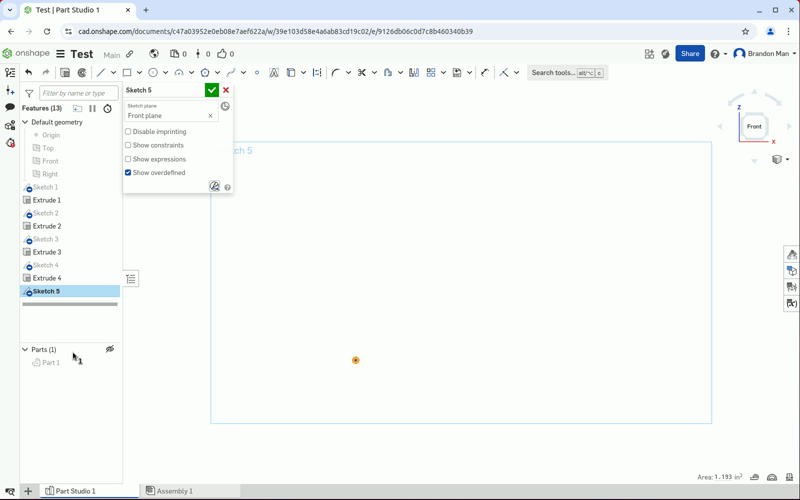
key(shift+y)
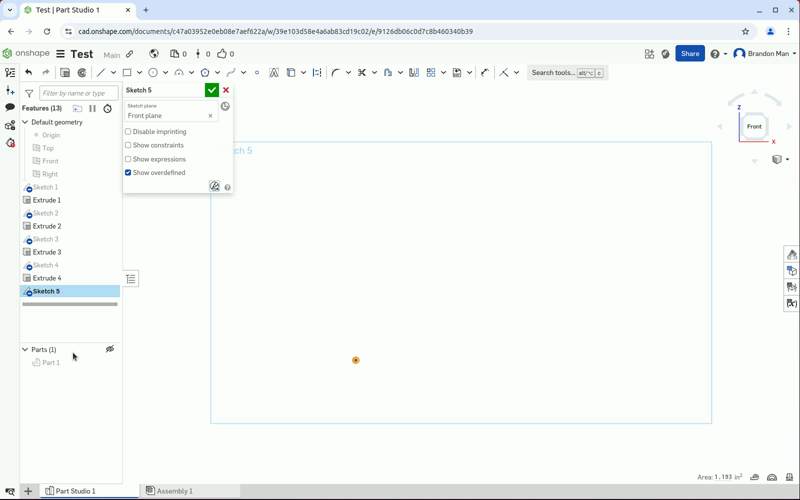
key(shift+e)
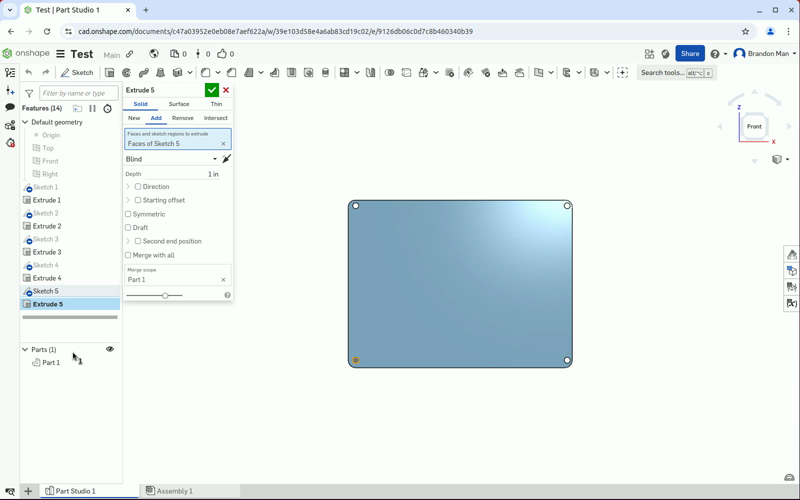
mouse_move(143, 106)
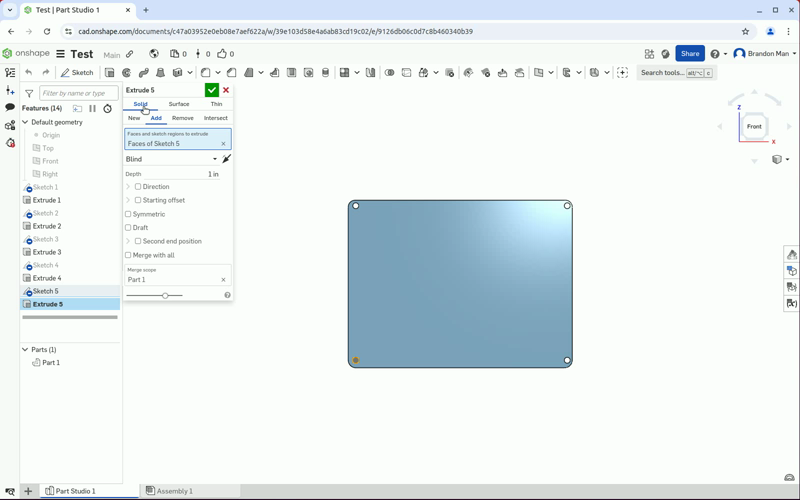
click(143, 106)
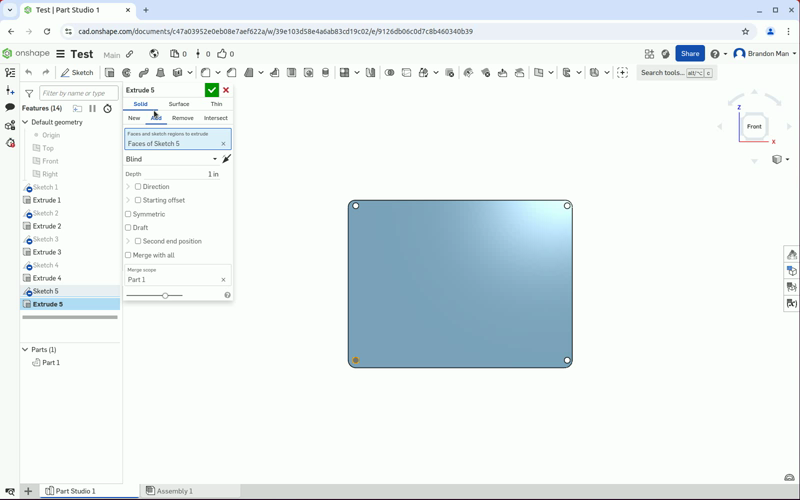
mouse_move(186, 120)
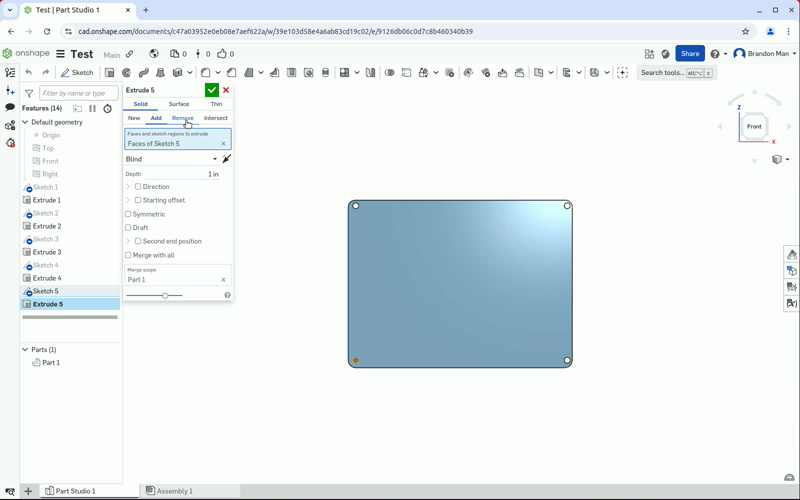
click(186, 120)
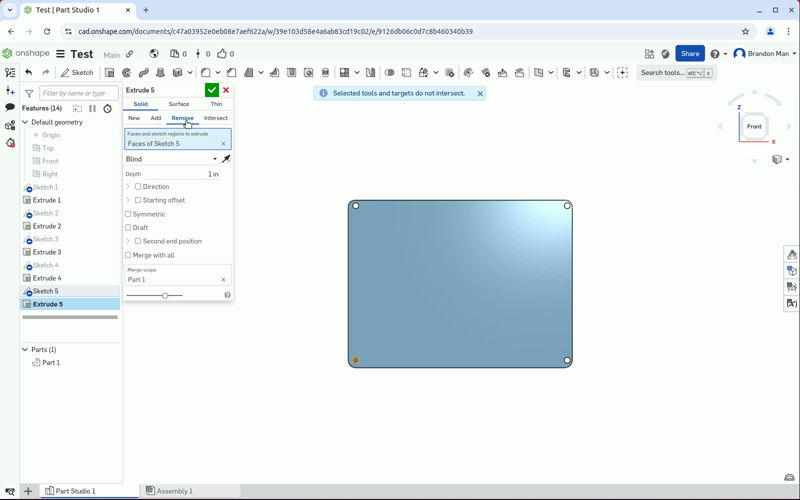
key(tab, 4)
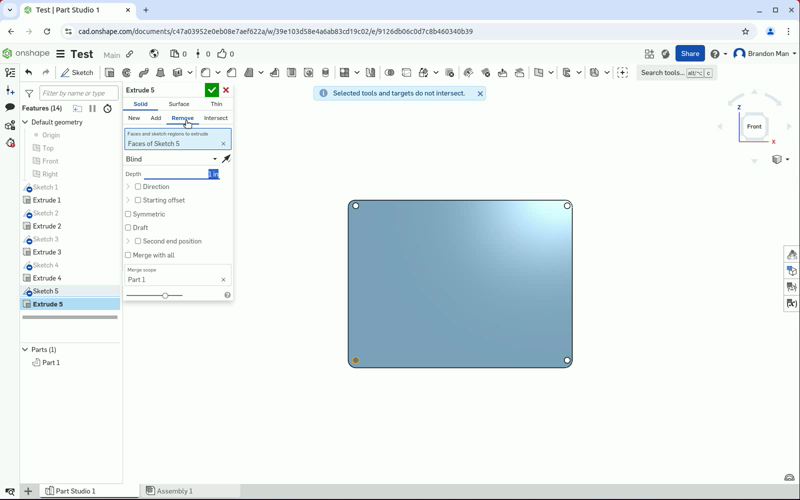
text(-7.221)
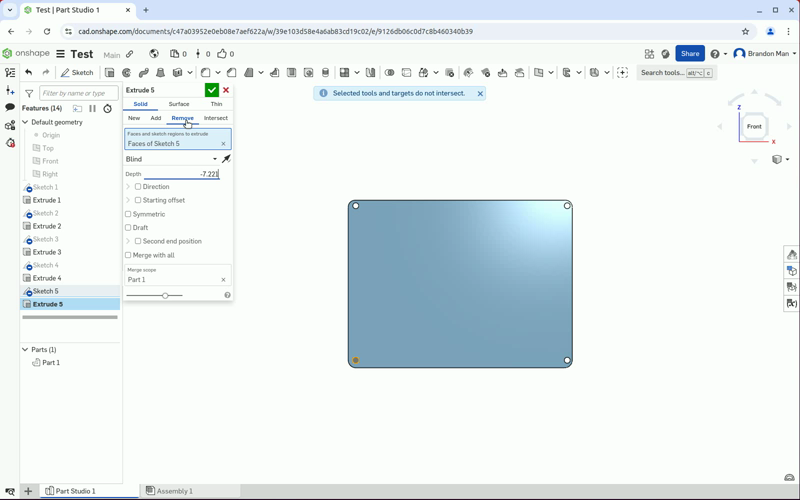
key(tab, 6)
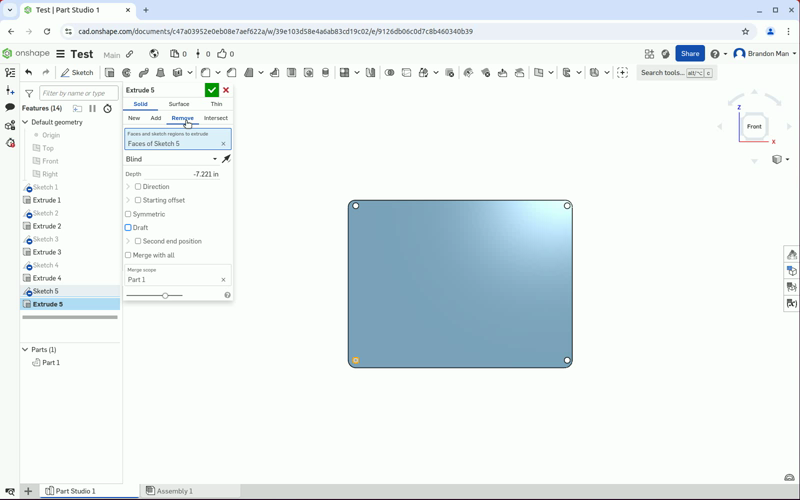
key(space)
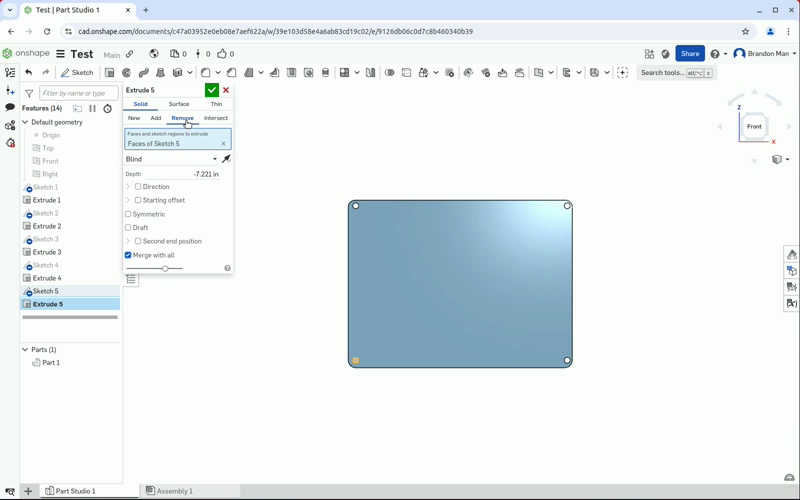
key(enter)
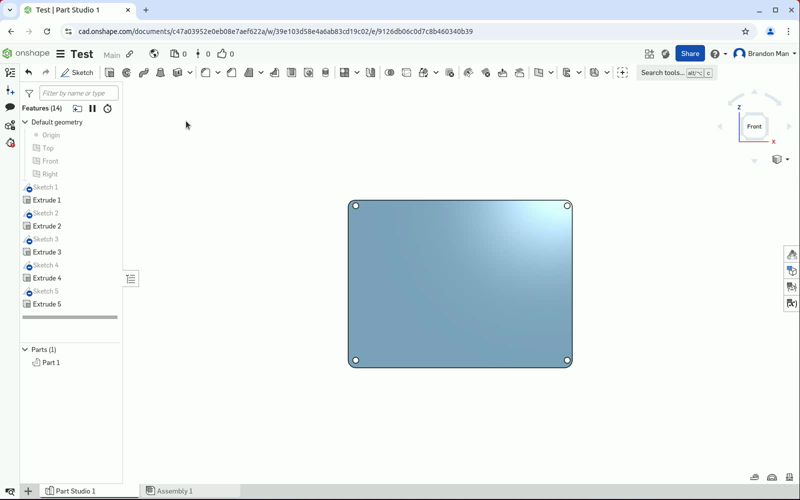
key(shift+h)
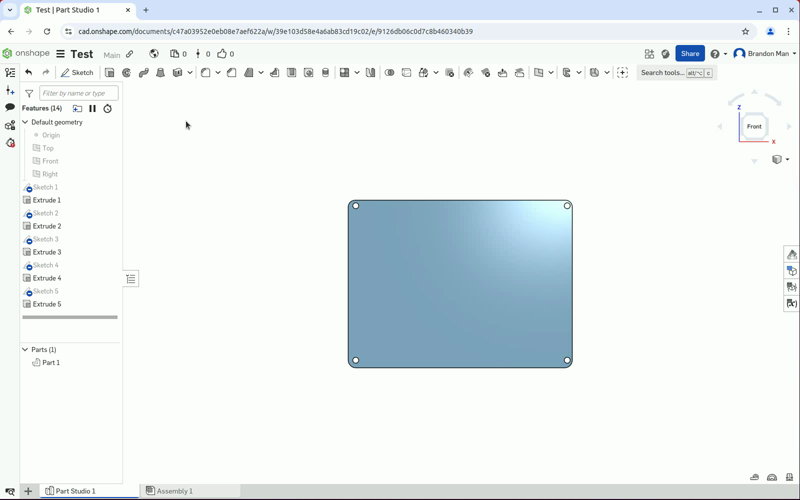
key(shift+h)
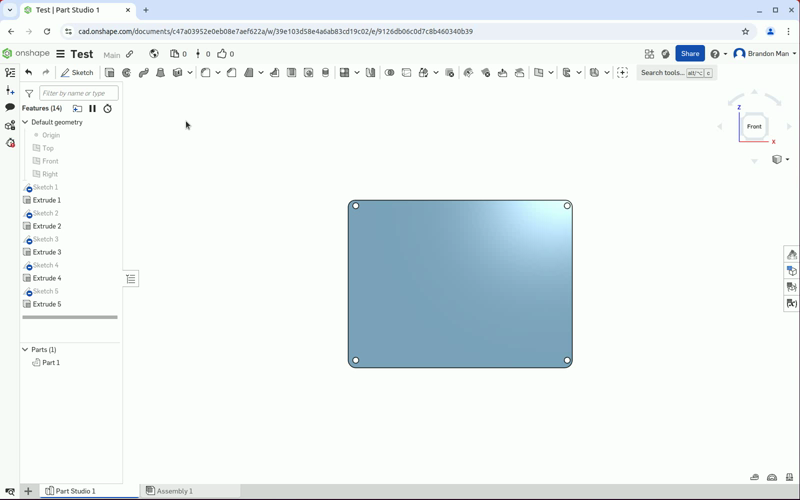
mouse_move(73, 189)
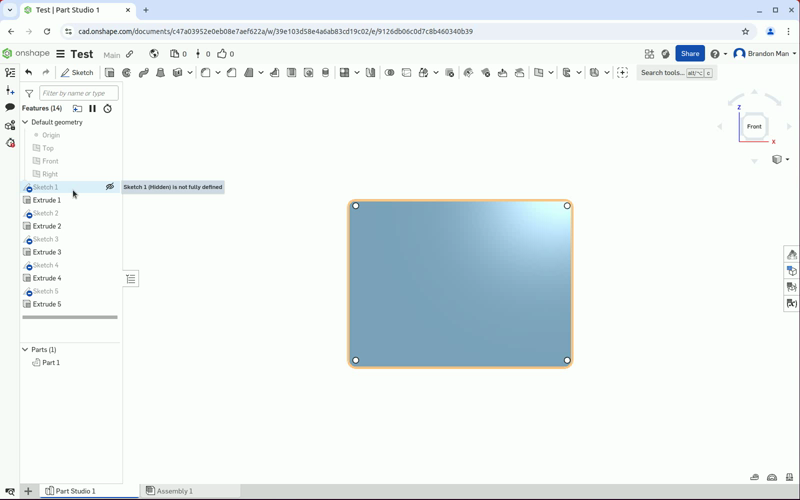
click(73, 189)
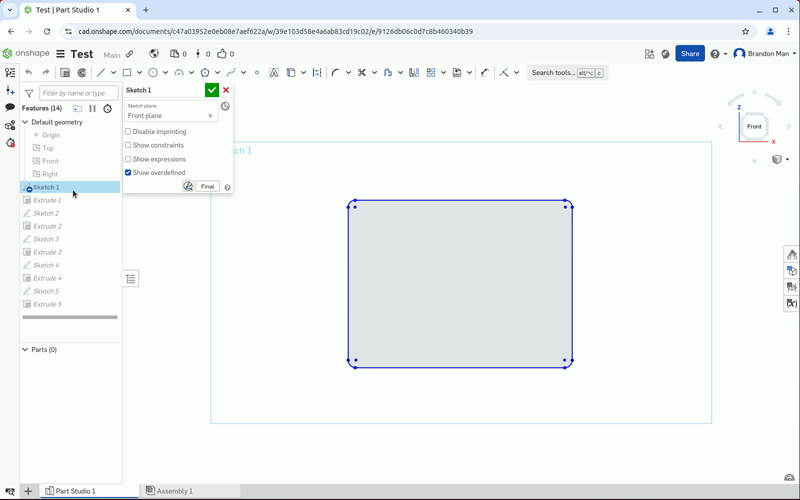
mouse_move(229, 92)
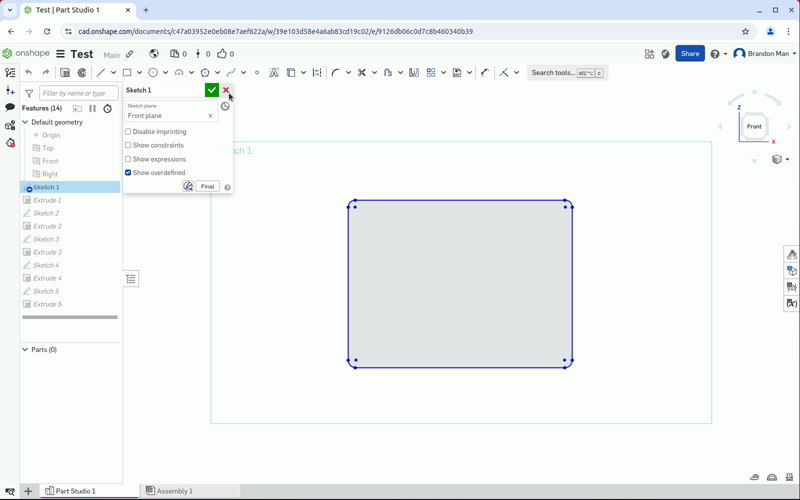
click(229, 92)
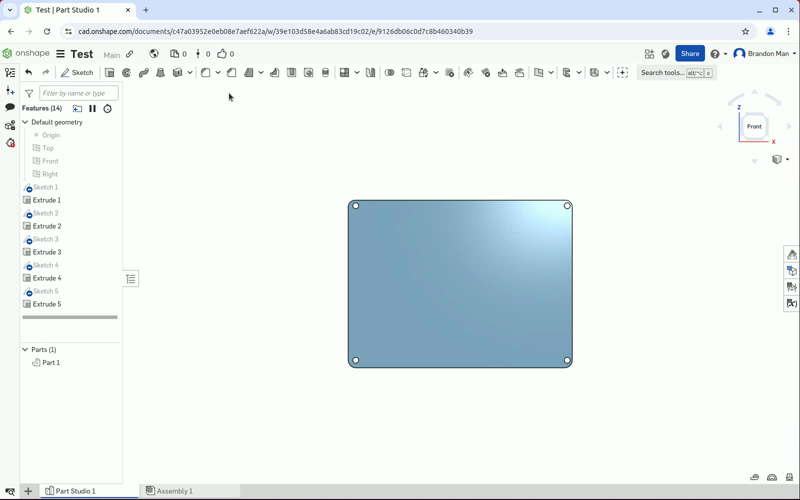
mouse_move(541, 75)
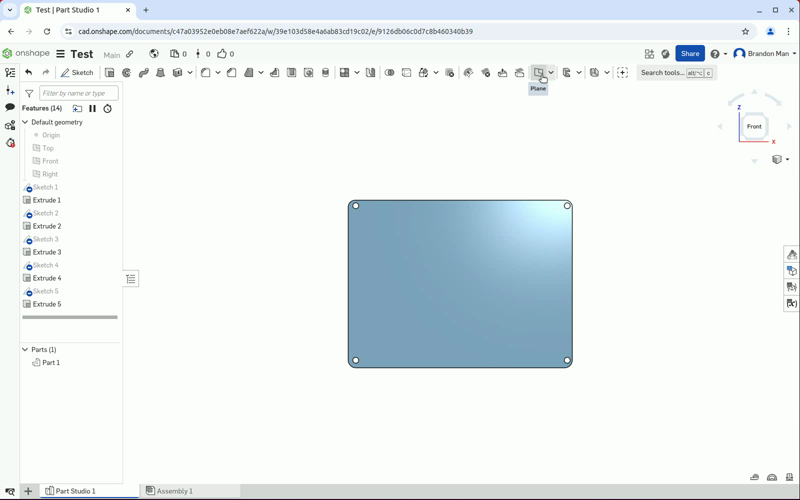
click(541, 75)
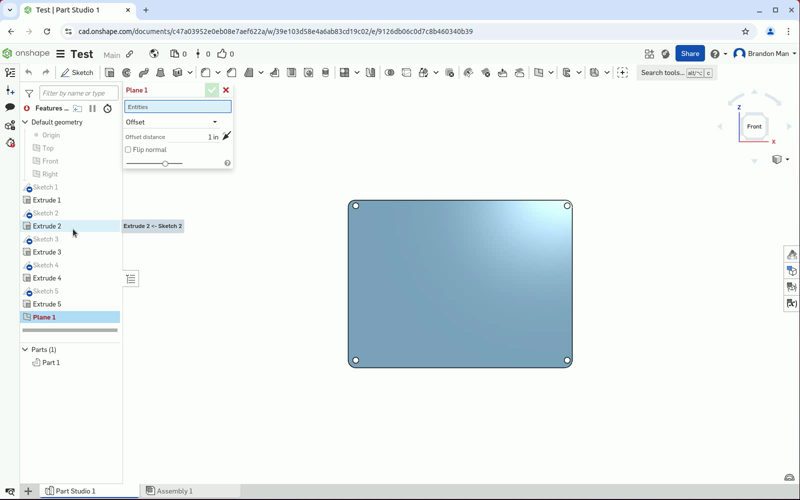
scroll(3)
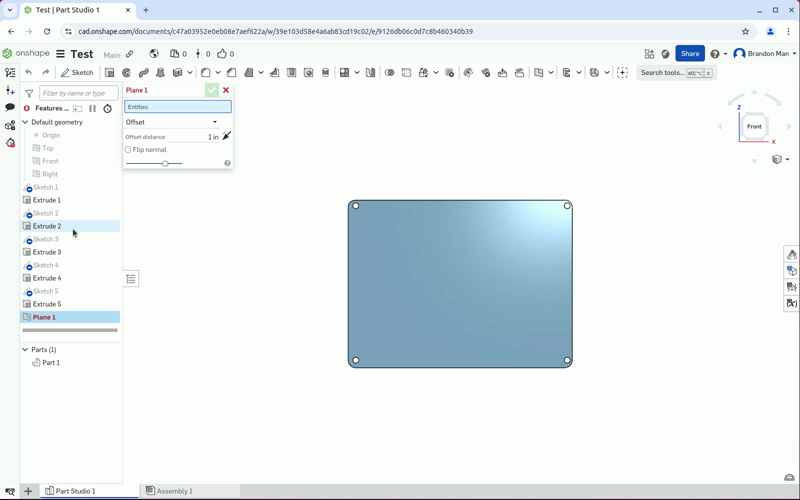
mouse_move(73, 163)
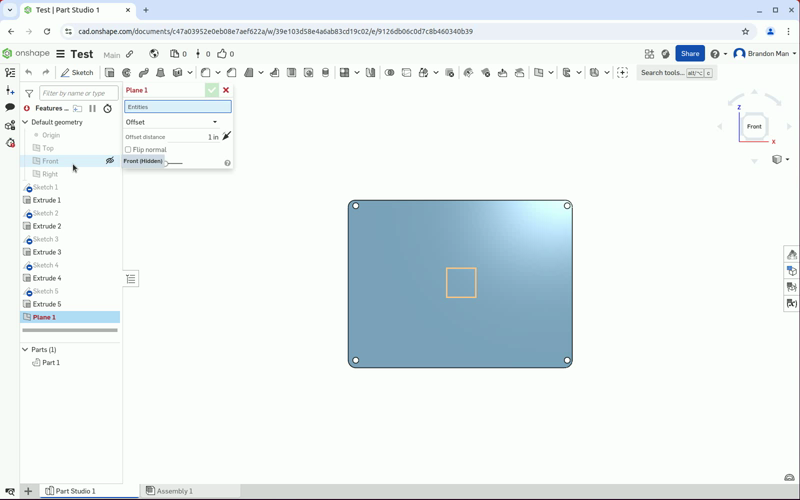
click(73, 163)
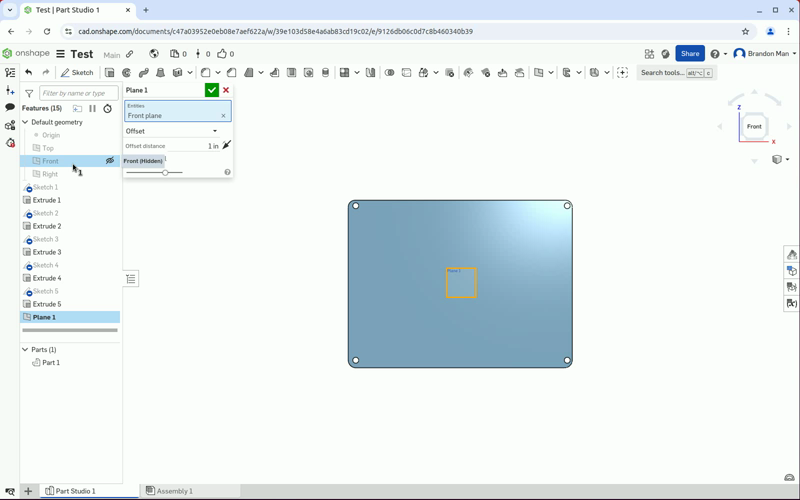
key(tab, 2)
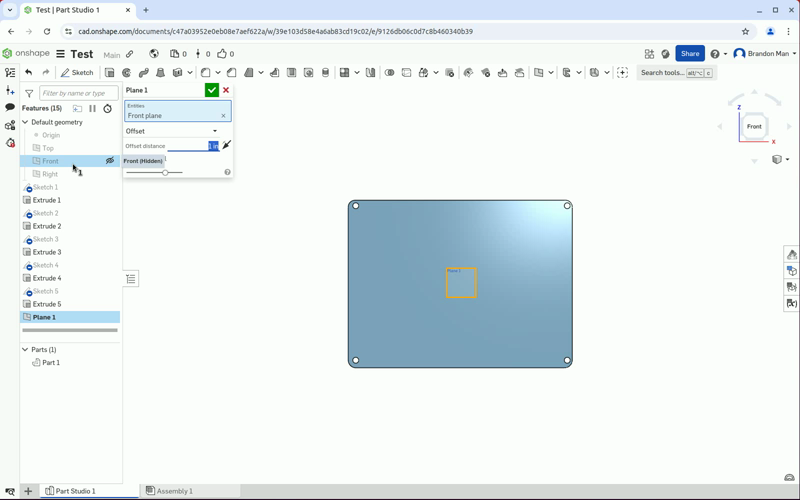
text(0.955)
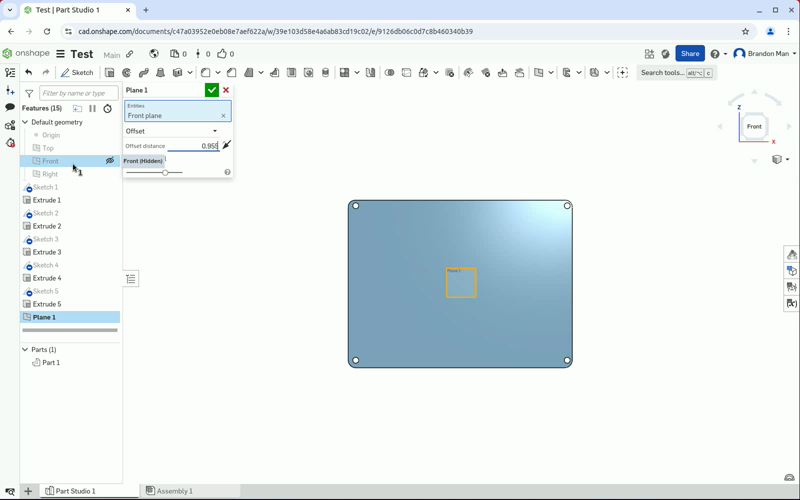
key(enter, 2)
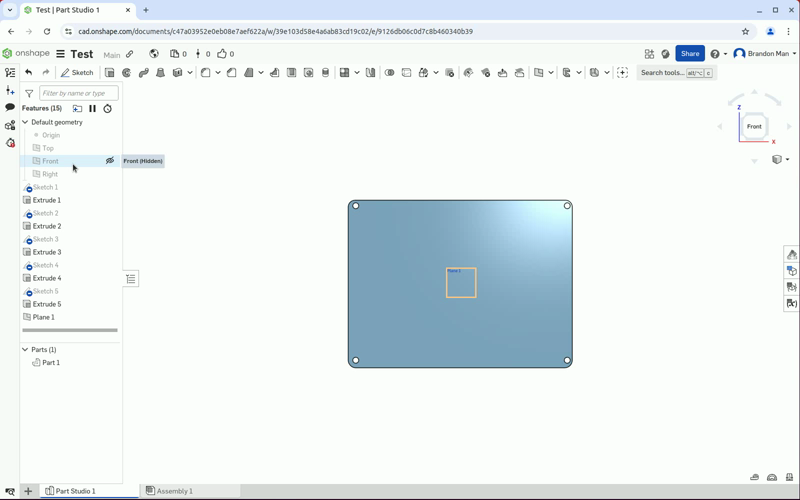
key(shift+s)
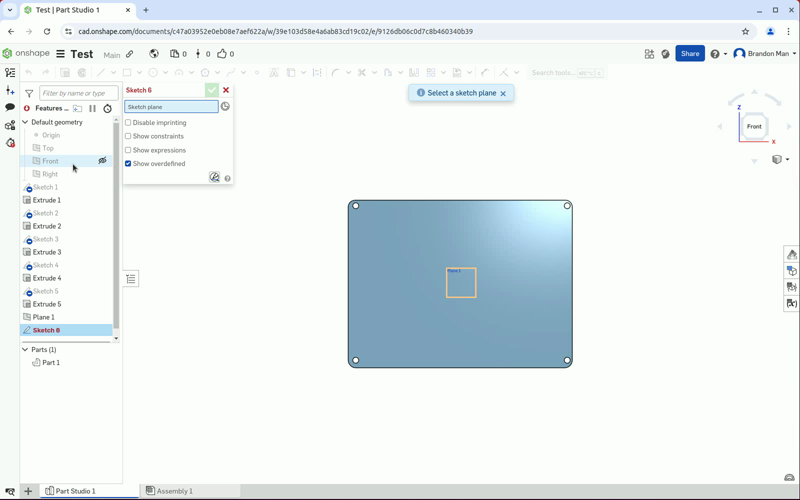
mouse_move(69, 319)
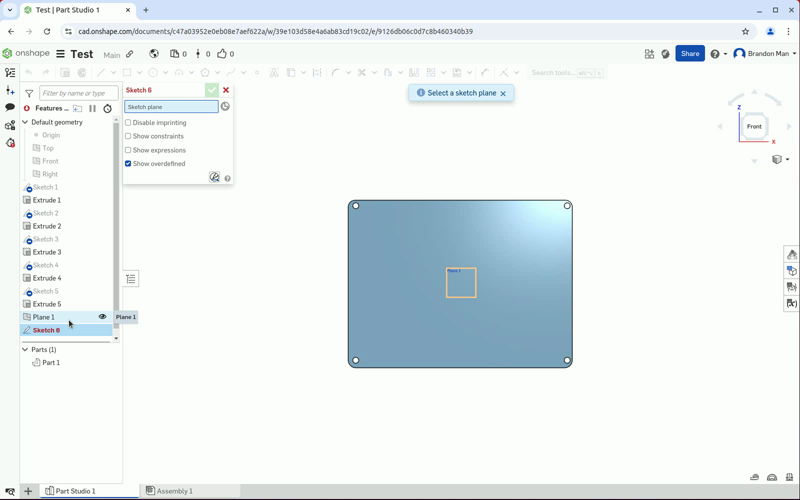
click(69, 319)
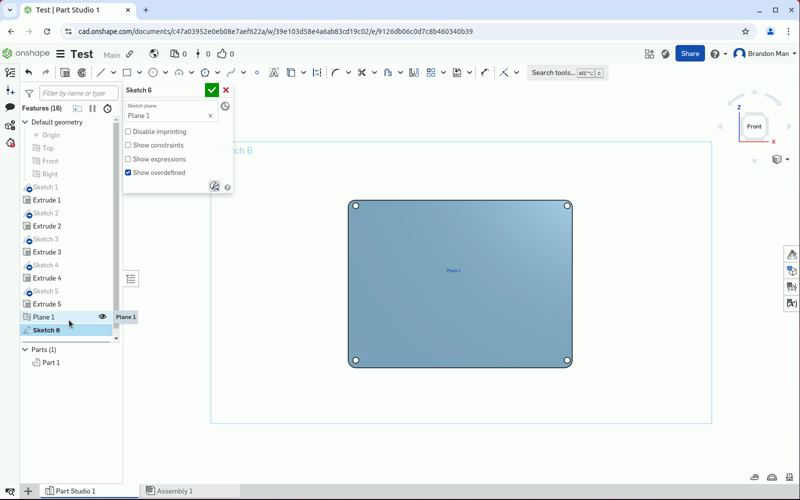
mouse_move(73, 352)
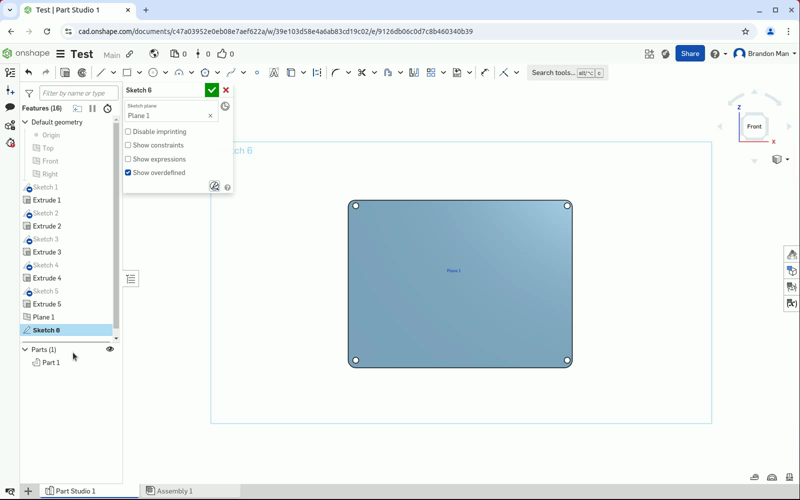
key(y)
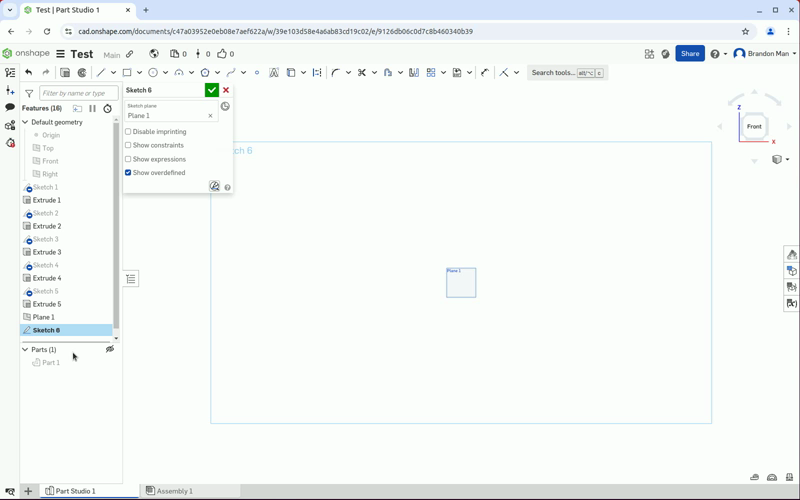
key(a)
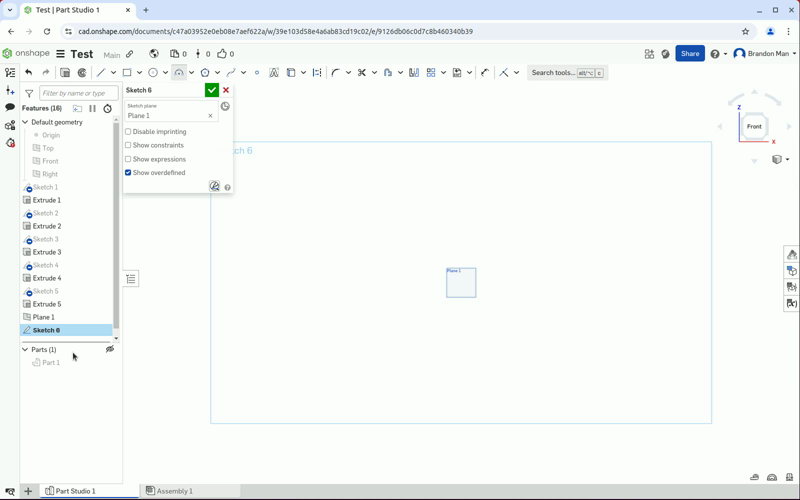
key_down(shift)
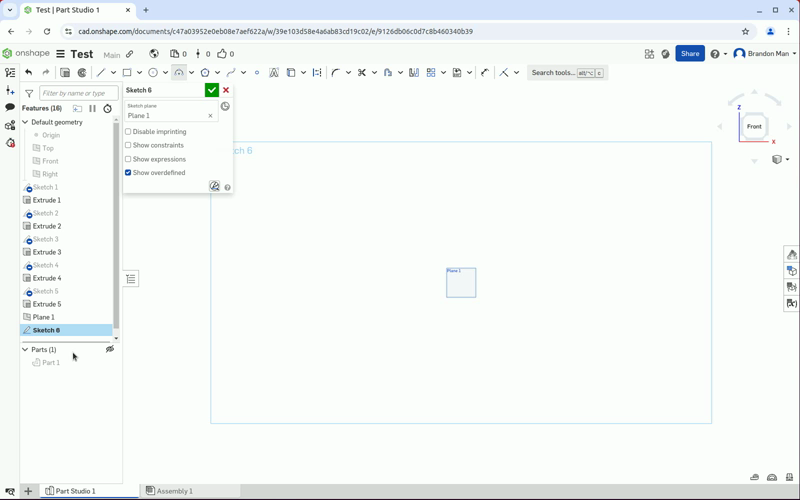
mouse_move(358, 349)
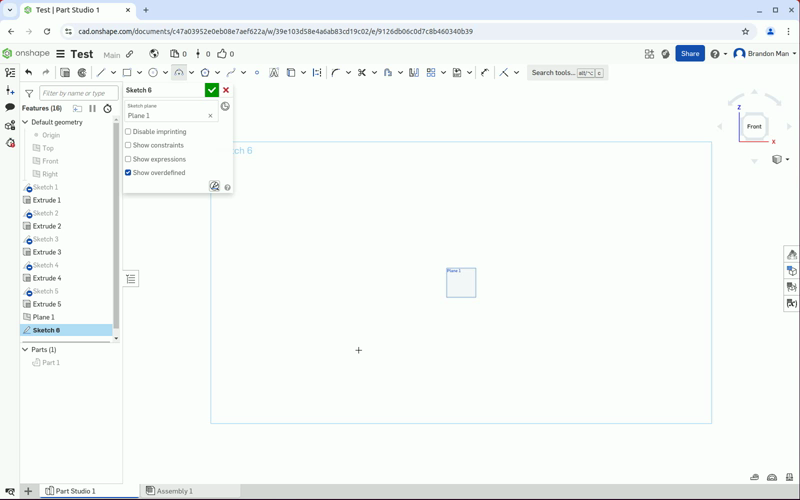
click(358, 349)
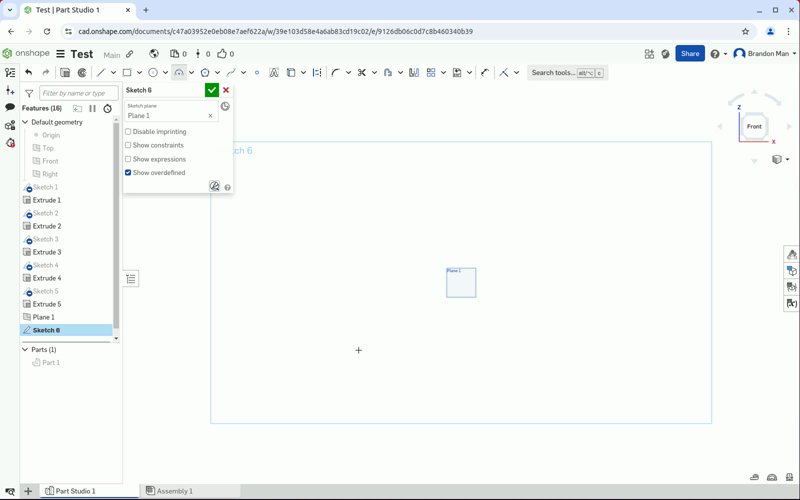
key_up(shift)
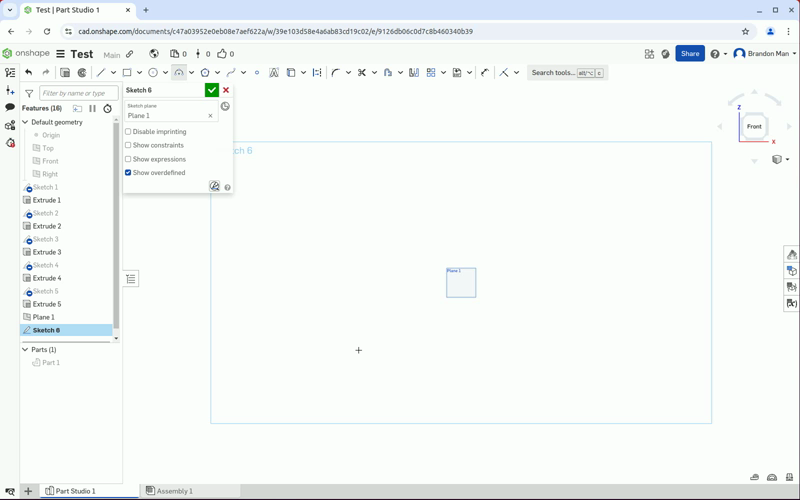
key_down(shift)
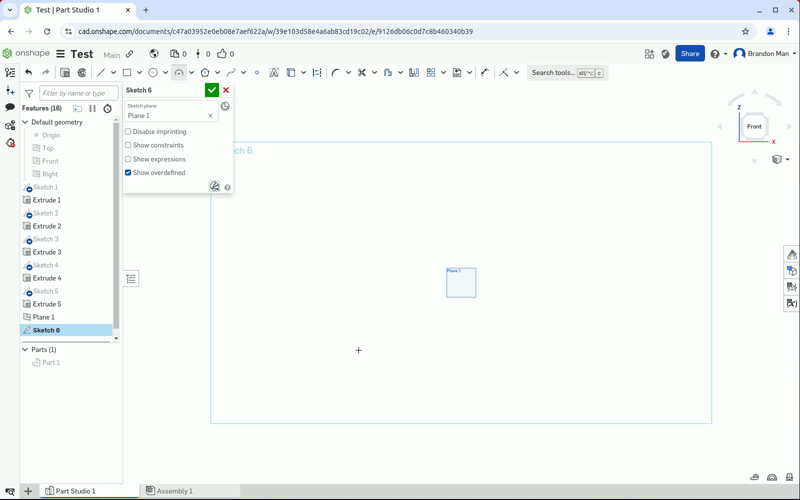
mouse_move(365, 356)
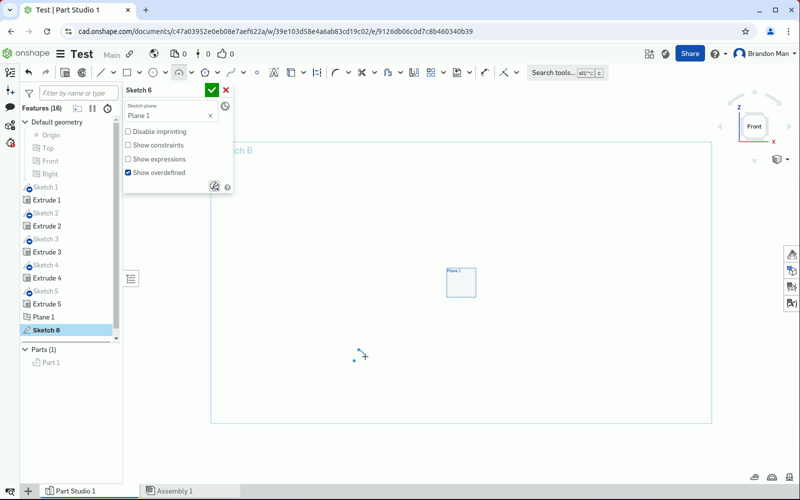
click(365, 356)
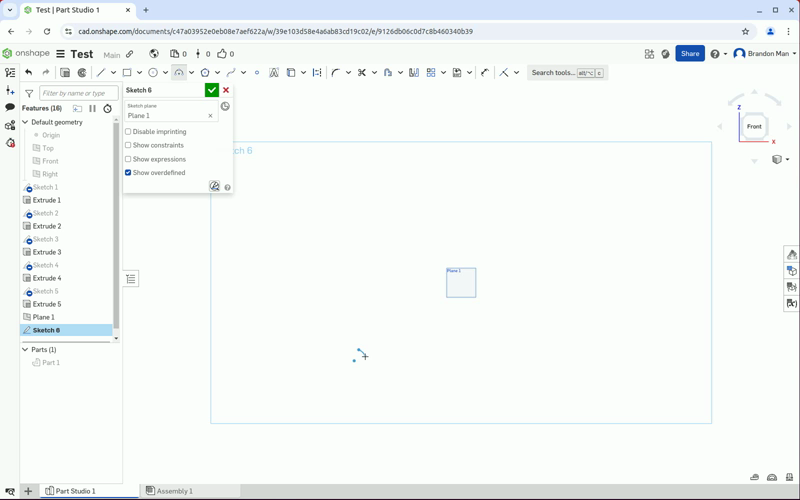
mouse_move(360, 354)
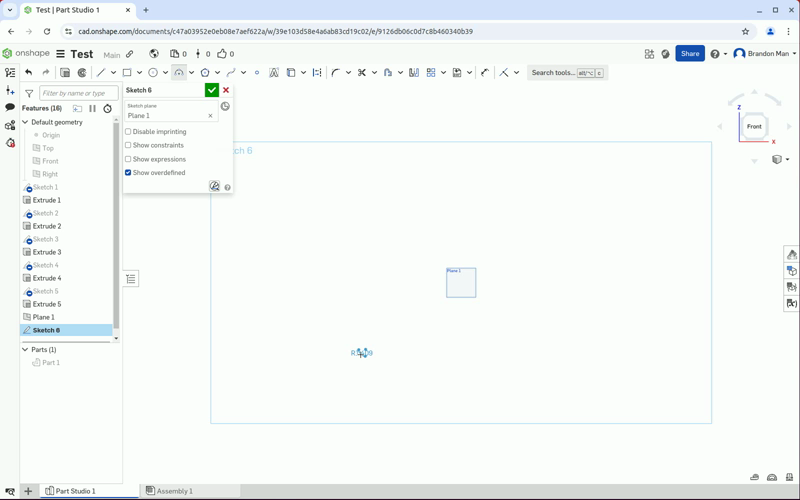
click(360, 354)
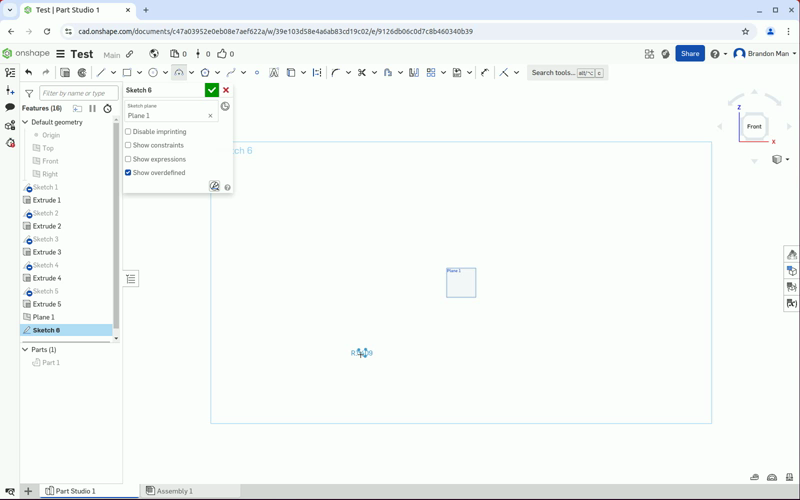
key_up(shift)
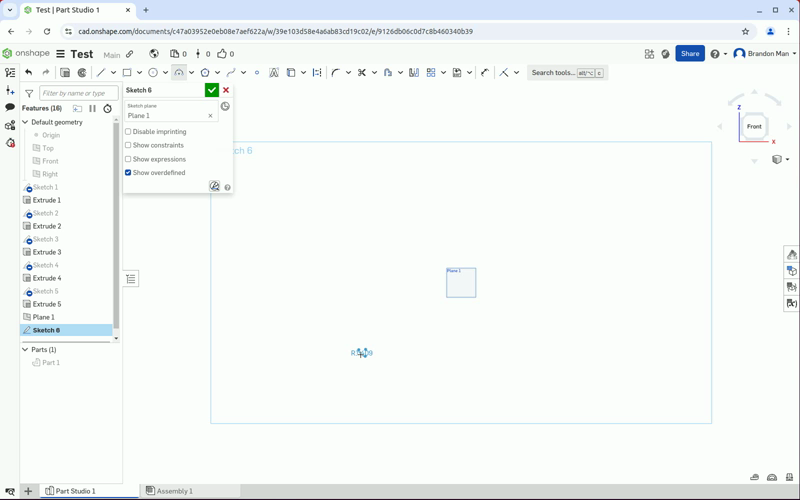
key(esc)
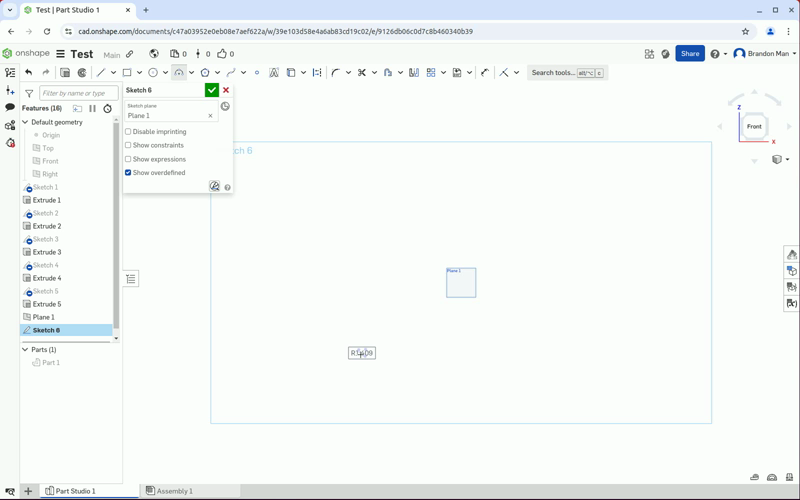
key(l)
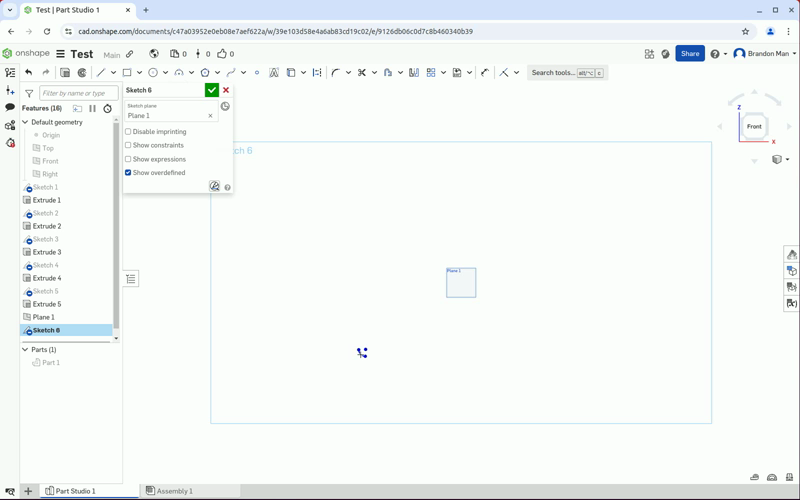
mouse_move(365, 356)
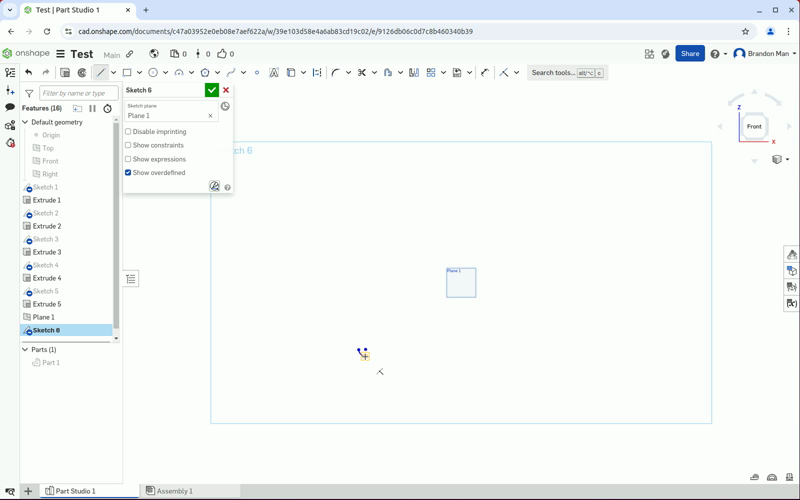
click(365, 356)
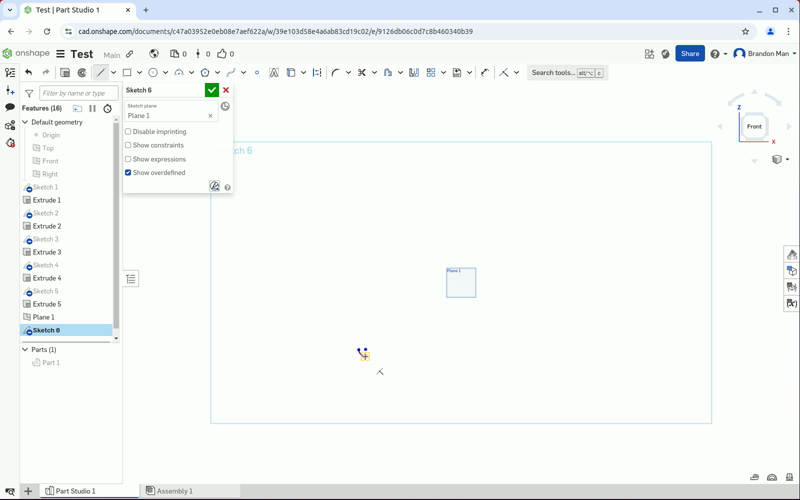
key_down(shift)
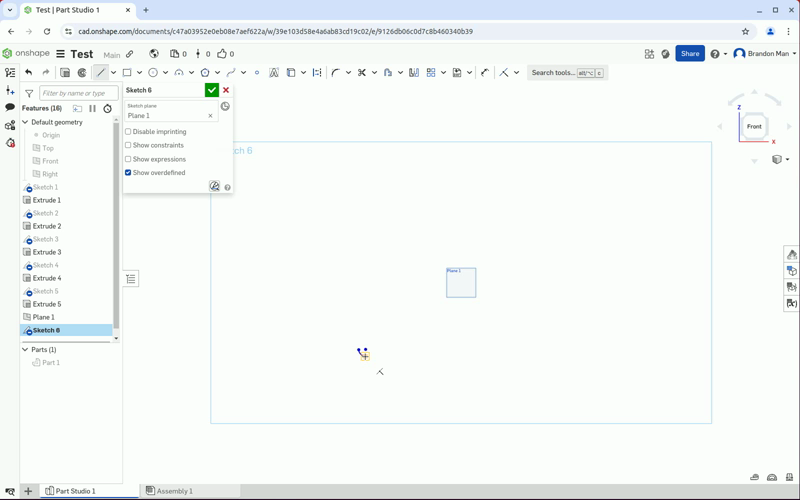
mouse_move(555, 356)
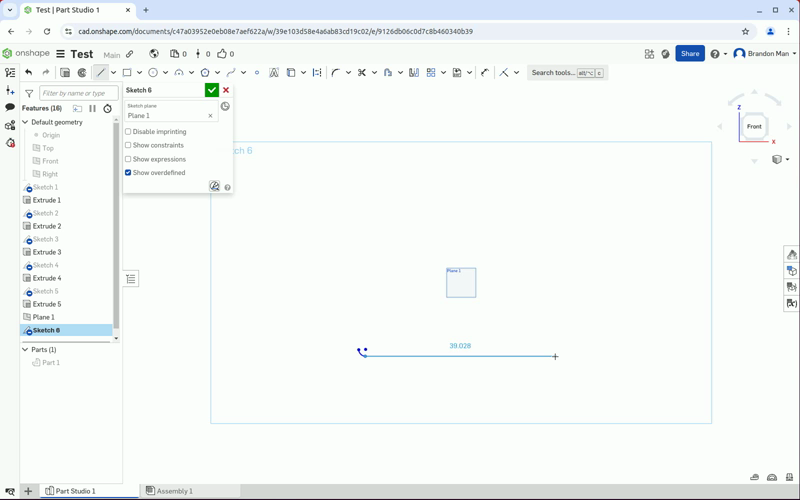
click(555, 356)
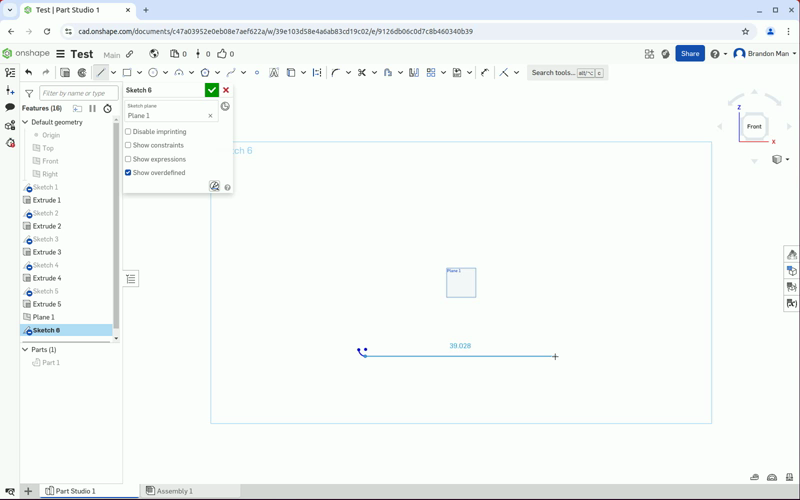
key_up(shift)
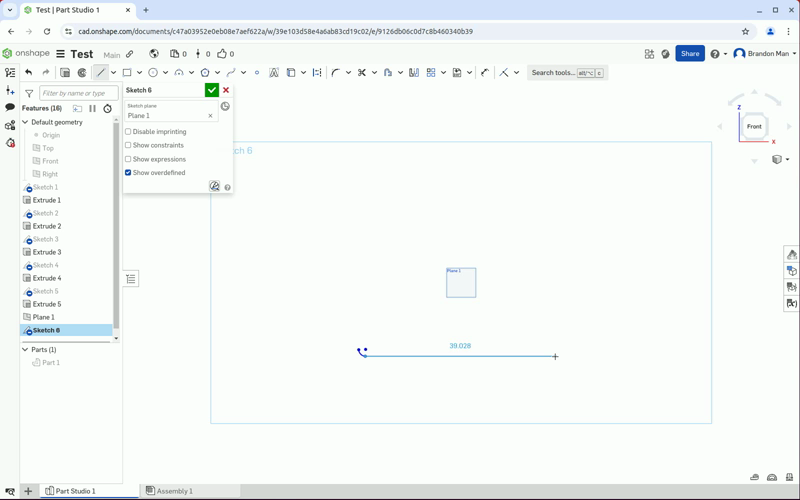
key(esc)
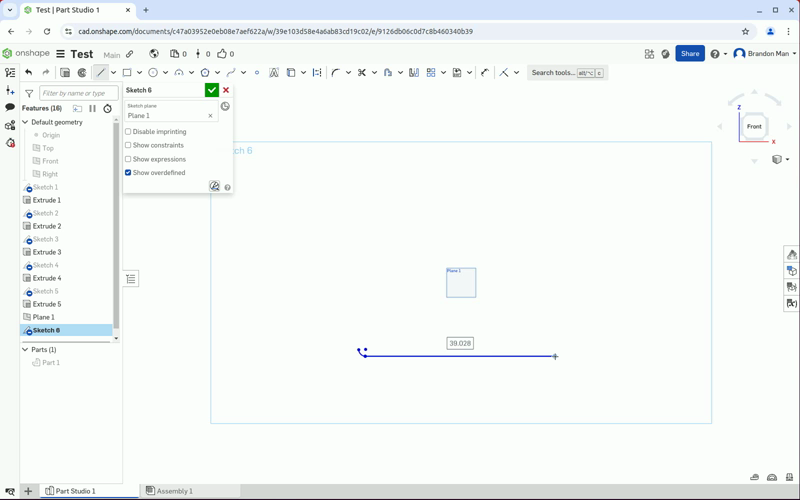
key(a)
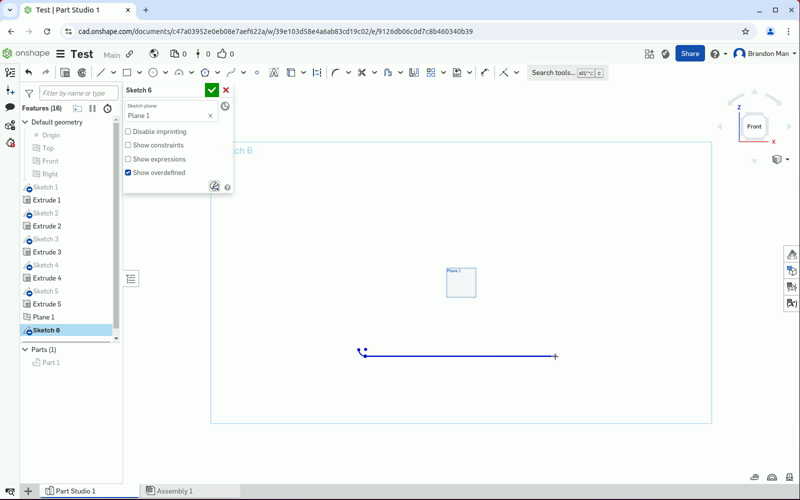
mouse_move(555, 356)
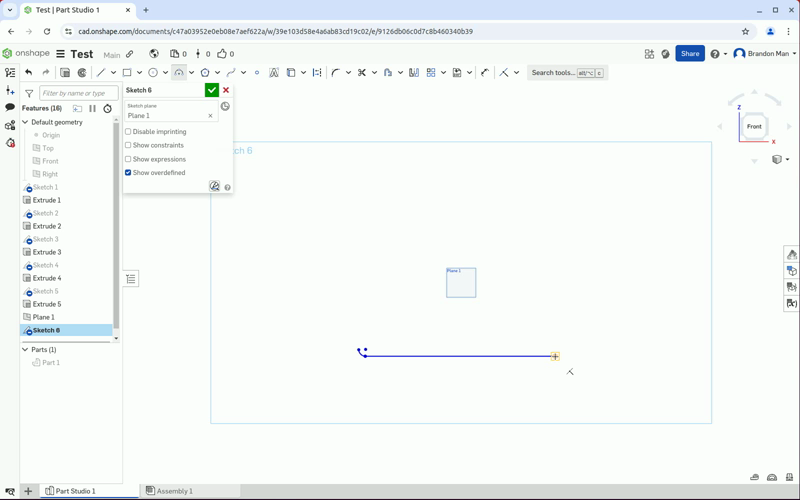
click(555, 356)
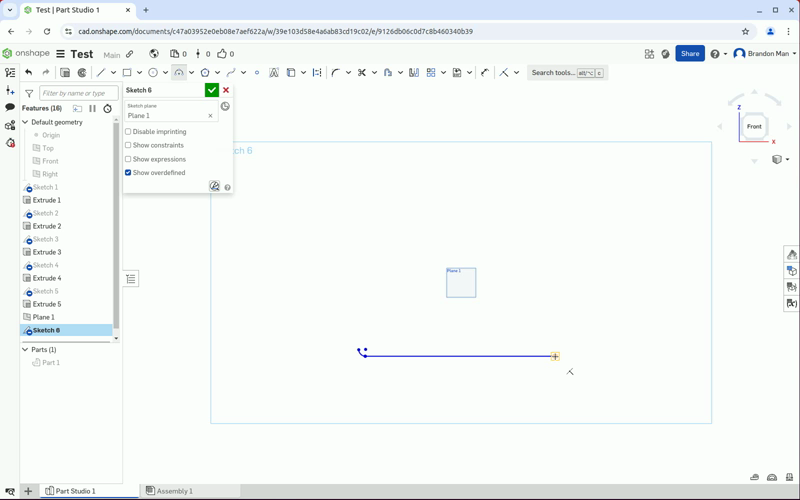
key_down(shift)
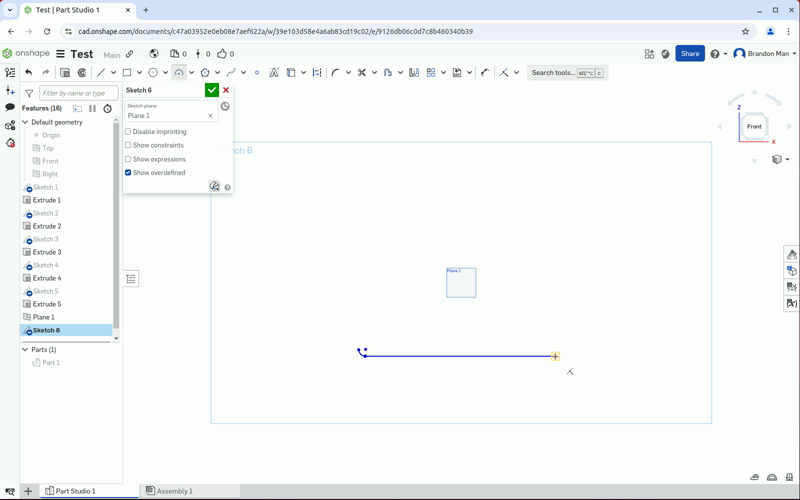
mouse_move(561, 349)
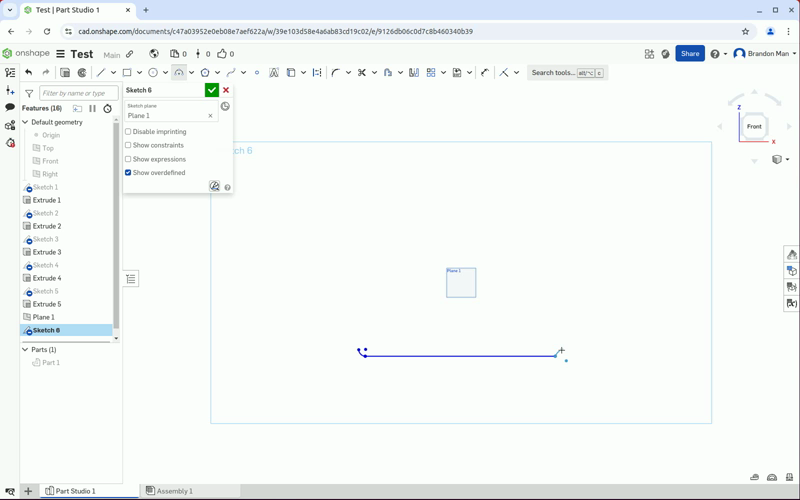
click(561, 349)
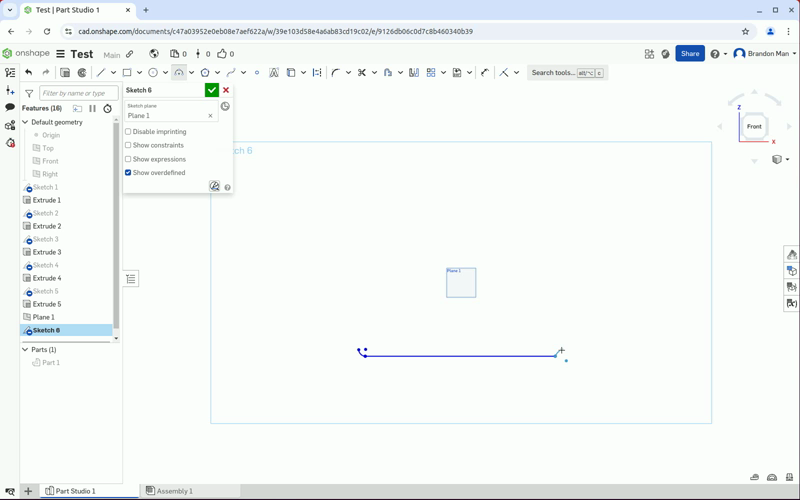
mouse_move(559, 354)
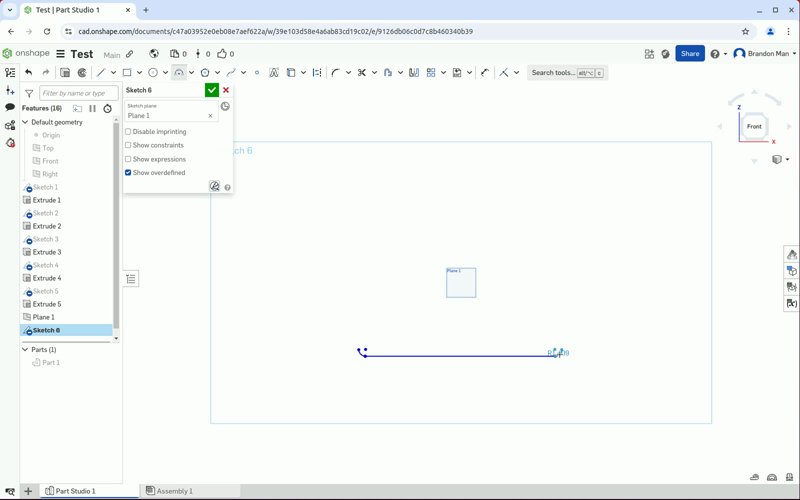
click(559, 354)
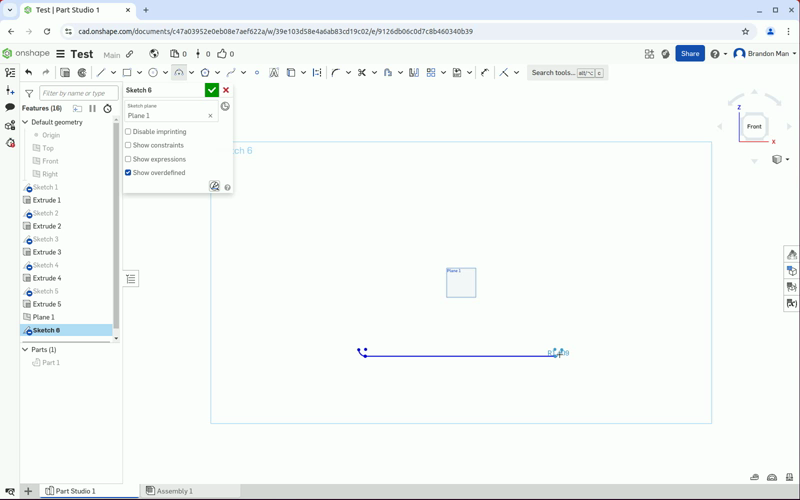
key_up(shift)
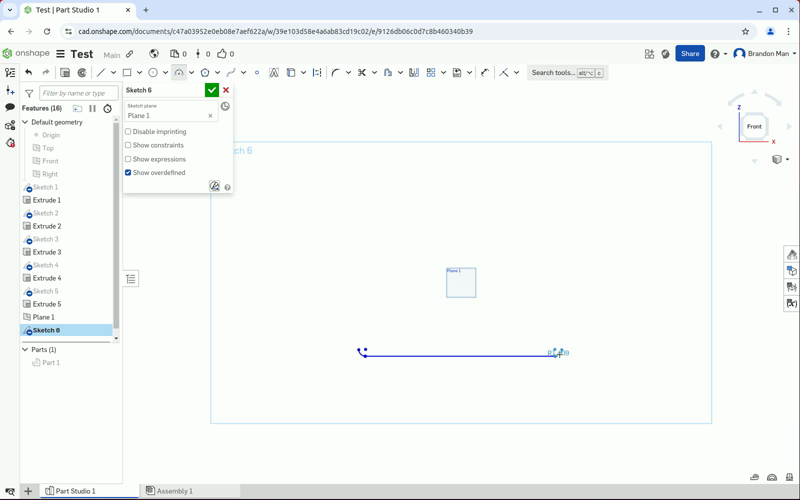
key(esc)
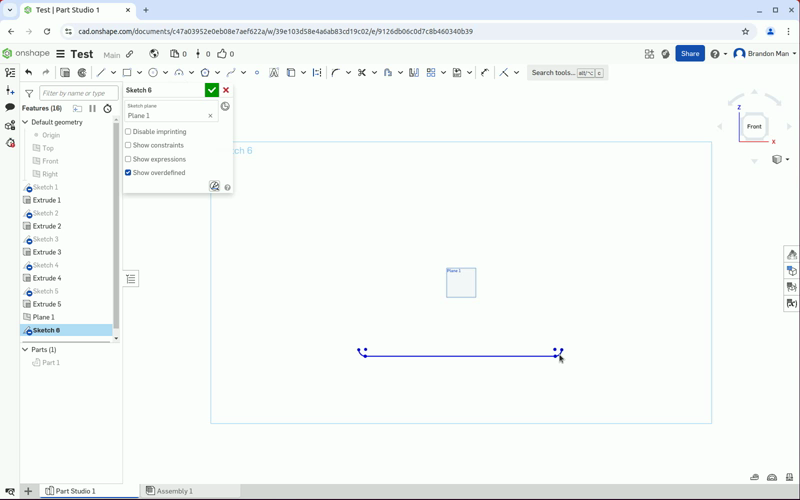
key(l)
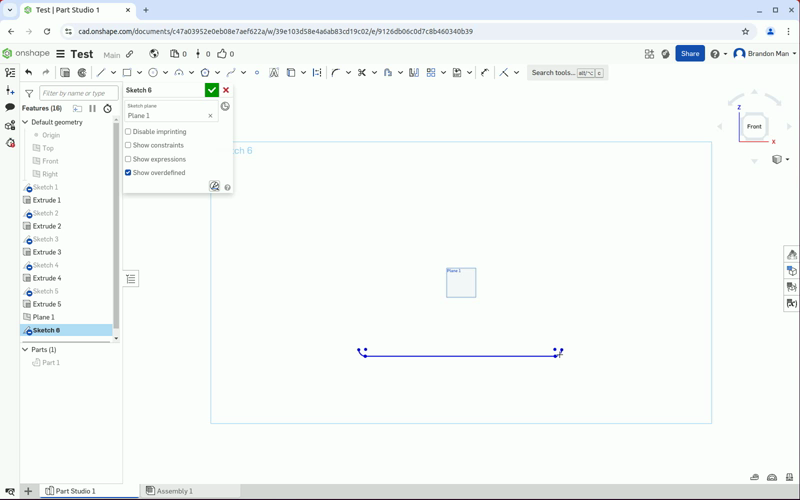
mouse_move(561, 349)
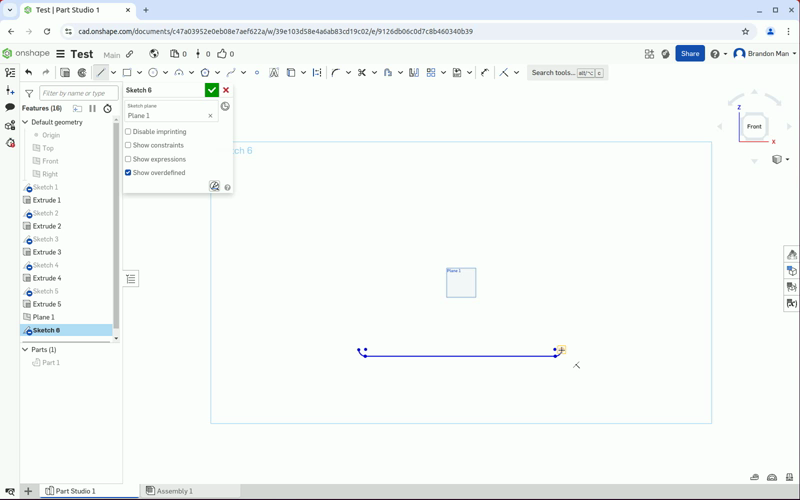
click(561, 349)
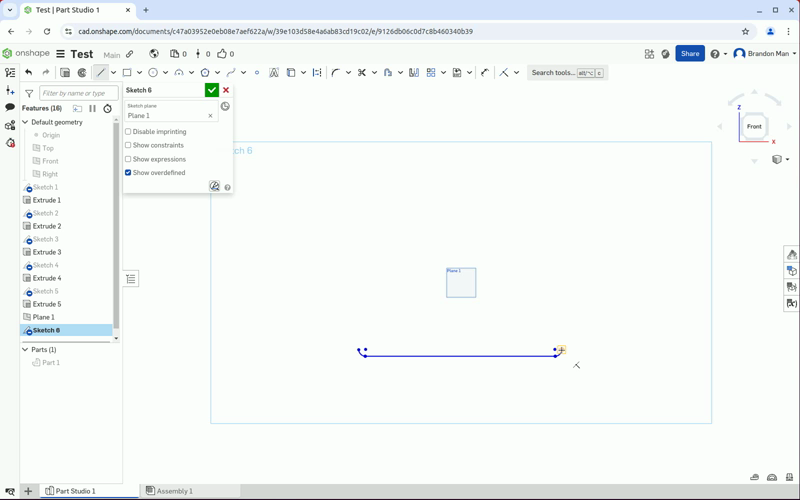
key_down(shift)
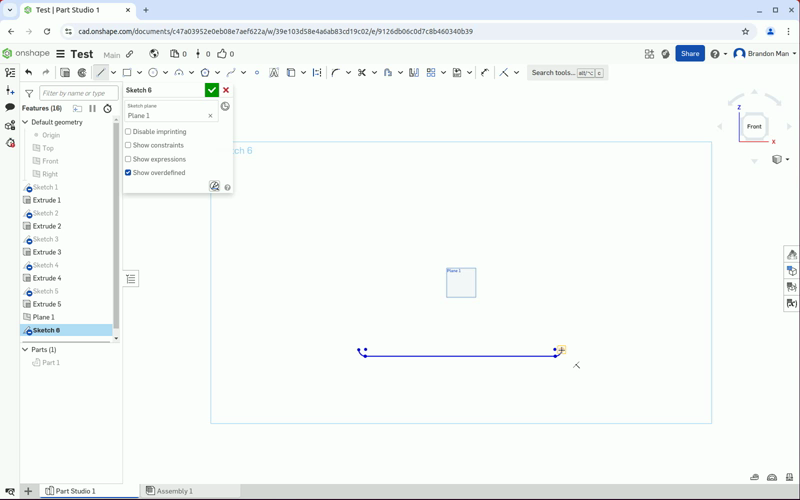
mouse_move(561, 217)
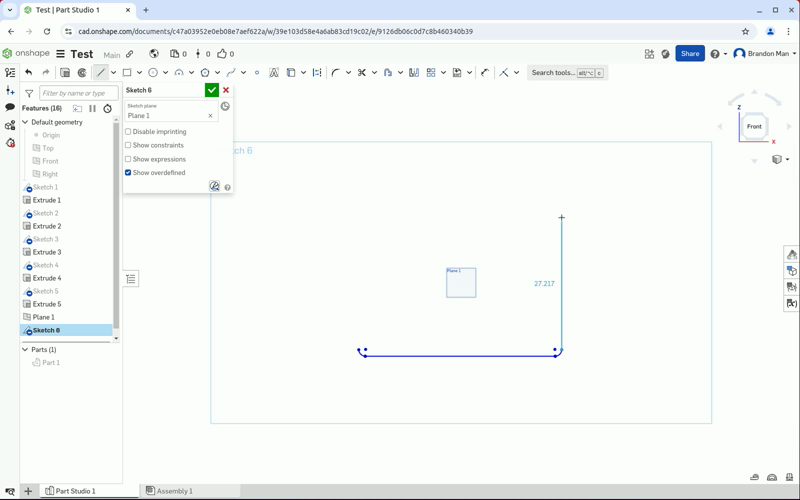
click(561, 217)
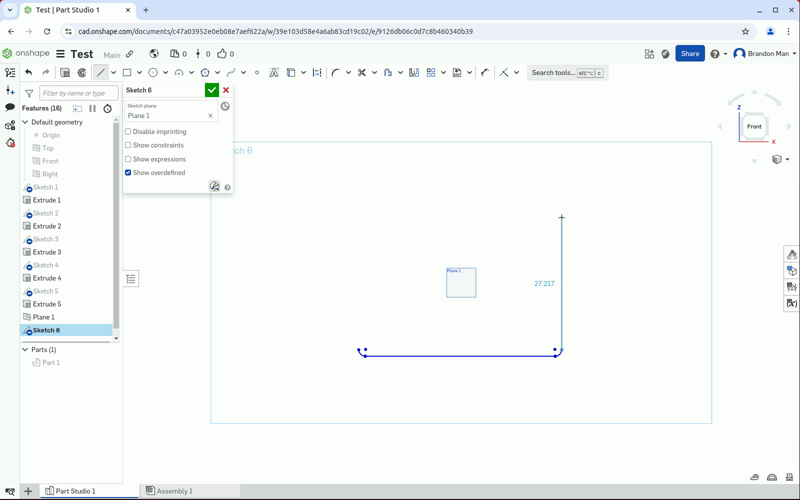
key_up(shift)
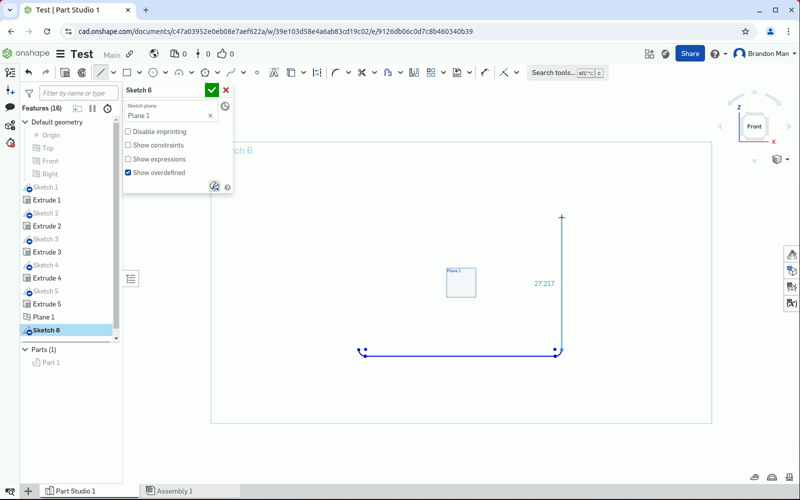
key(esc)
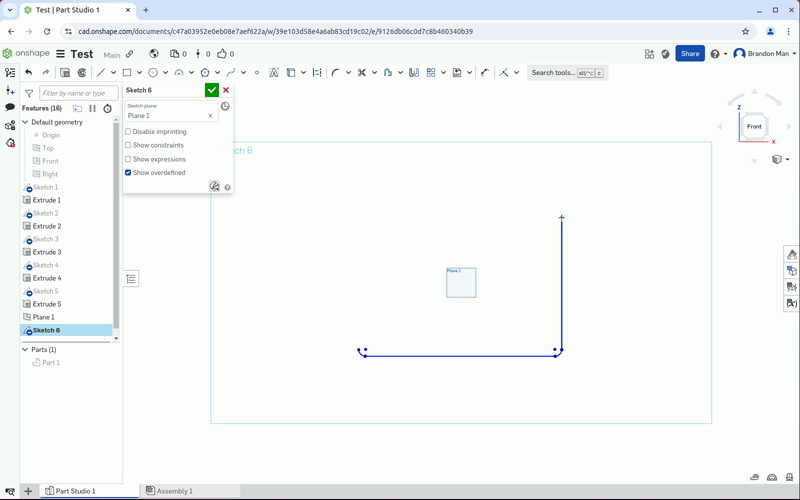
key(a)
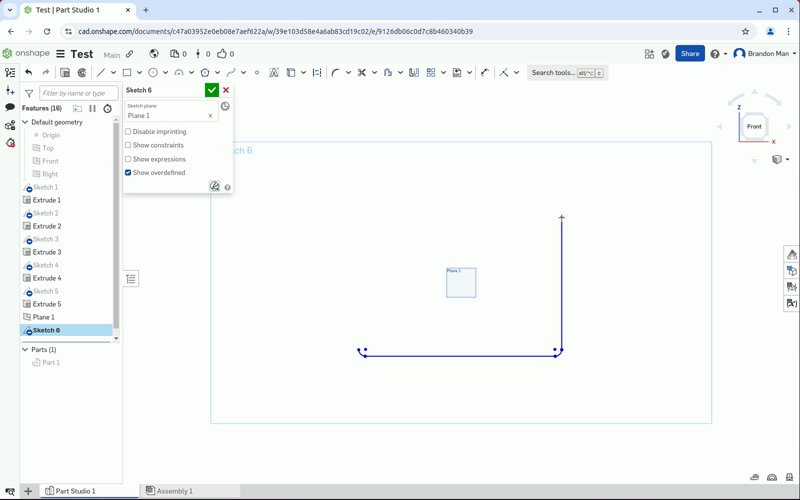
mouse_move(561, 217)
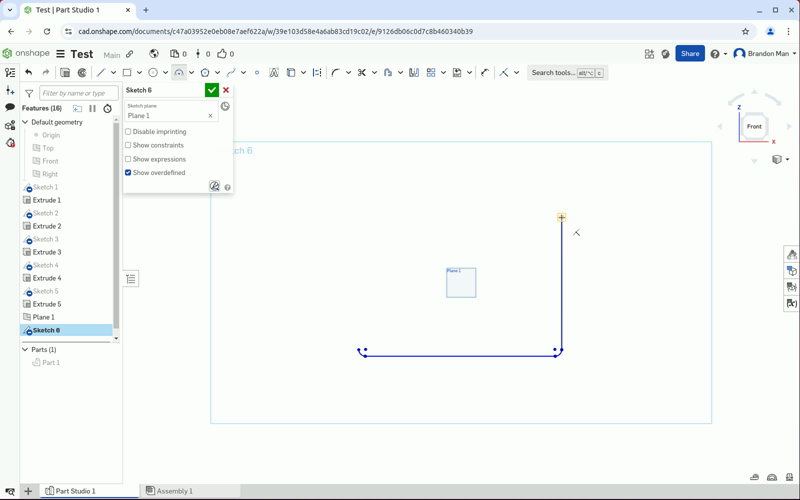
click(561, 217)
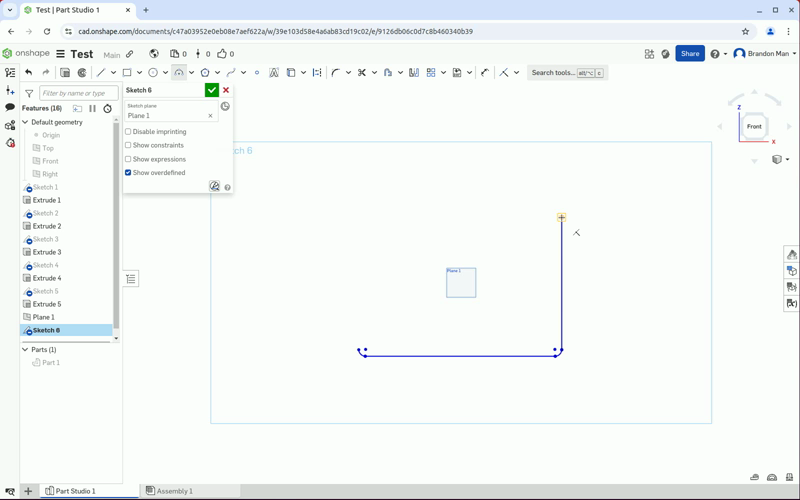
key_down(shift)
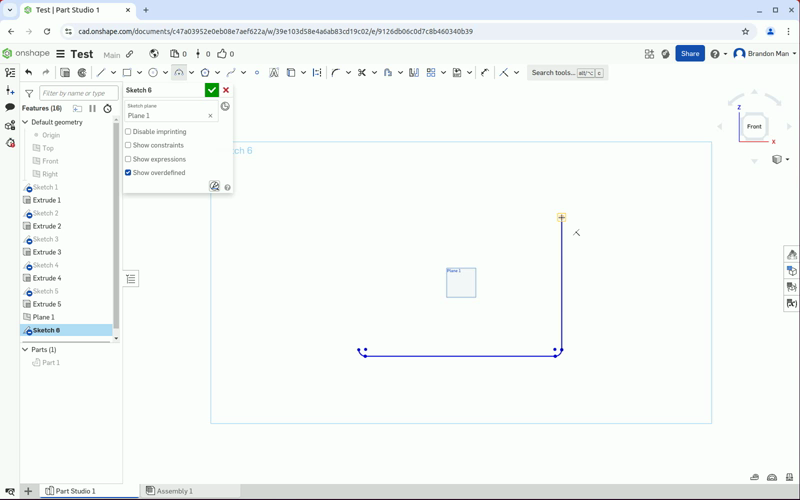
mouse_move(555, 208)
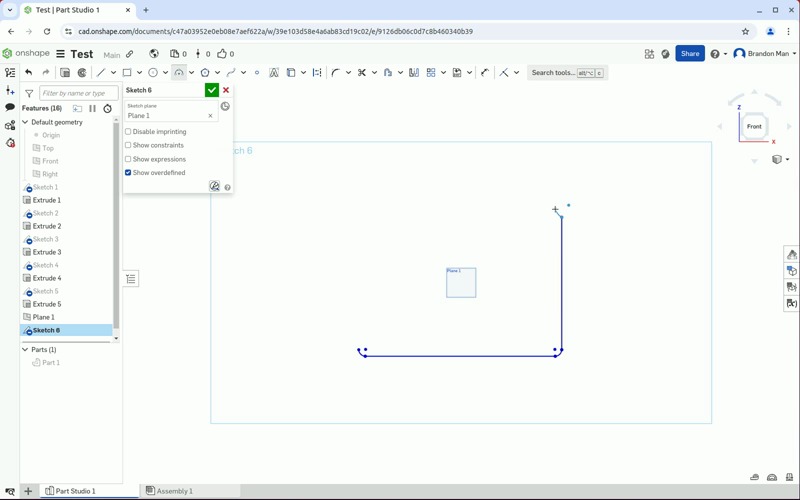
click(555, 208)
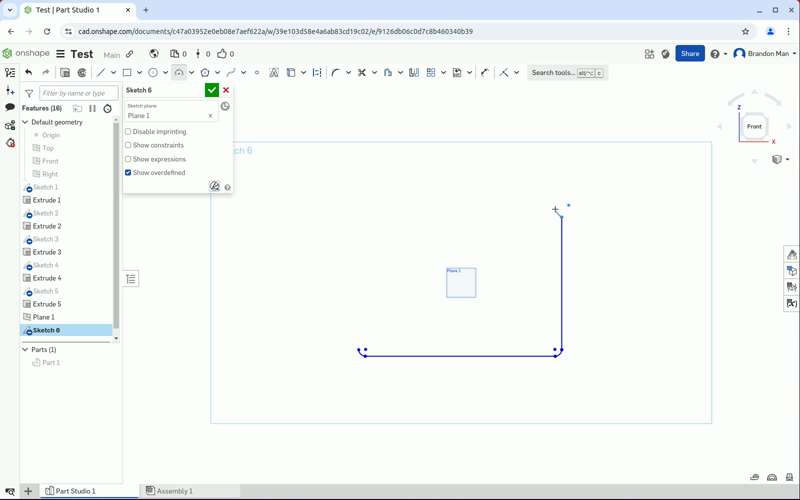
mouse_move(560, 211)
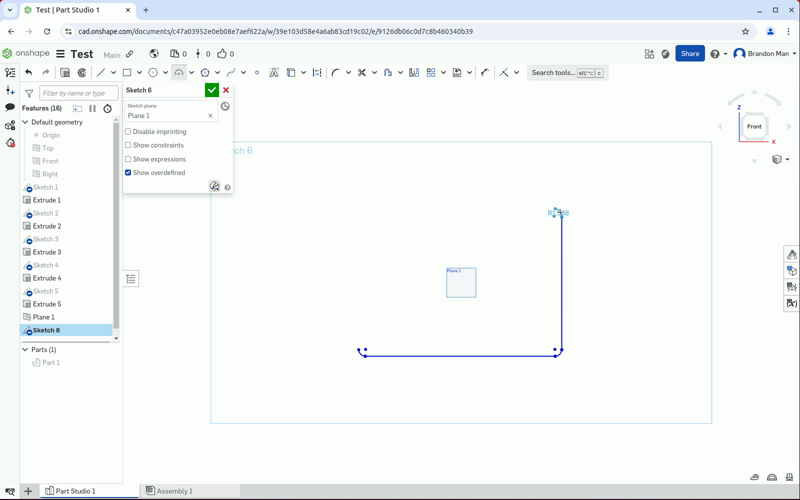
click(560, 211)
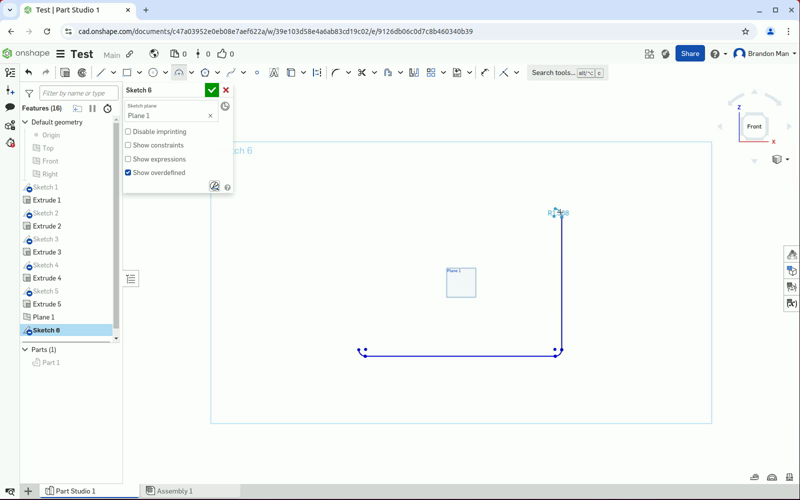
key_up(shift)
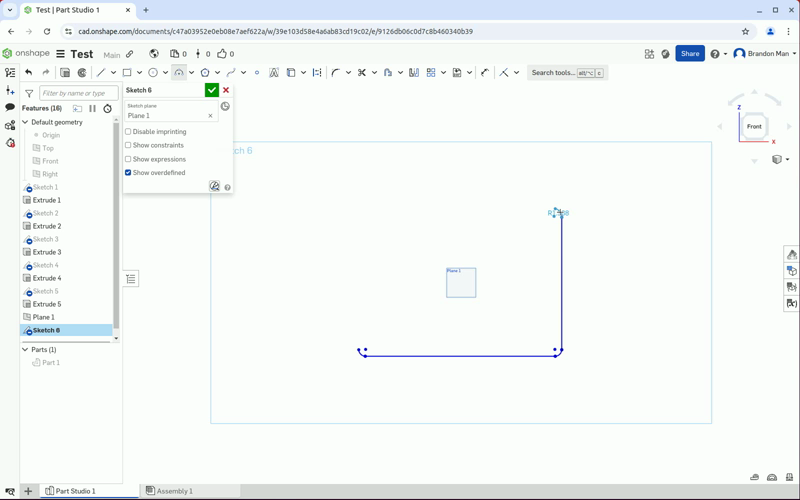
key(esc)
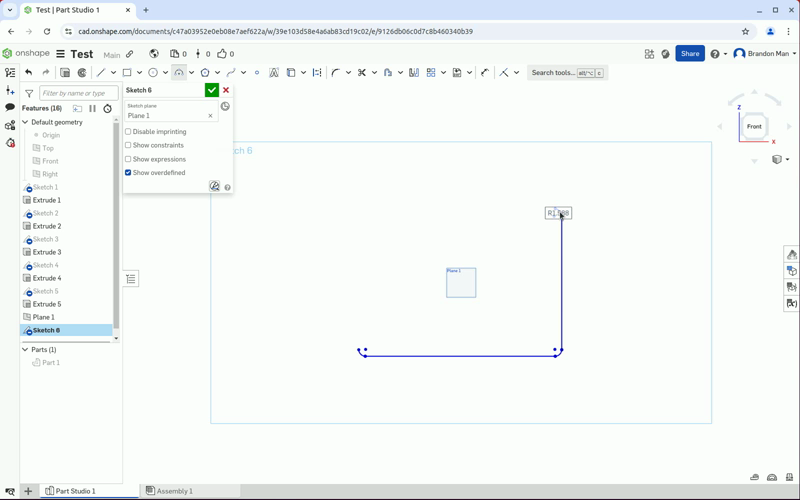
key(l)
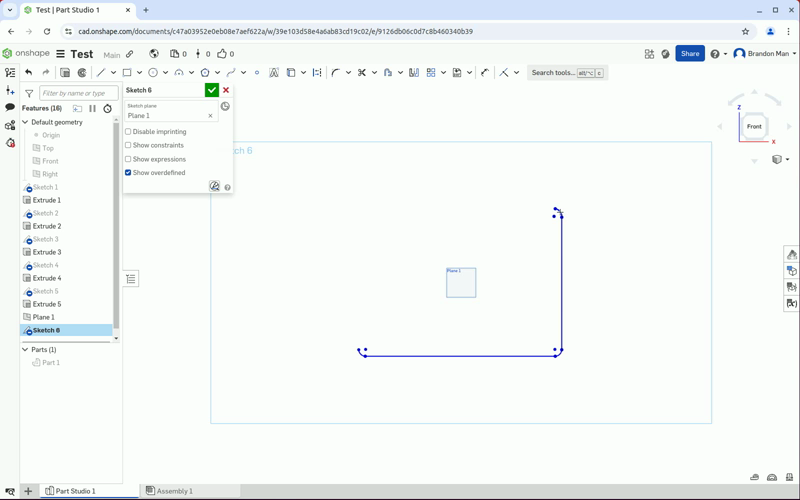
mouse_move(555, 208)
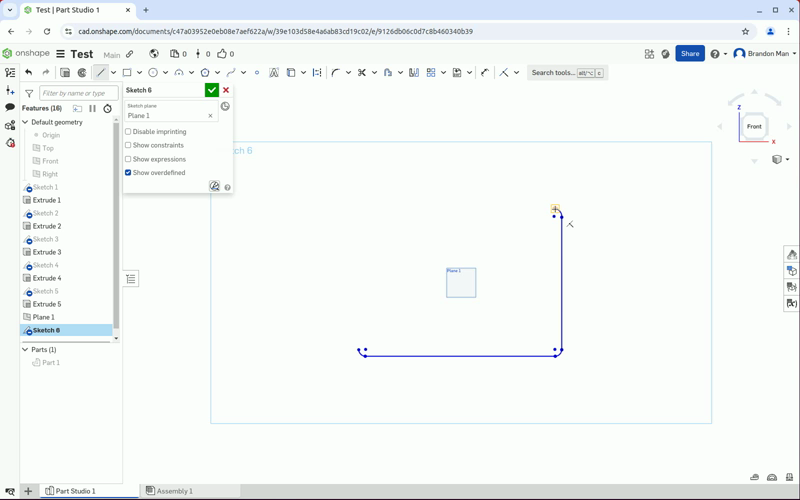
click(555, 208)
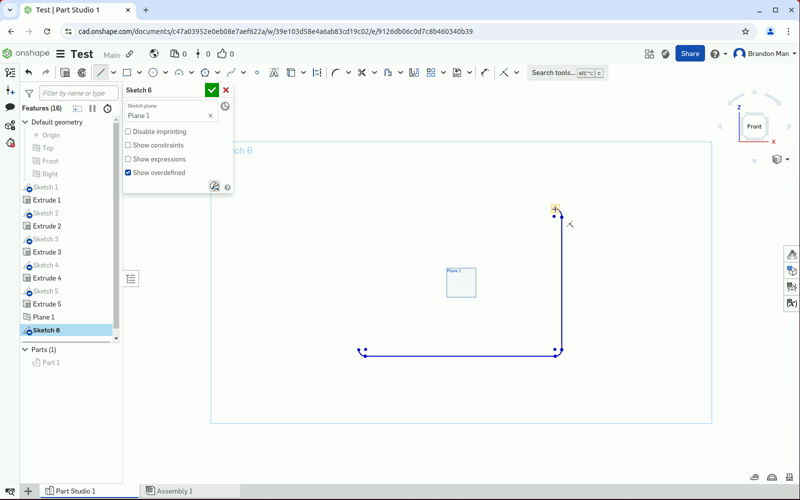
key_down(shift)
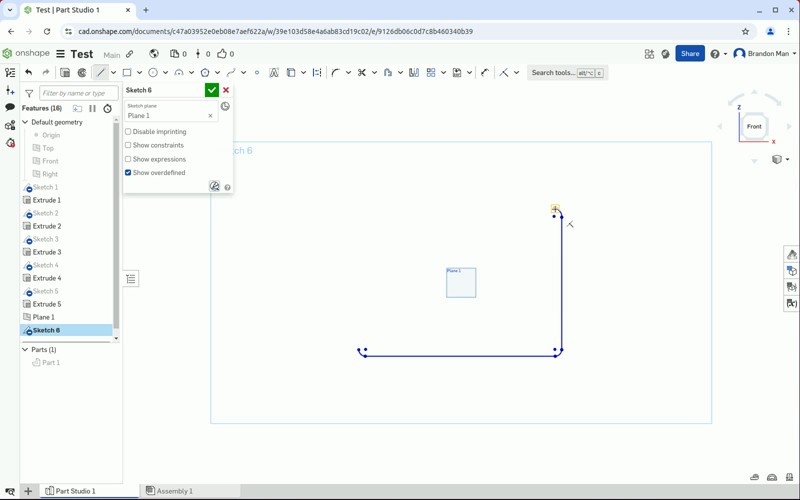
mouse_move(365, 208)
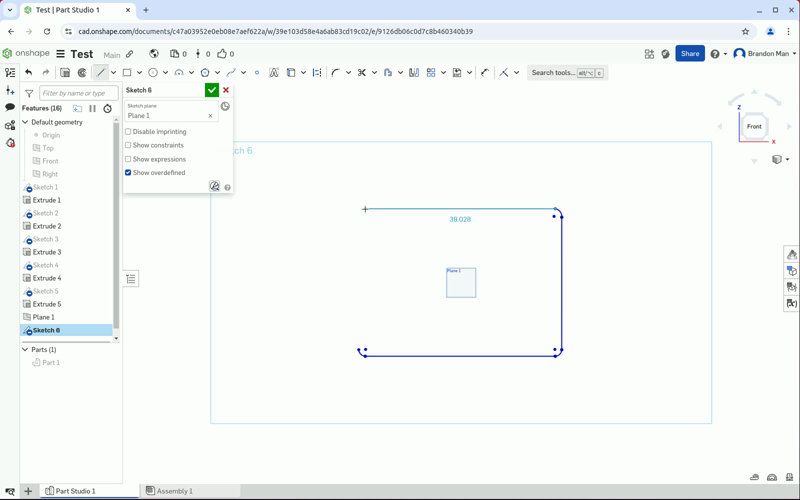
click(365, 208)
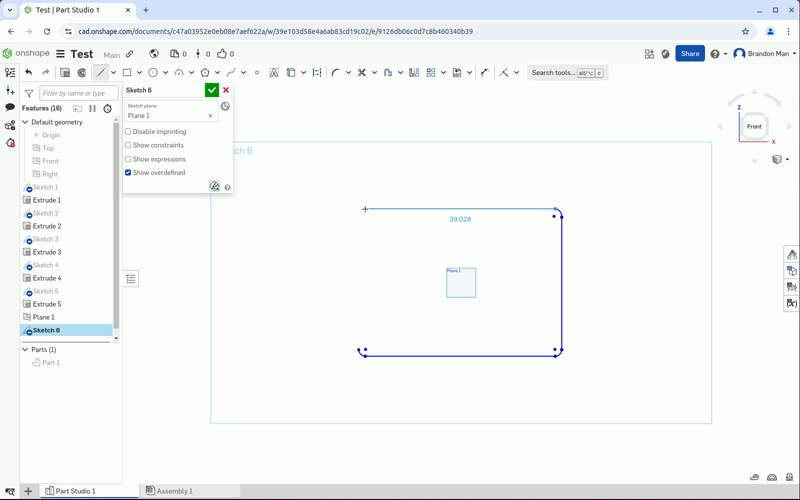
key_up(shift)
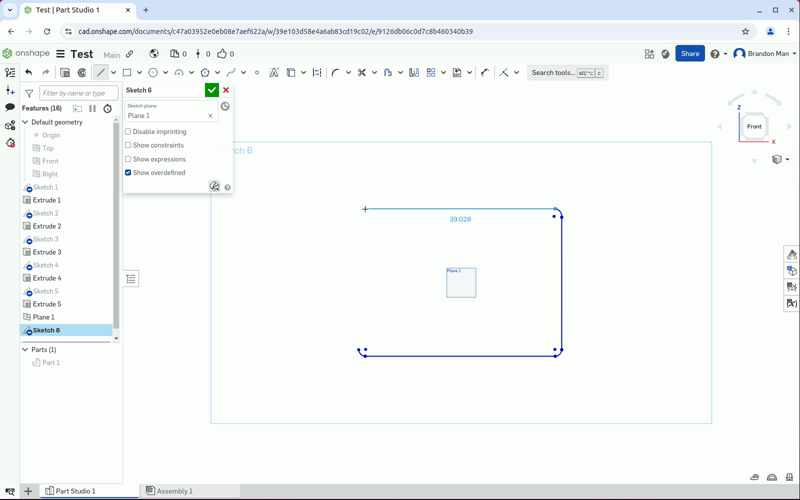
key(esc)
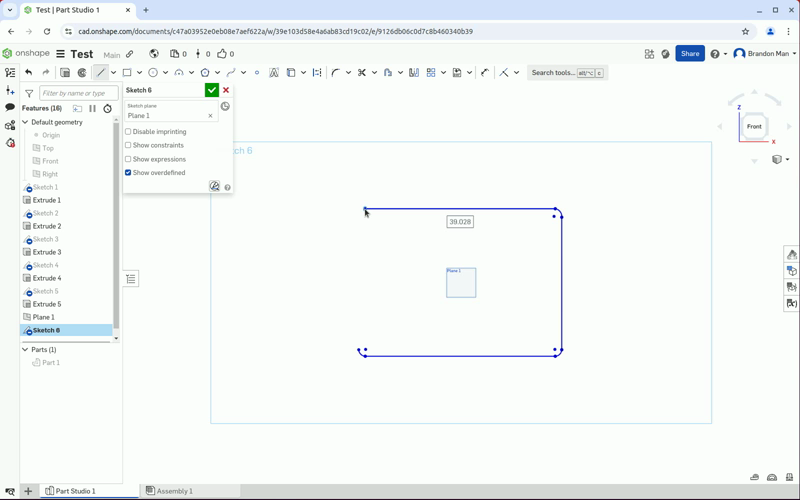
key(a)
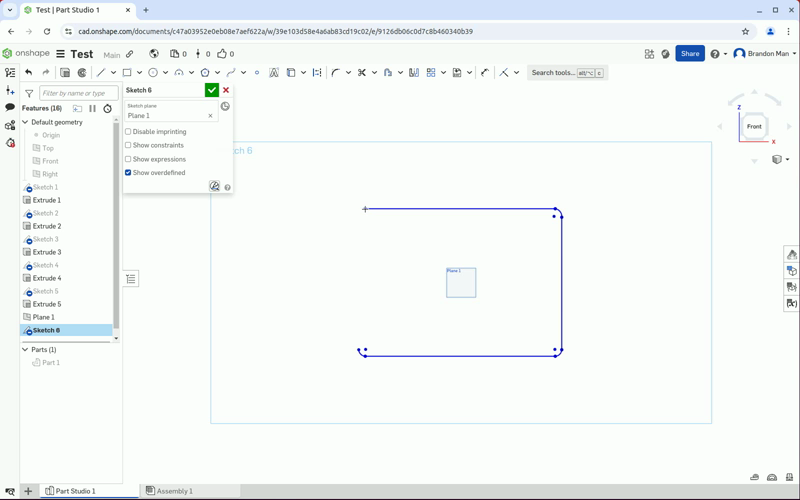
mouse_move(365, 208)
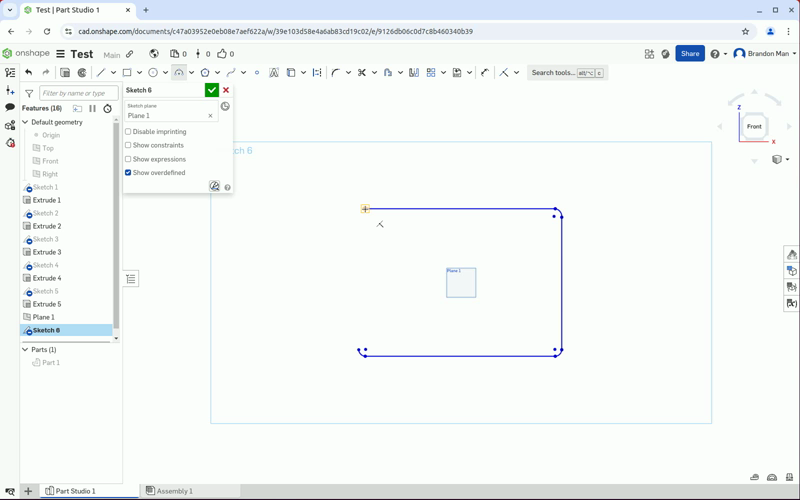
click(365, 208)
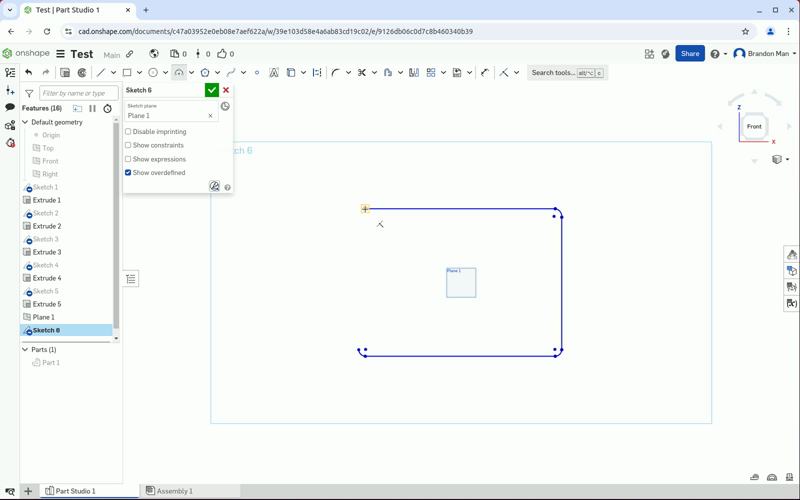
key_down(shift)
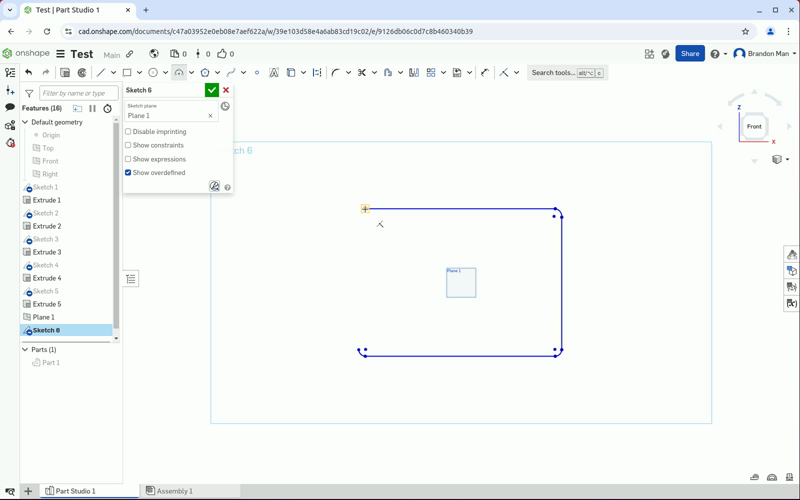
mouse_move(358, 217)
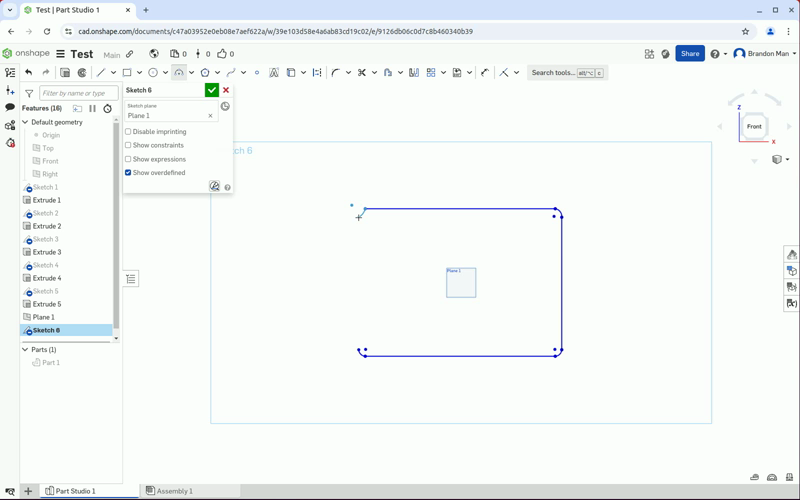
click(358, 217)
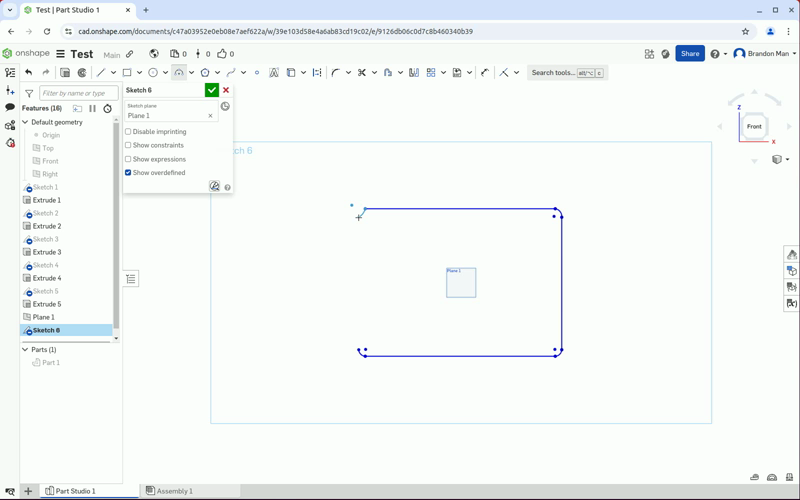
mouse_move(360, 211)
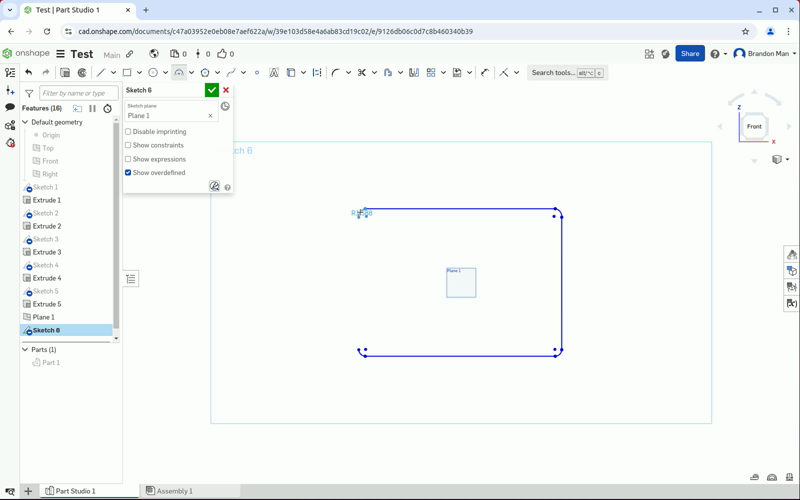
click(360, 211)
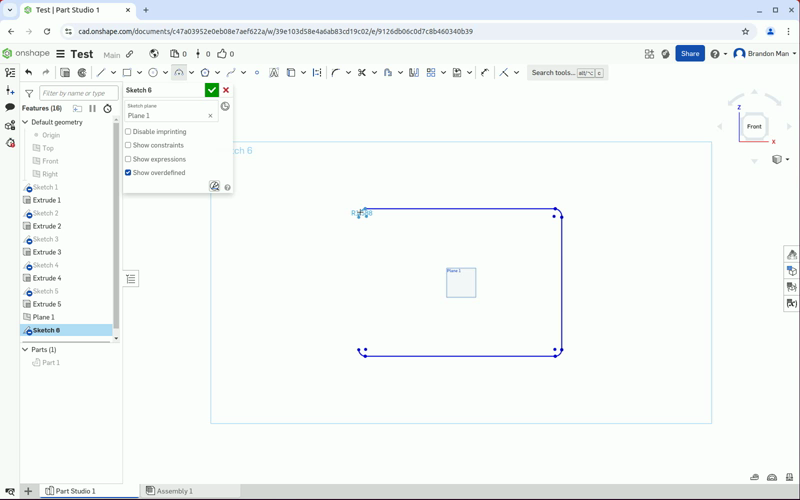
key_up(shift)
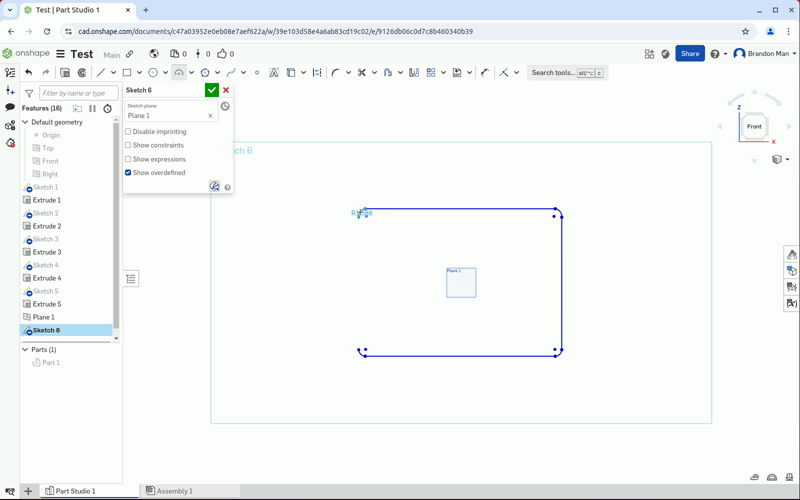
key(esc)
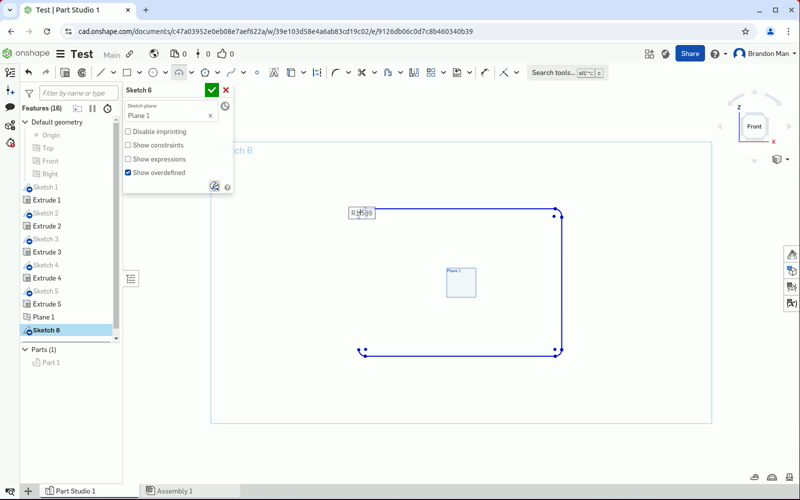
key(l)
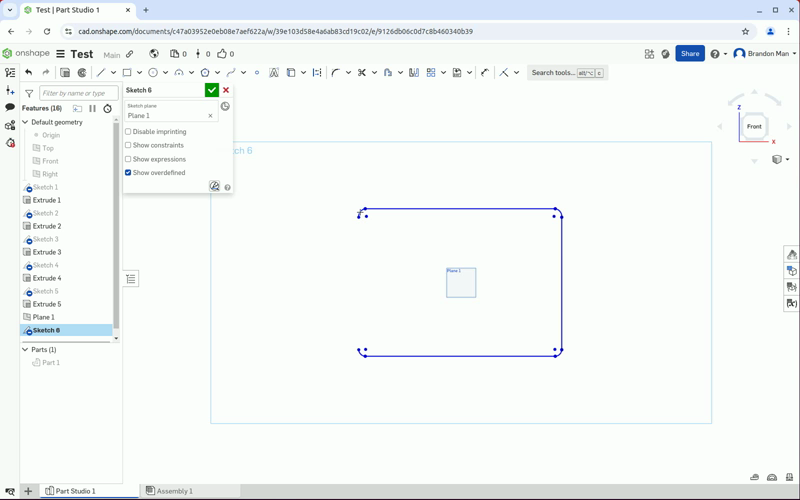
mouse_move(358, 217)
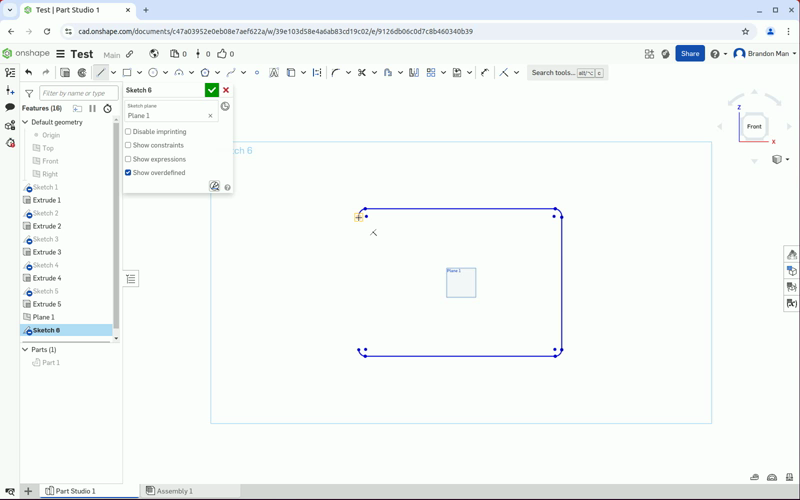
click(358, 217)
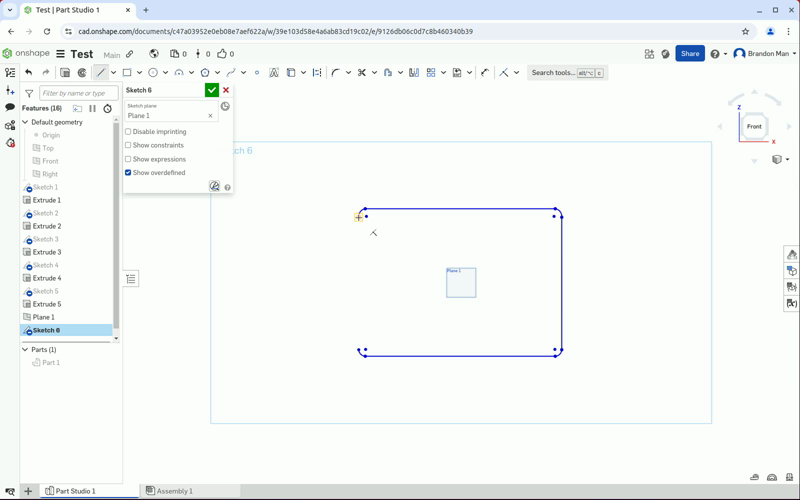
key_down(shift)
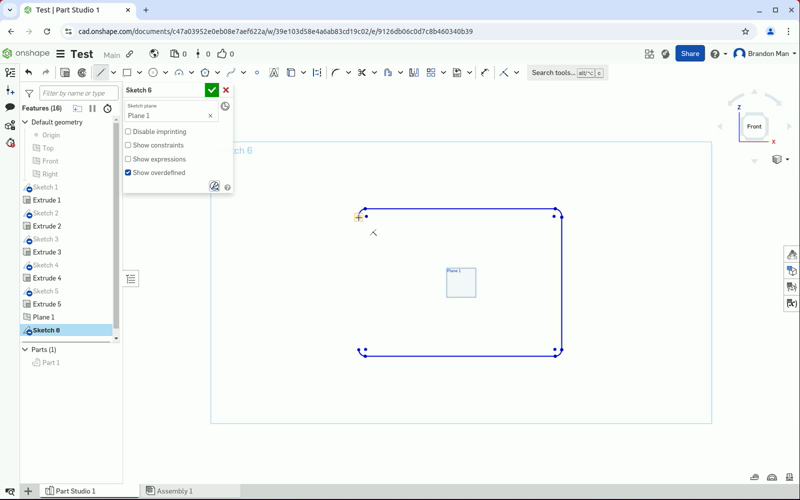
mouse_move(358, 349)
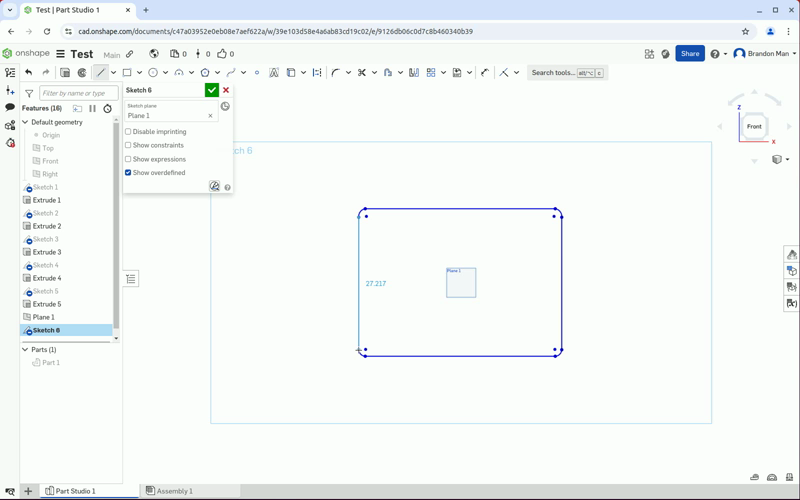
key_up(shift)
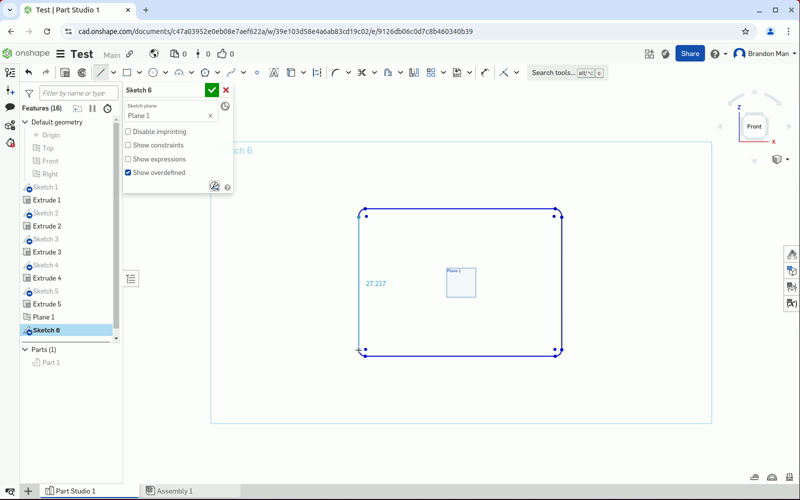
click(358, 349)
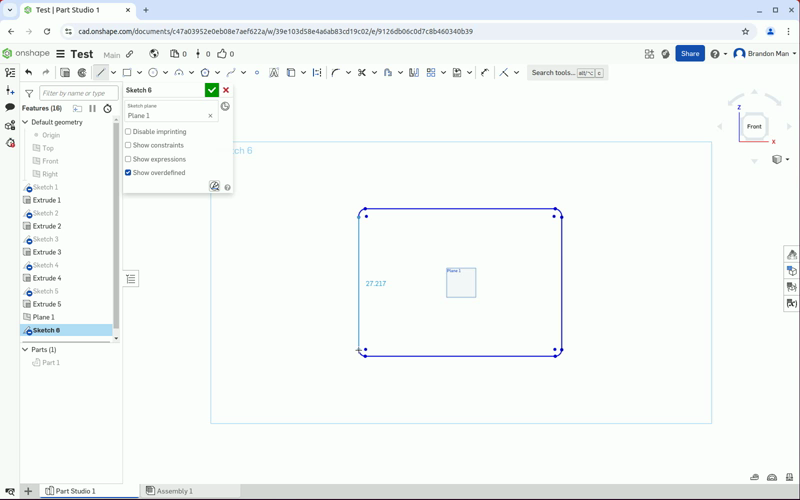
key(esc)
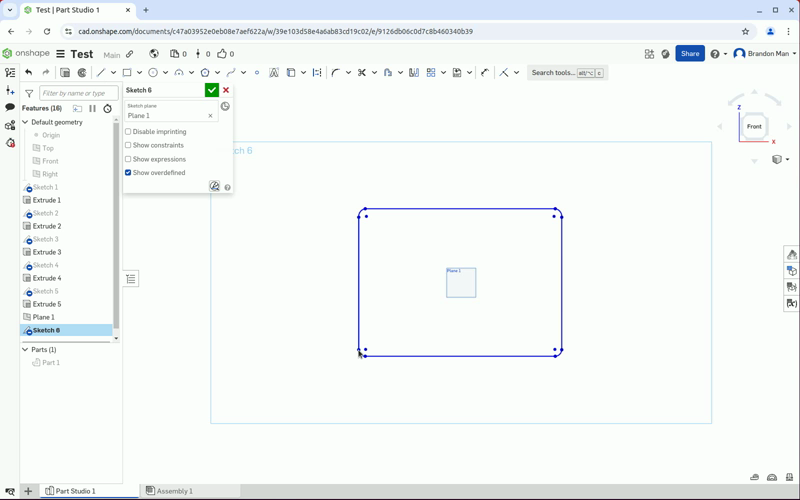
mouse_move(429, 264)
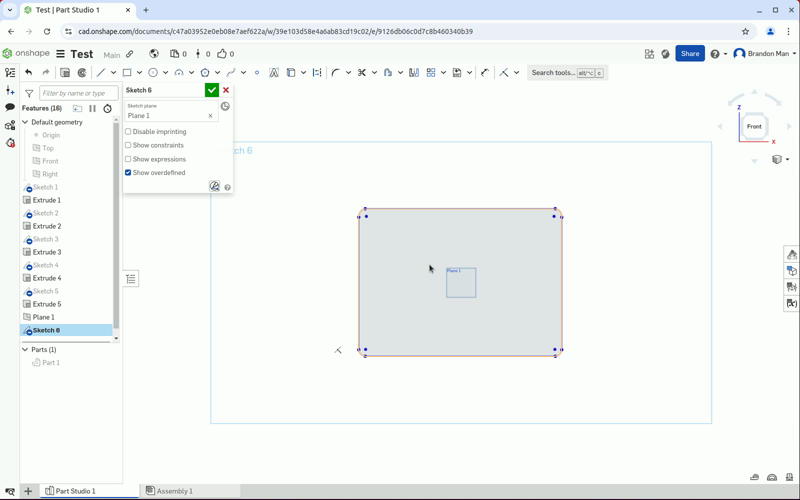
click(429, 264)
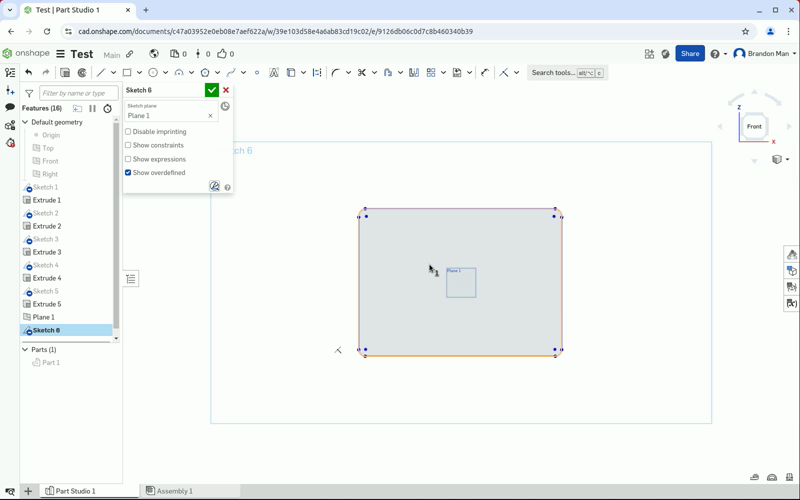
mouse_move(73, 352)
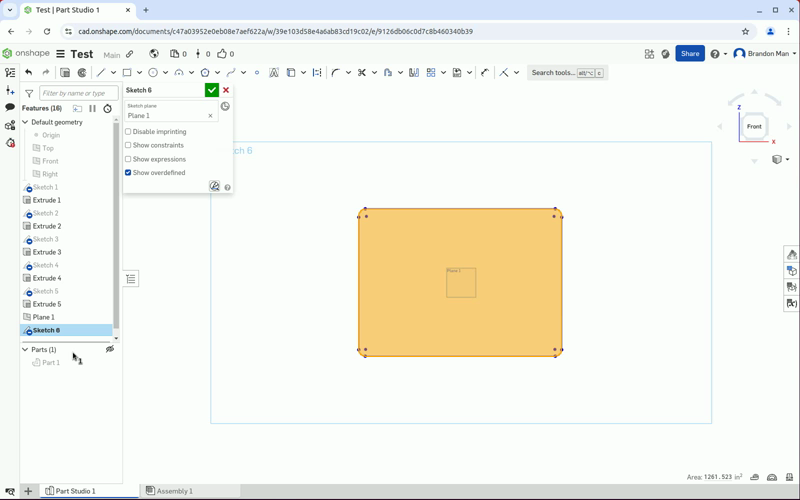
key(shift+y)
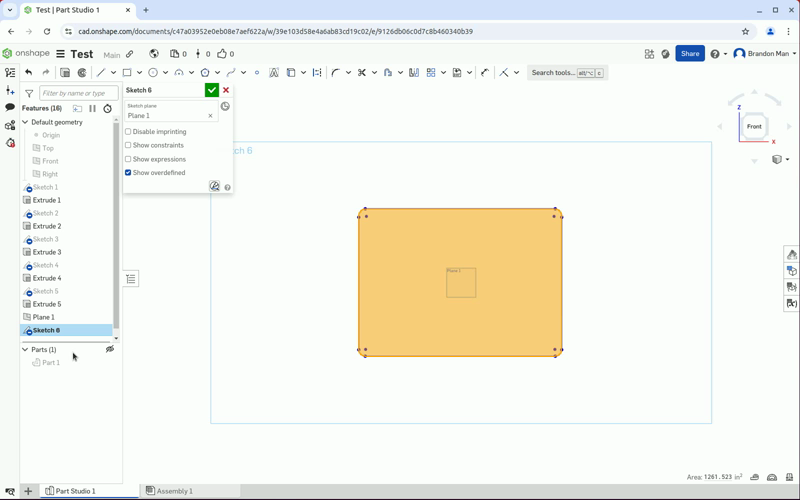
key(shift+e)
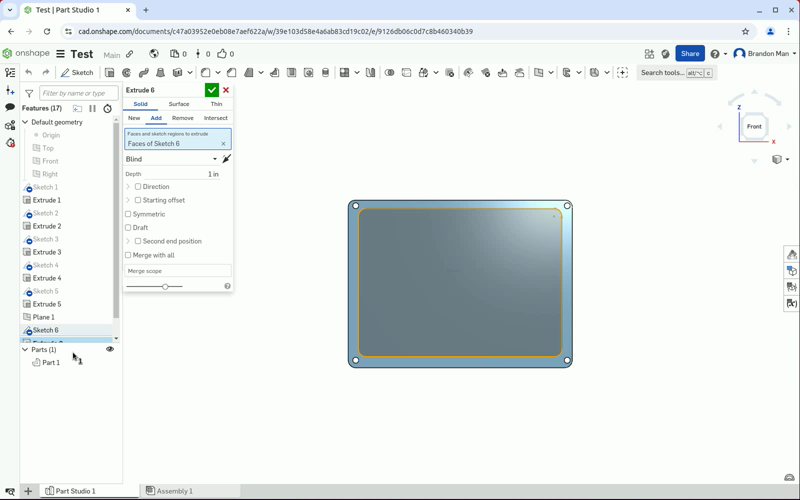
mouse_move(143, 106)
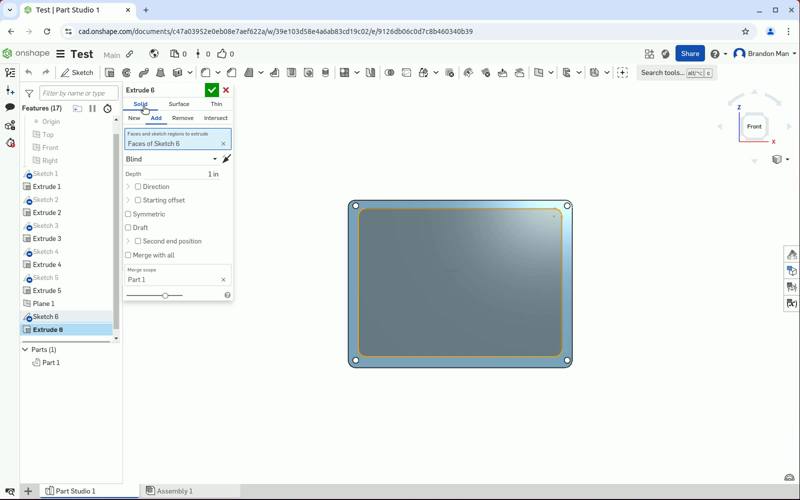
click(143, 106)
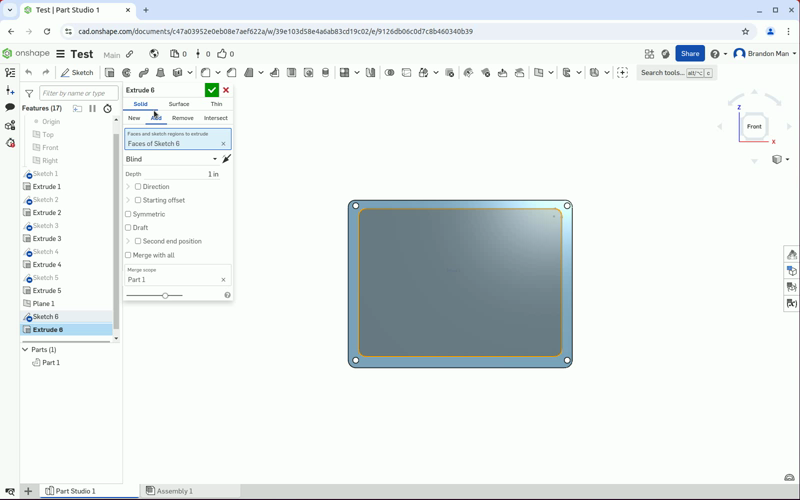
mouse_move(186, 120)
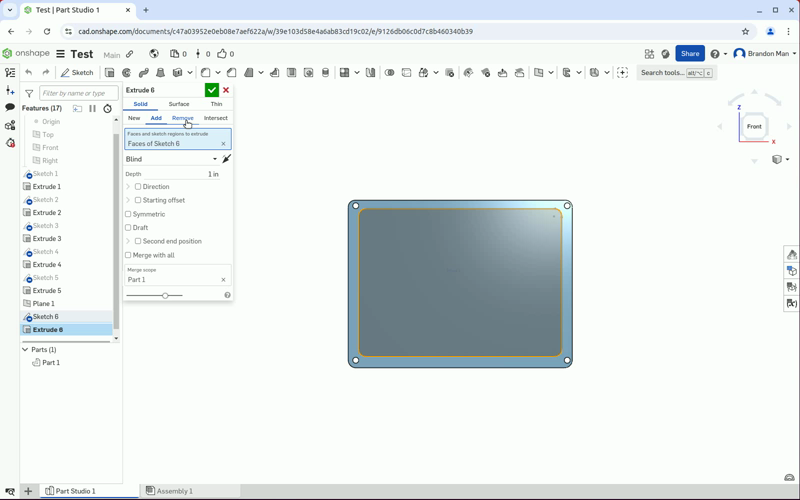
click(186, 120)
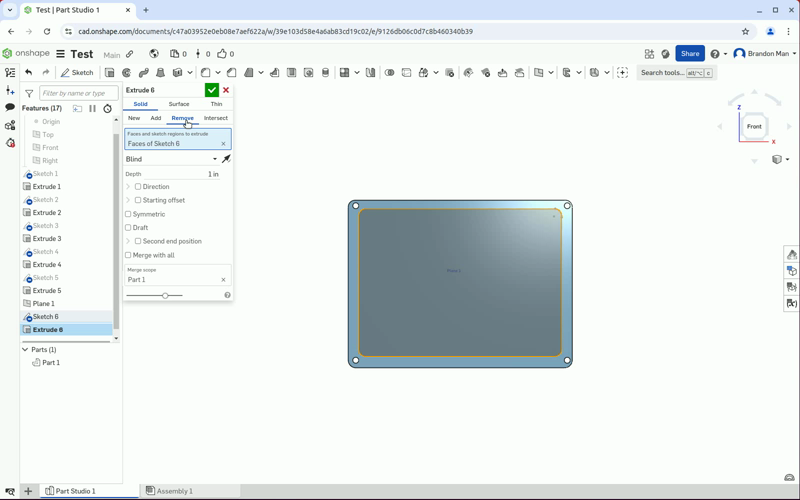
key(tab, 4)
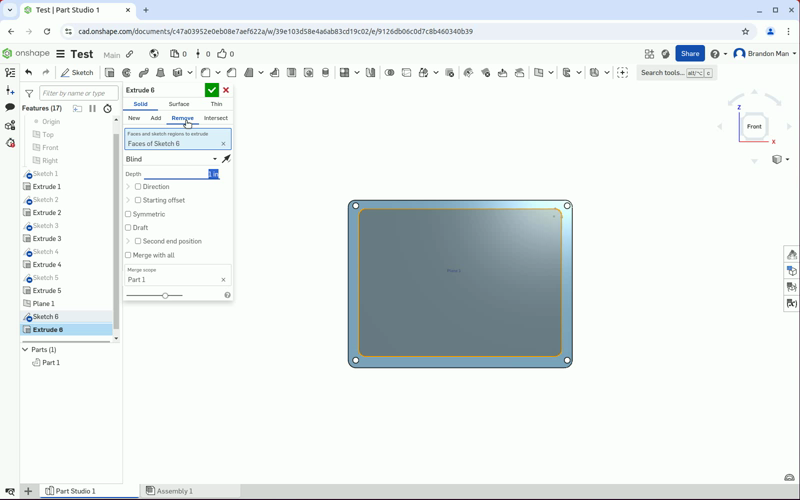
text(0.963)
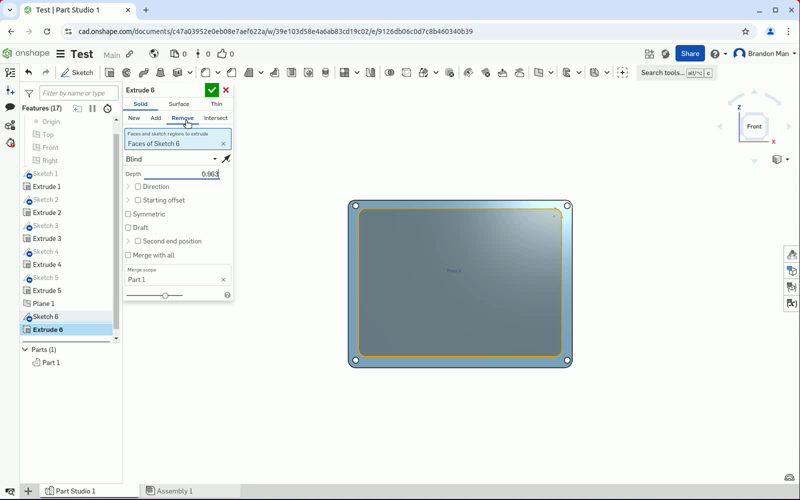
key(tab, 6)
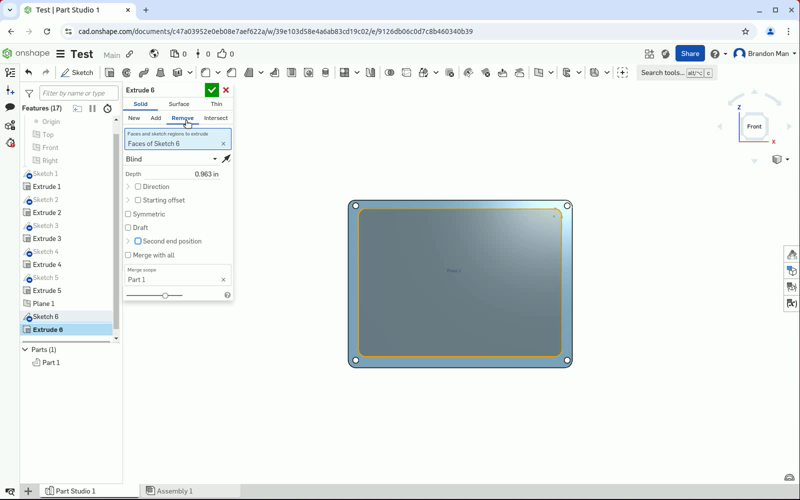
key(space)
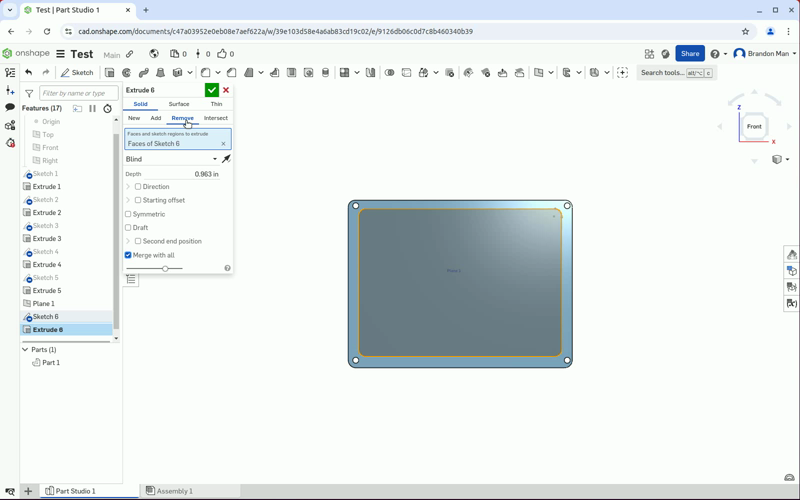
key(enter)
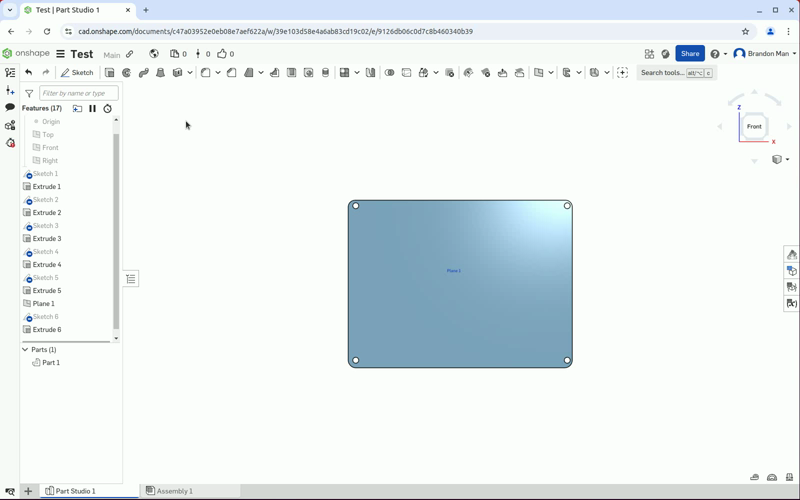
key(shift+h)
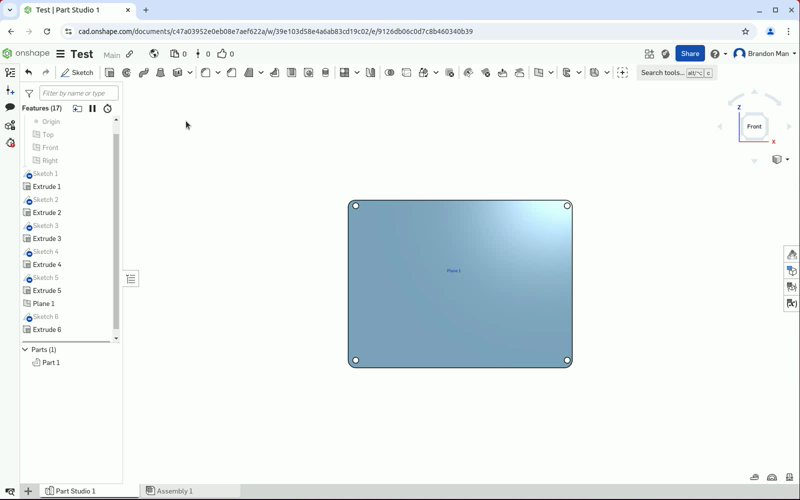
key(shift+h)
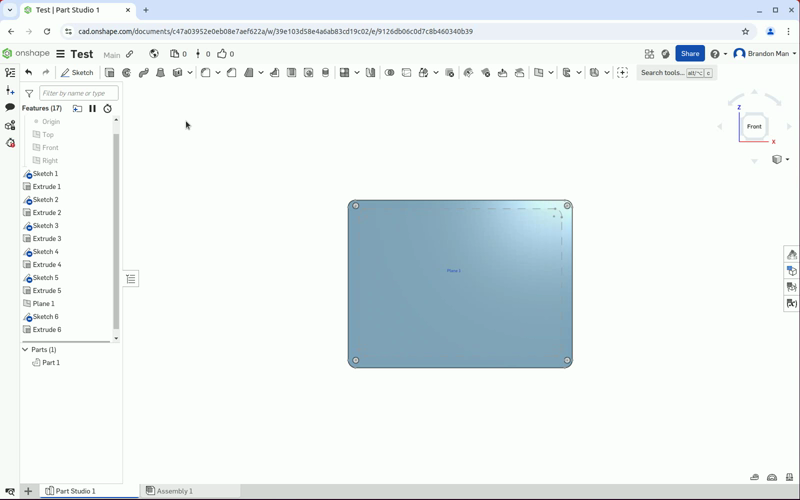
key(shift+7)
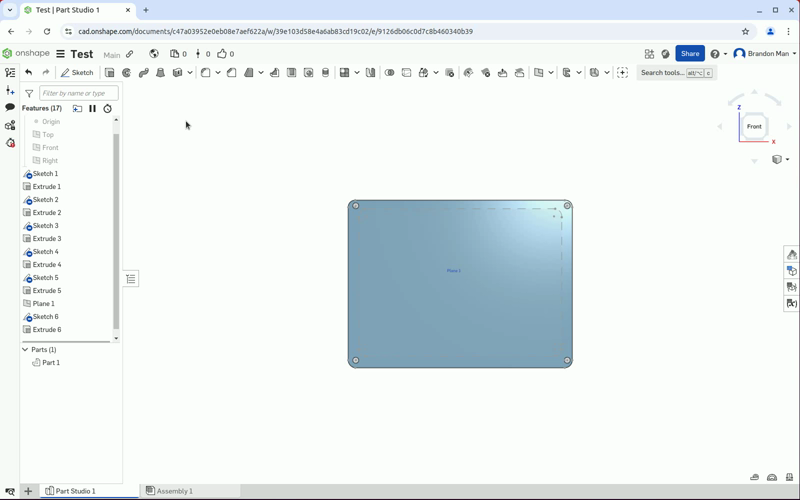
key(left, 2)
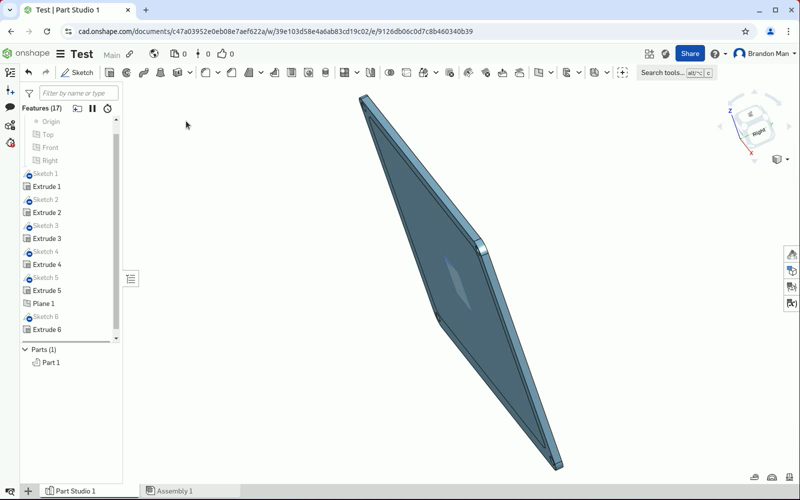
key(down, 2)
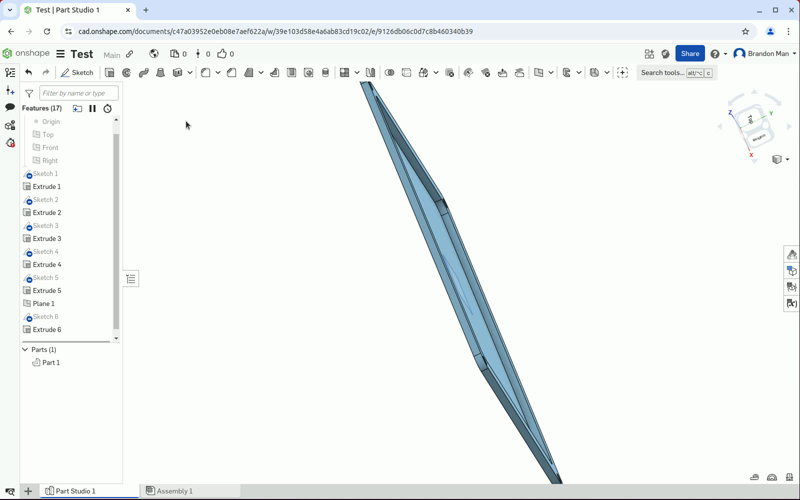
key(up, 2)
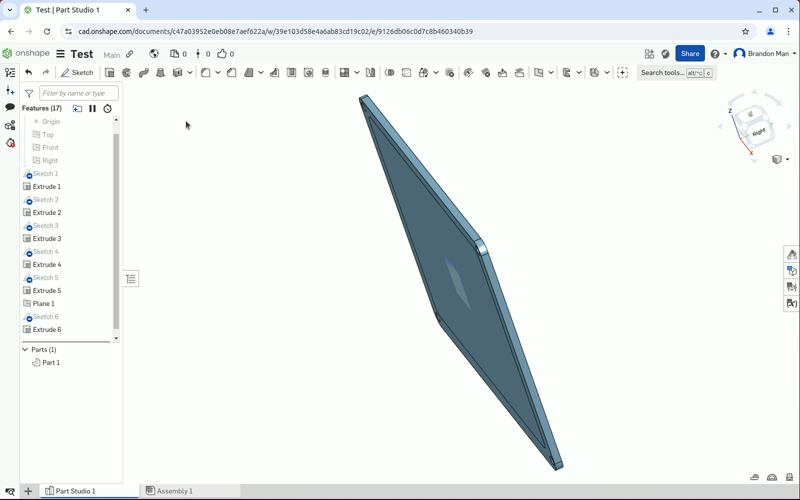
key(right, 2)
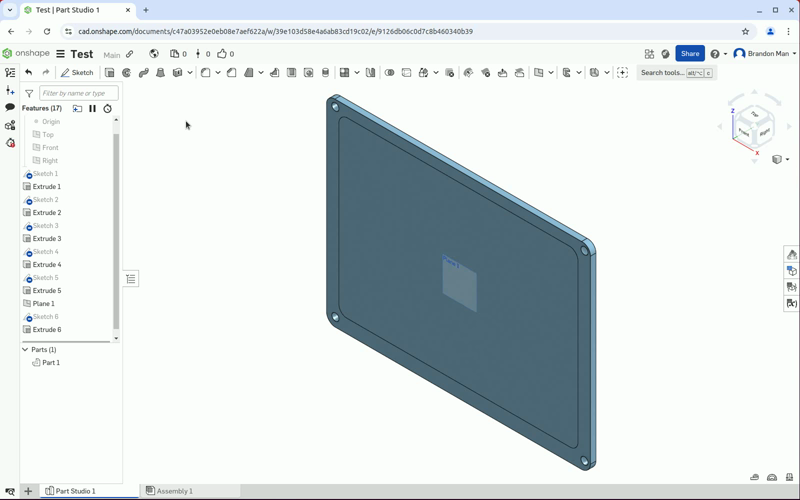
mouse_move(69, 176)
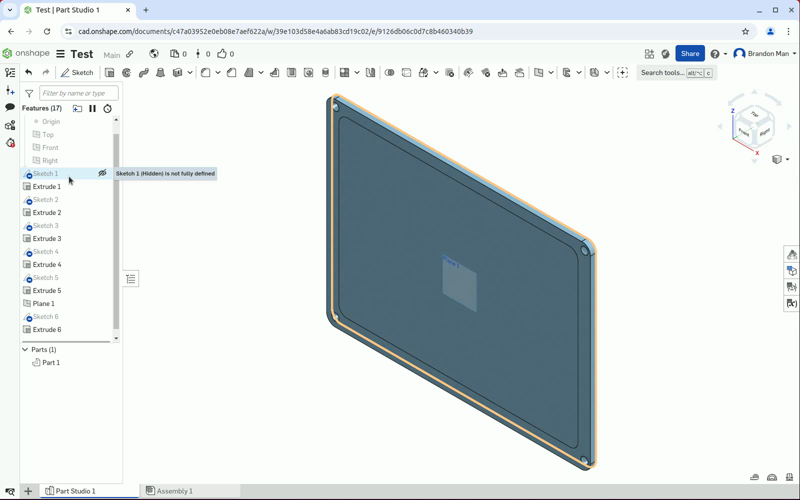
click(69, 176)